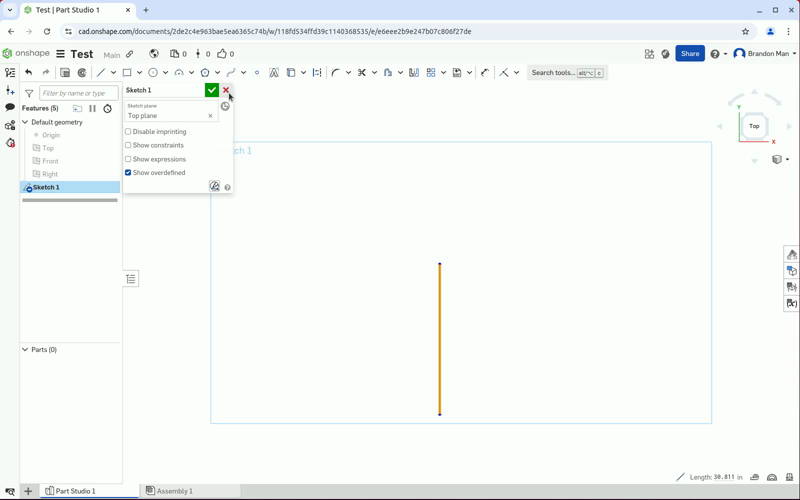
key(shift+h)
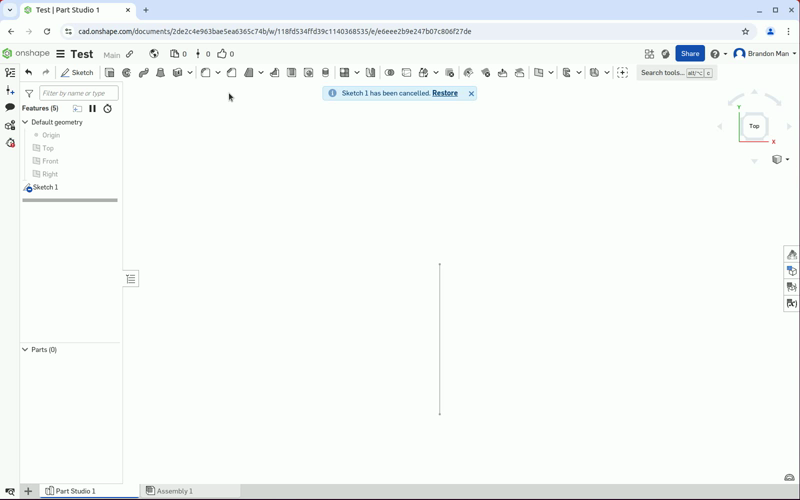
key(shift+s)
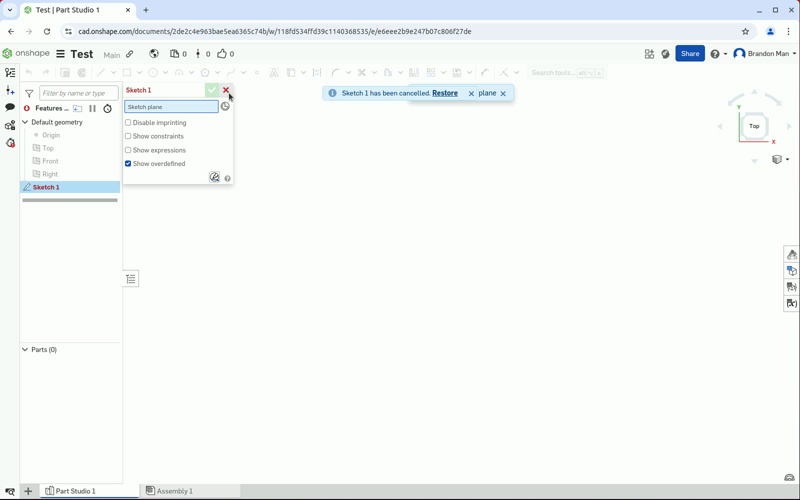
mouse_move(73, 150)
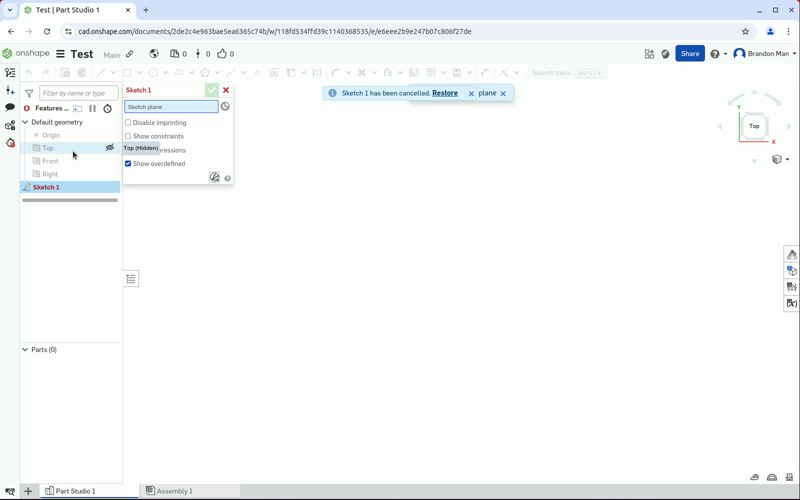
click(73, 150)
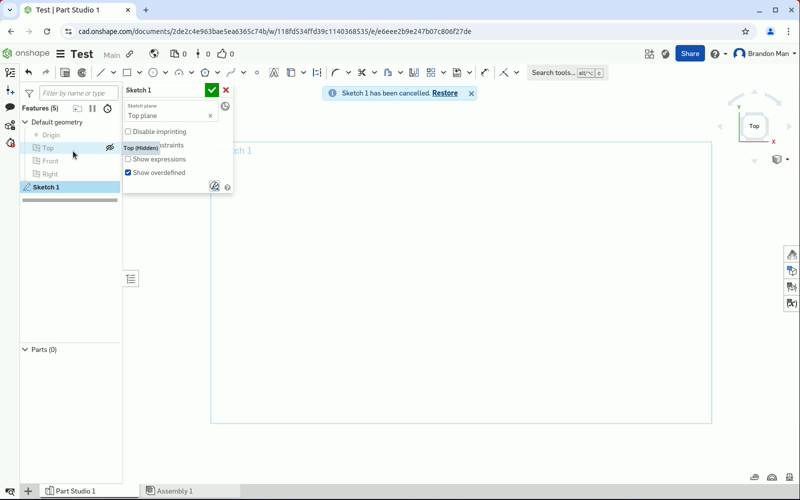
mouse_move(73, 352)
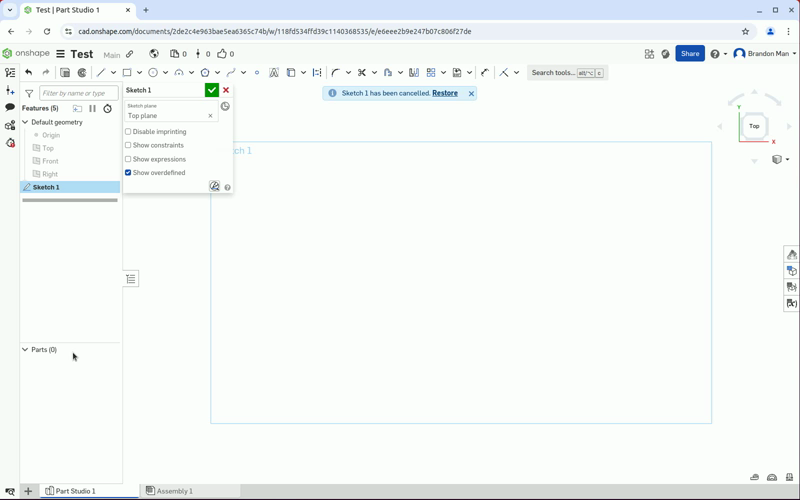
key(y)
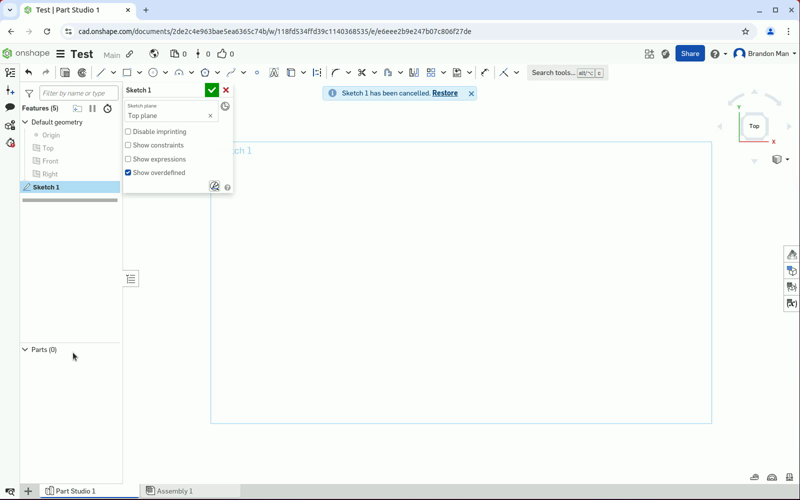
key(c)
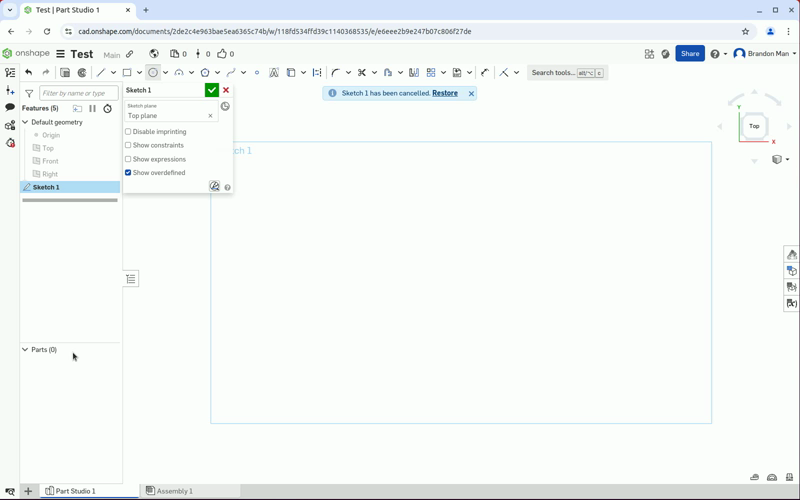
key_down(shift)
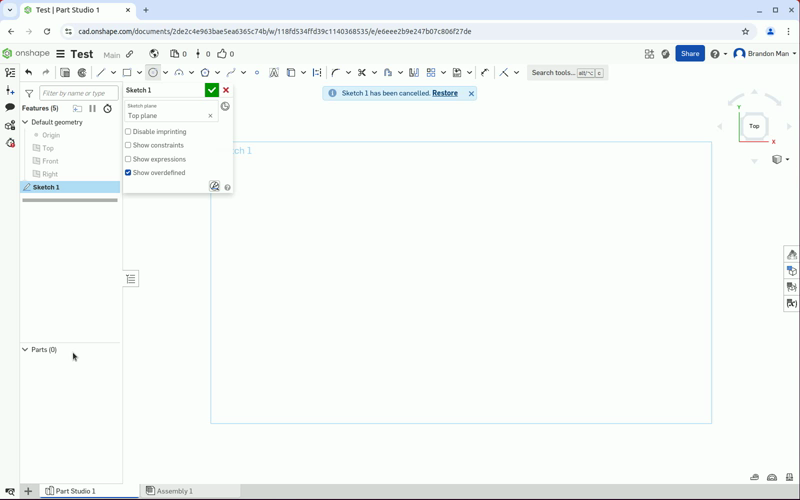
mouse_move(460, 282)
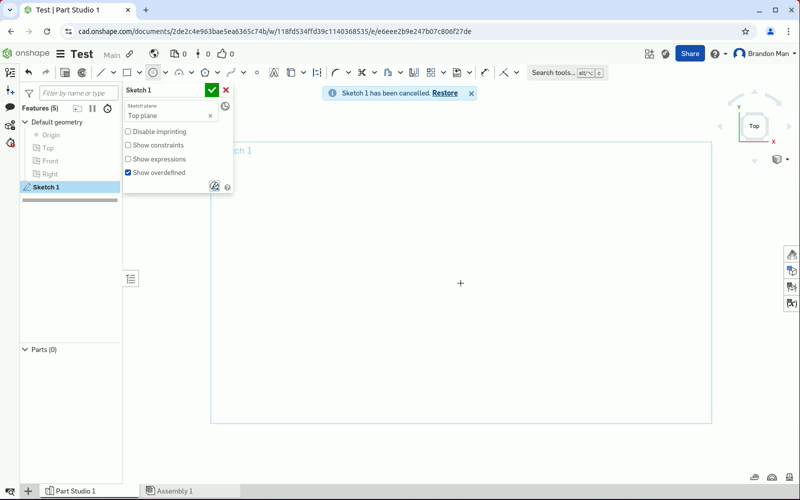
click(460, 282)
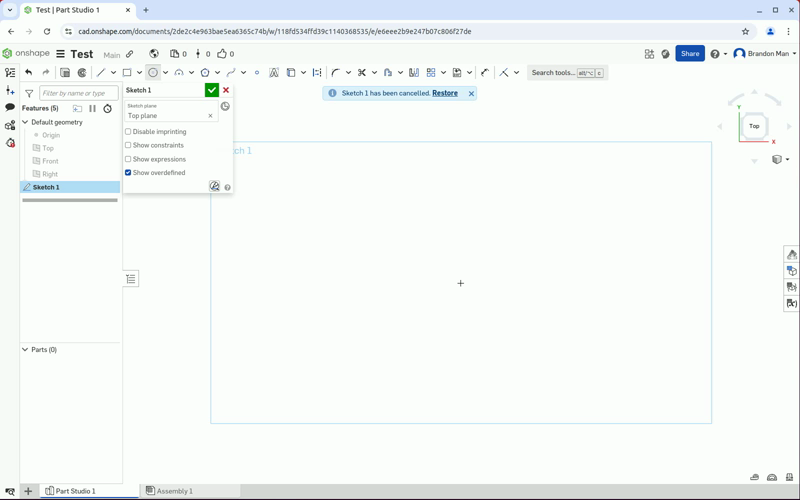
key_up(shift)
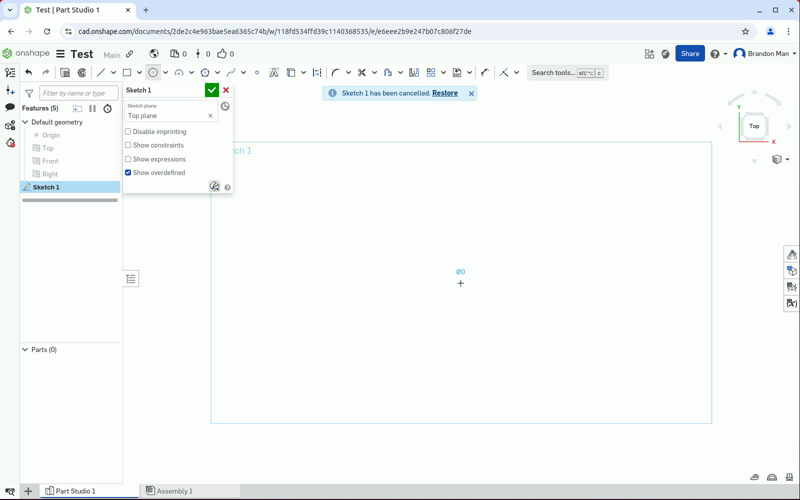
mouse_move(465, 282)
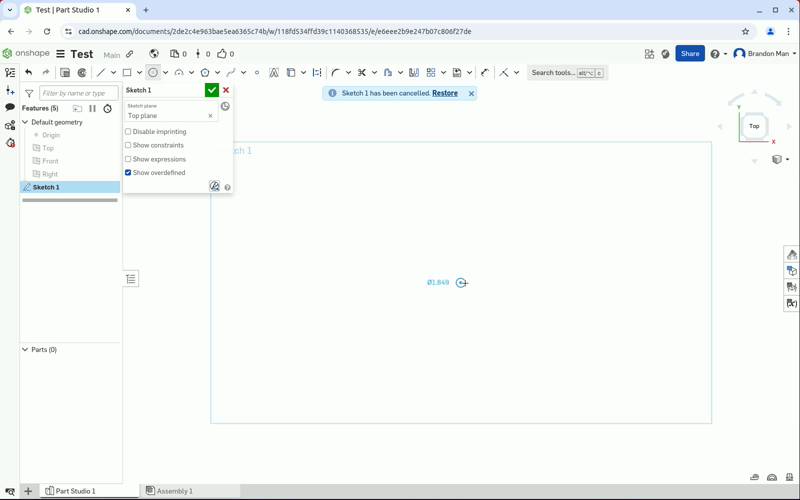
click(465, 282)
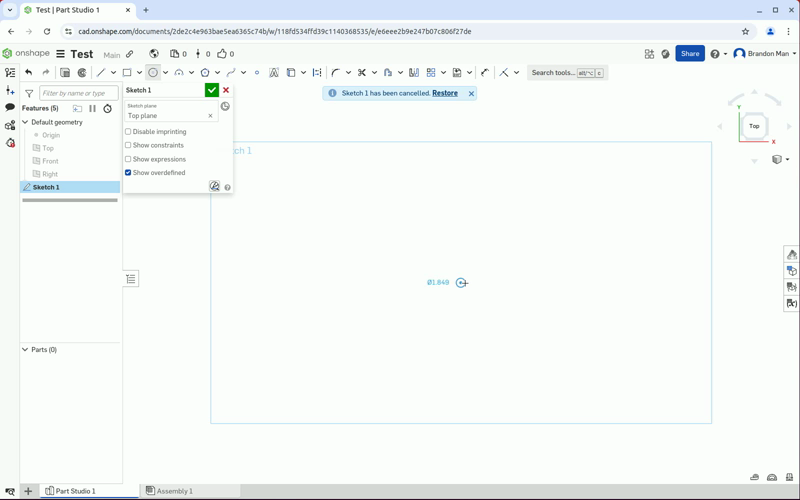
key(esc)
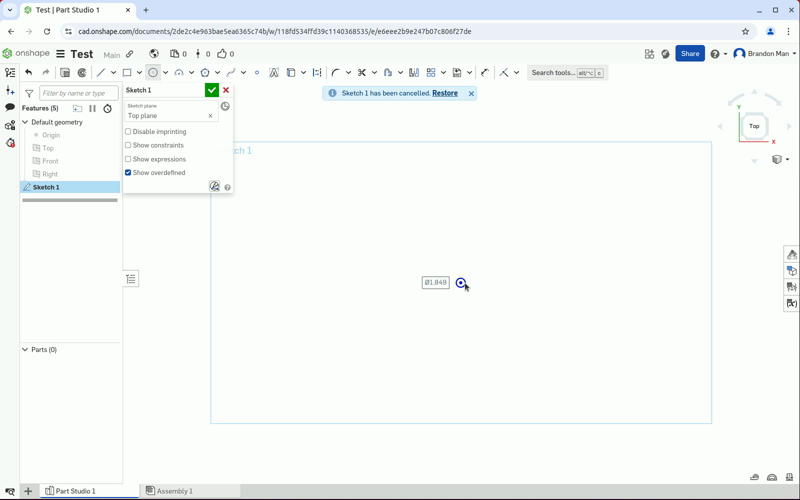
mouse_move(459, 279)
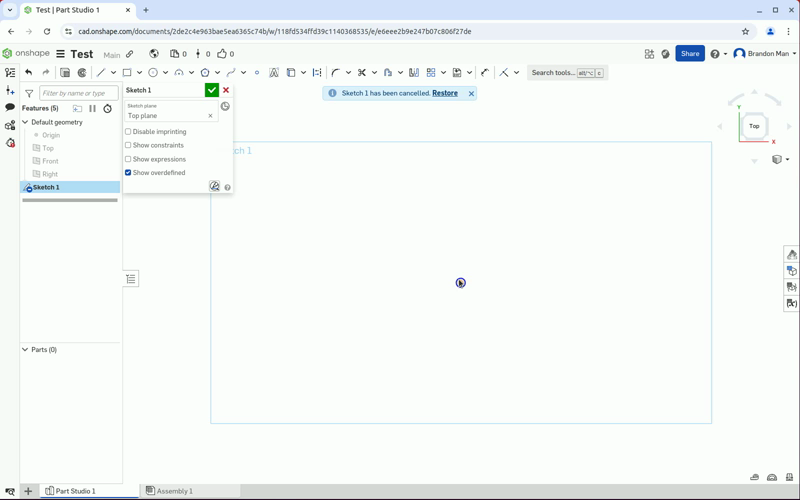
scroll(6)
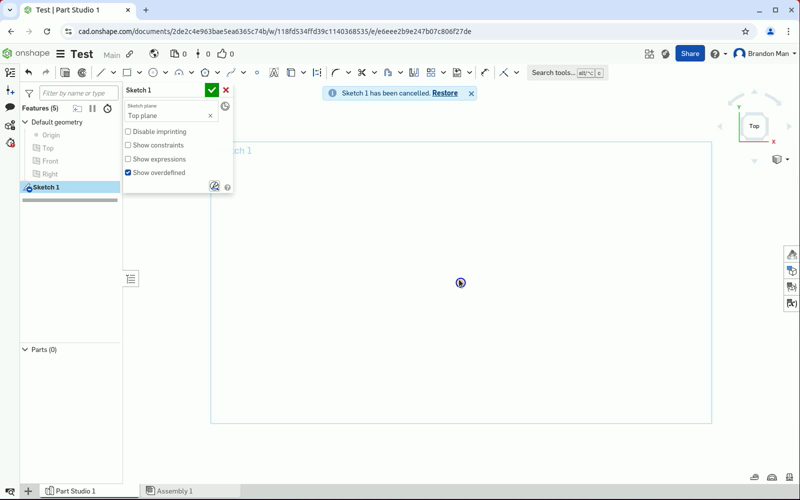
scroll(6)
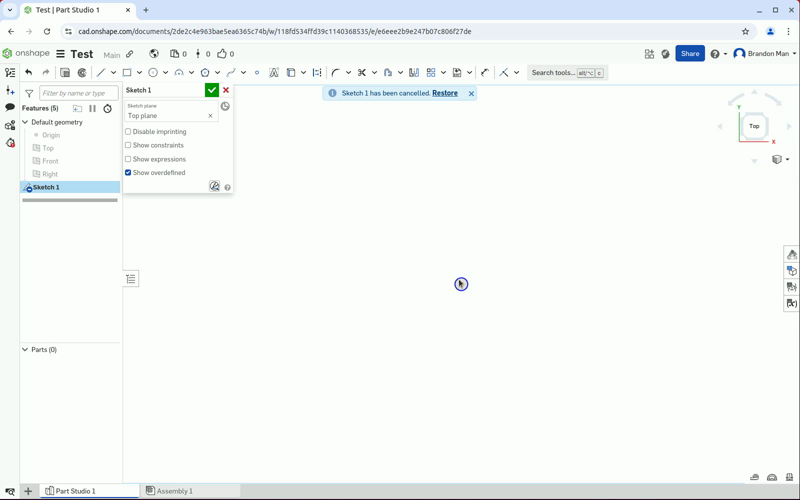
scroll(6)
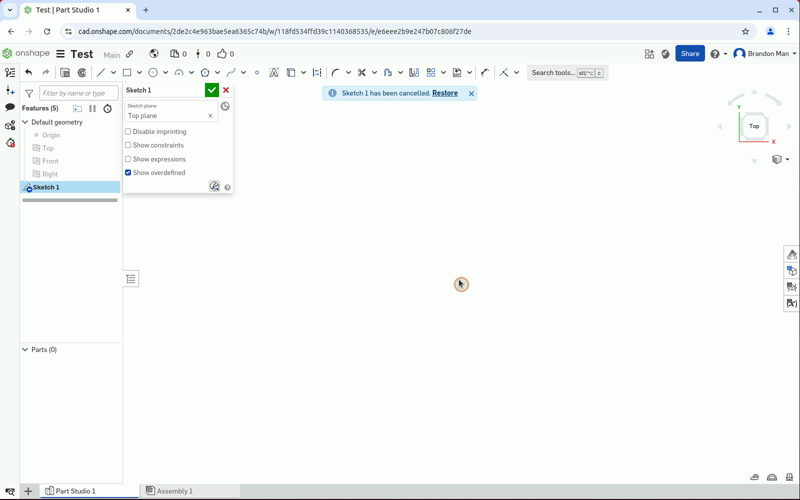
scroll(6)
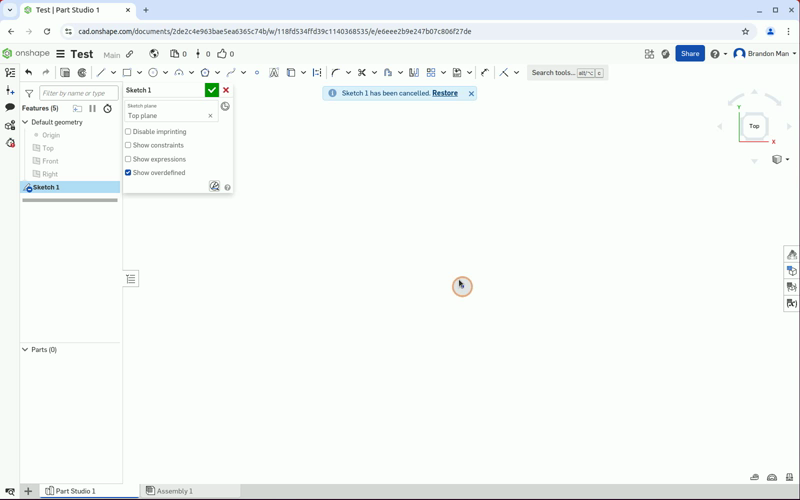
scroll(6)
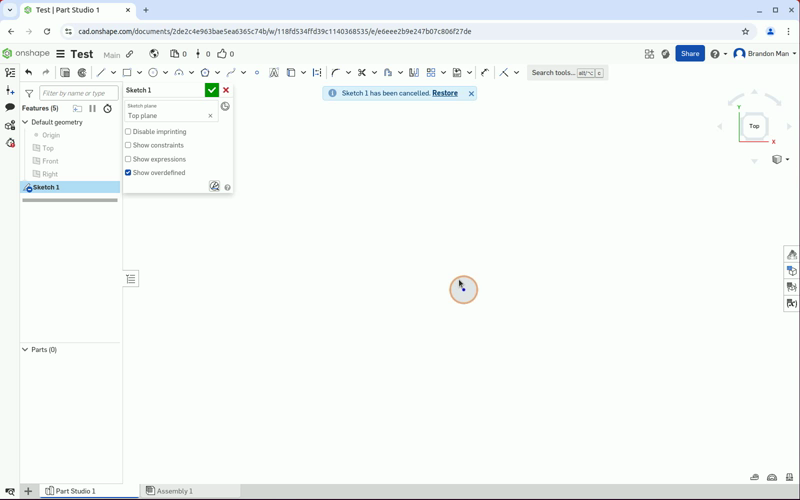
scroll(6)
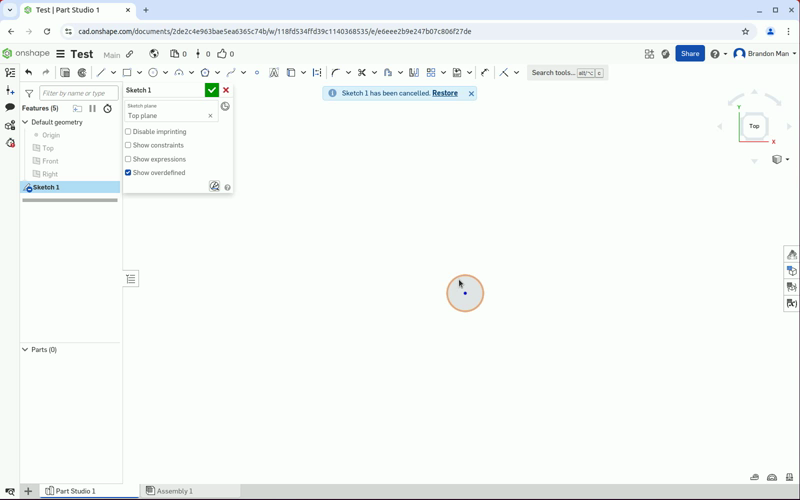
scroll(6)
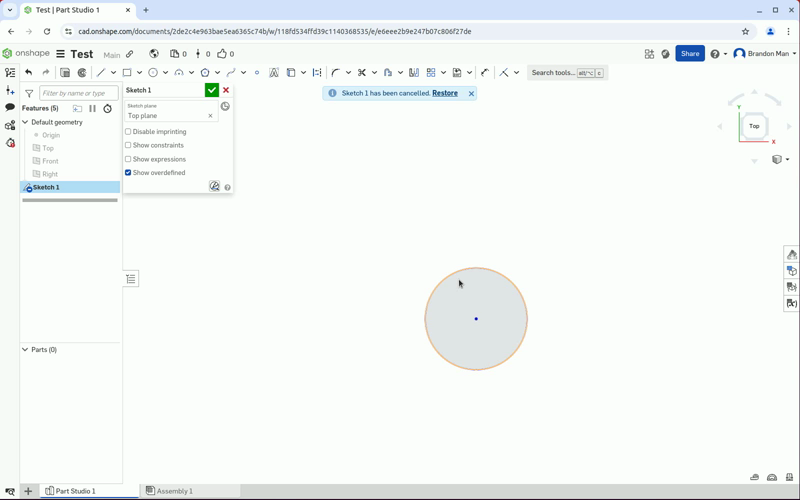
click(459, 279)
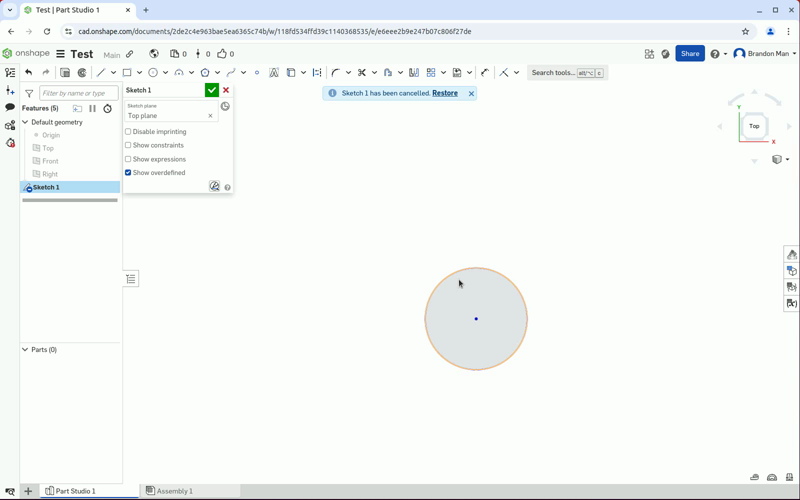
scroll(-6)
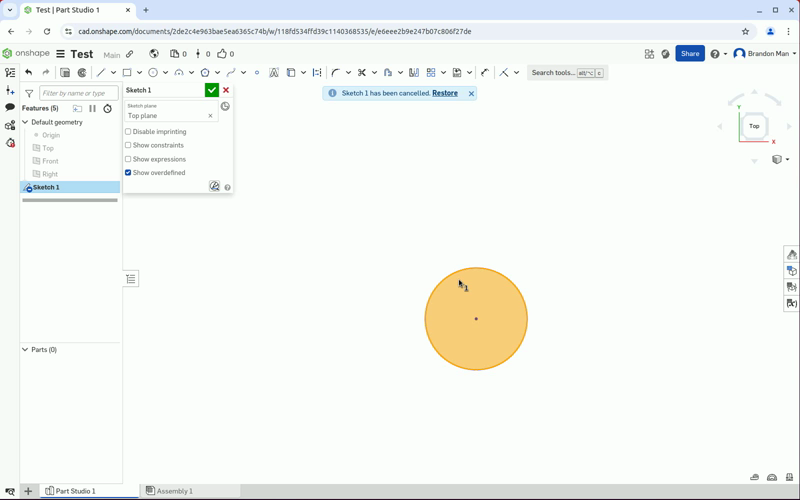
scroll(-6)
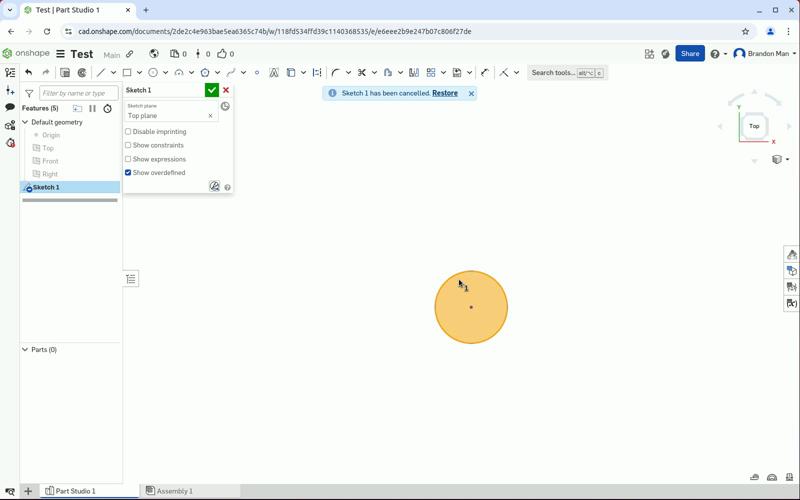
scroll(-6)
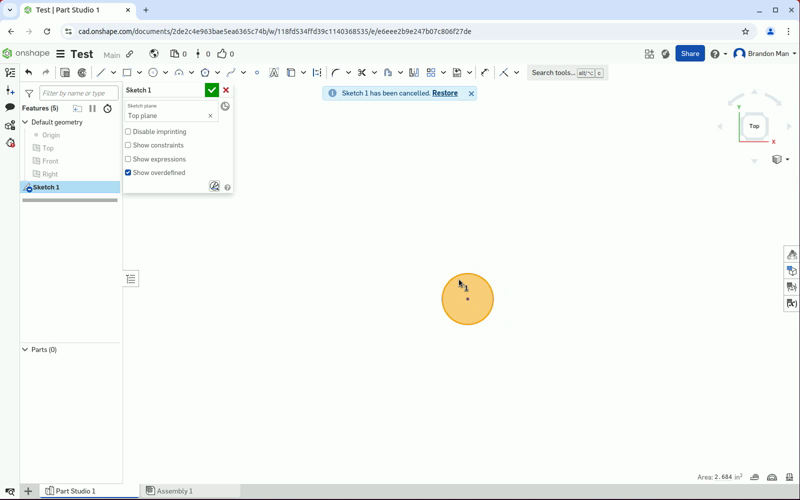
scroll(-6)
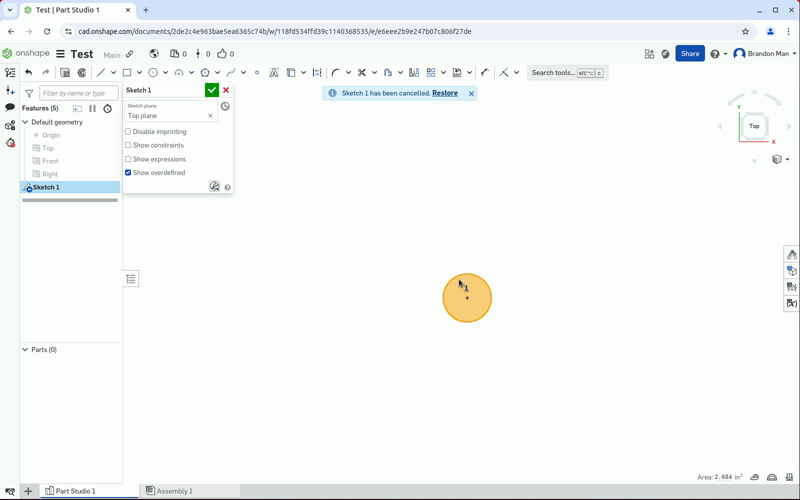
scroll(-6)
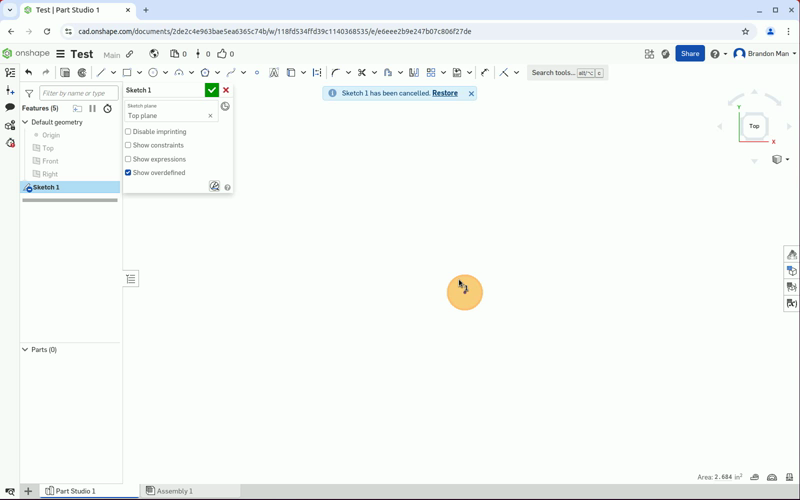
scroll(-6)
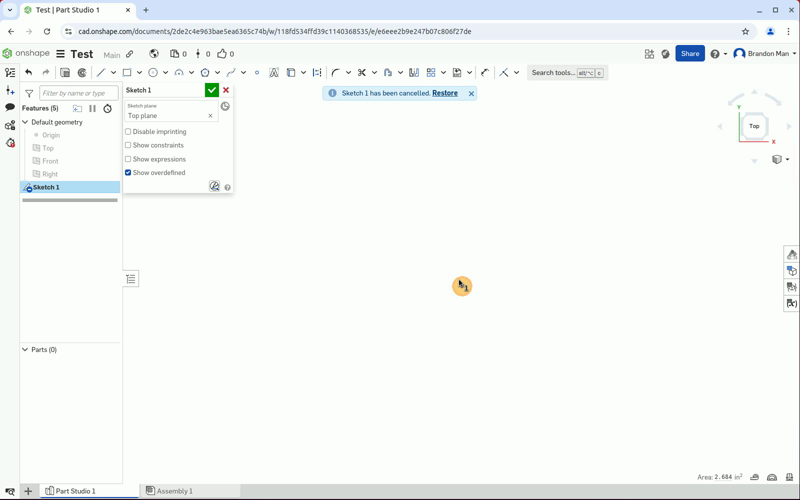
scroll(-6)
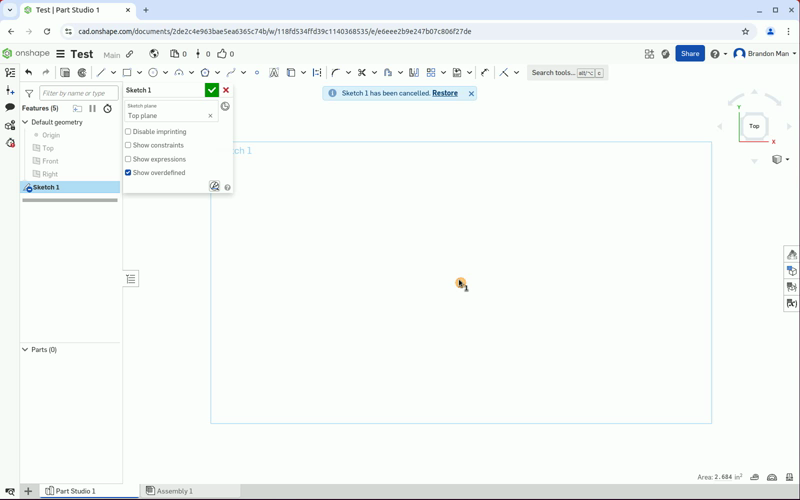
mouse_move(73, 352)
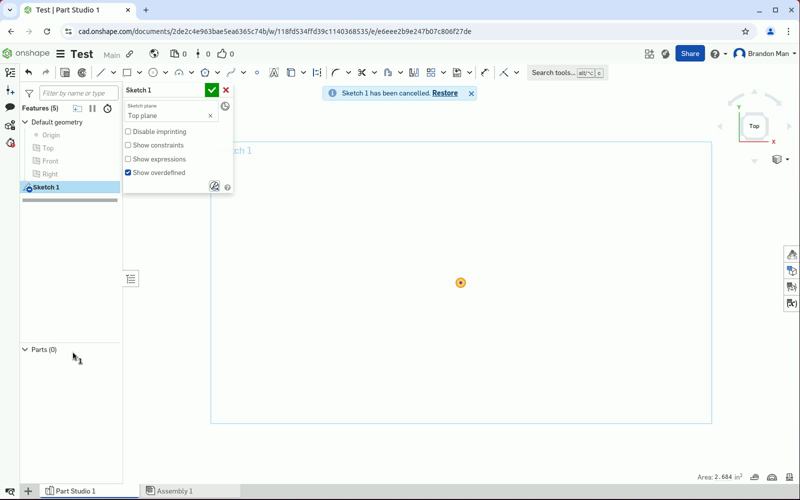
key(shift+y)
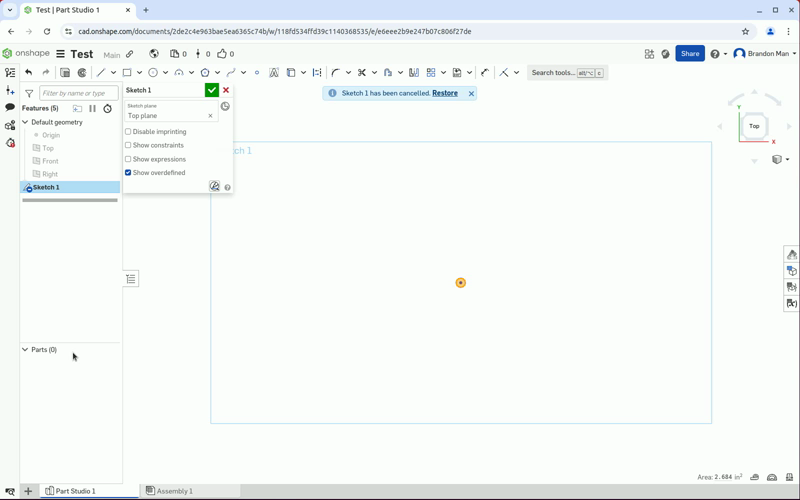
key(shift+e)
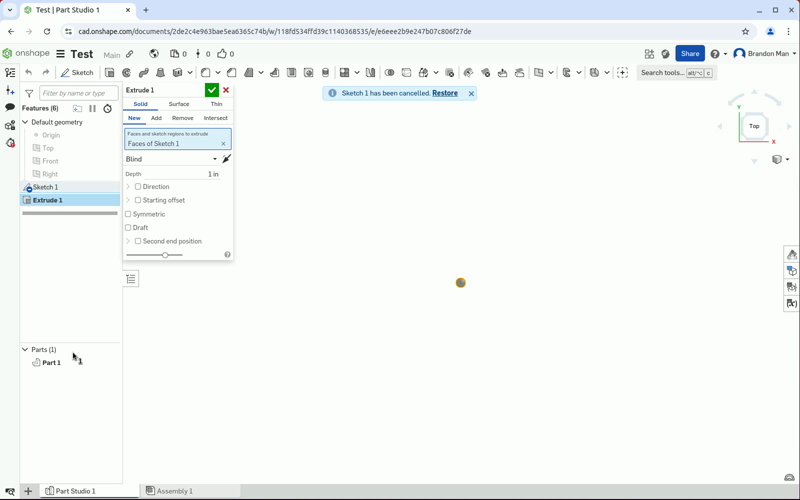
mouse_move(143, 106)
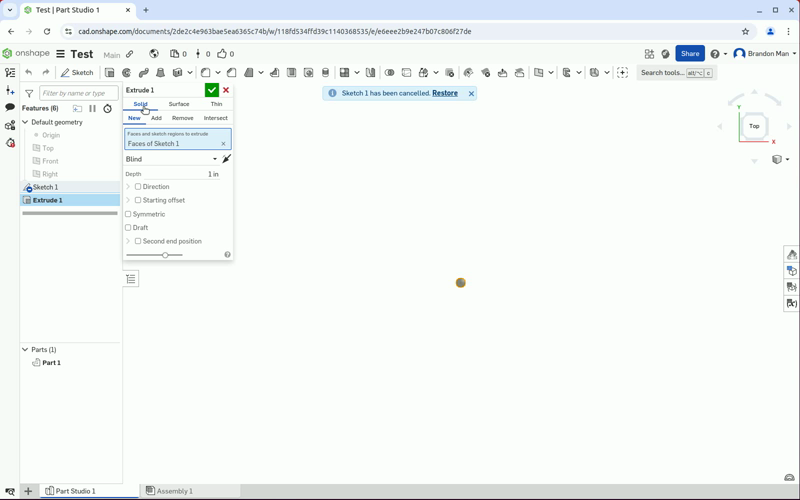
click(143, 106)
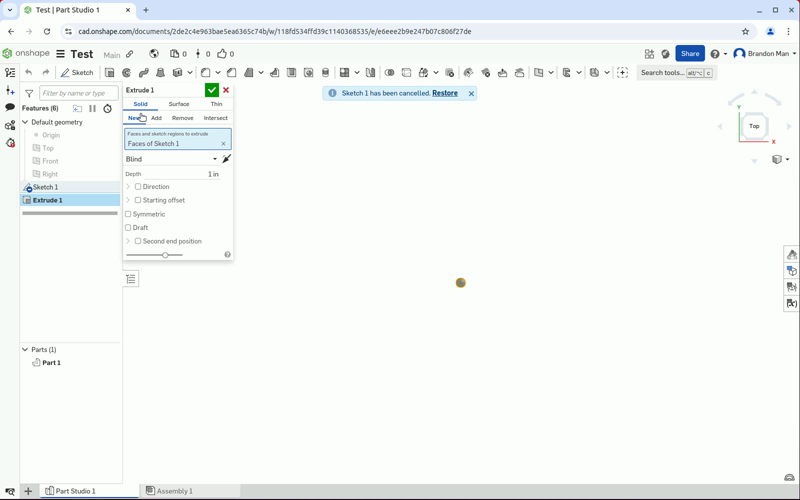
mouse_move(137, 120)
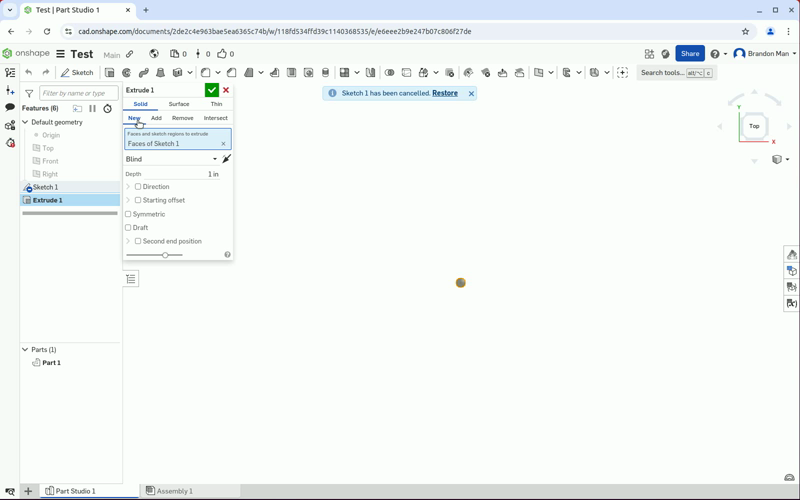
click(137, 120)
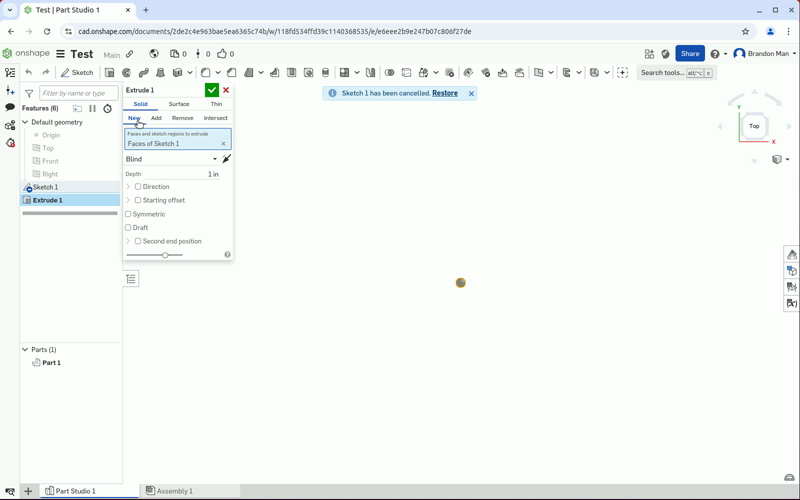
key(tab, 4)
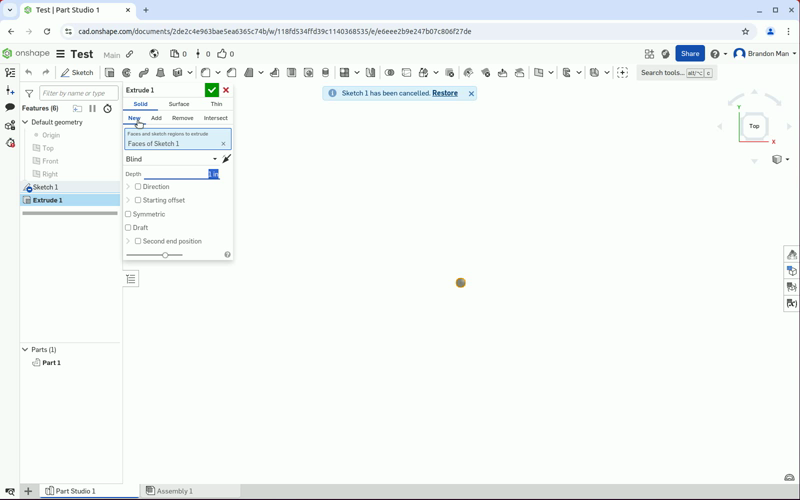
text(23.108)
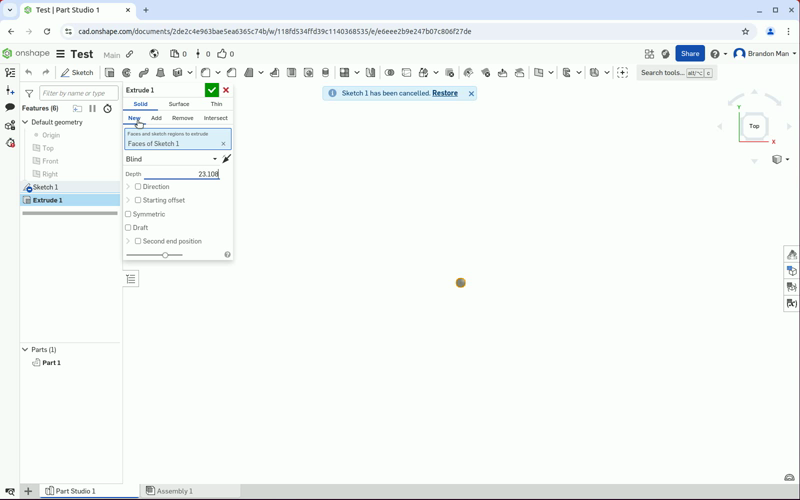
key(enter)
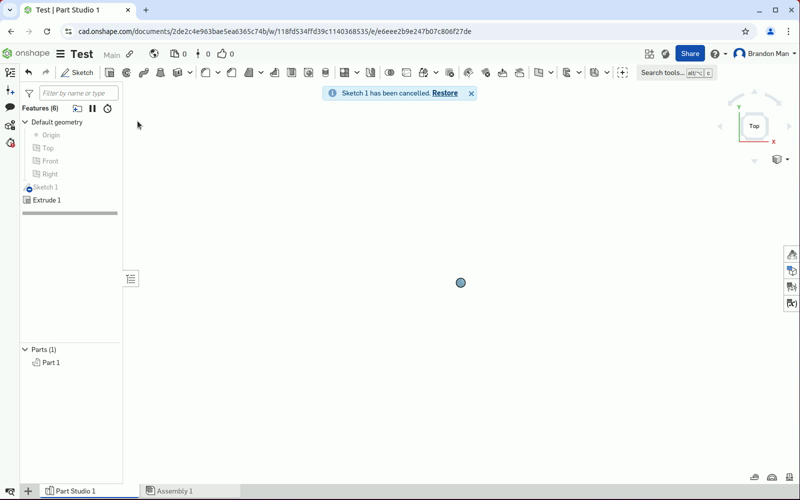
key(shift+h)
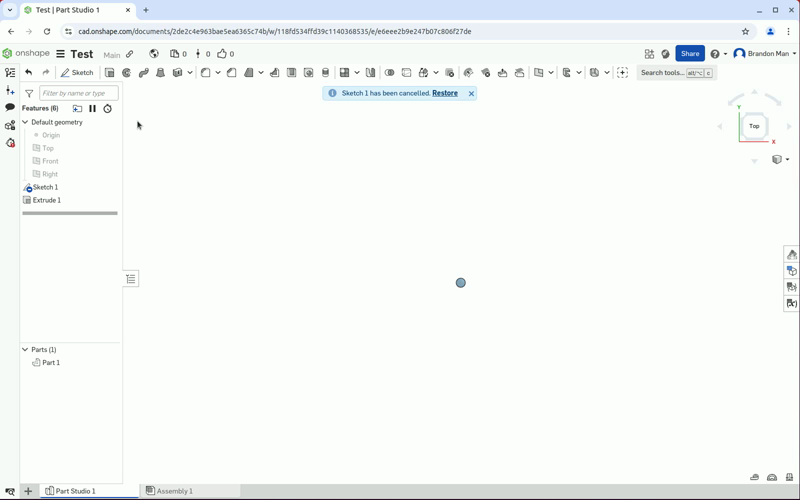
key(shift+h)
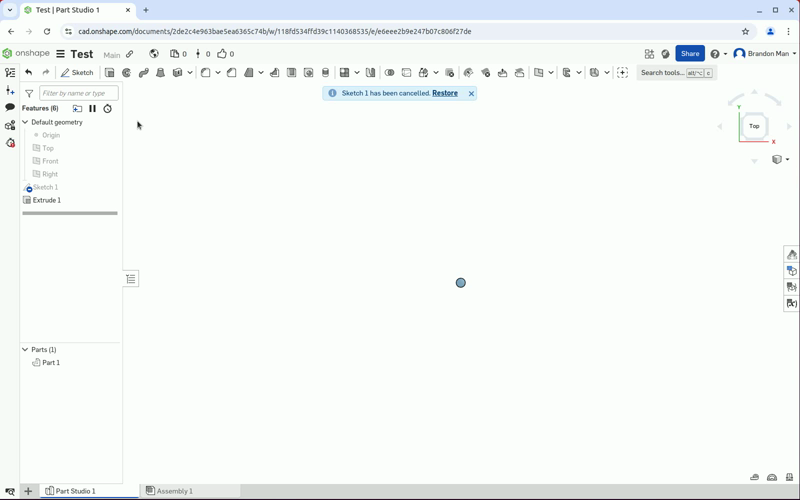
mouse_move(73, 189)
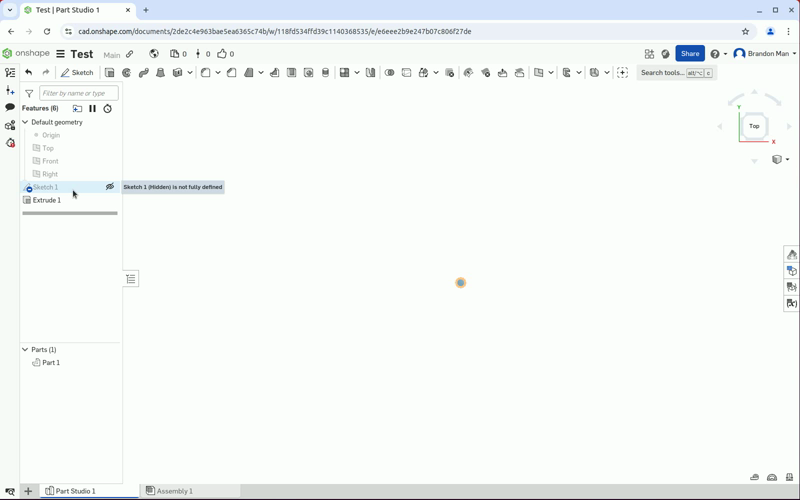
click(73, 189)
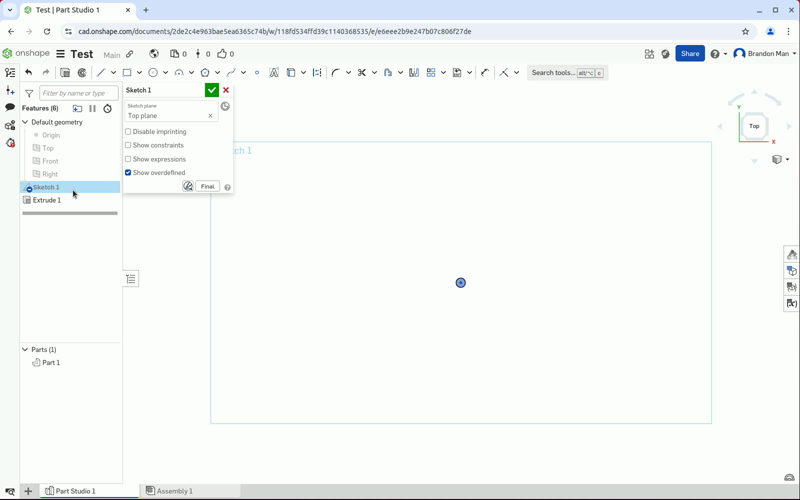
mouse_move(229, 92)
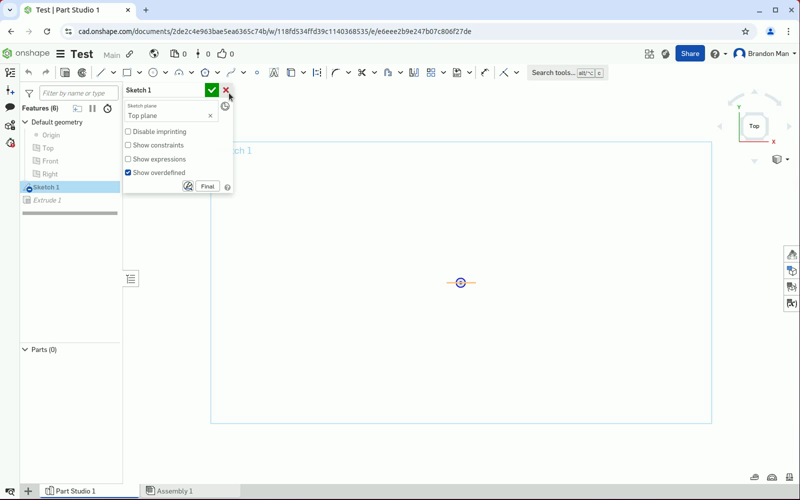
click(229, 92)
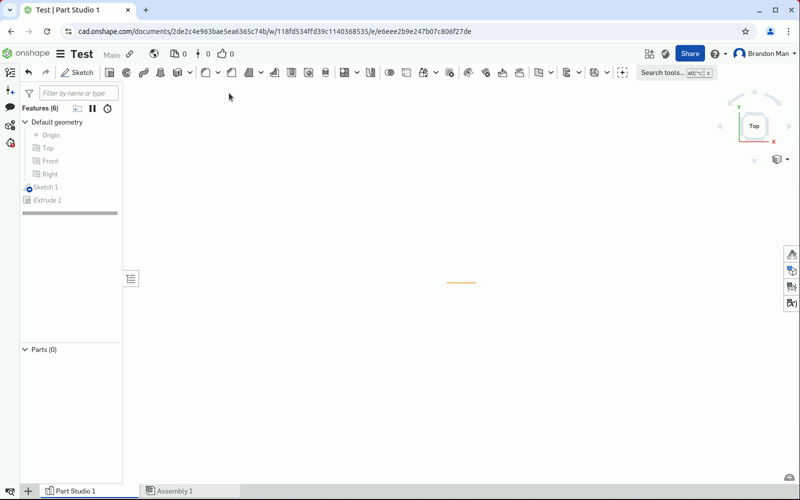
mouse_move(541, 75)
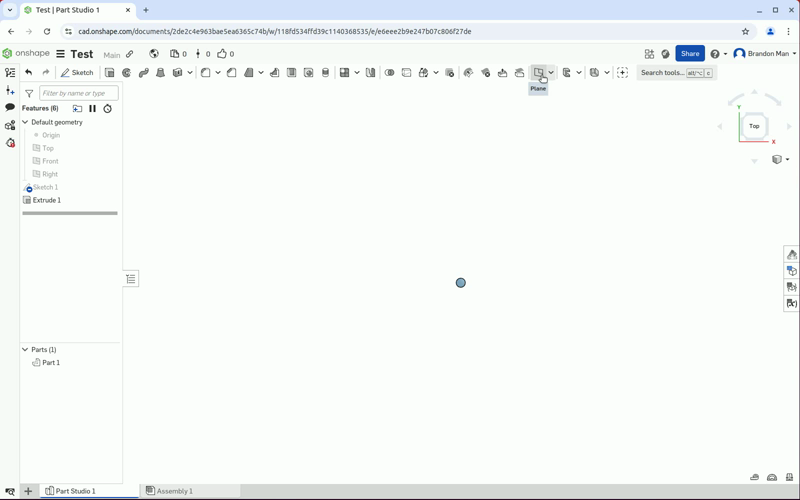
click(541, 75)
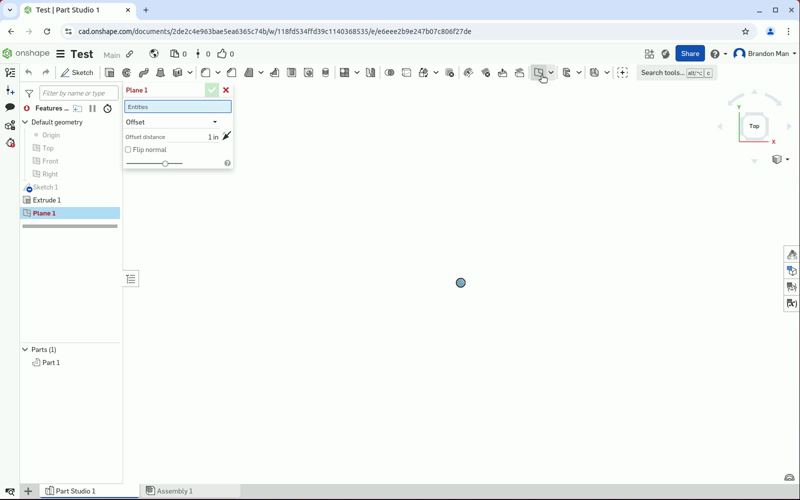
mouse_move(73, 150)
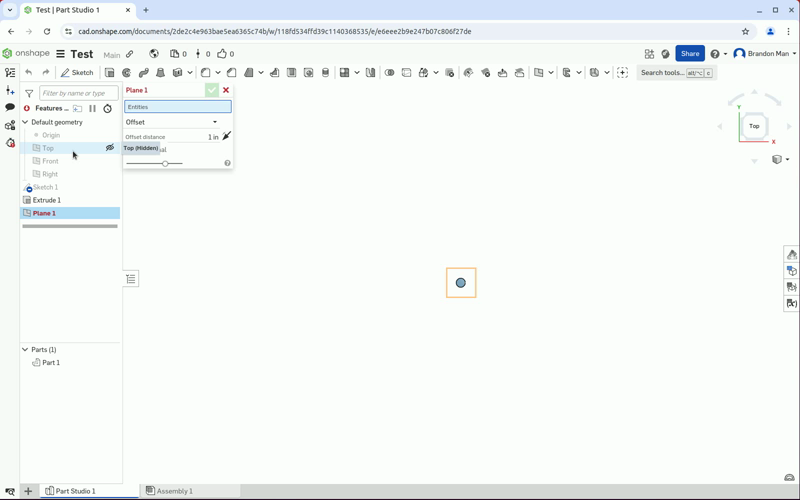
click(73, 150)
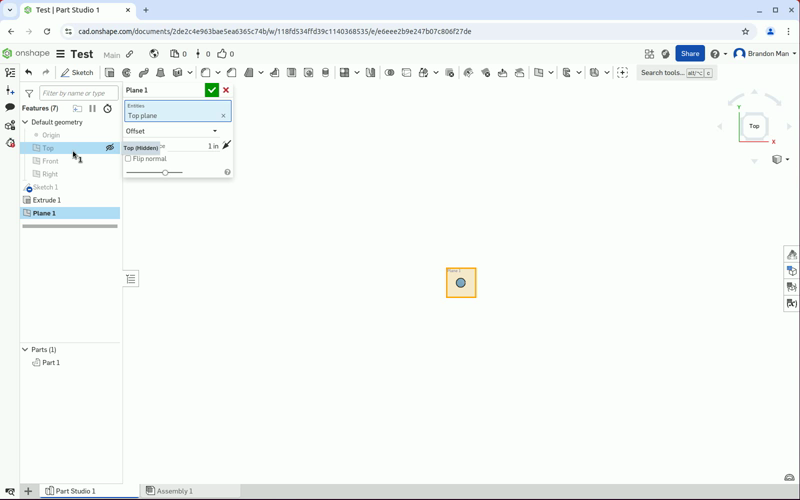
key(tab, 2)
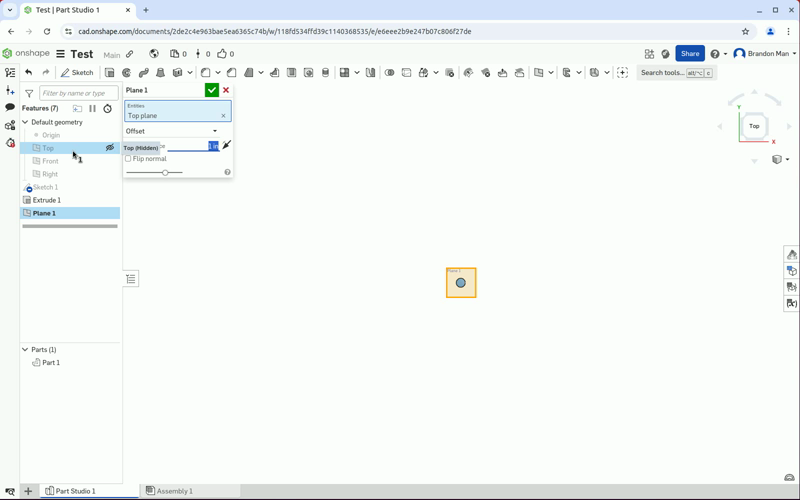
text(23.108)
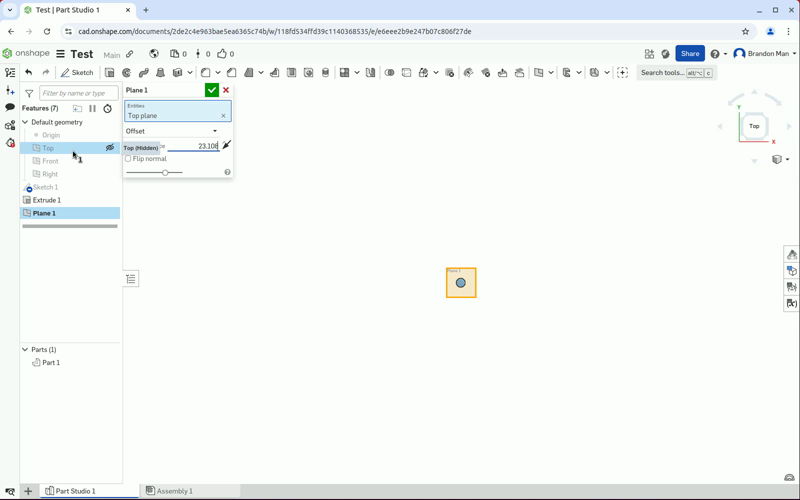
key(enter, 2)
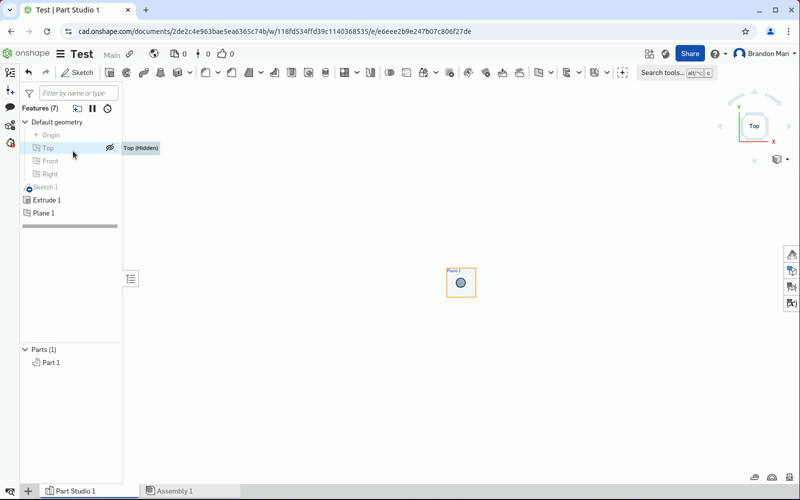
key(shift+s)
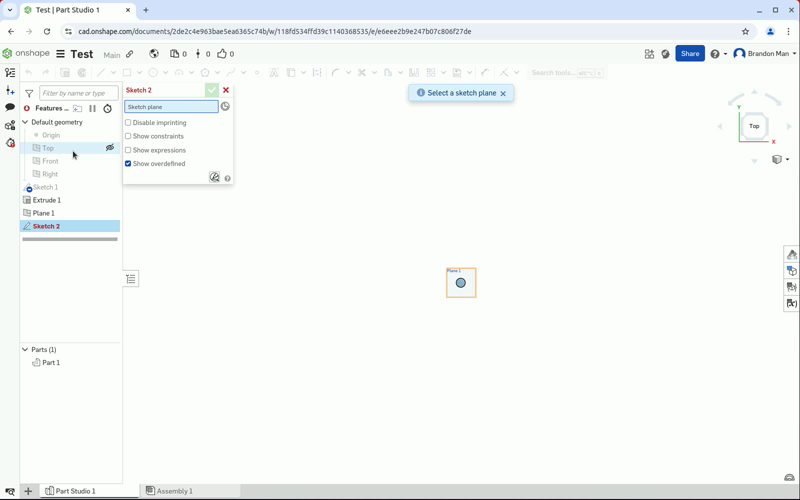
mouse_move(73, 215)
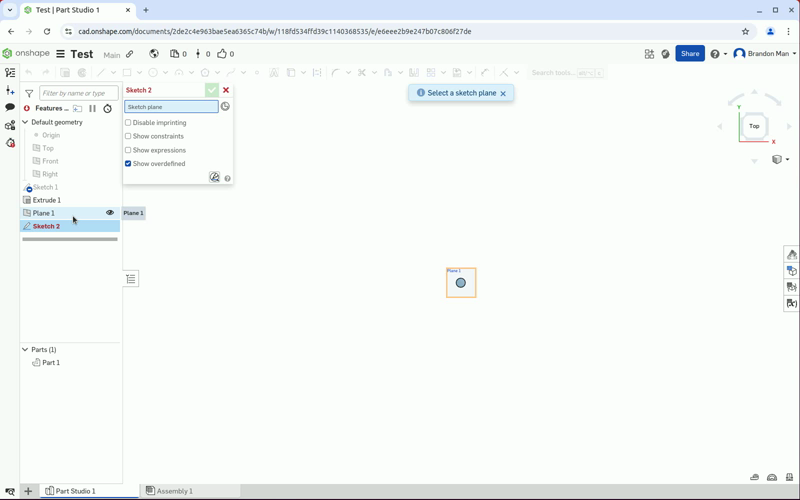
click(73, 215)
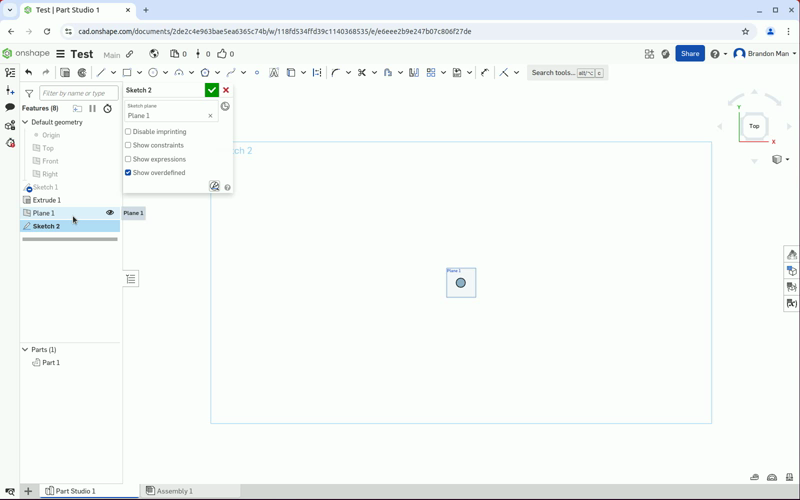
mouse_move(73, 352)
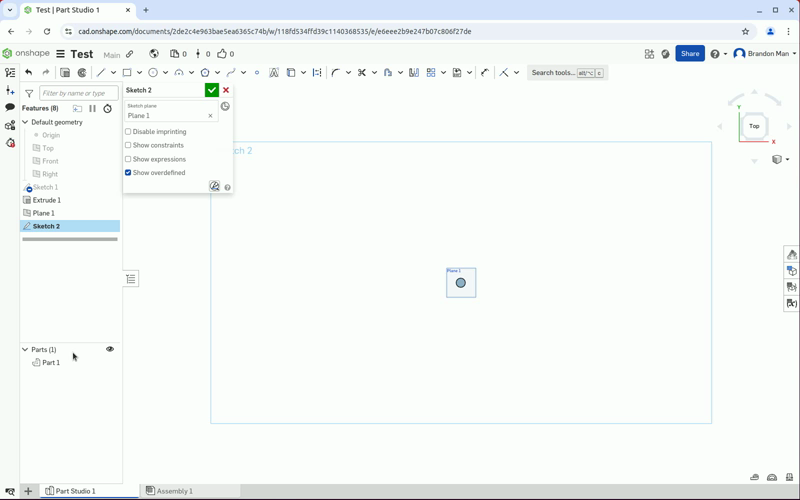
key(y)
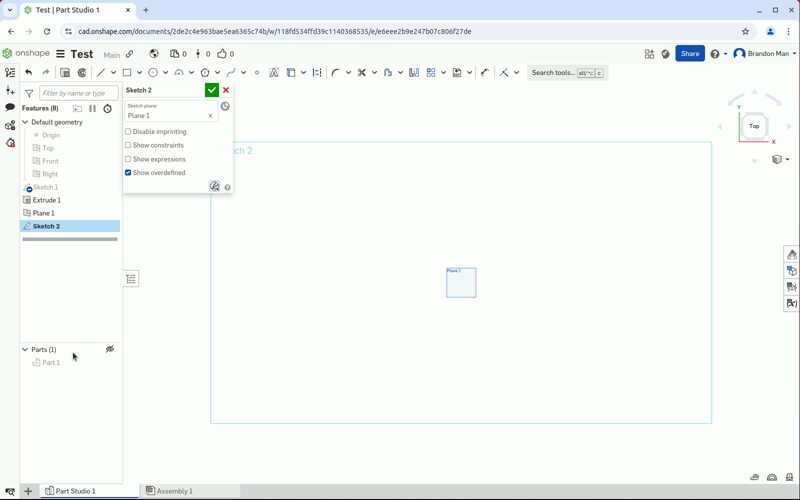
key(l)
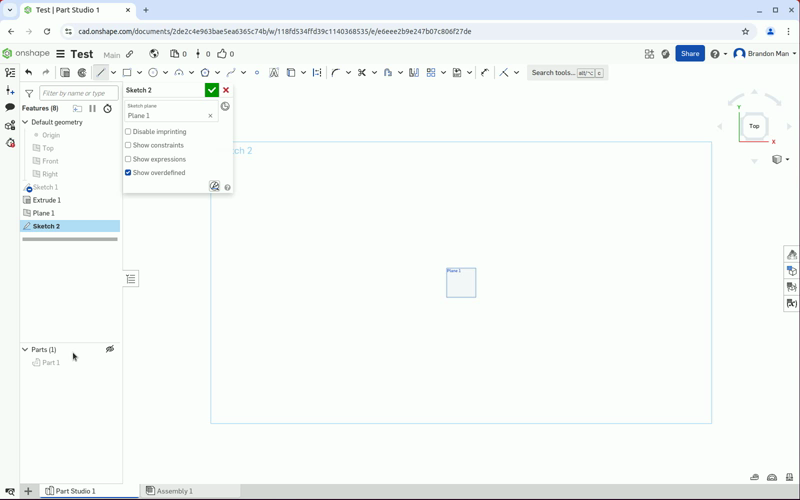
key_down(shift)
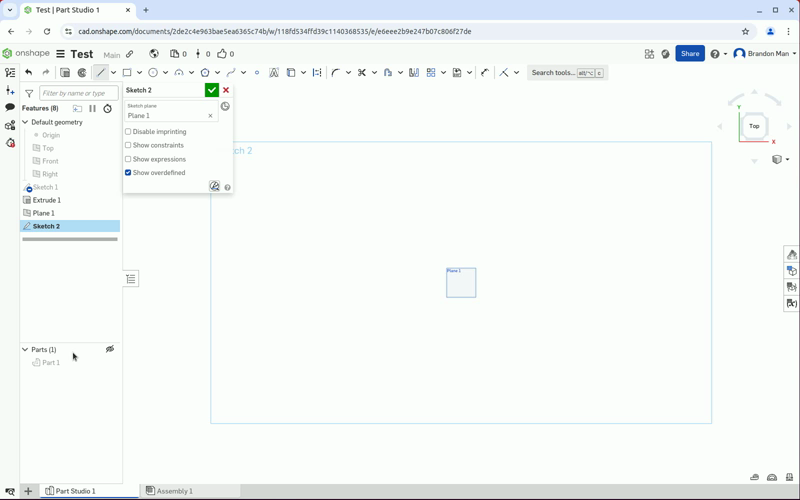
mouse_move(456, 288)
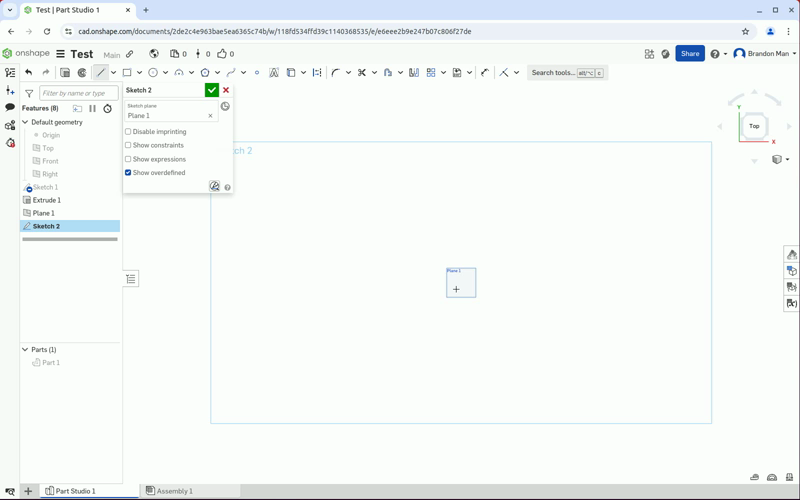
click(456, 288)
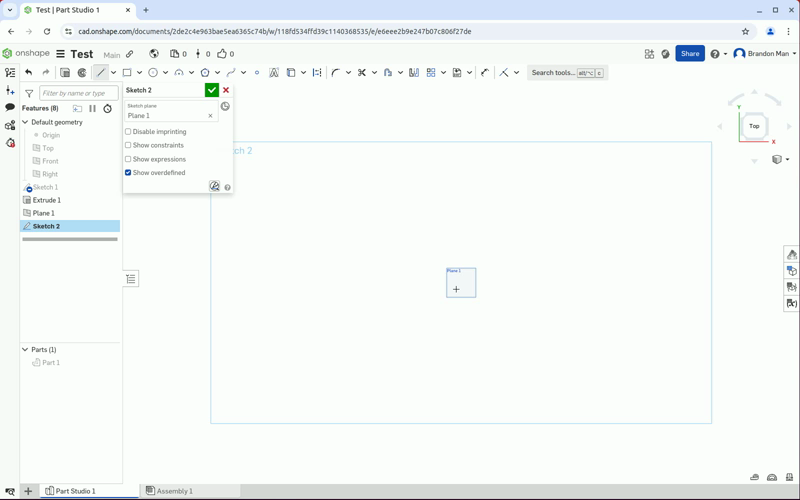
key_up(shift)
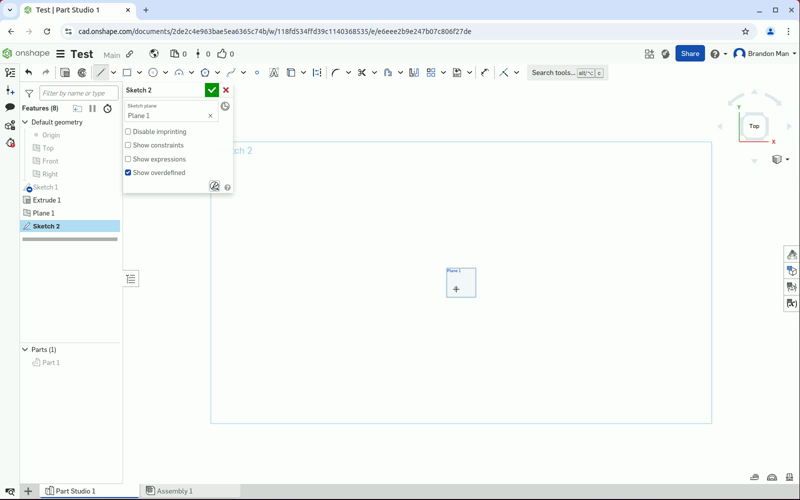
key_down(shift)
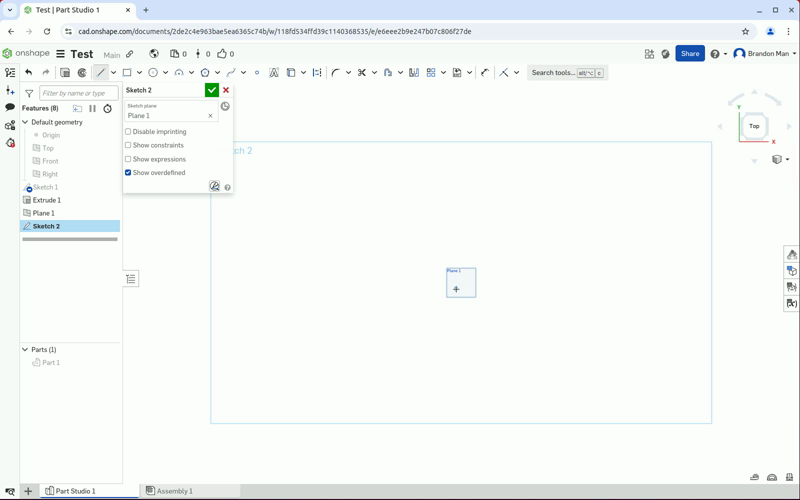
mouse_move(486, 288)
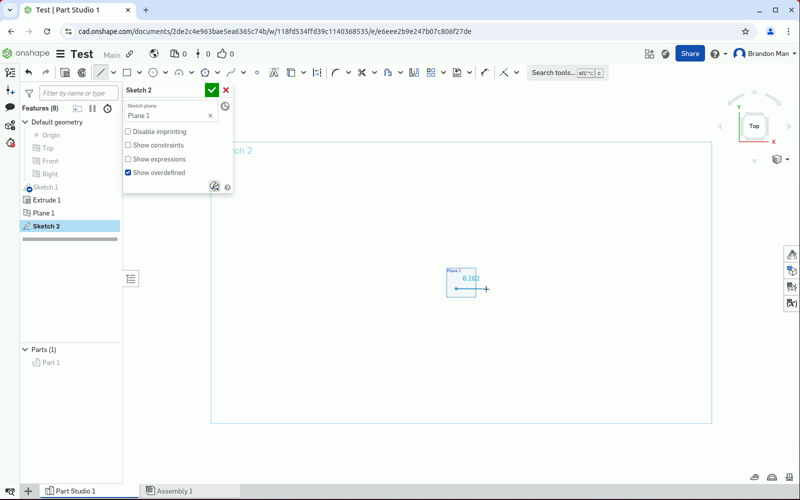
mouse_move(465, 288)
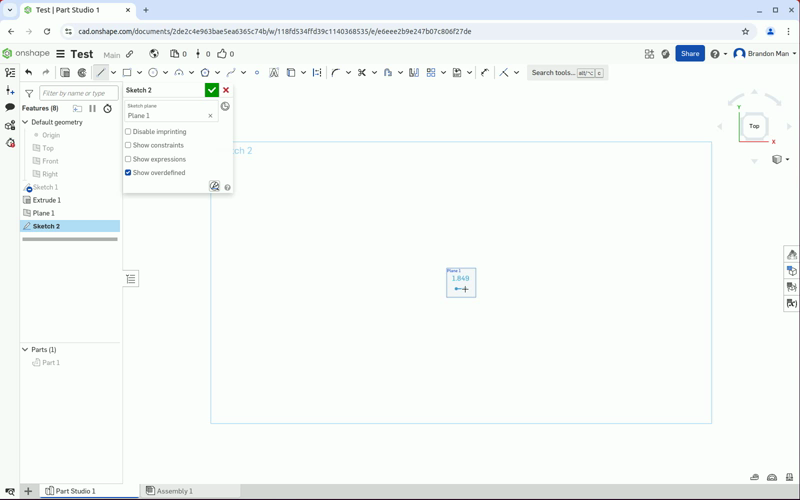
click(465, 288)
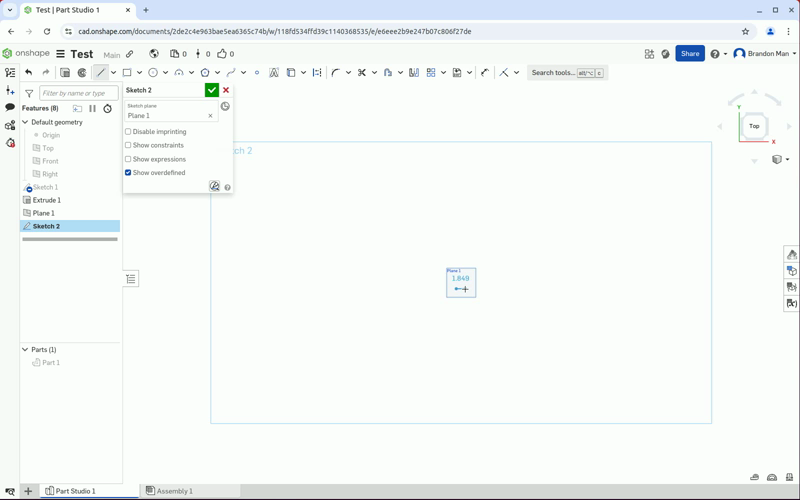
key_up(shift)
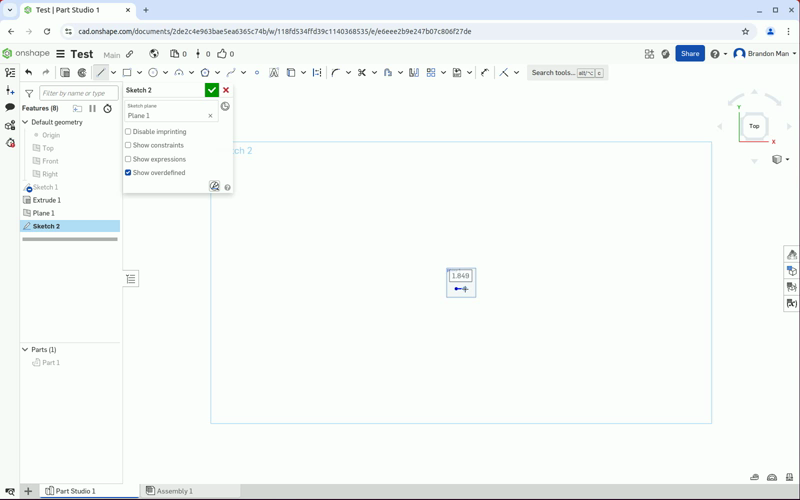
key_down(shift)
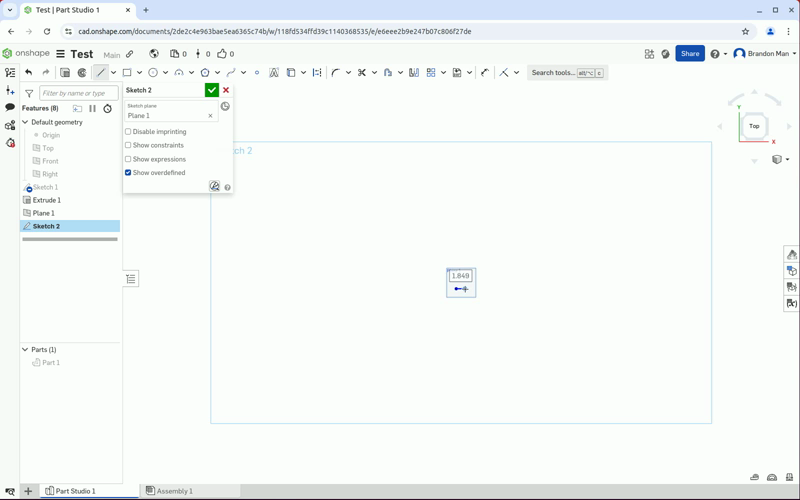
mouse_move(495, 288)
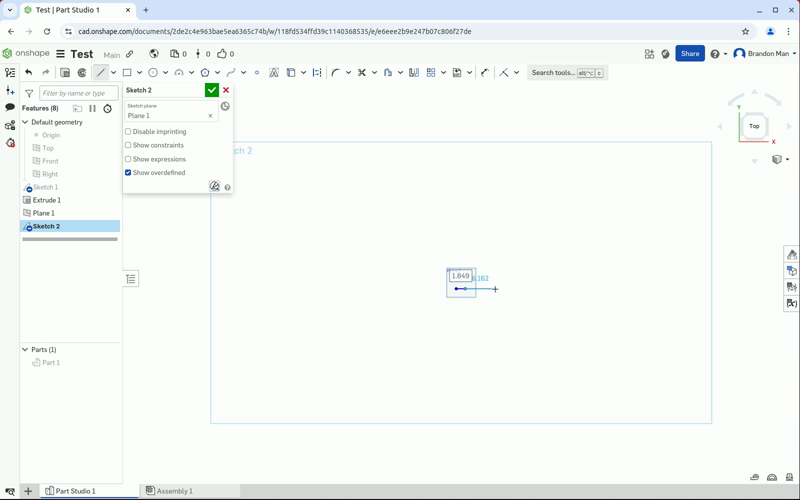
mouse_move(465, 285)
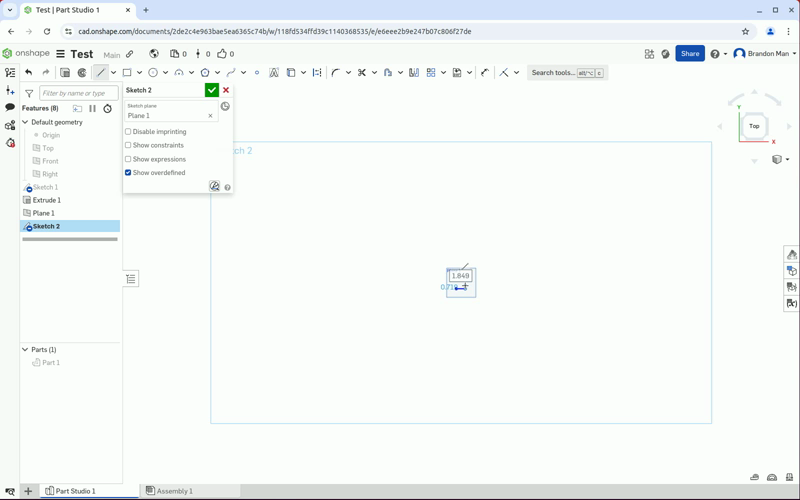
scroll(6)
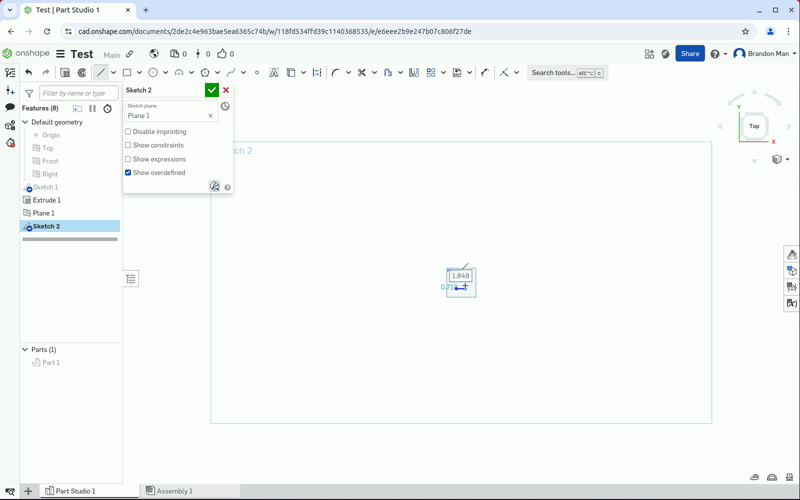
scroll(6)
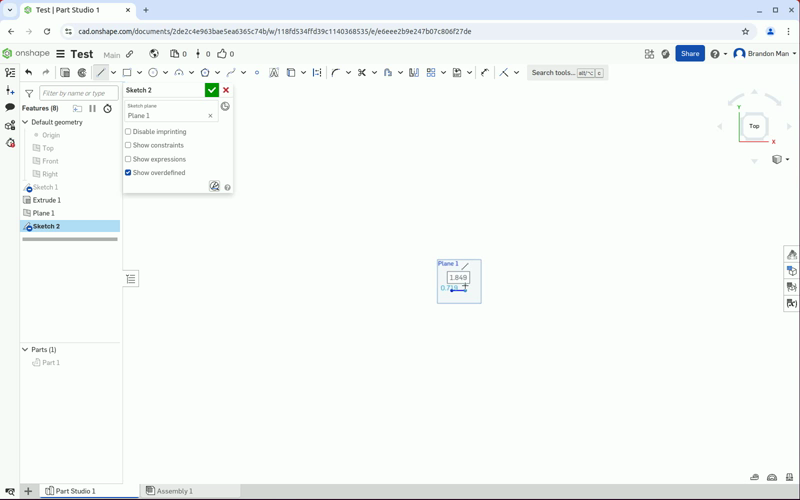
scroll(6)
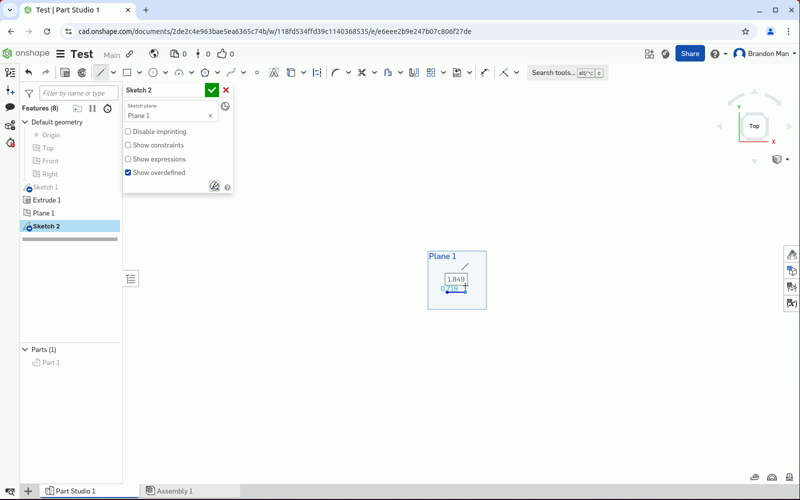
scroll(6)
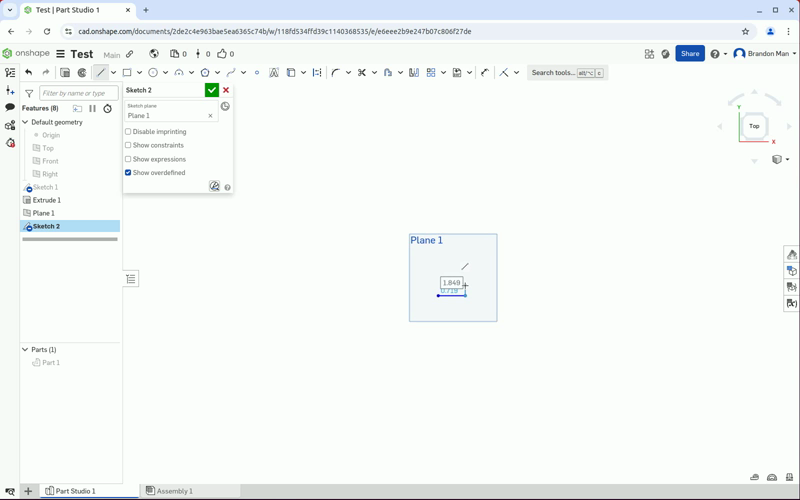
scroll(6)
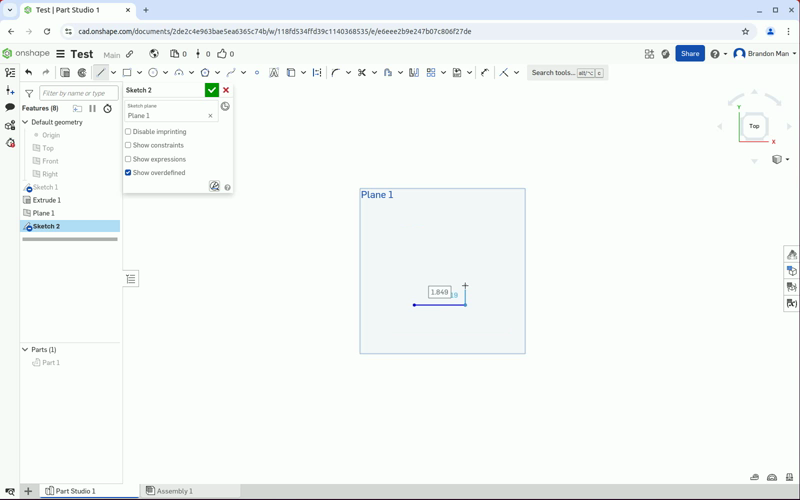
scroll(6)
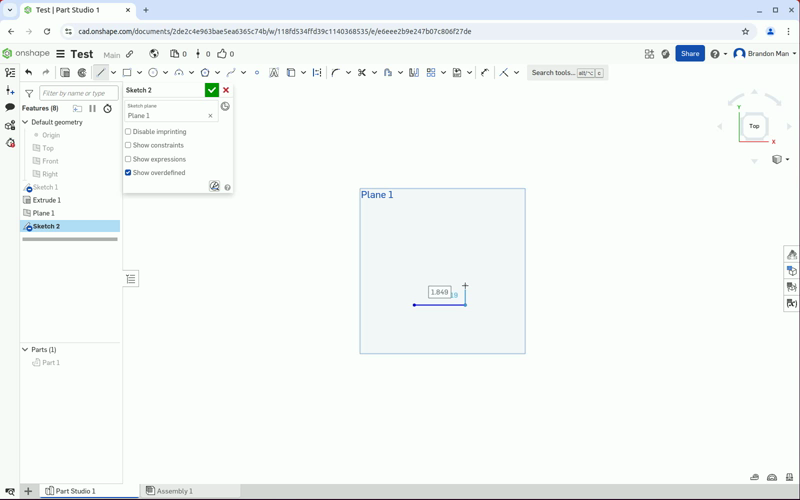
scroll(6)
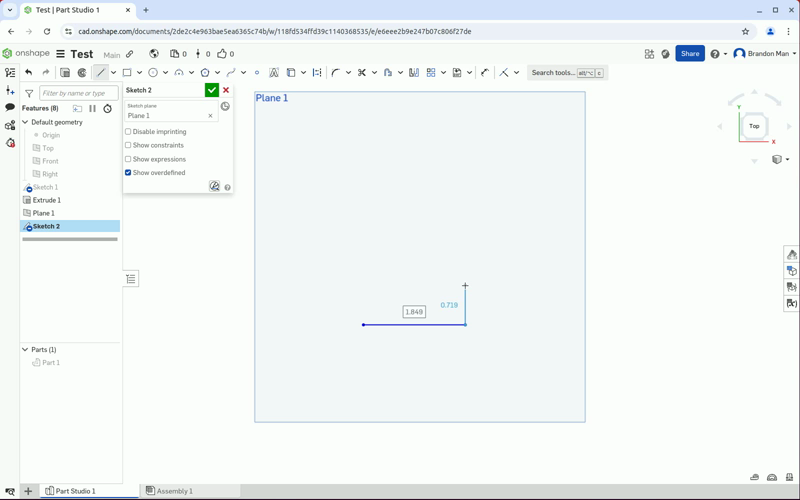
click(465, 285)
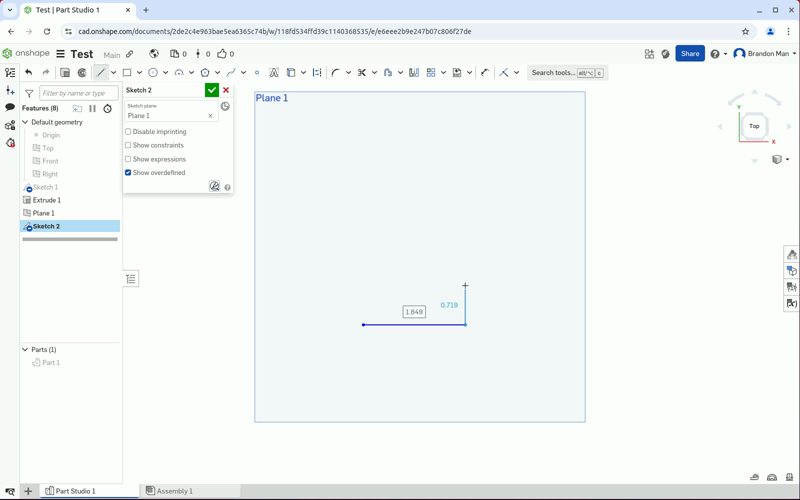
scroll(-6)
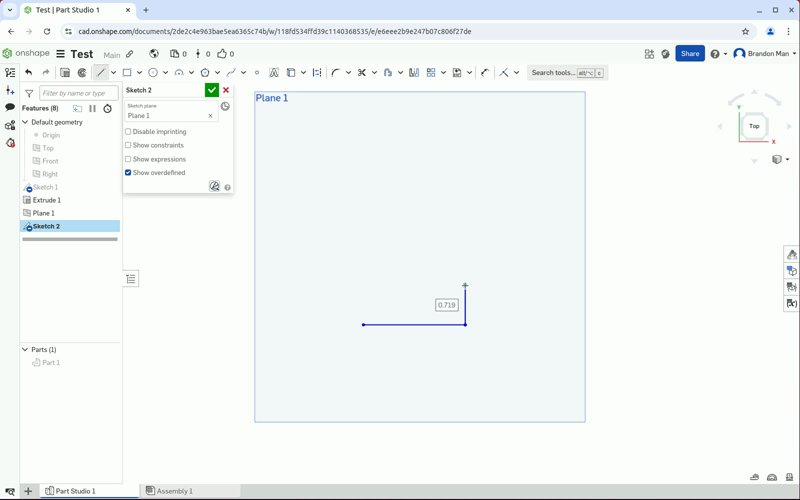
scroll(-6)
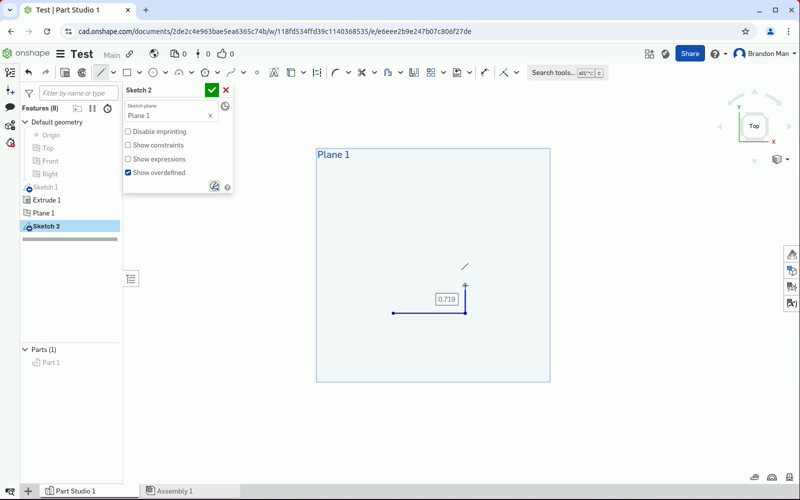
scroll(-6)
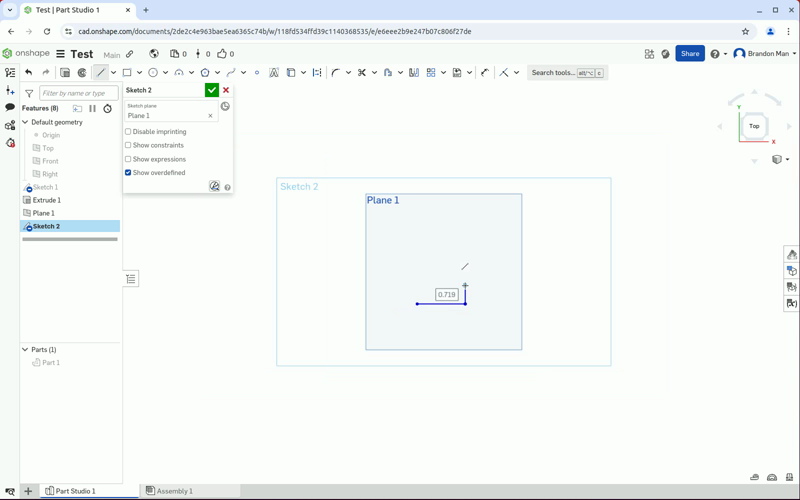
scroll(-6)
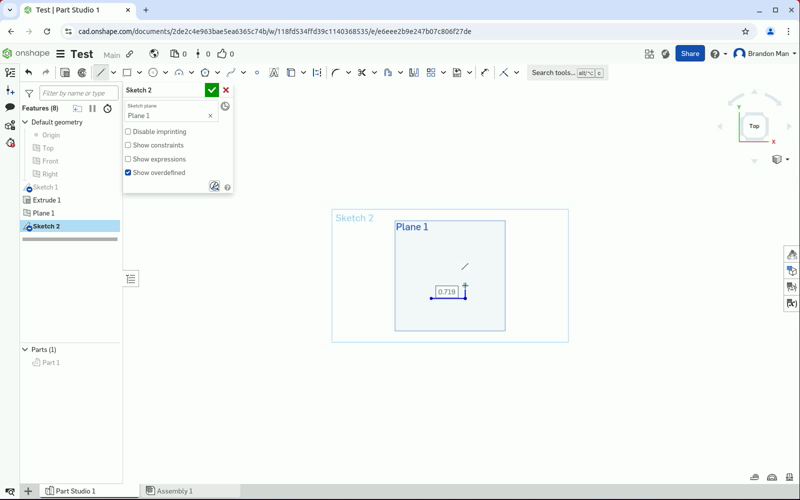
scroll(-6)
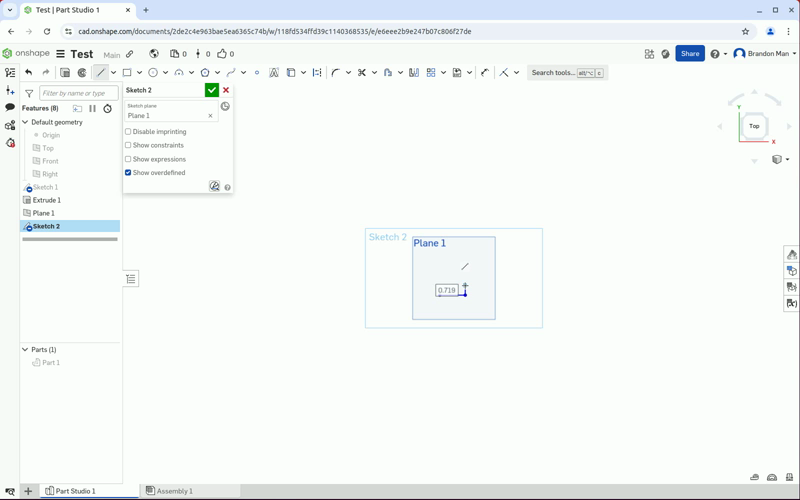
scroll(-6)
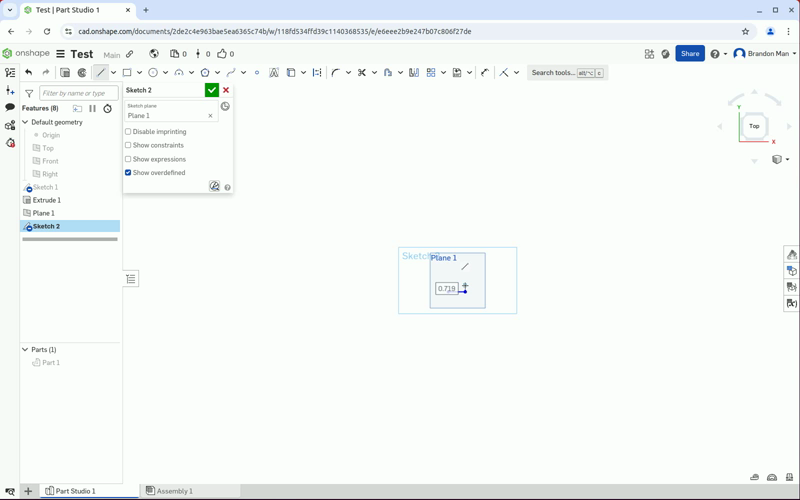
scroll(-6)
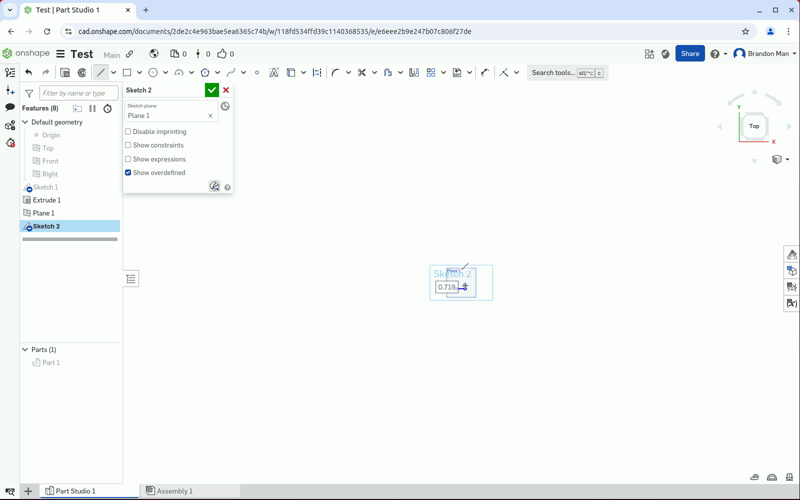
key_up(shift)
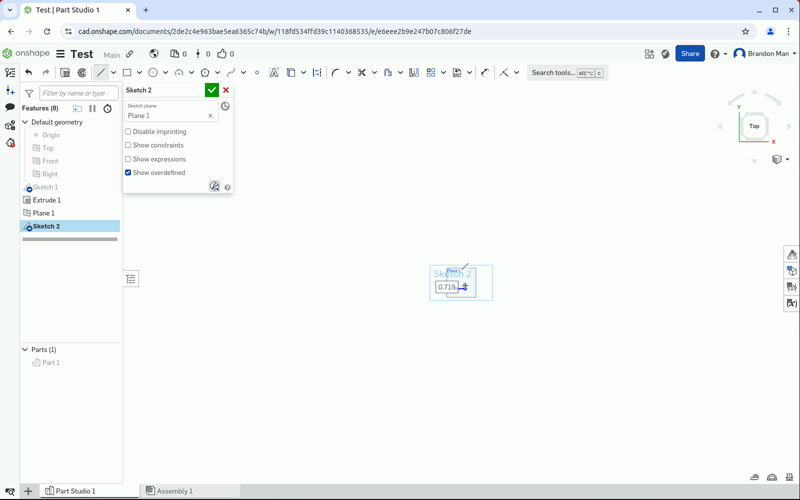
key_down(shift)
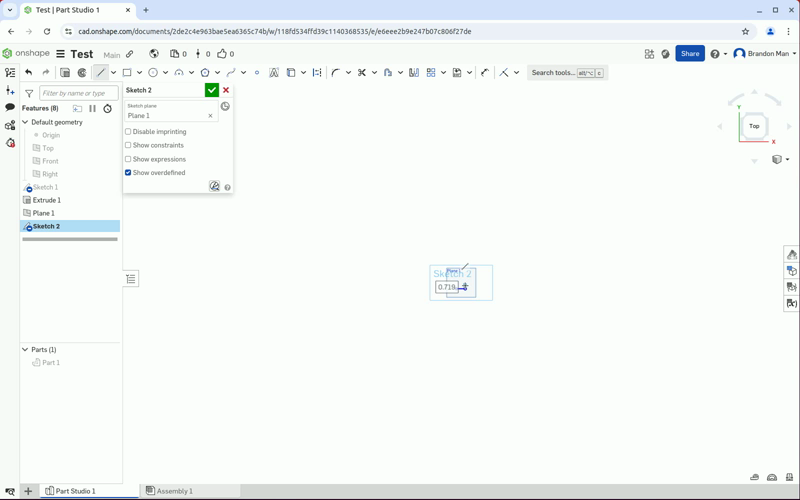
mouse_move(495, 285)
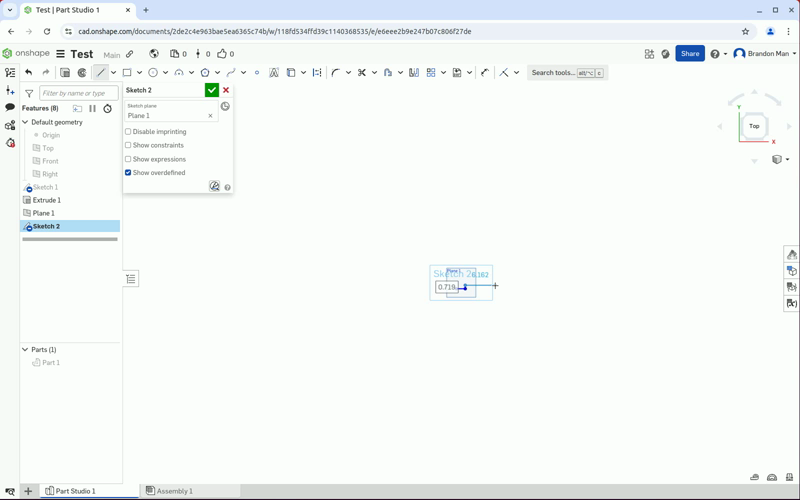
mouse_move(464, 285)
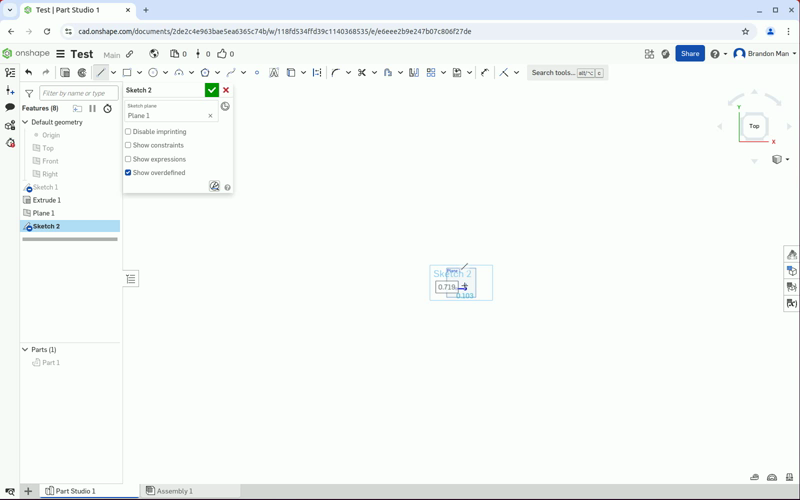
scroll(6)
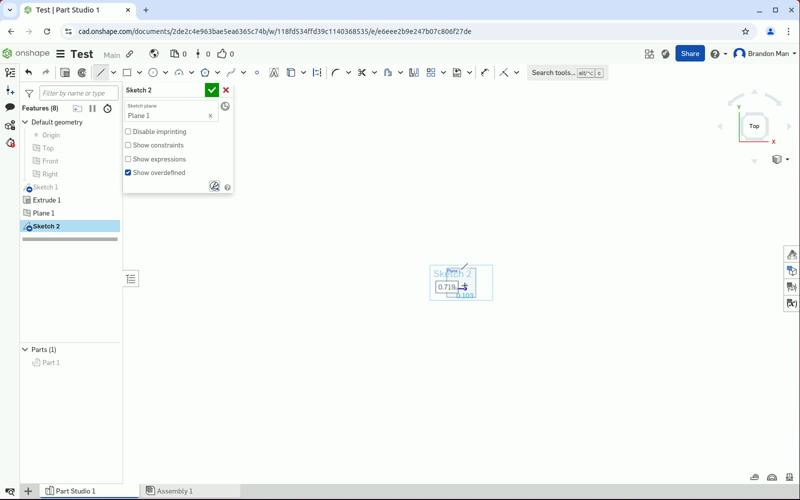
scroll(6)
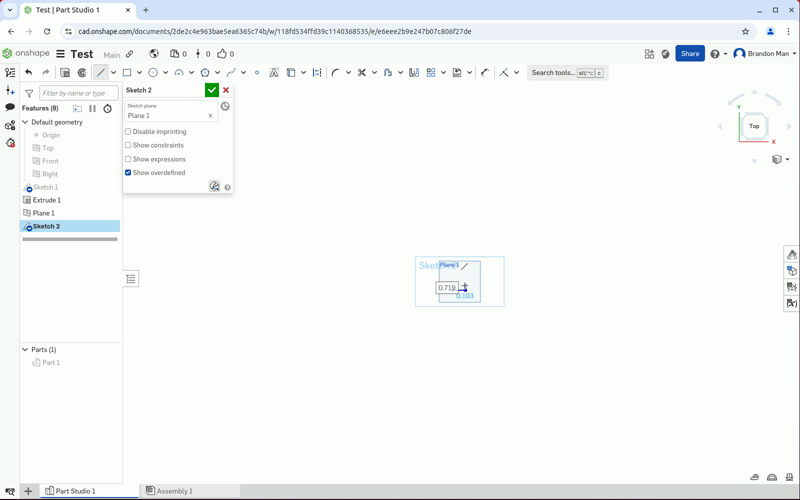
scroll(6)
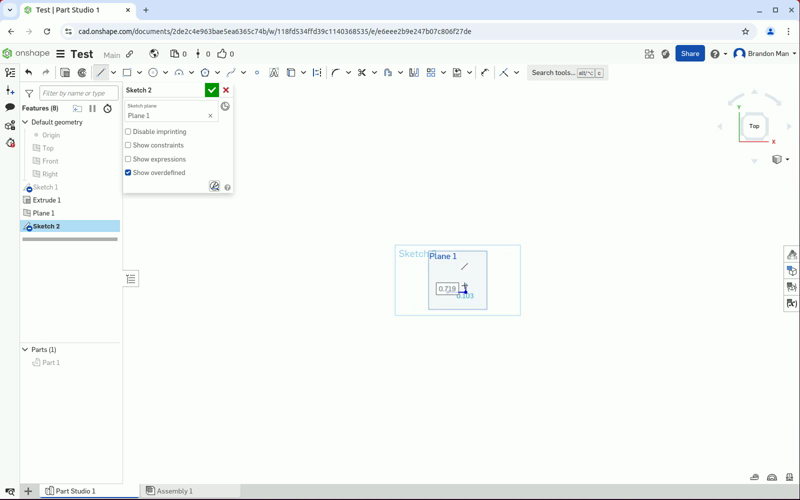
scroll(6)
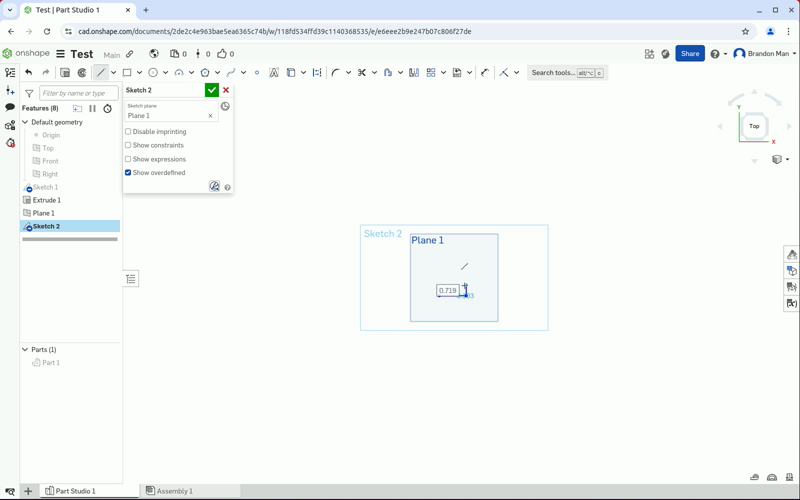
scroll(6)
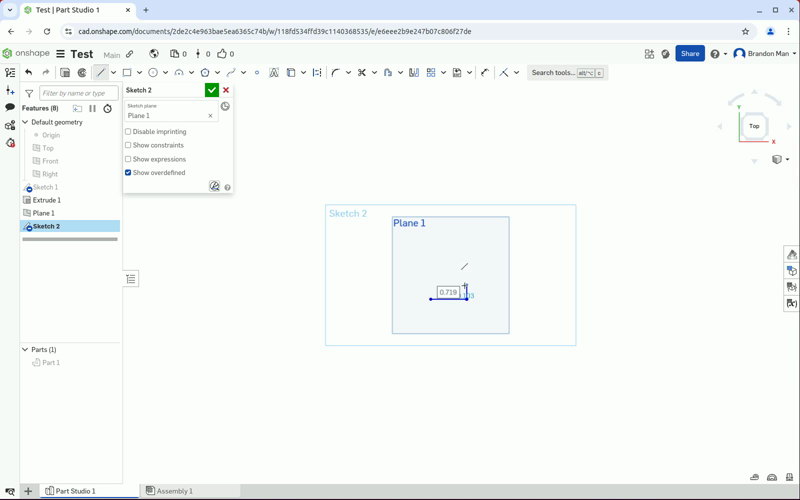
scroll(6)
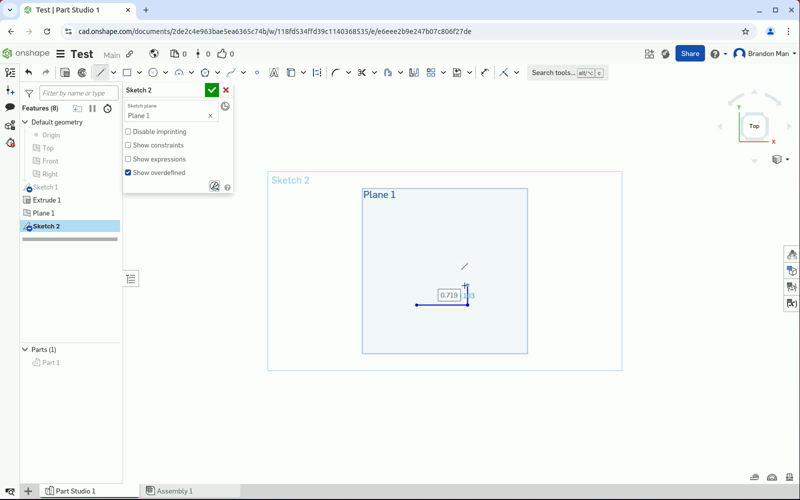
scroll(6)
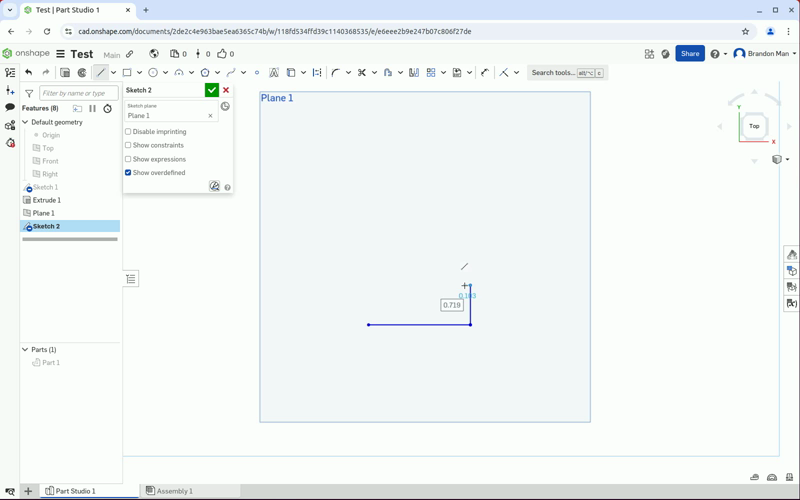
click(464, 285)
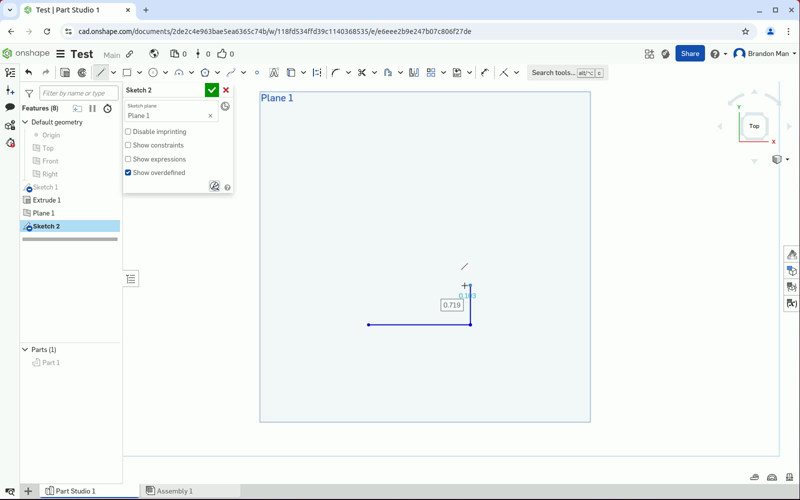
scroll(-6)
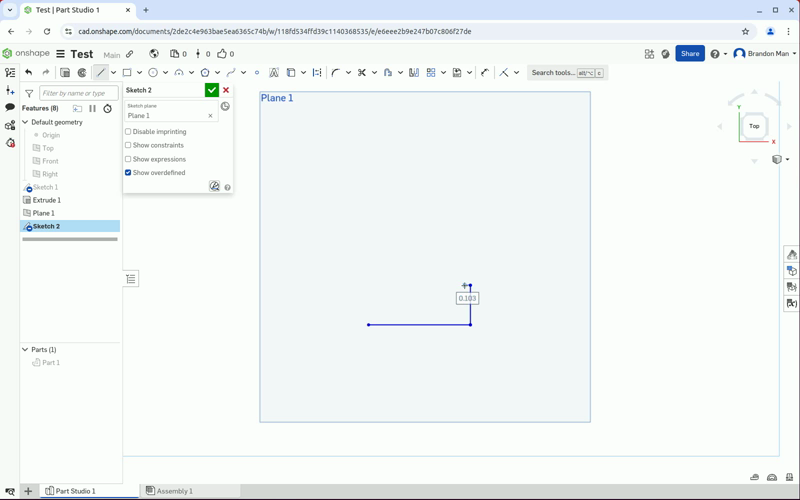
scroll(-6)
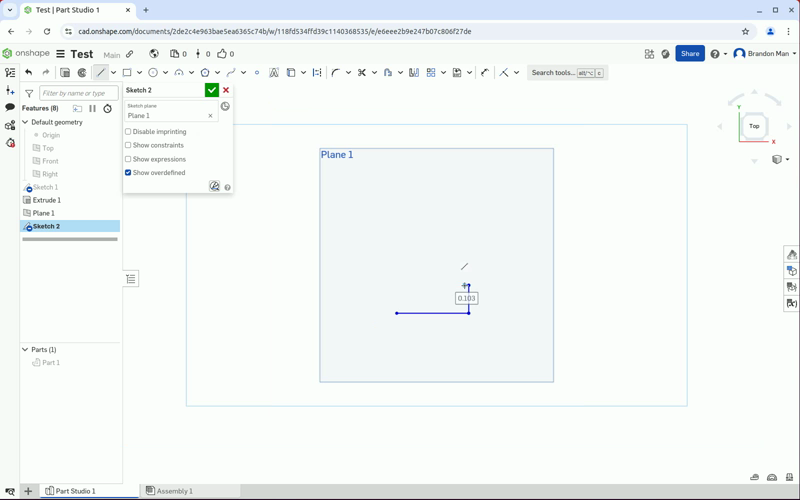
scroll(-6)
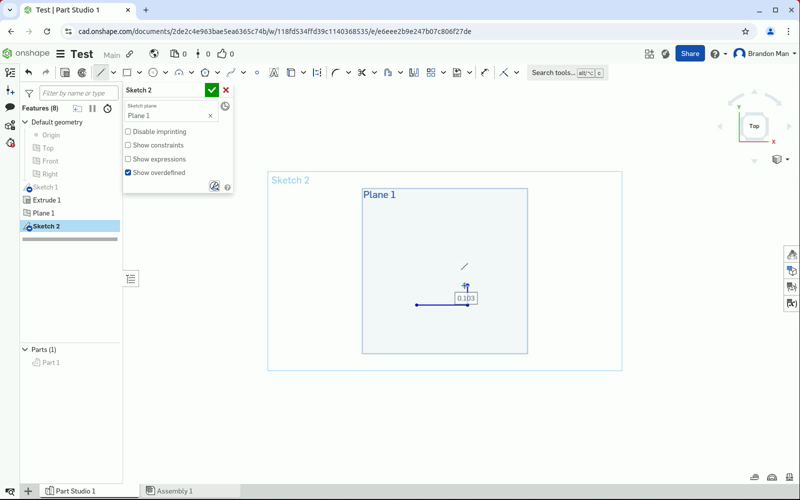
scroll(-6)
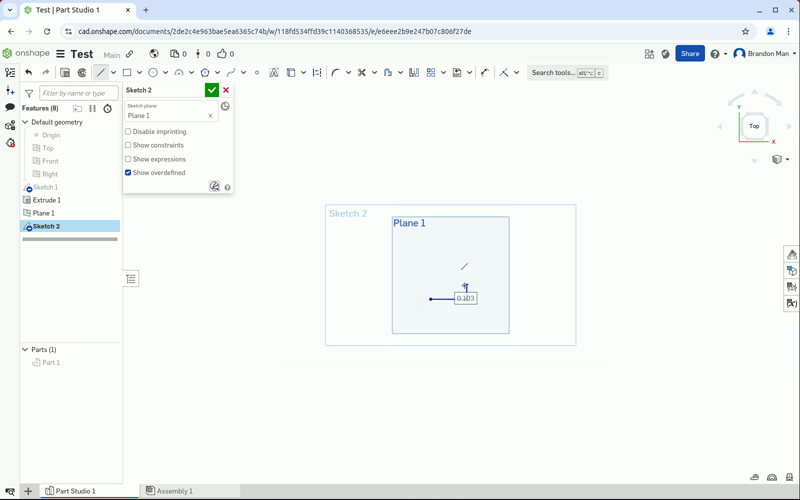
scroll(-6)
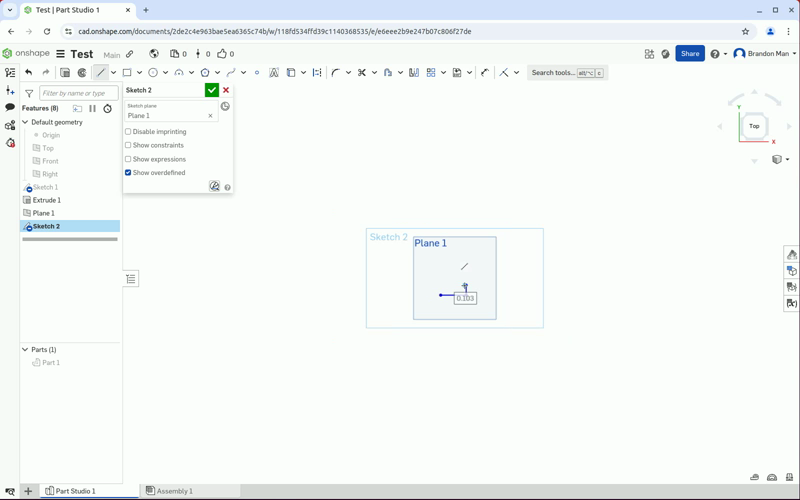
scroll(-6)
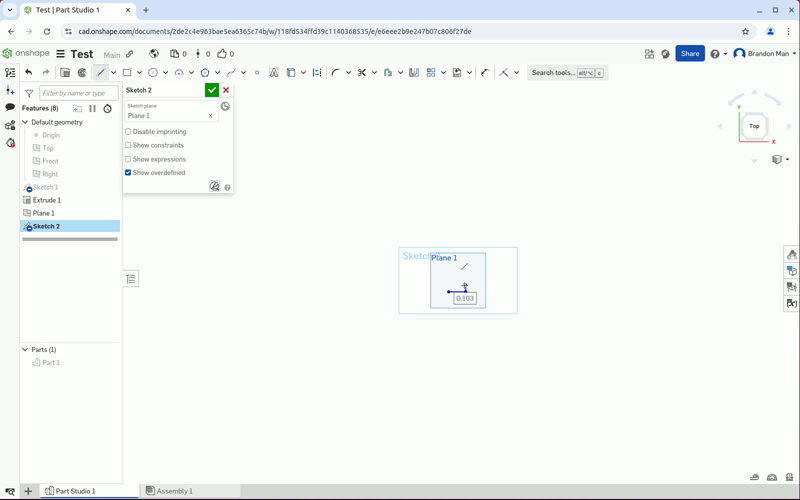
scroll(-6)
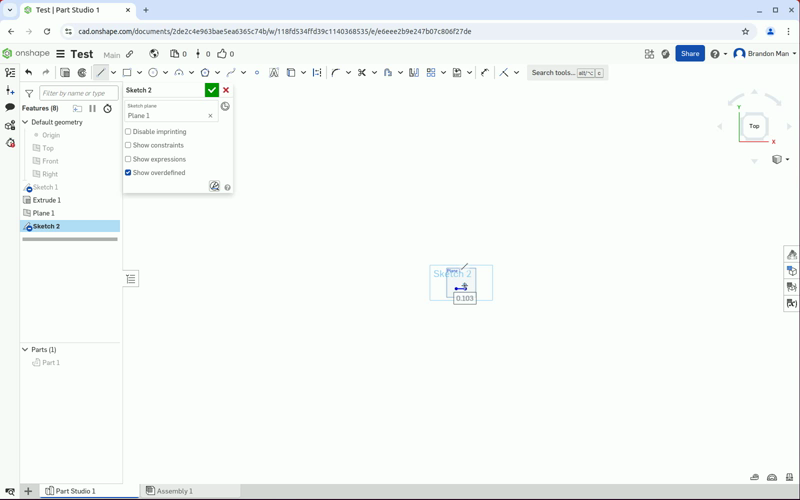
key_up(shift)
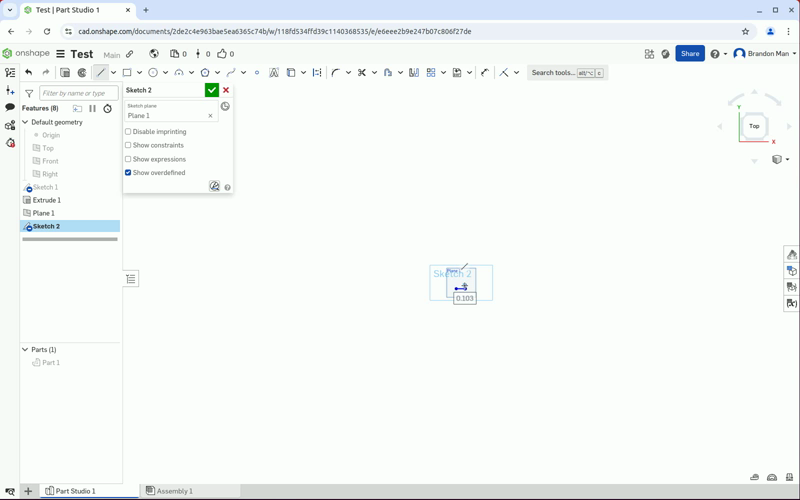
key(esc)
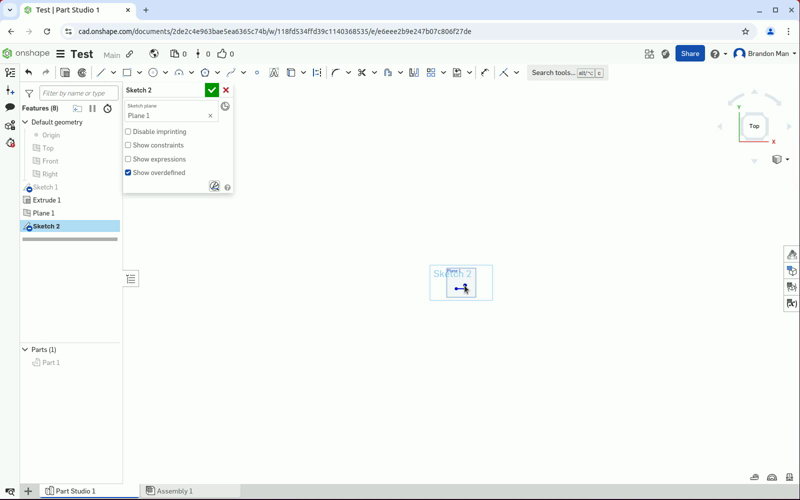
key(a)
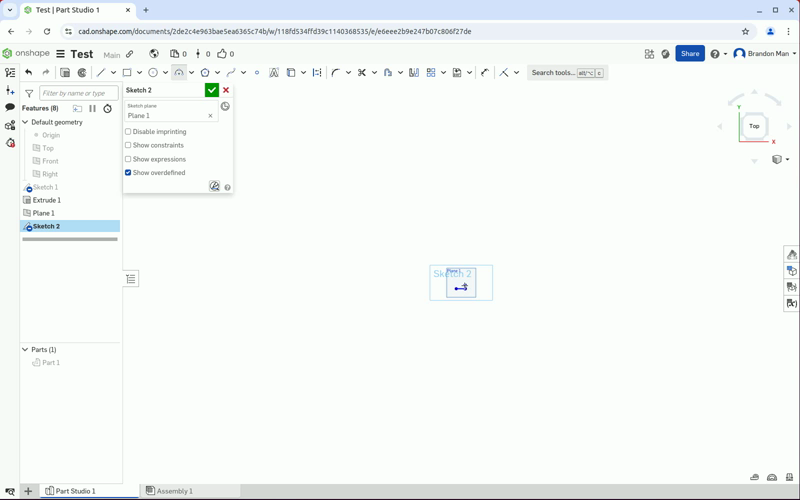
mouse_move(464, 285)
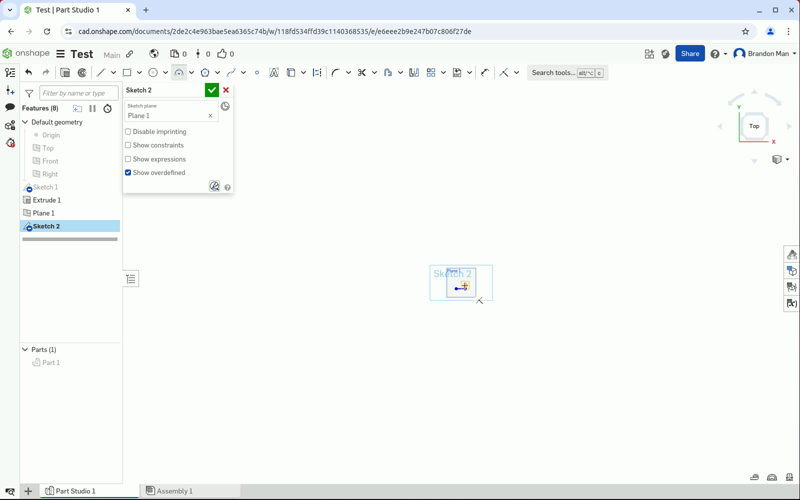
scroll(6)
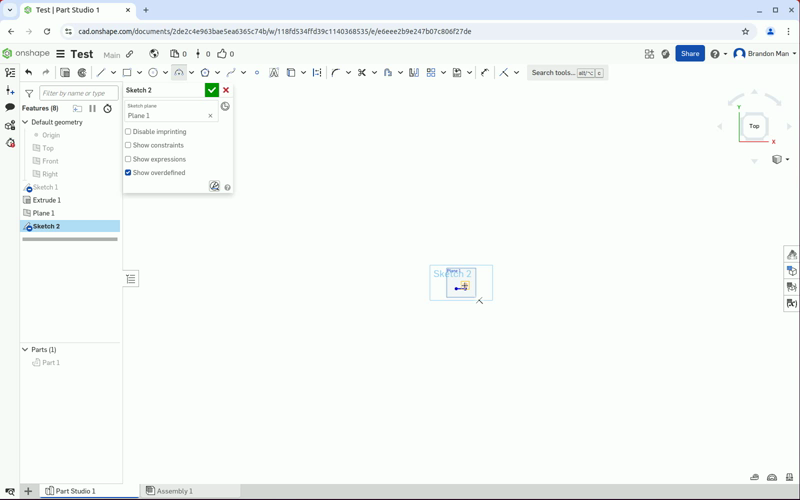
scroll(6)
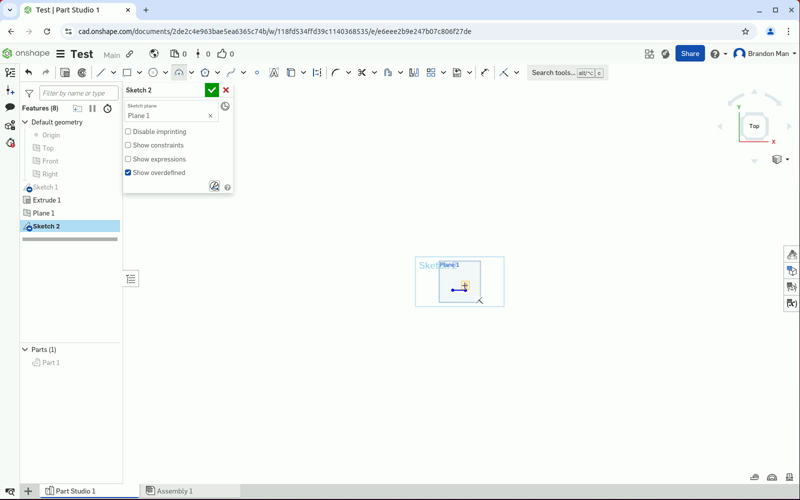
scroll(6)
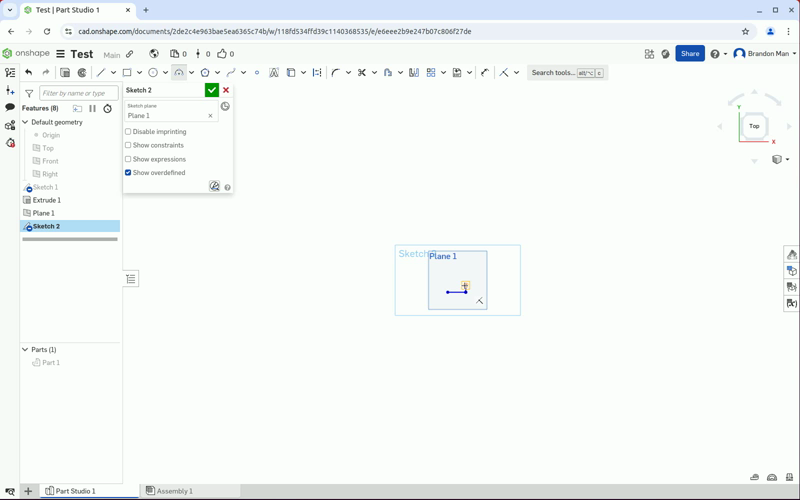
scroll(6)
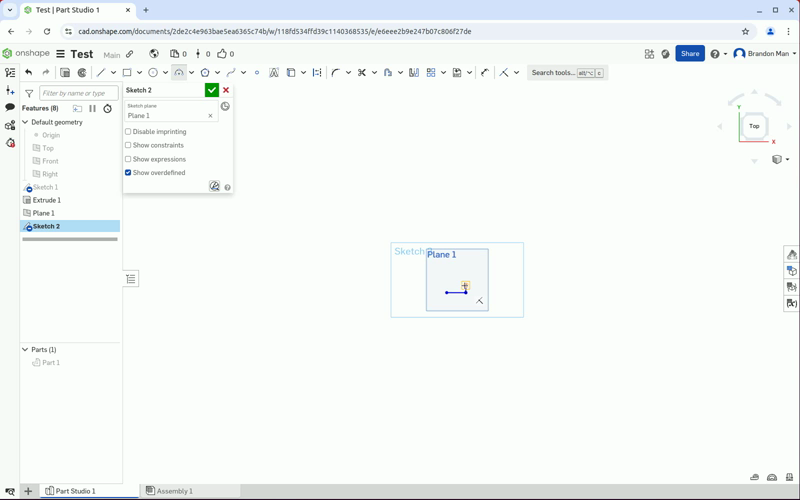
scroll(6)
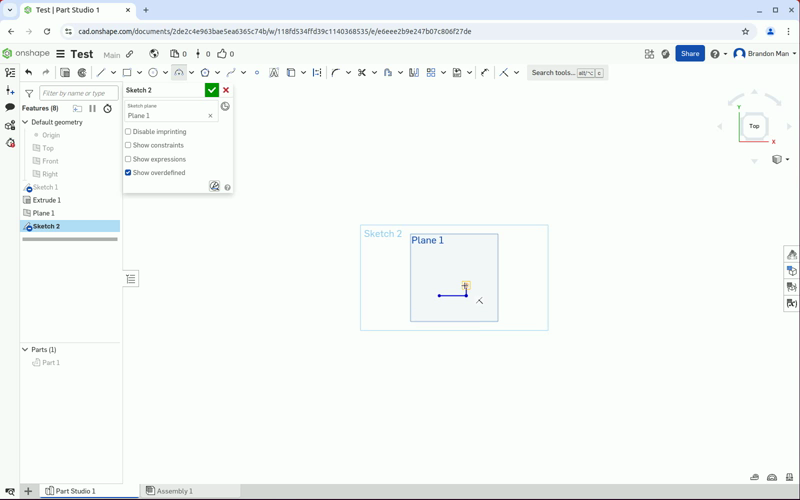
scroll(6)
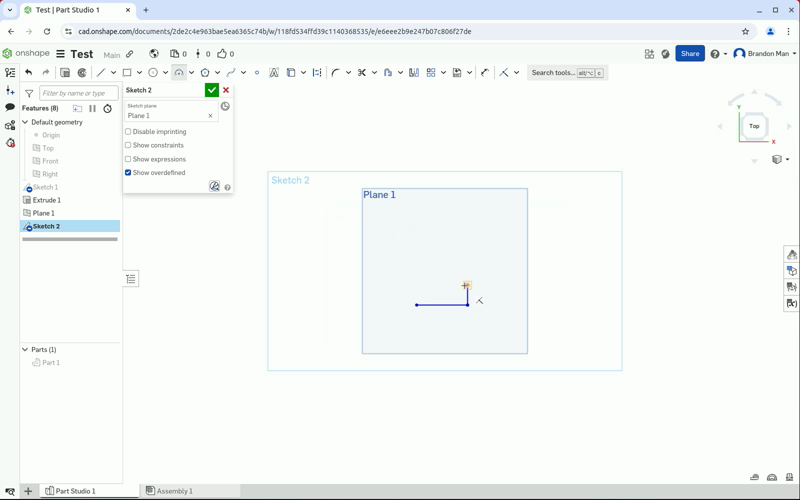
scroll(6)
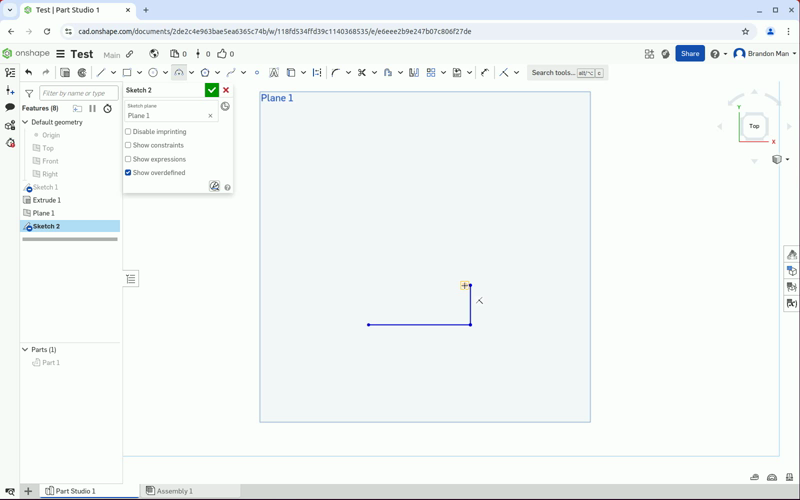
click(464, 285)
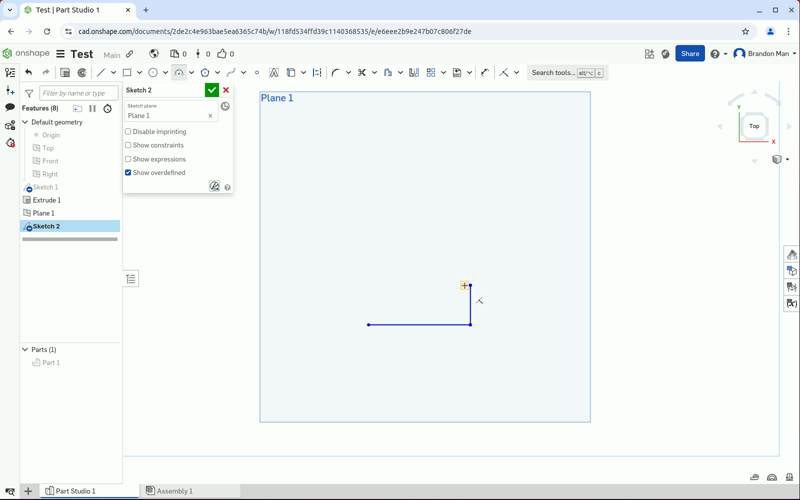
scroll(-6)
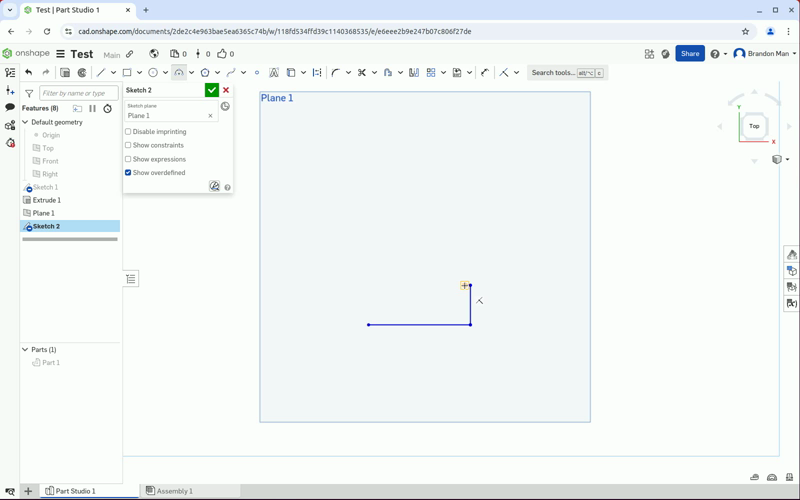
scroll(-6)
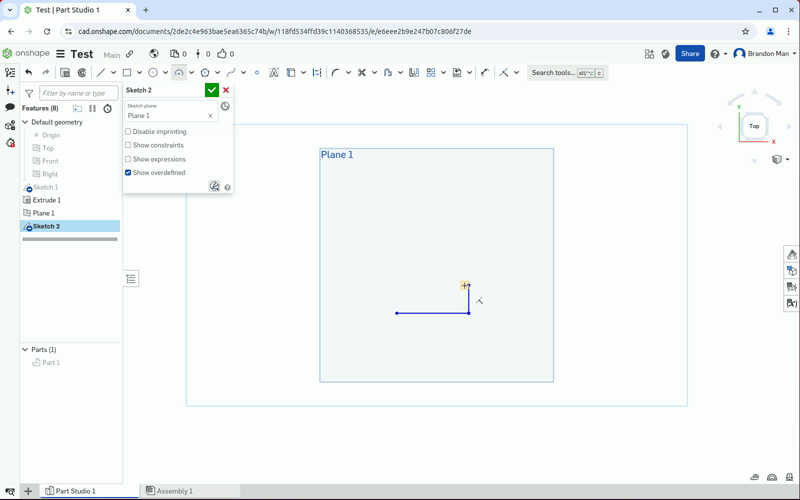
scroll(-6)
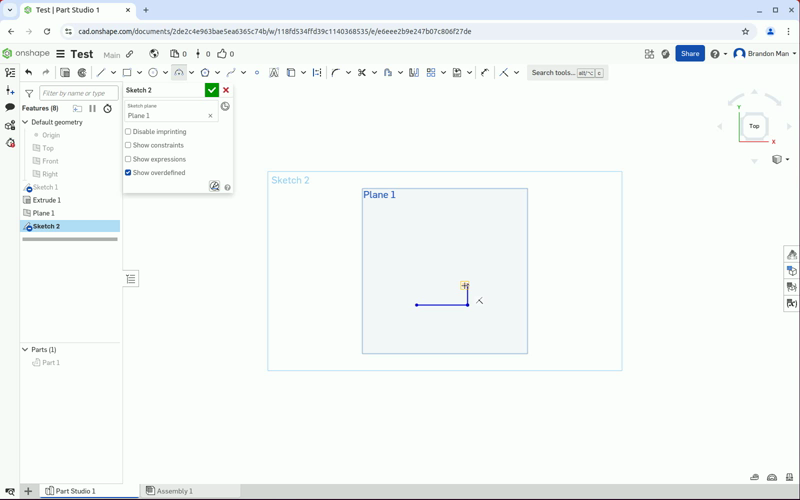
scroll(-6)
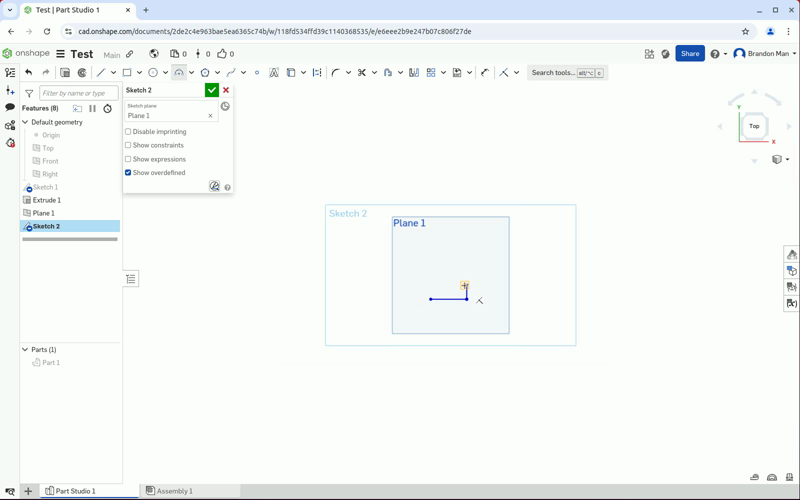
scroll(-6)
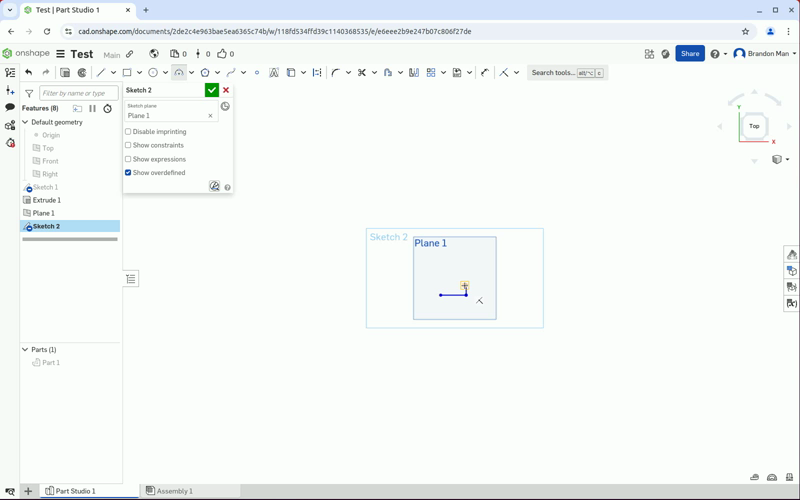
scroll(-6)
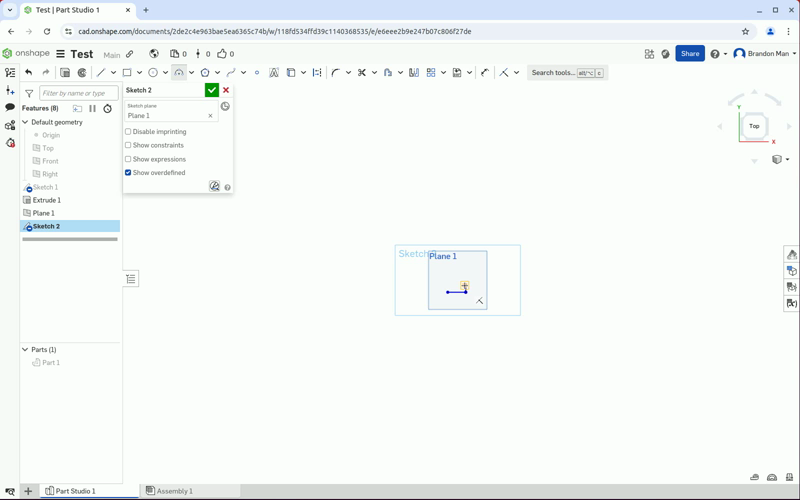
scroll(-6)
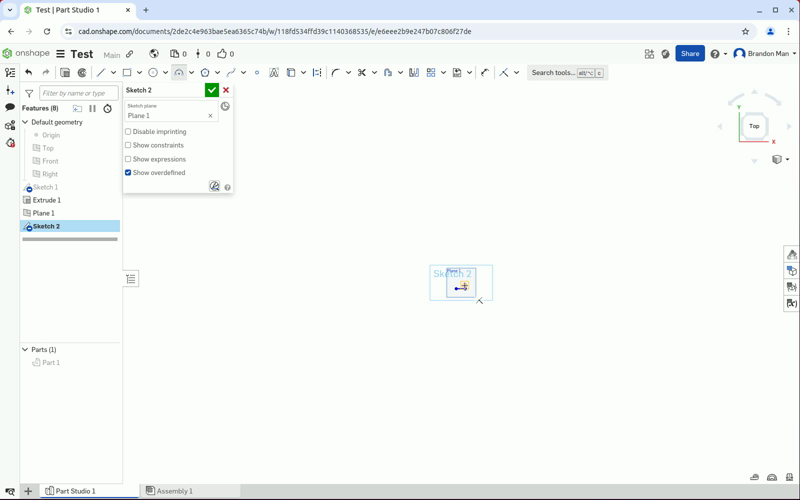
key_down(shift)
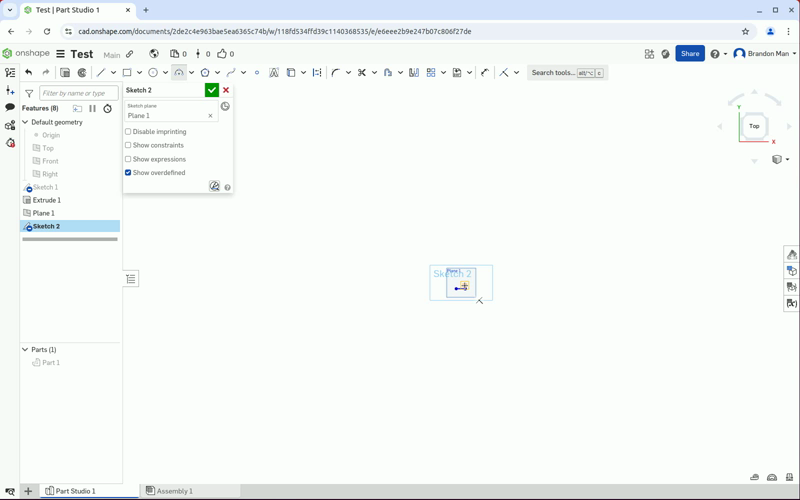
mouse_move(456, 285)
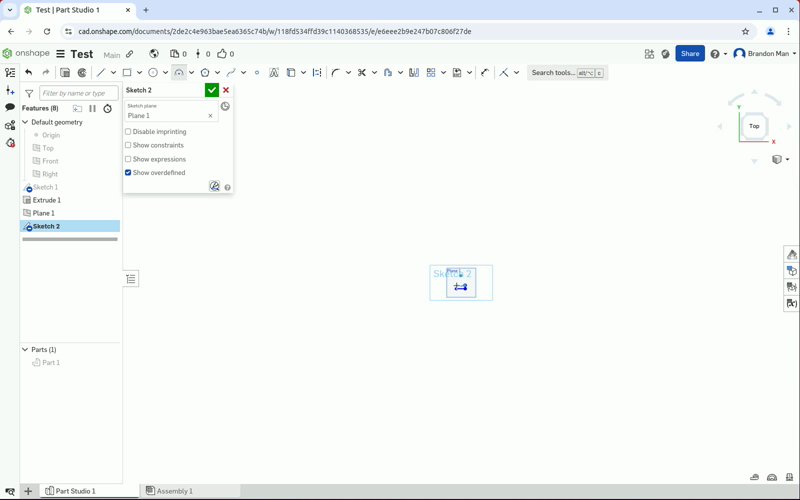
scroll(6)
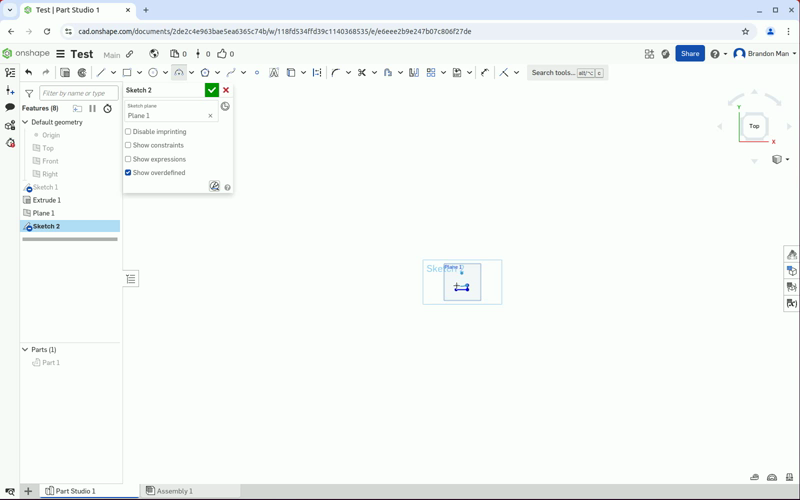
scroll(6)
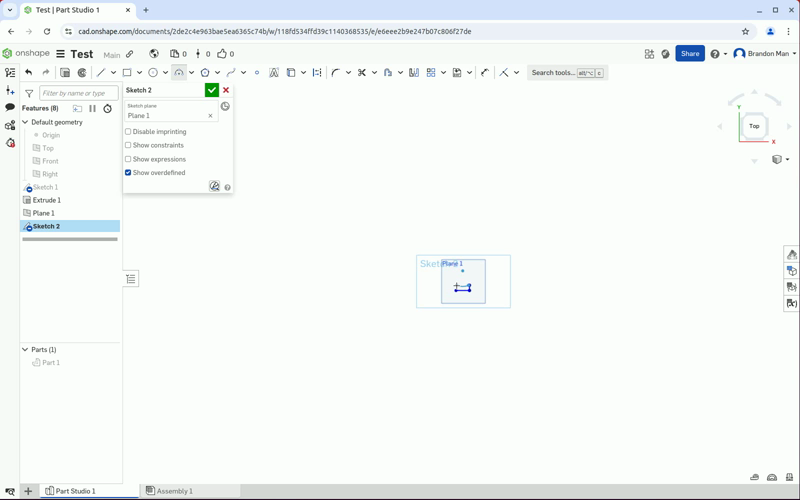
scroll(6)
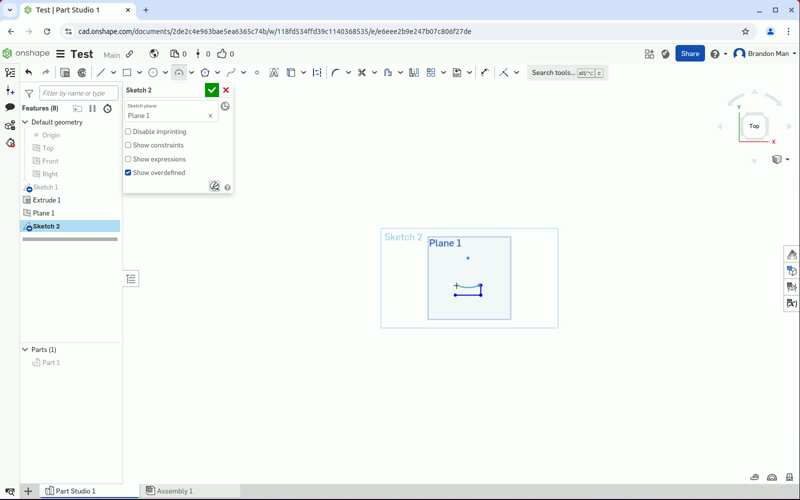
scroll(6)
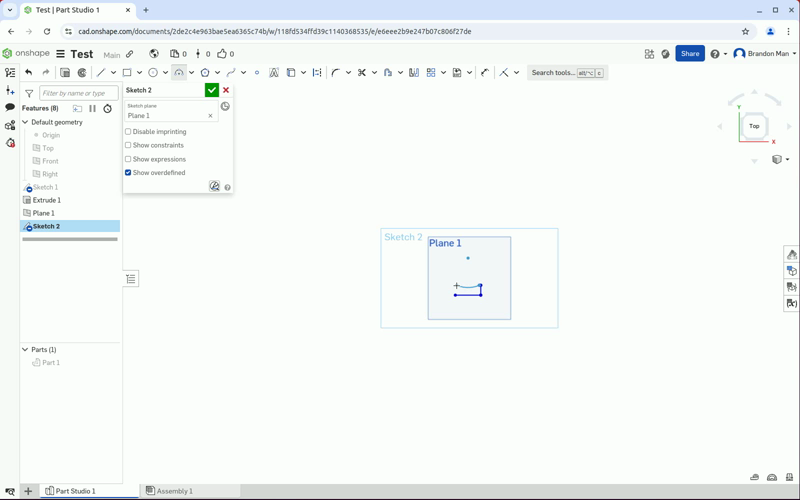
scroll(6)
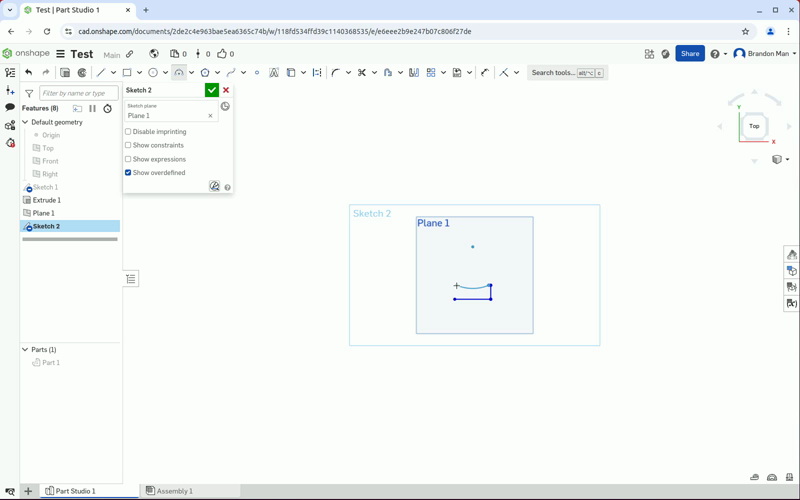
scroll(6)
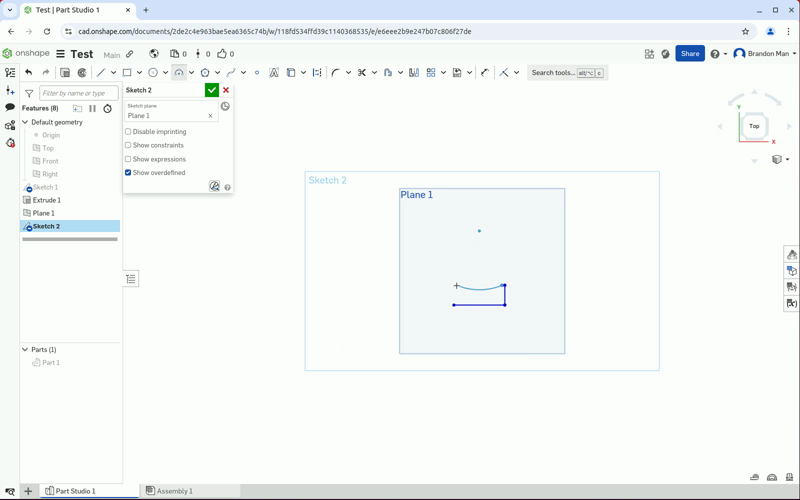
scroll(6)
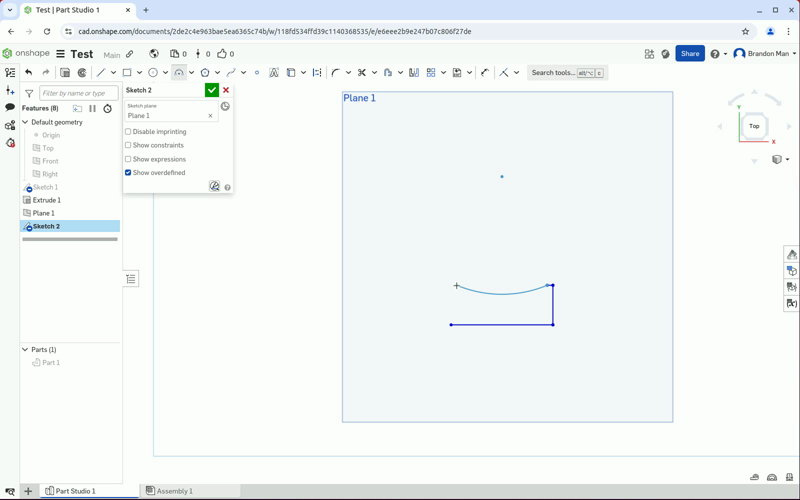
click(456, 285)
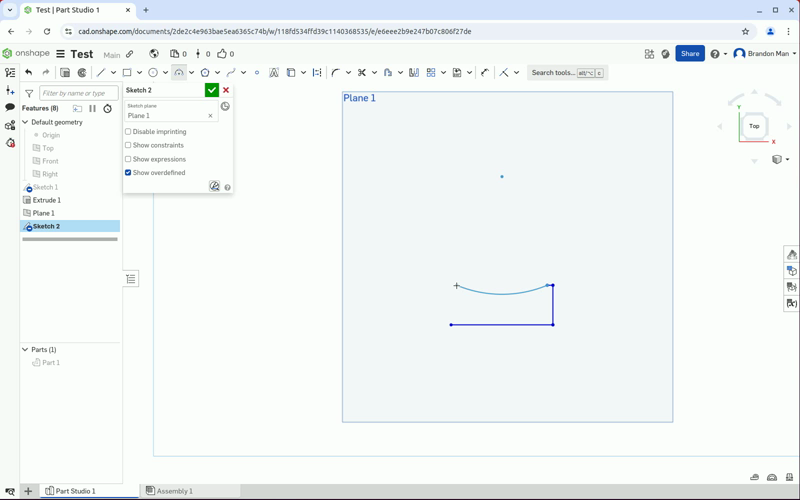
scroll(-6)
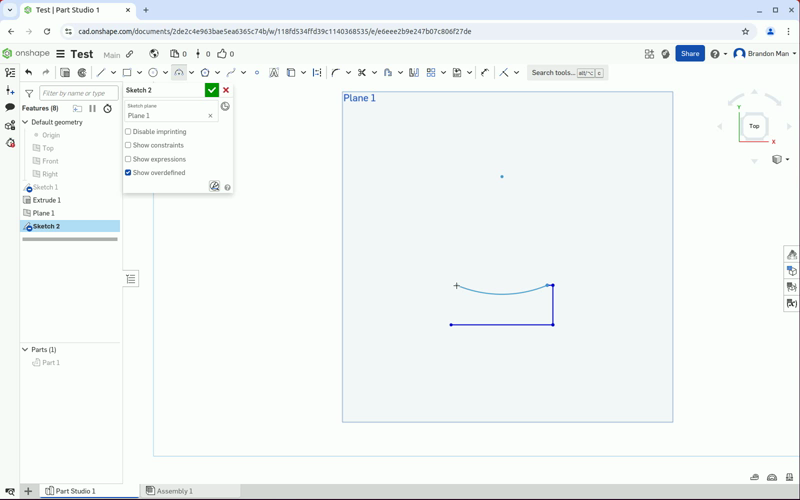
scroll(-6)
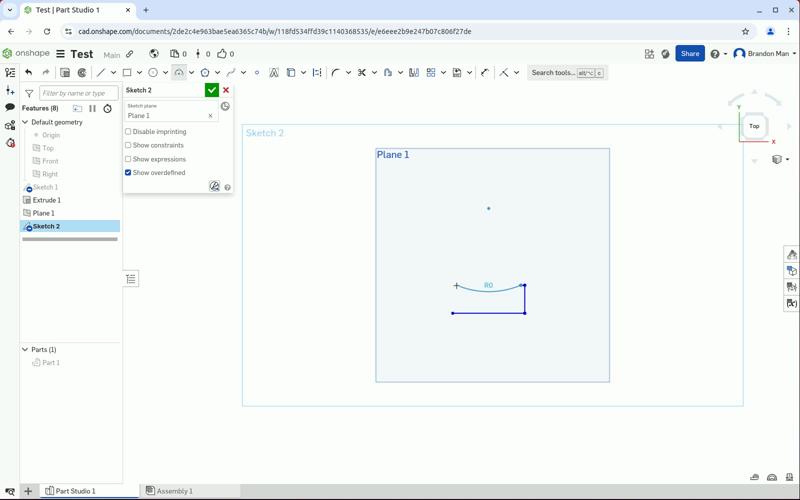
scroll(-6)
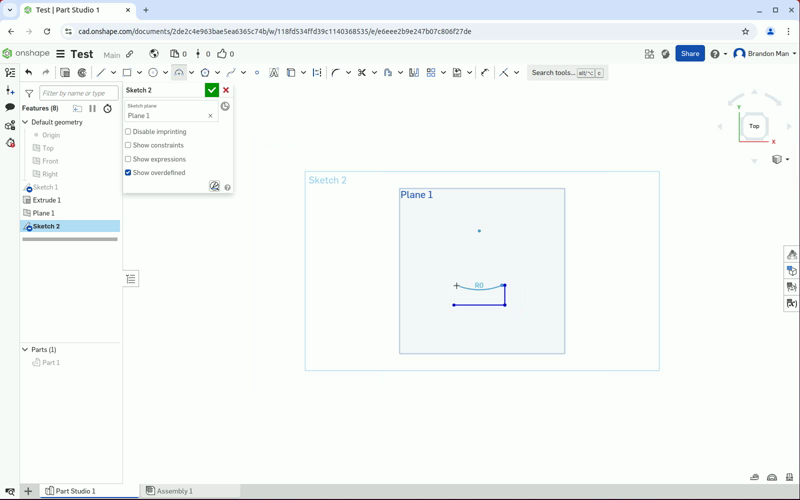
scroll(-6)
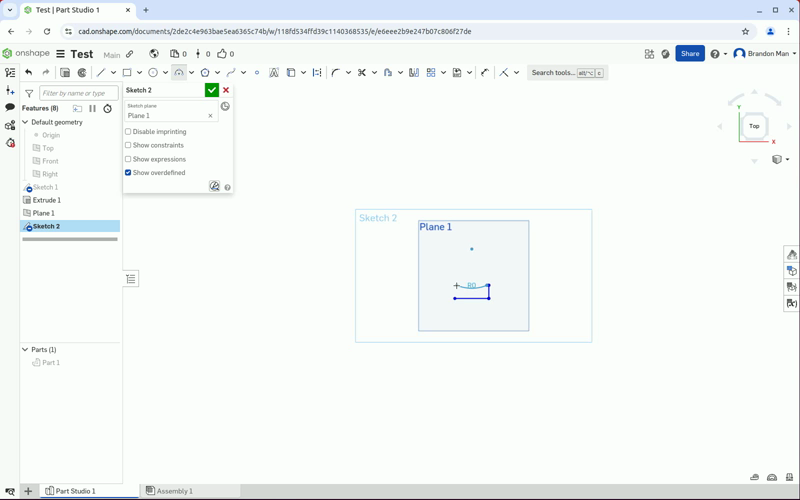
scroll(-6)
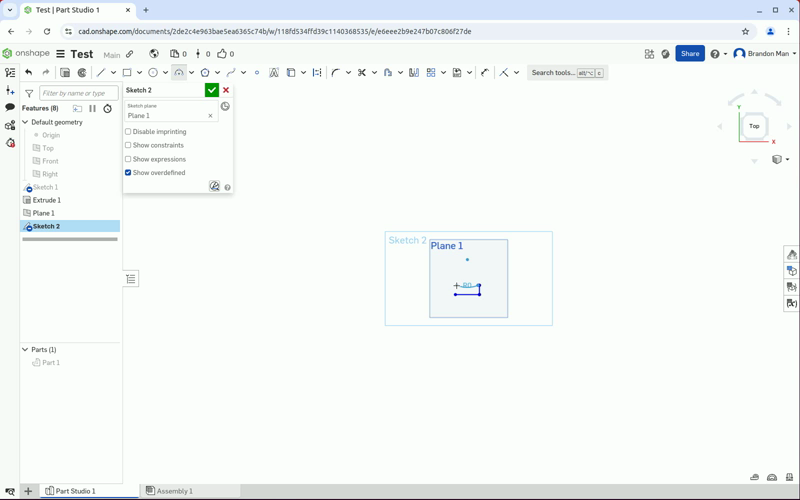
scroll(-6)
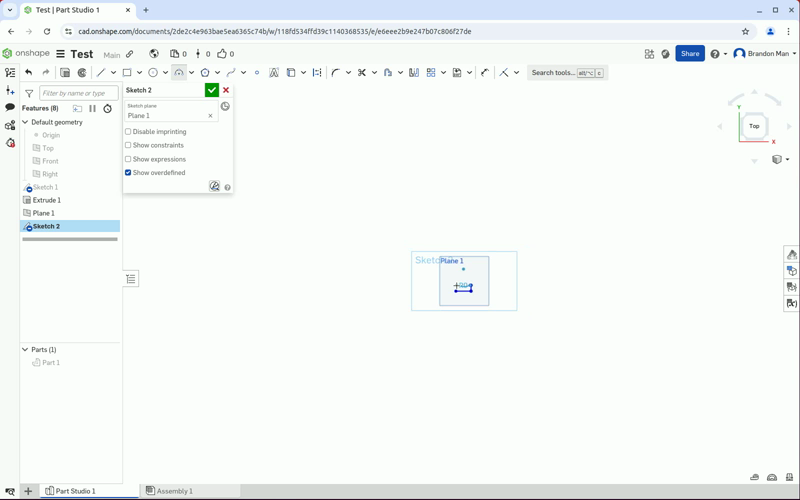
scroll(-6)
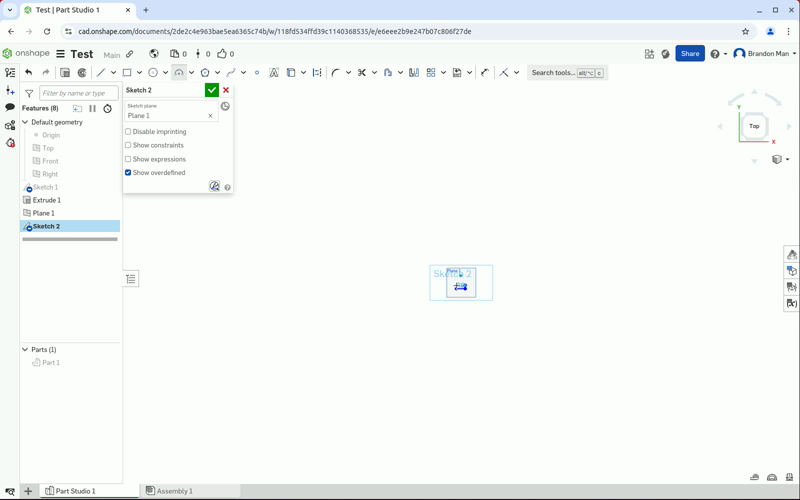
mouse_move(460, 287)
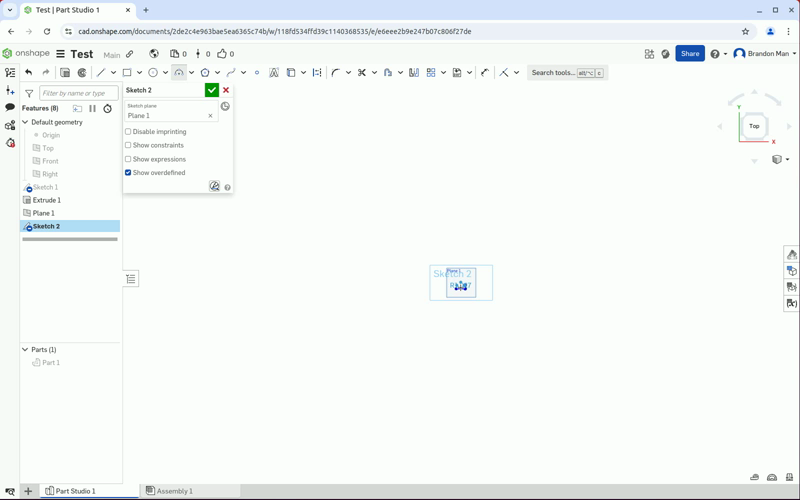
scroll(6)
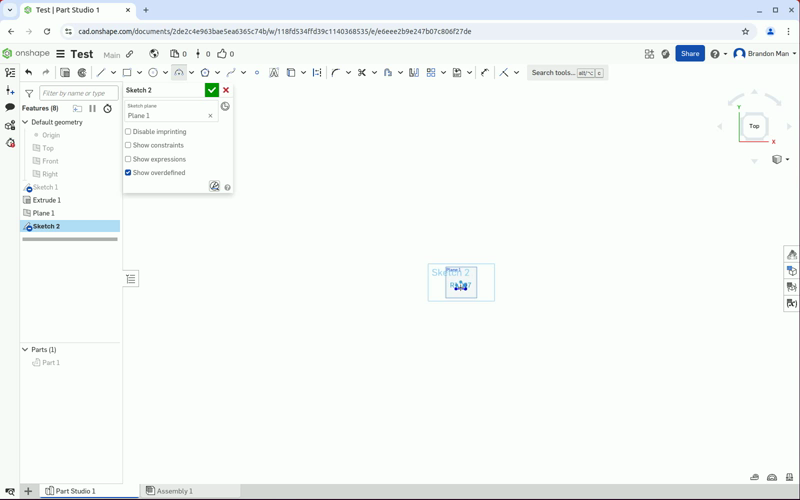
scroll(6)
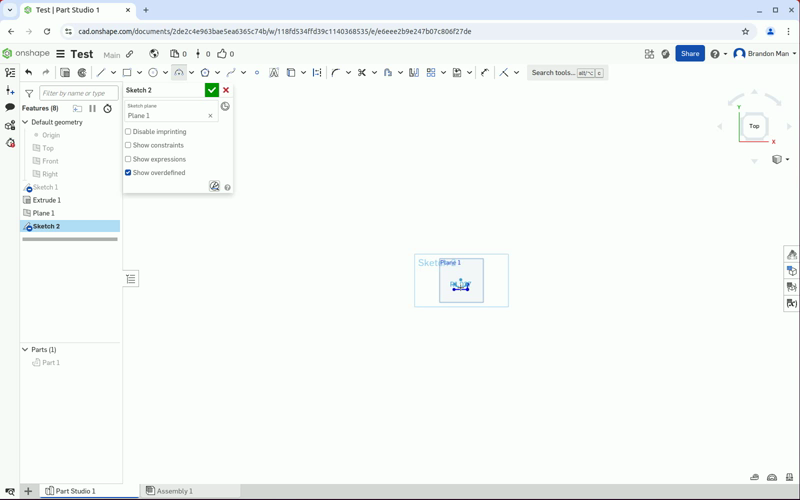
scroll(6)
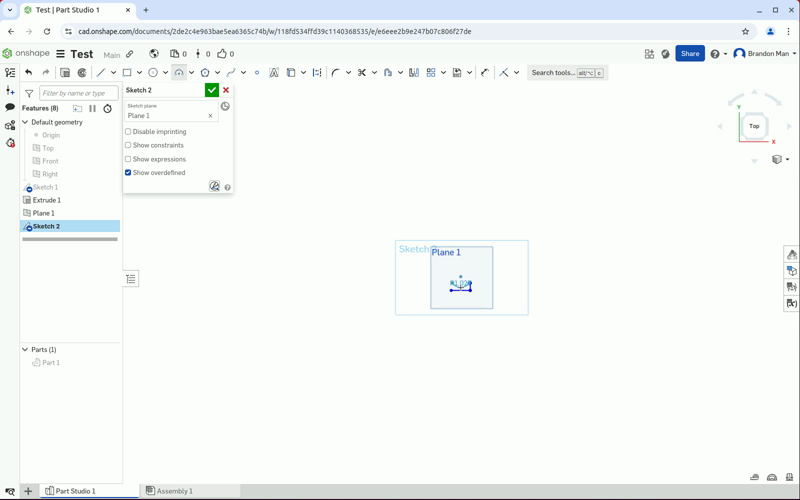
scroll(6)
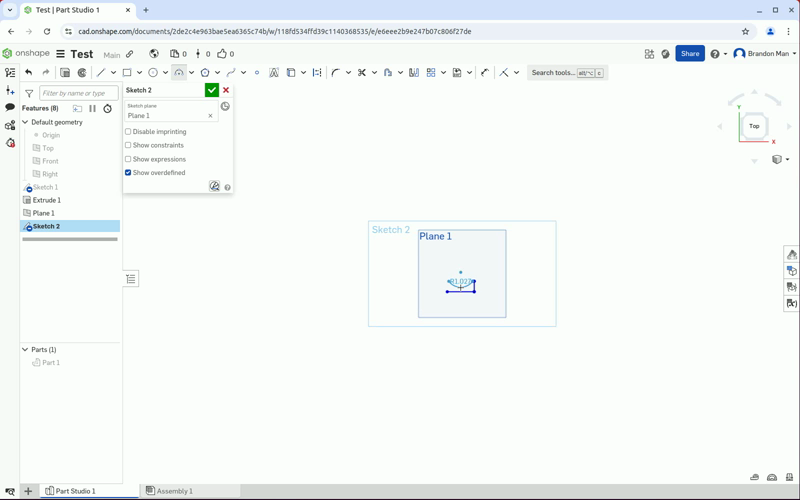
scroll(6)
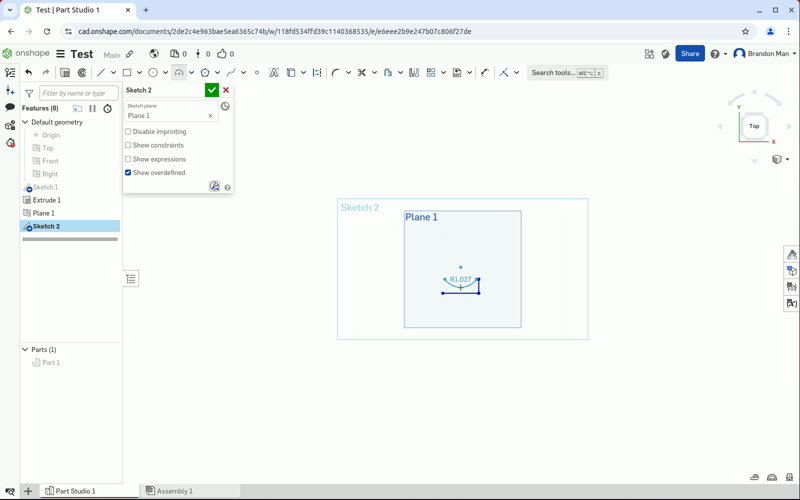
scroll(6)
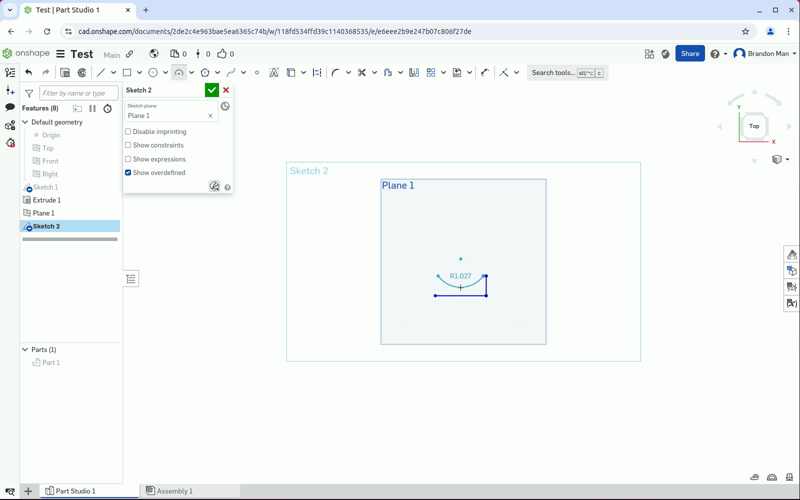
scroll(6)
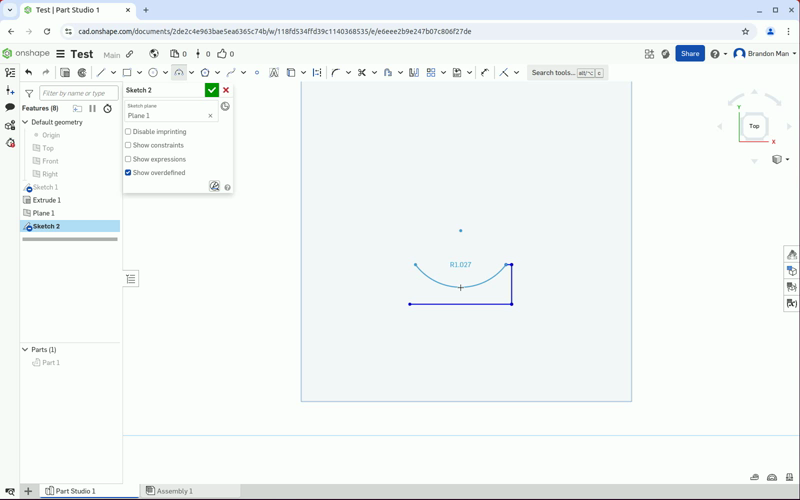
click(460, 287)
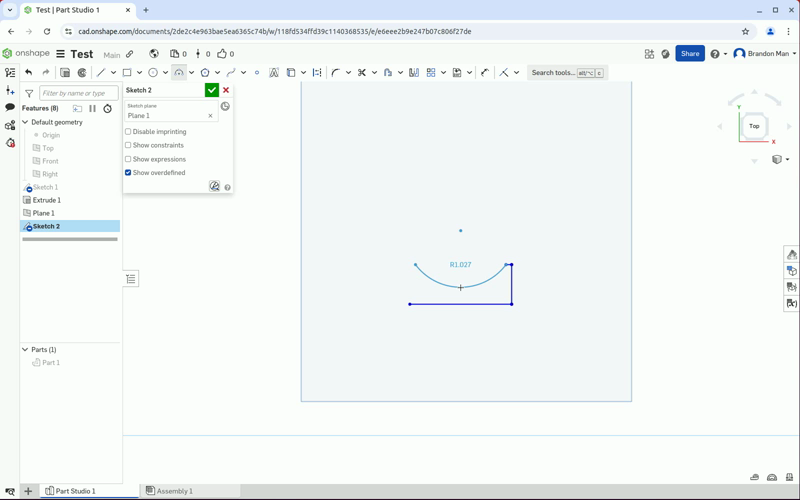
scroll(-6)
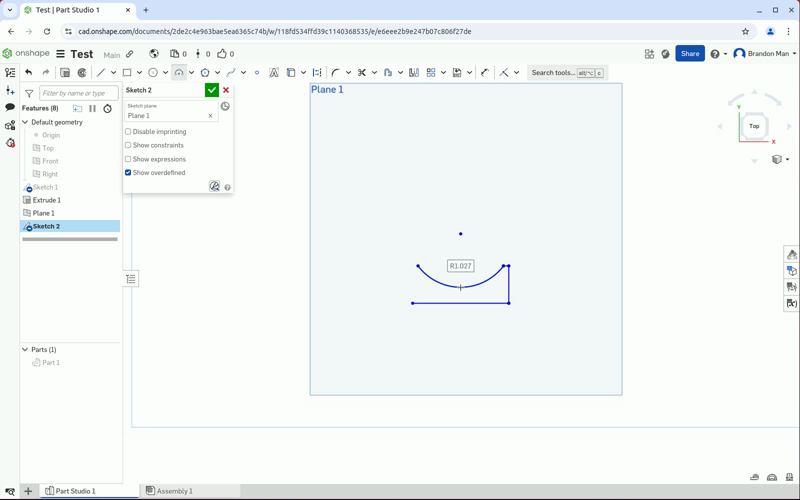
scroll(-6)
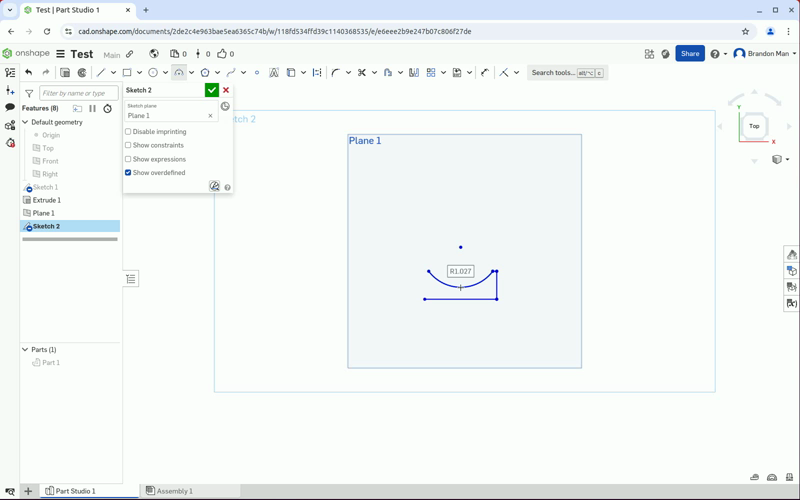
scroll(-6)
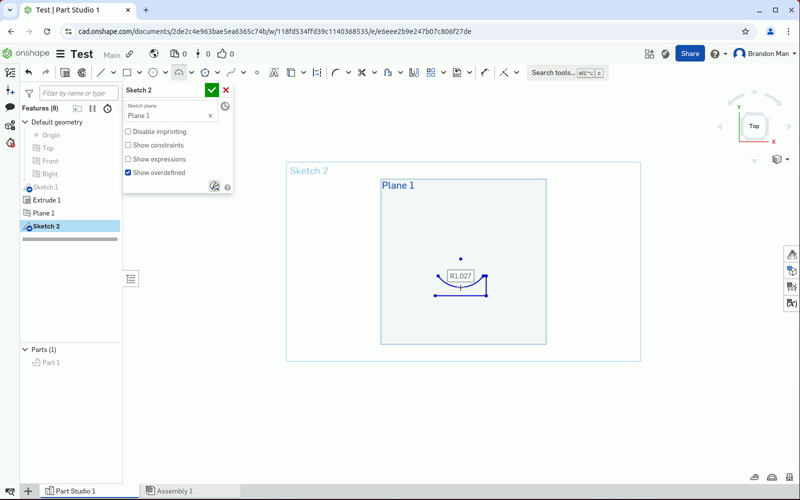
scroll(-6)
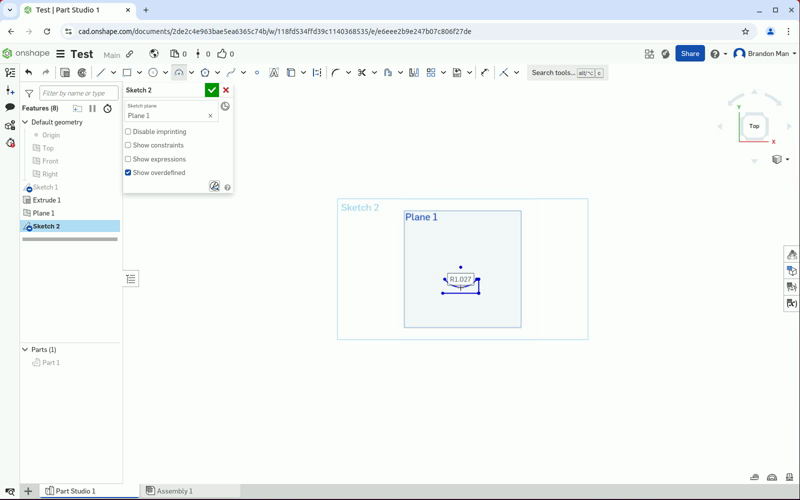
scroll(-6)
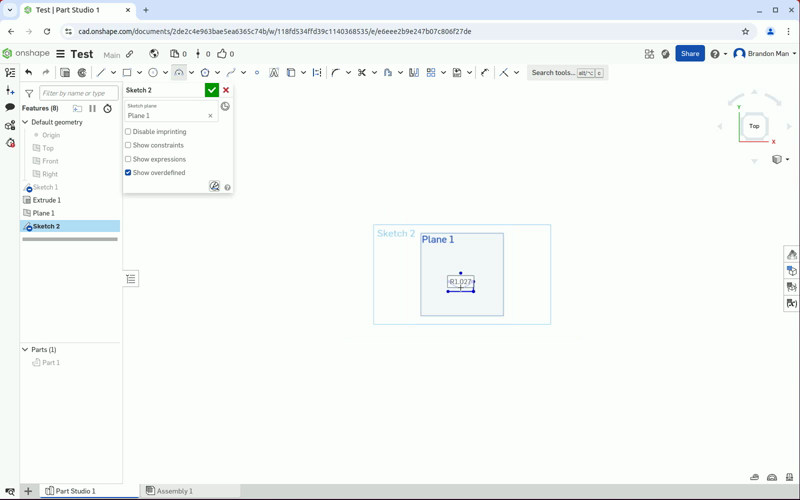
scroll(-6)
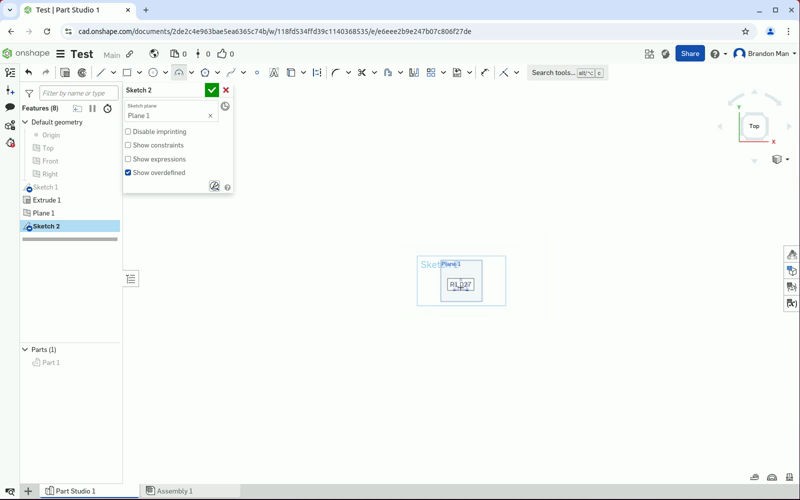
scroll(-6)
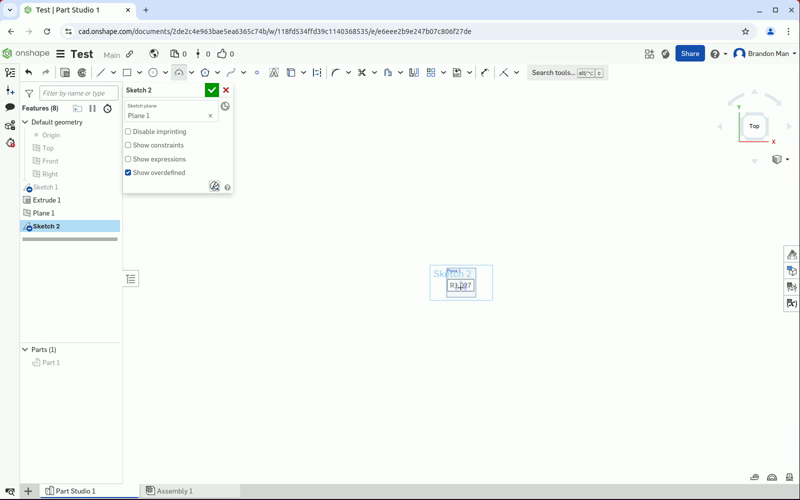
key_up(shift)
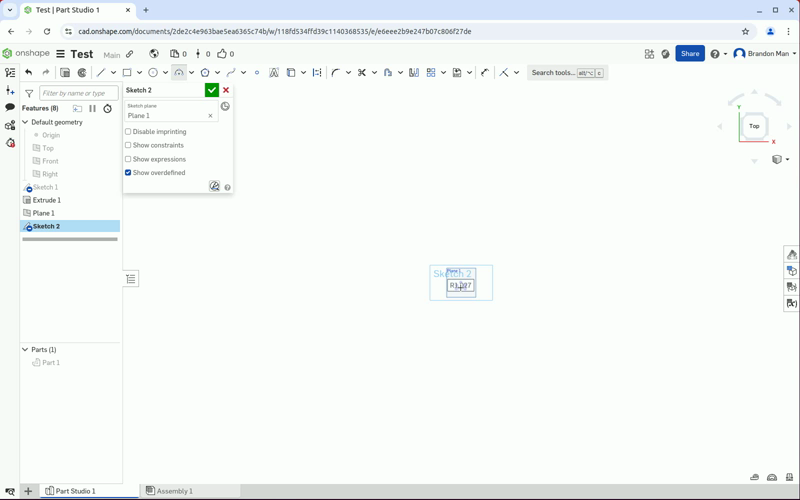
key(esc)
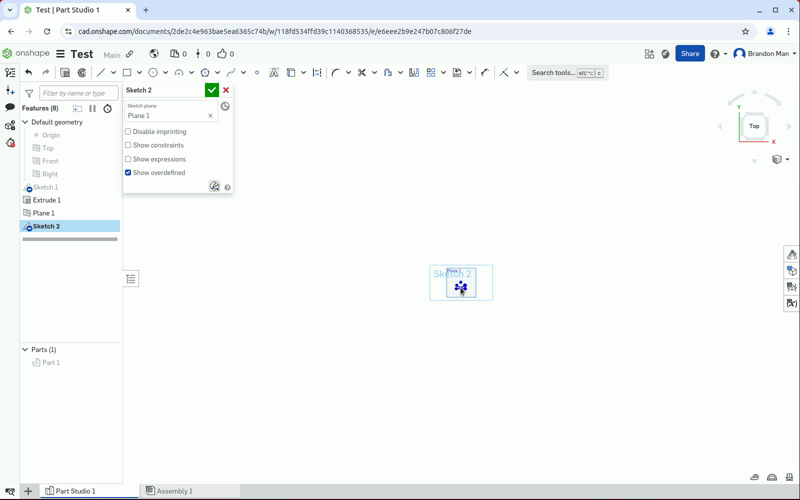
key(l)
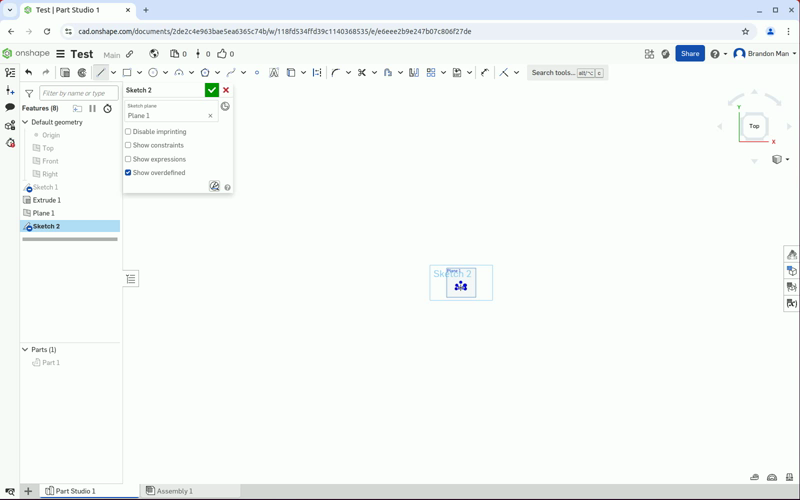
mouse_move(456, 285)
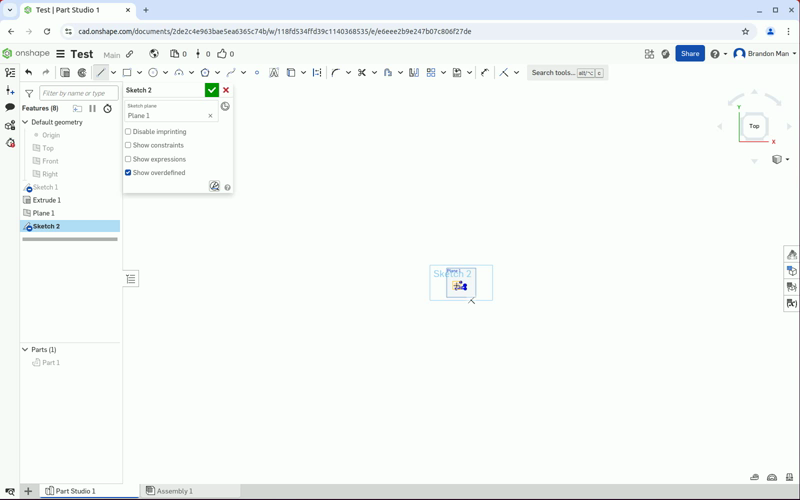
scroll(6)
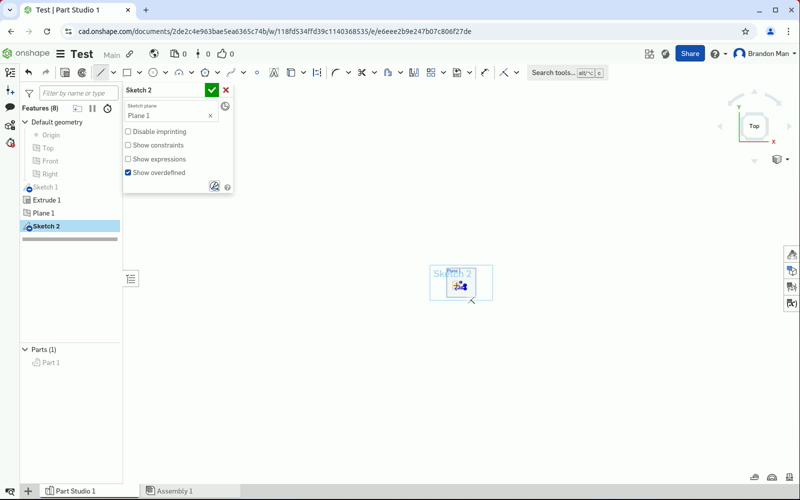
scroll(6)
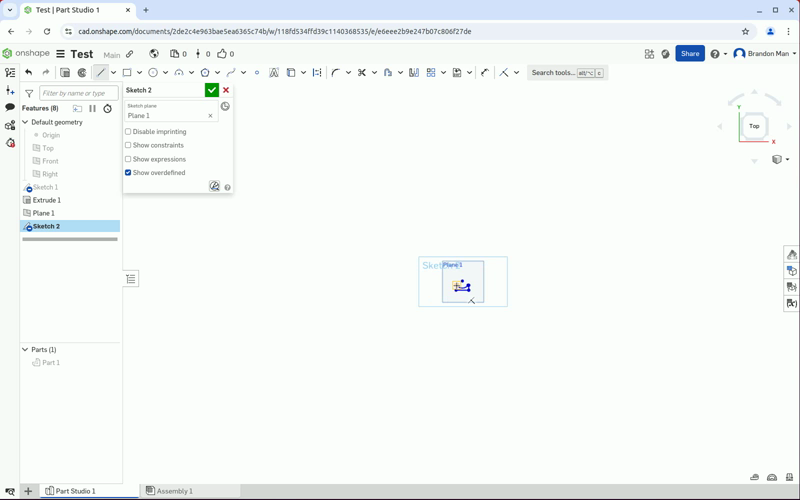
scroll(6)
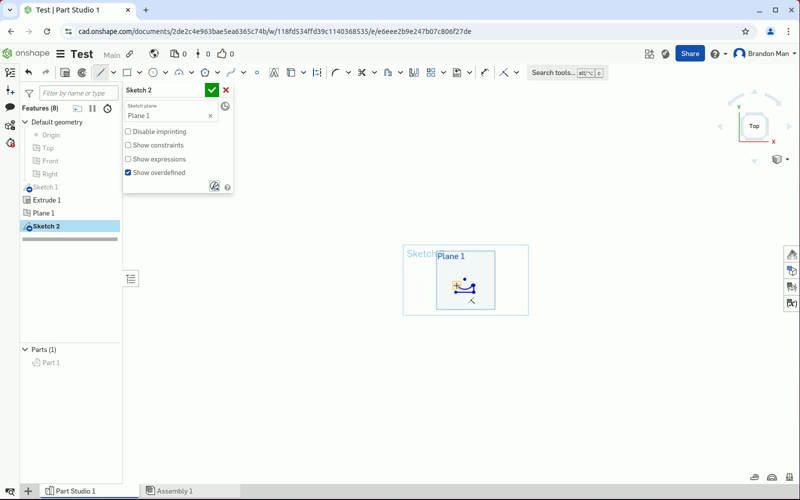
scroll(6)
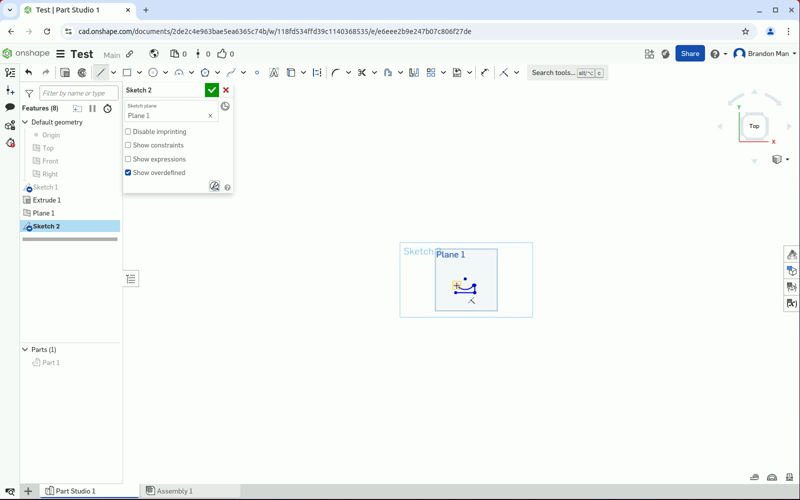
scroll(6)
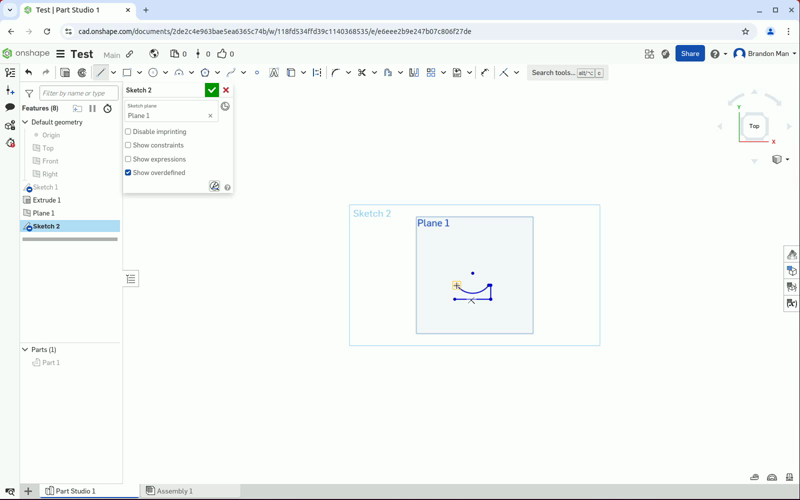
scroll(6)
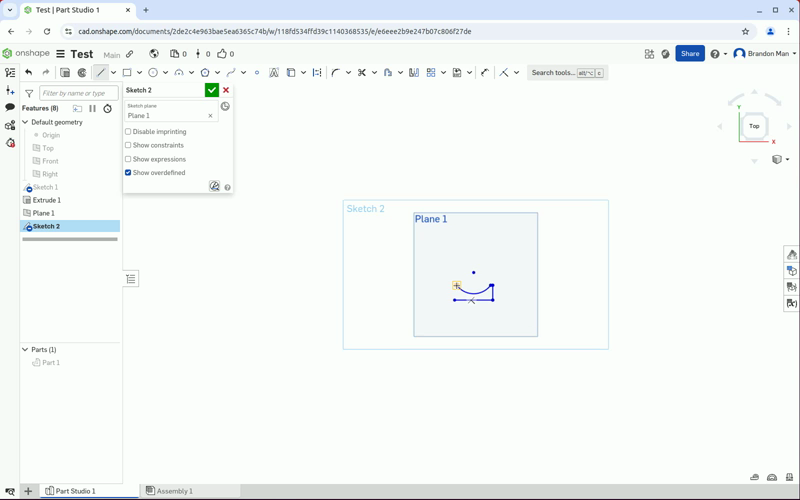
scroll(6)
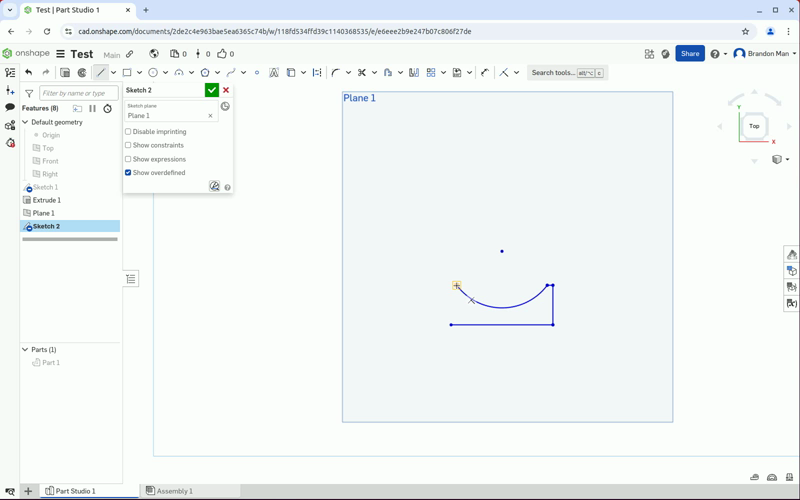
click(456, 285)
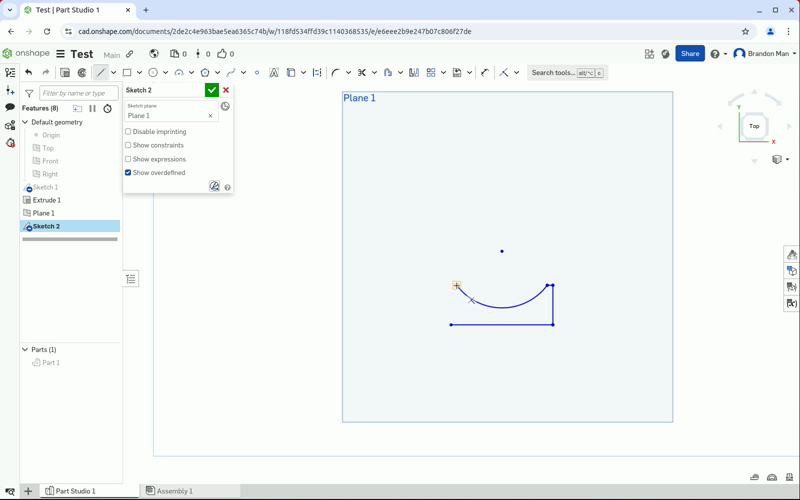
scroll(-6)
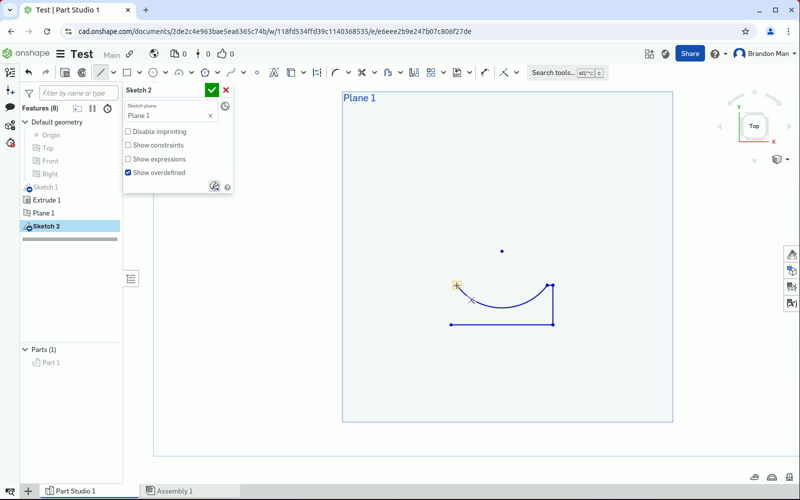
scroll(-6)
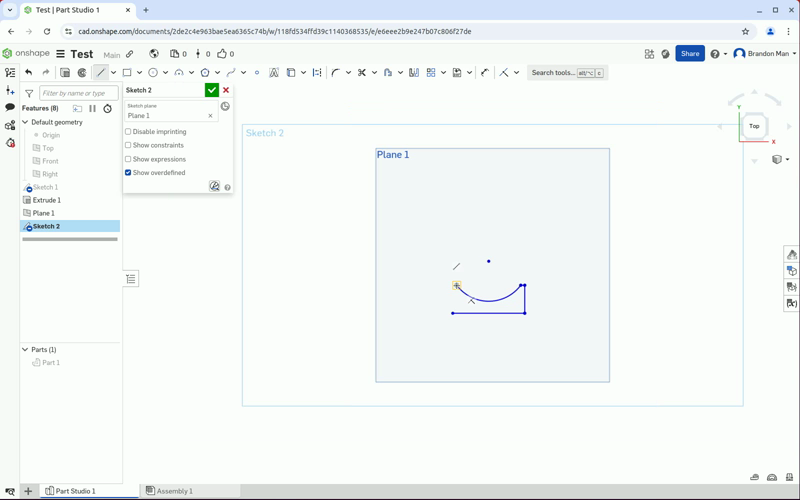
scroll(-6)
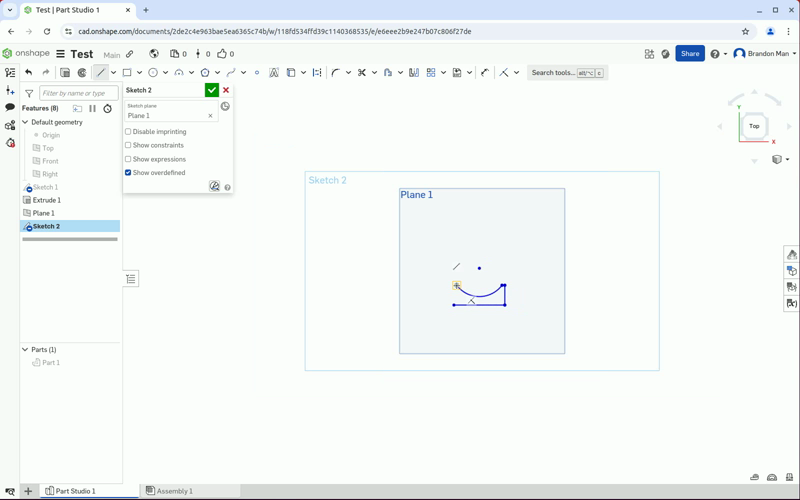
scroll(-6)
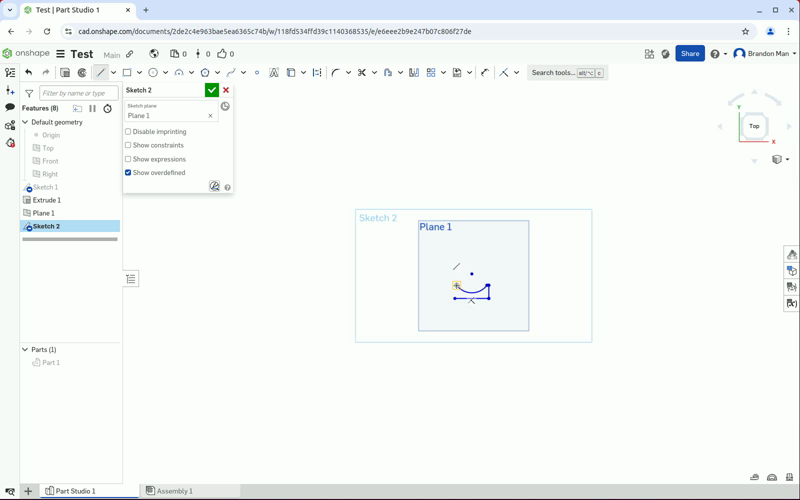
scroll(-6)
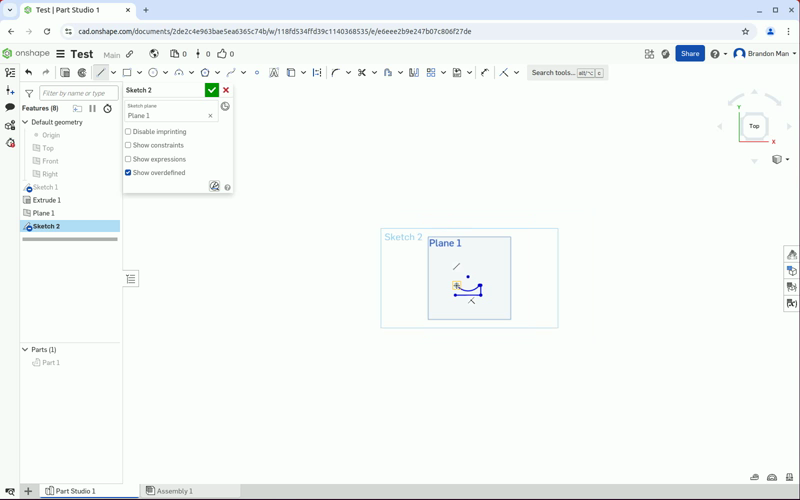
scroll(-6)
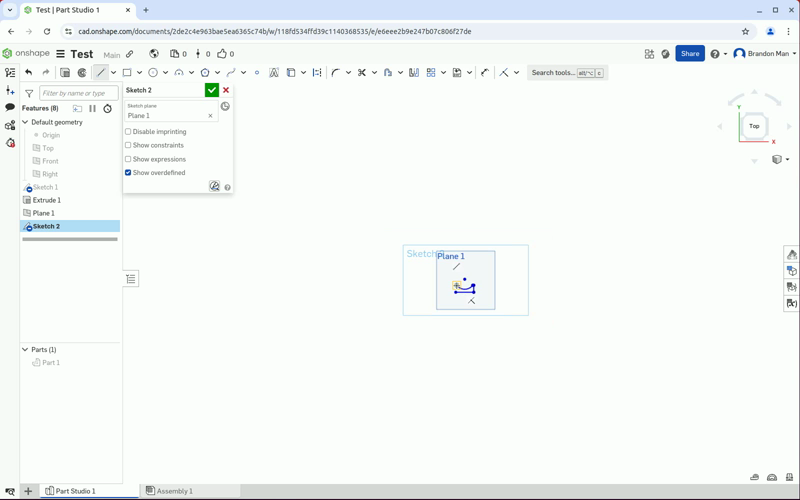
scroll(-6)
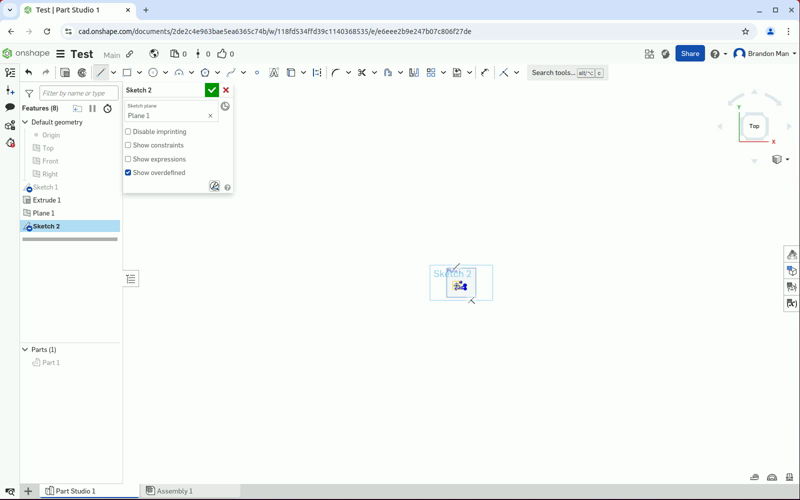
key_down(shift)
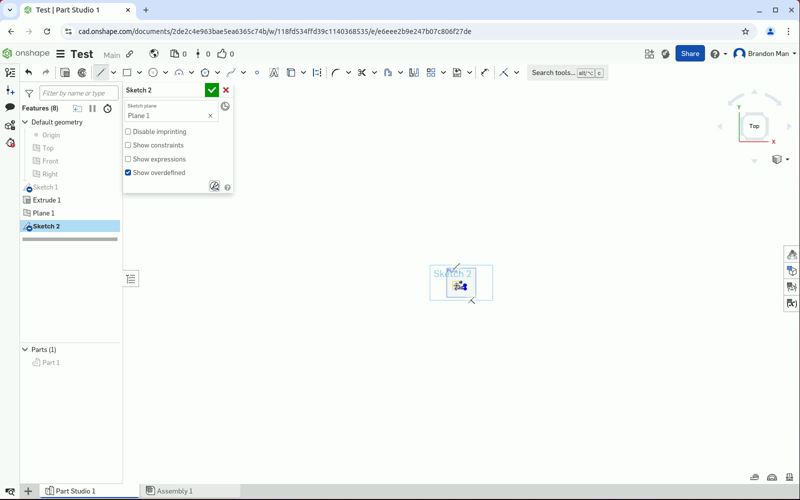
mouse_move(486, 285)
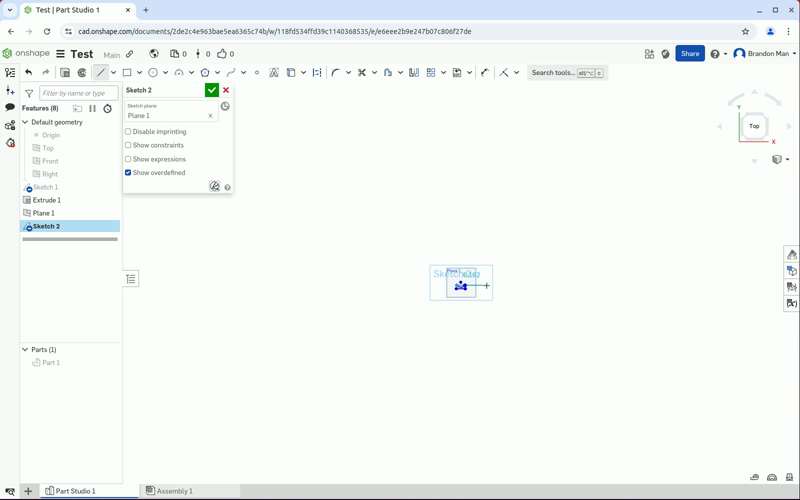
mouse_move(456, 285)
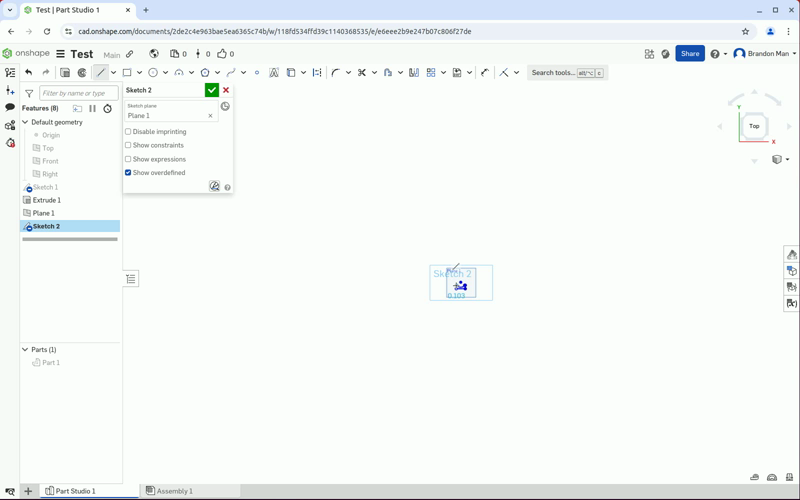
scroll(6)
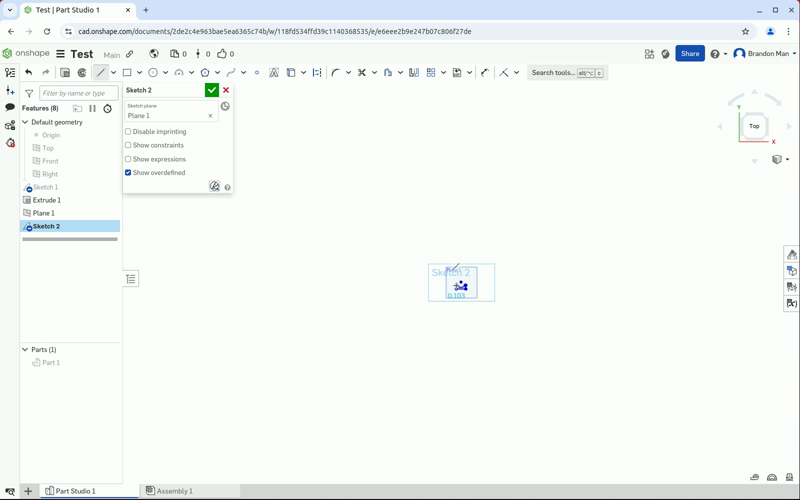
scroll(6)
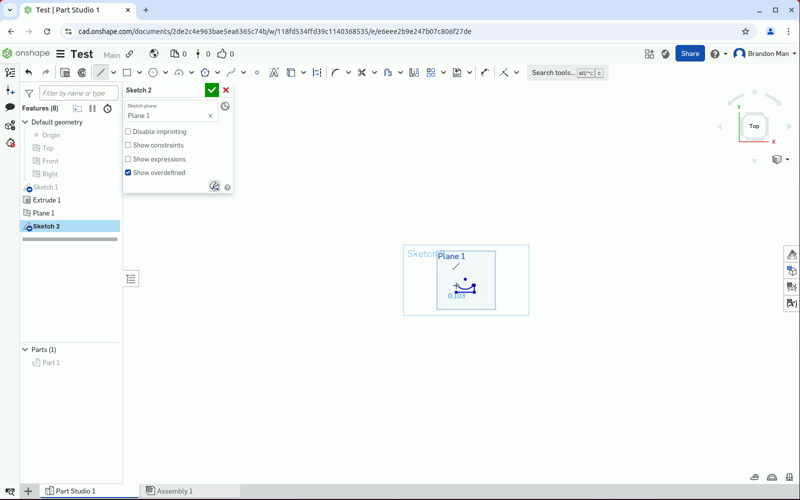
scroll(6)
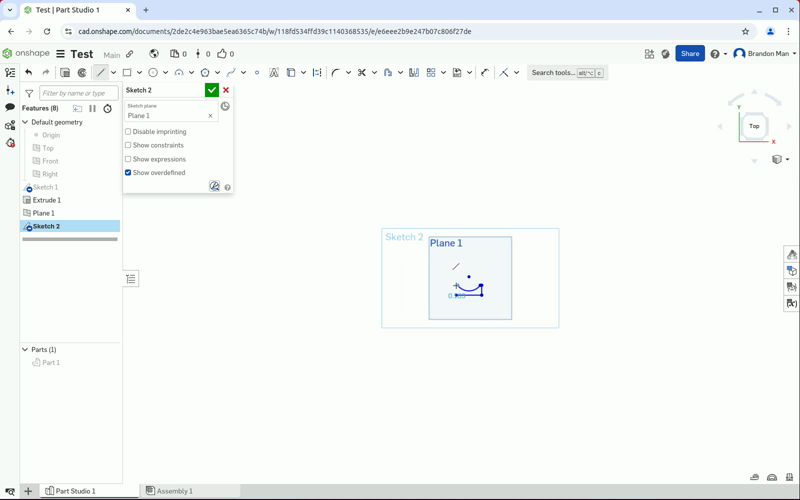
scroll(6)
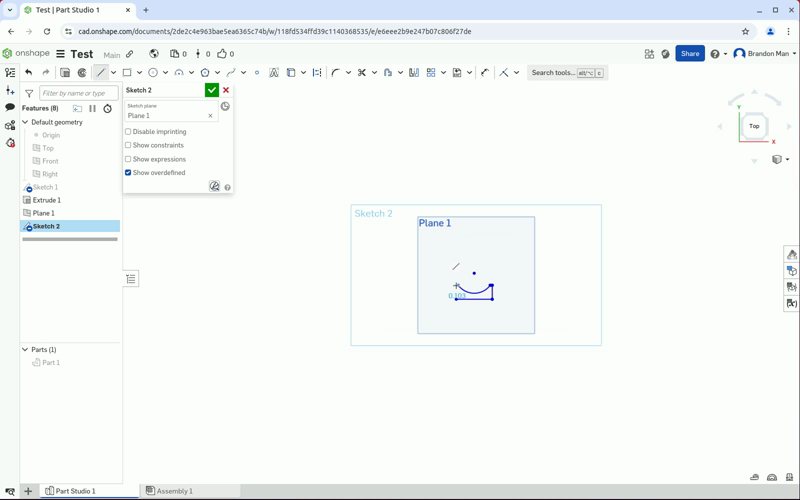
scroll(6)
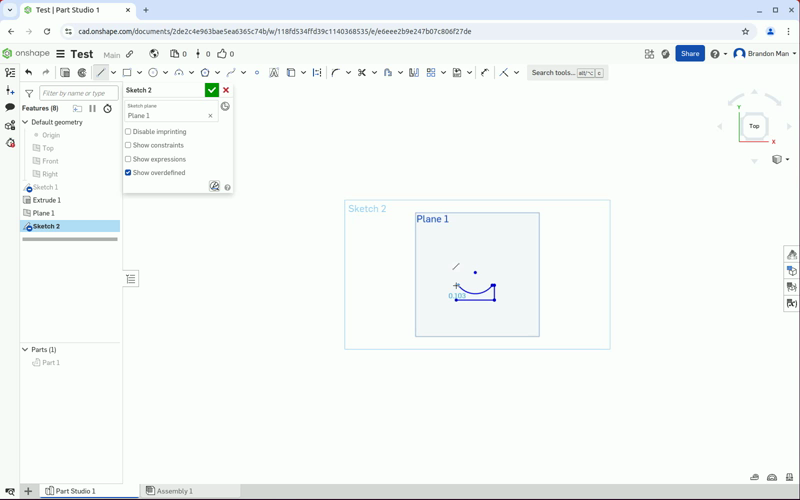
scroll(6)
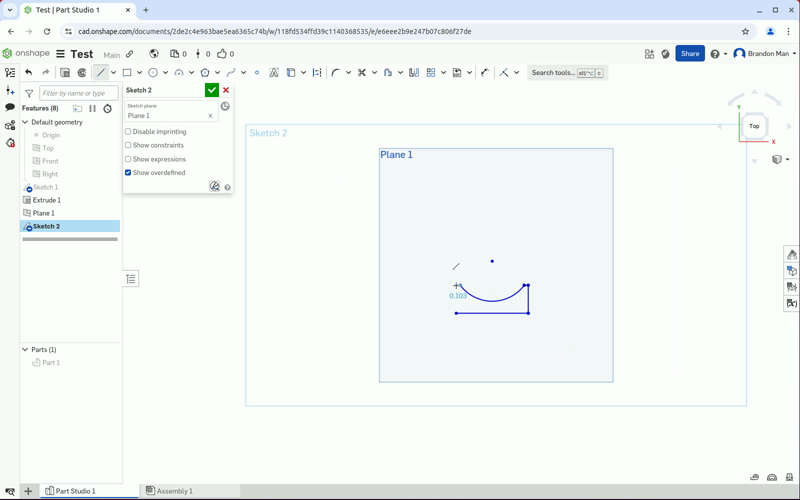
scroll(6)
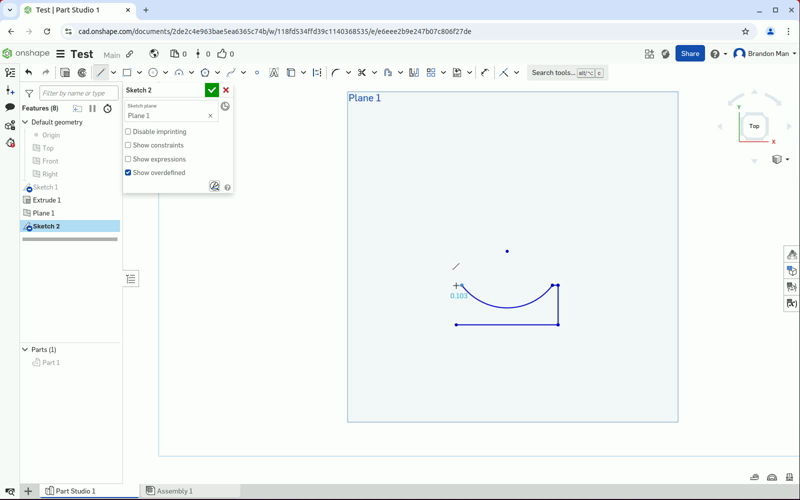
click(456, 285)
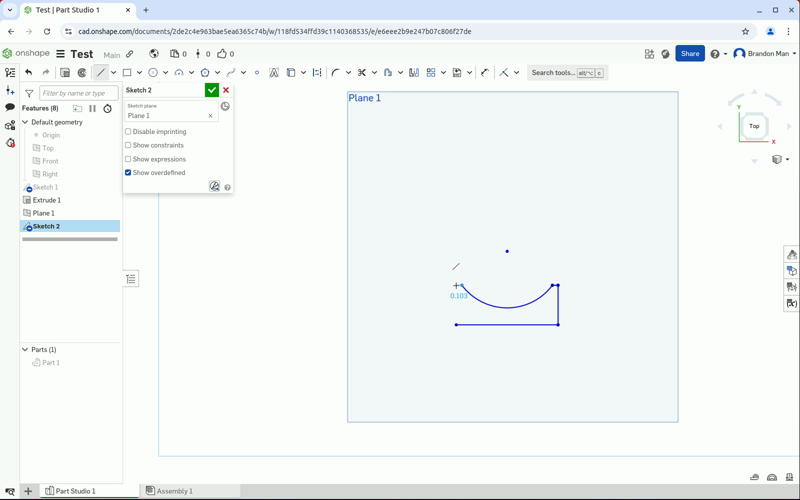
scroll(-6)
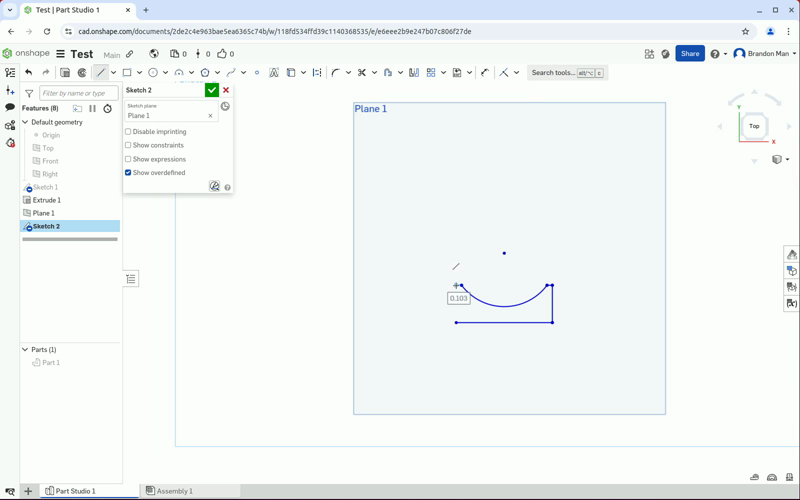
scroll(-6)
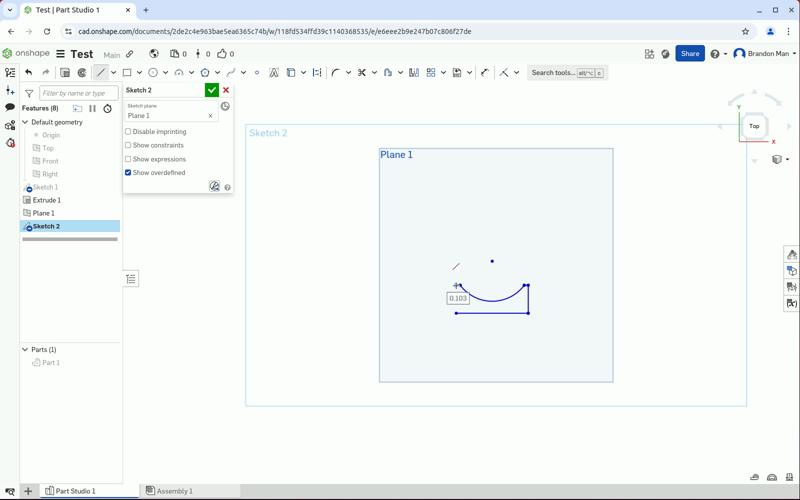
scroll(-6)
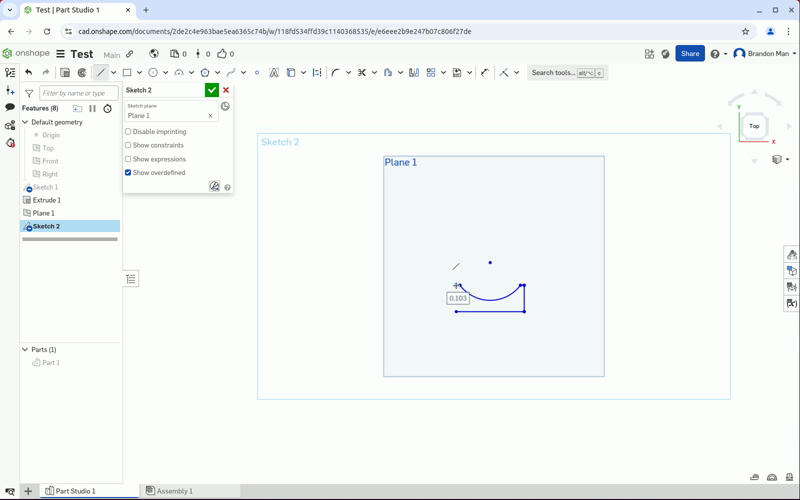
scroll(-6)
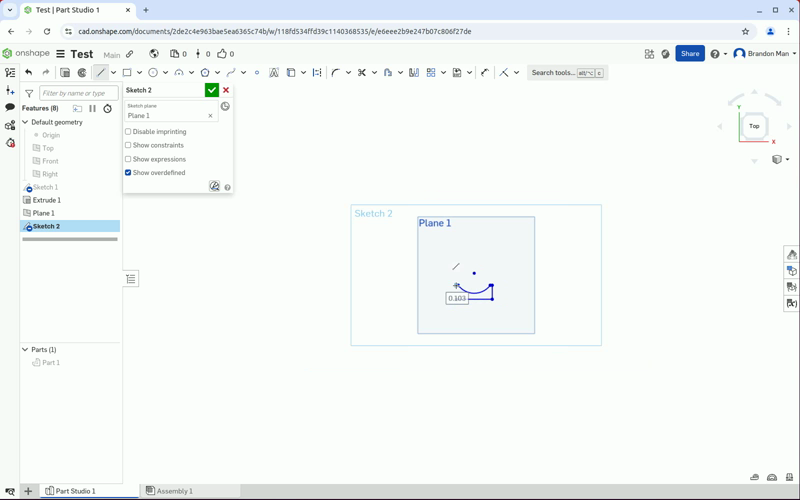
scroll(-6)
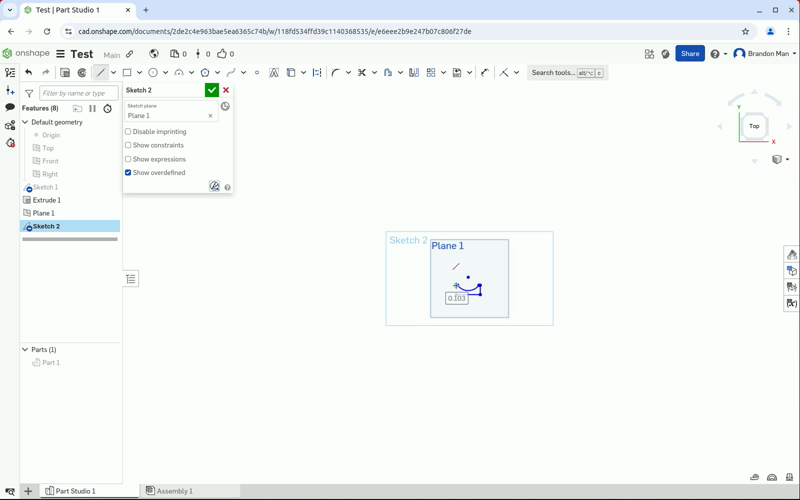
scroll(-6)
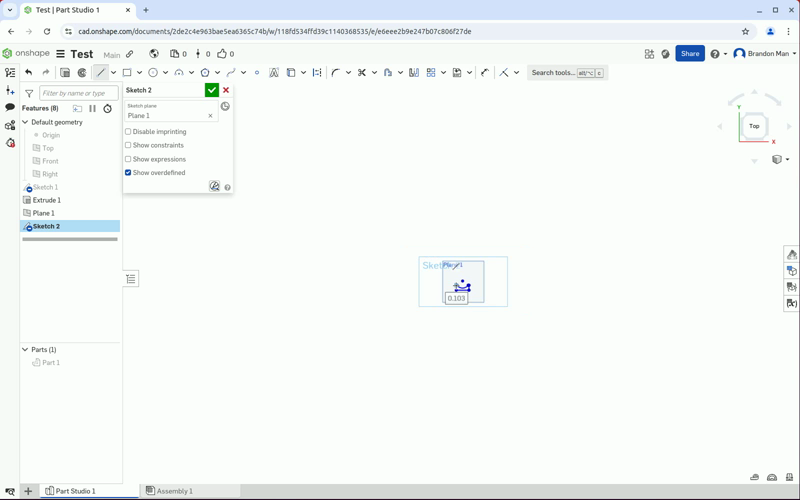
scroll(-6)
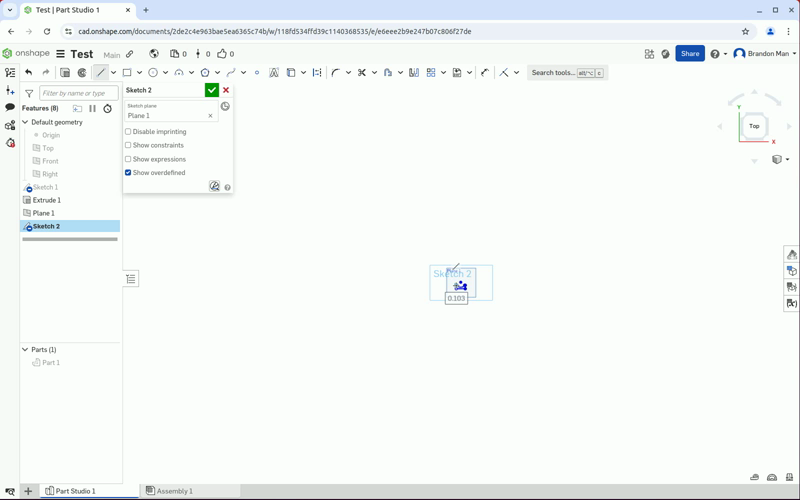
key_up(shift)
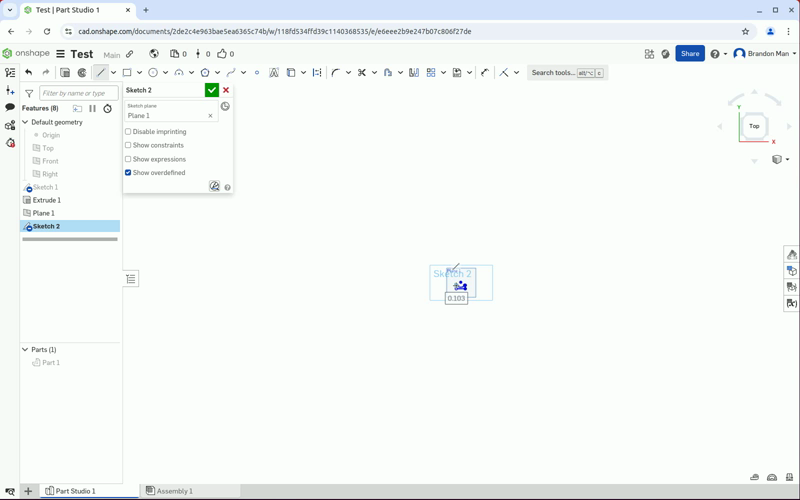
mouse_move(486, 285)
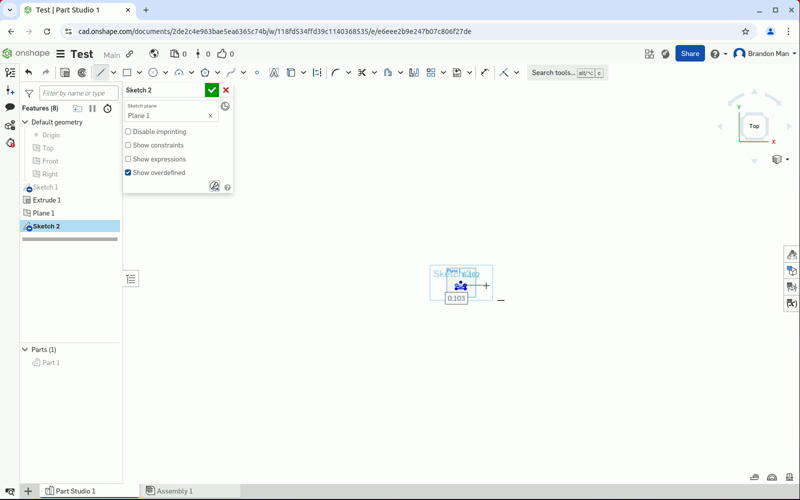
key_down(shift)
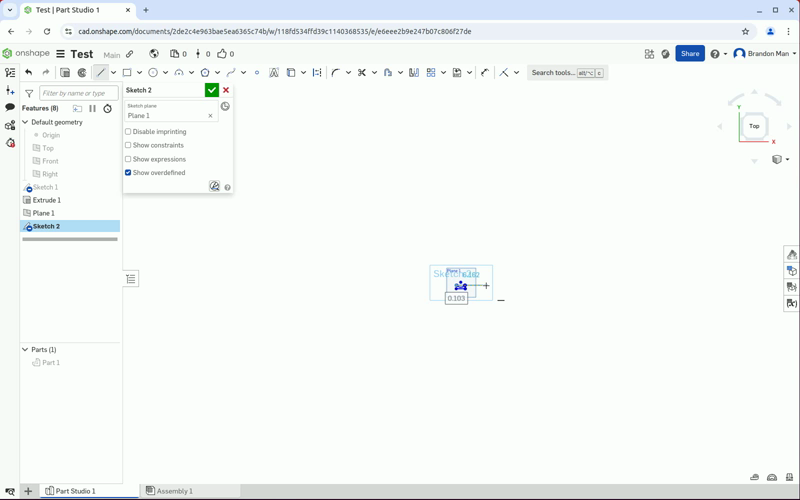
mouse_move(456, 288)
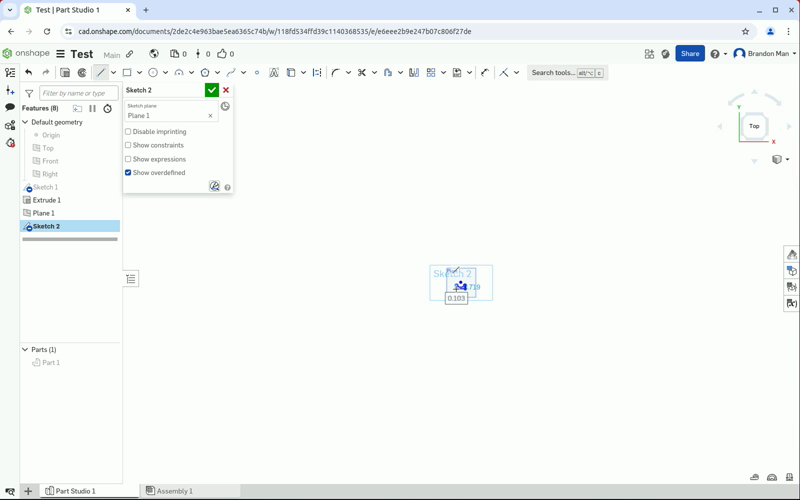
scroll(6)
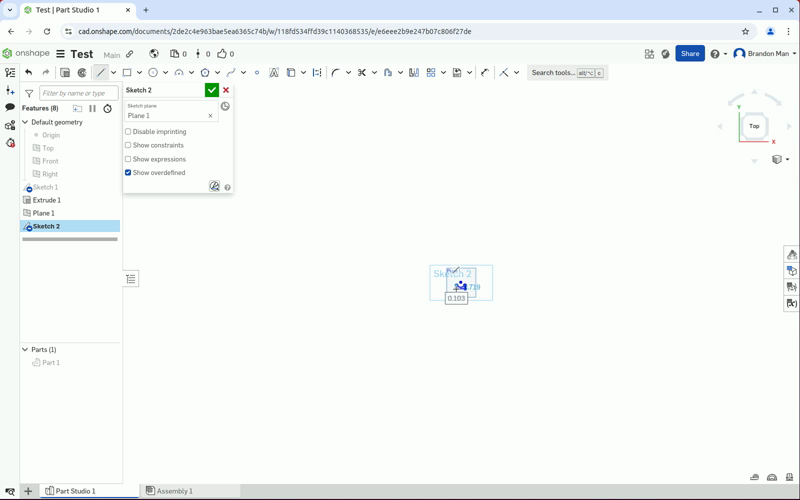
scroll(6)
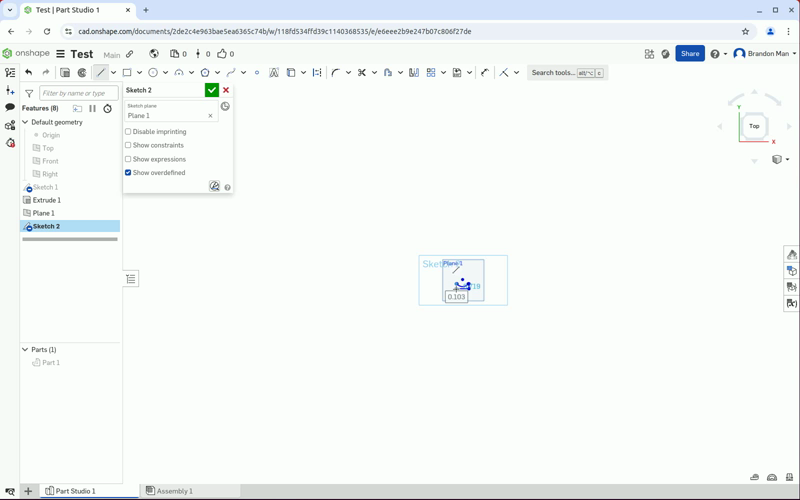
scroll(6)
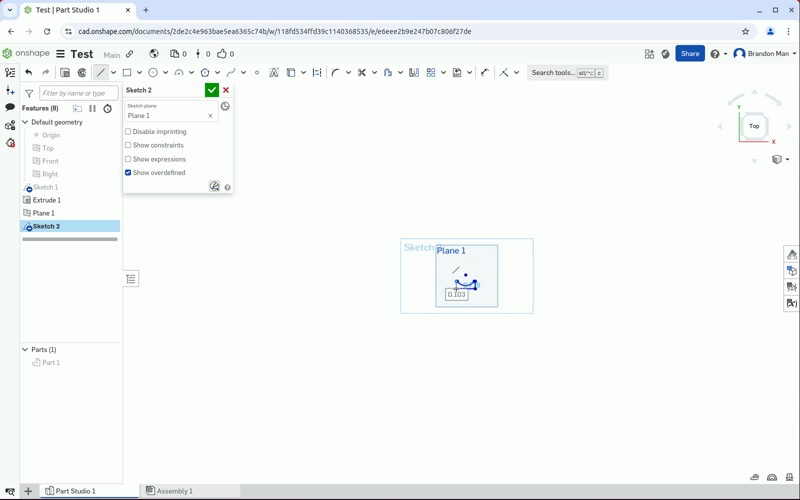
scroll(6)
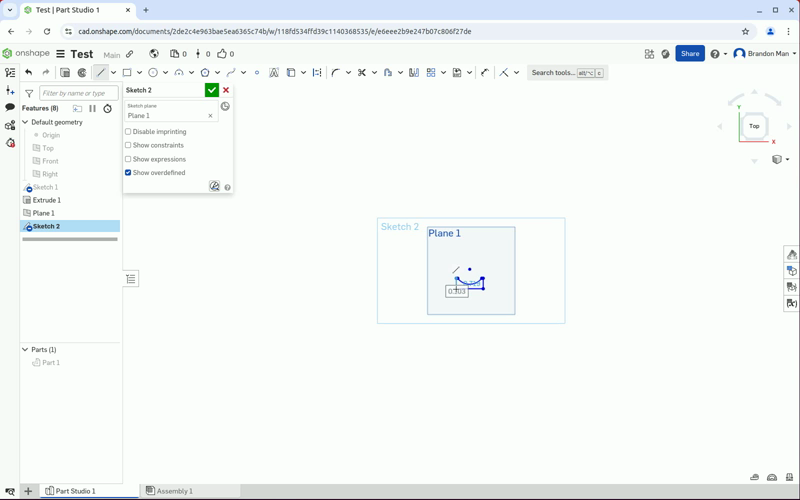
scroll(6)
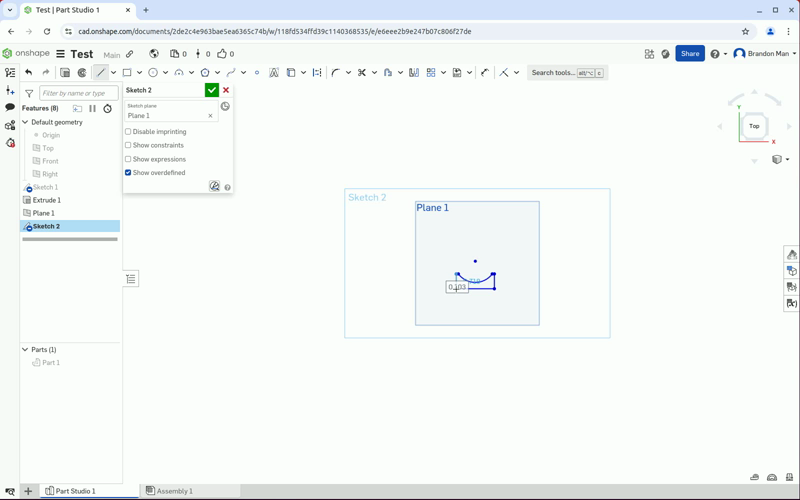
scroll(6)
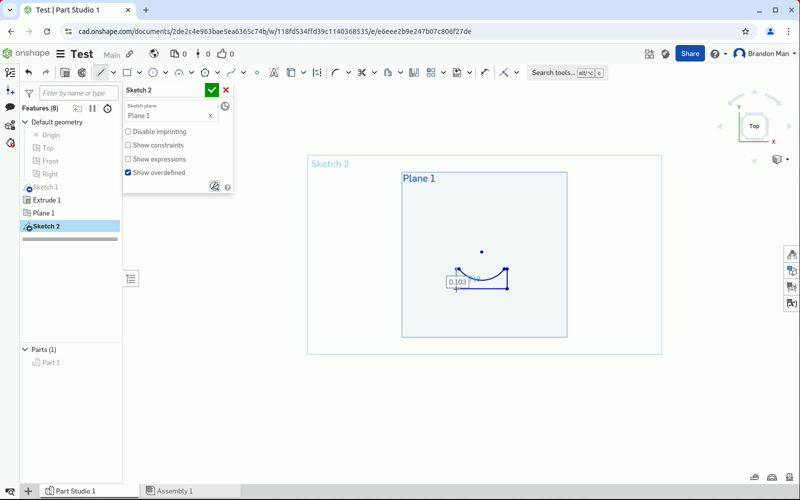
scroll(6)
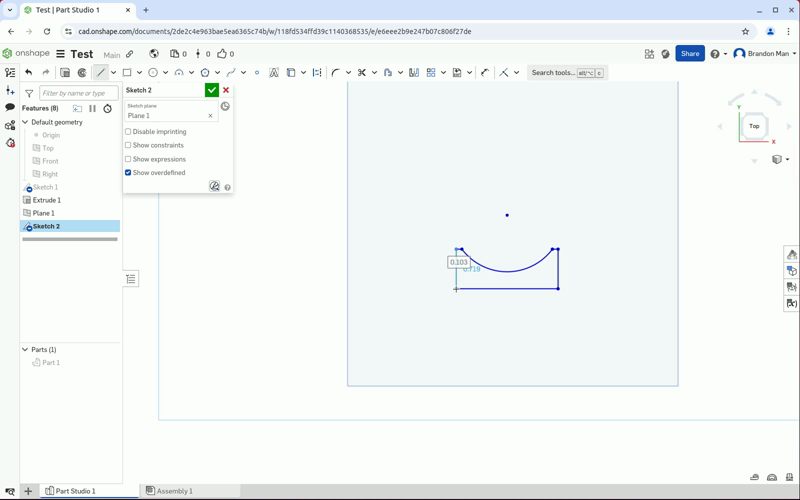
key_up(shift)
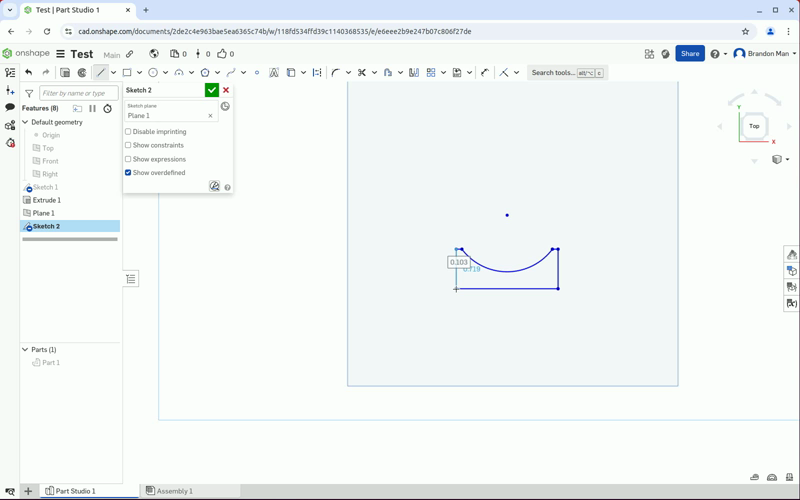
click(456, 288)
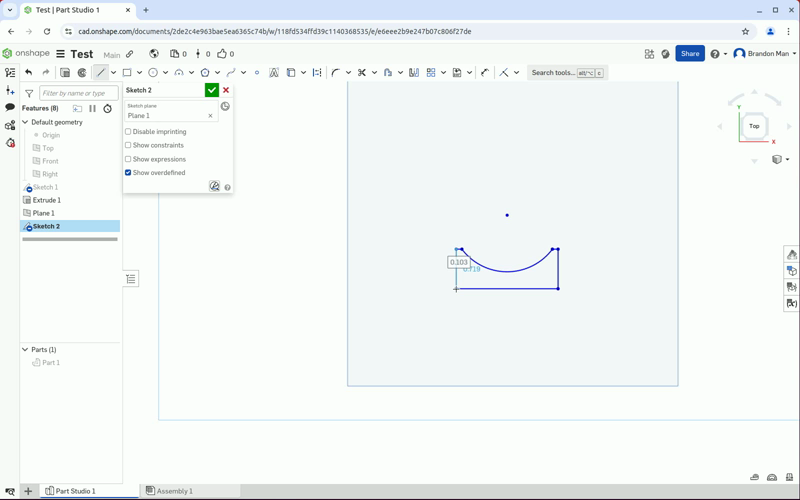
scroll(-6)
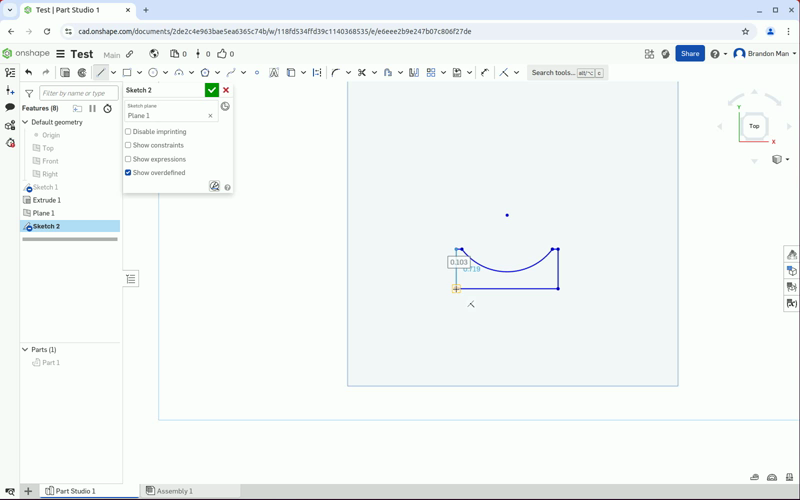
scroll(-6)
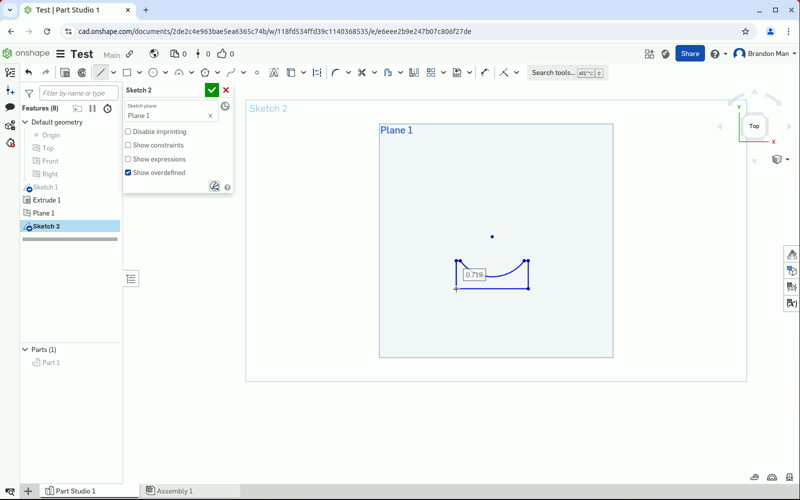
scroll(-6)
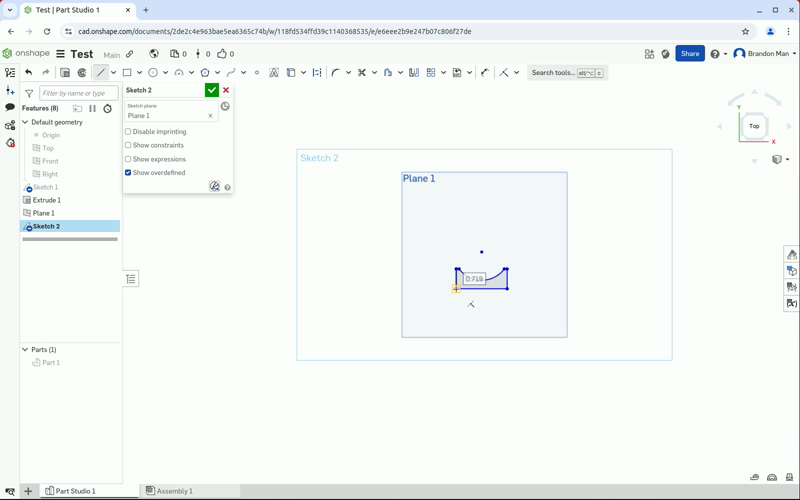
scroll(-6)
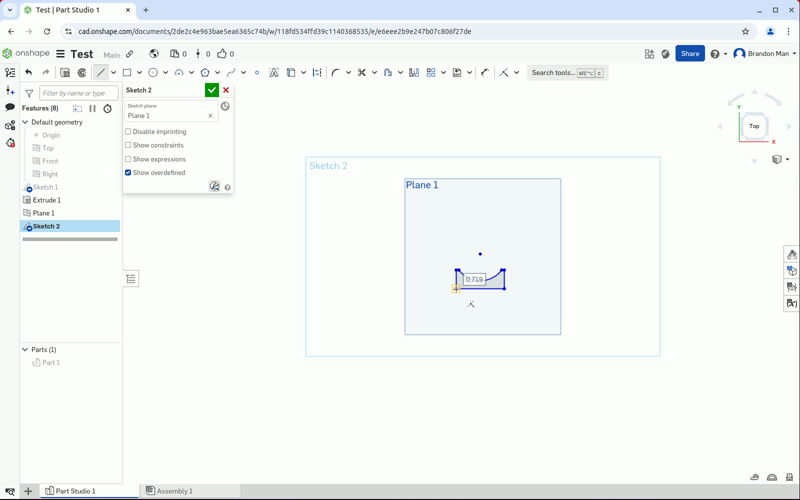
scroll(-6)
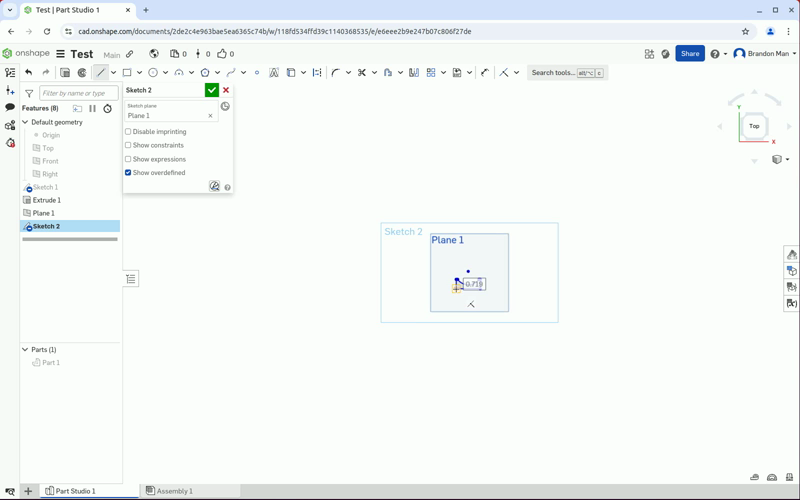
scroll(-6)
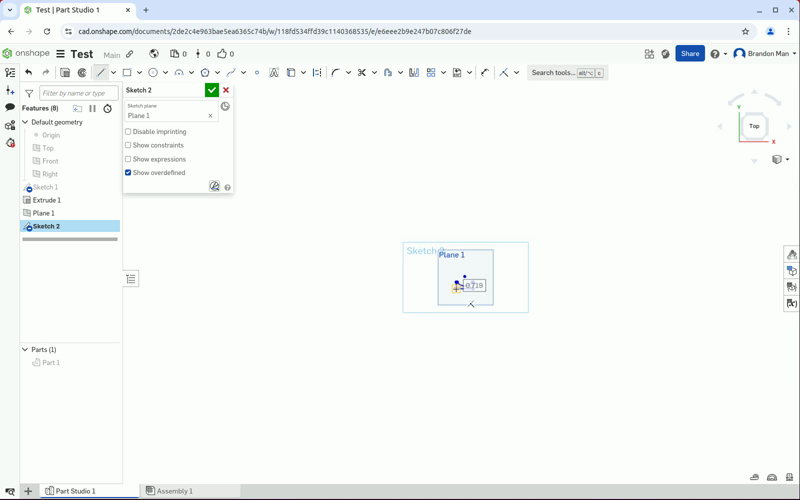
scroll(-6)
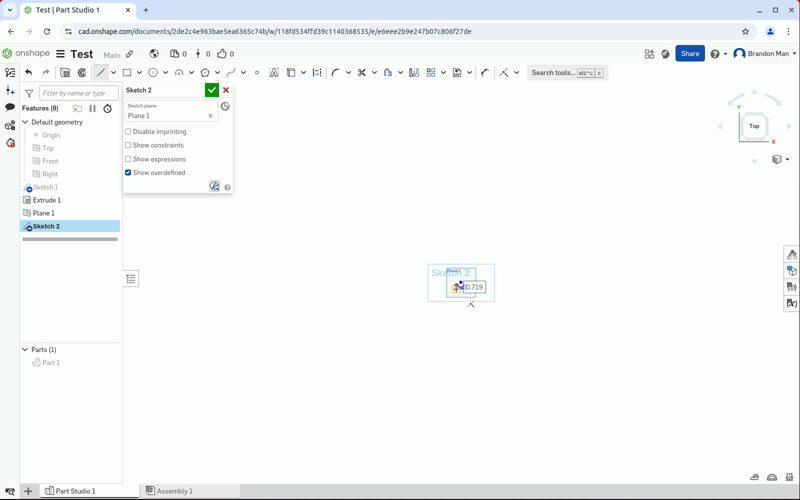
key(esc)
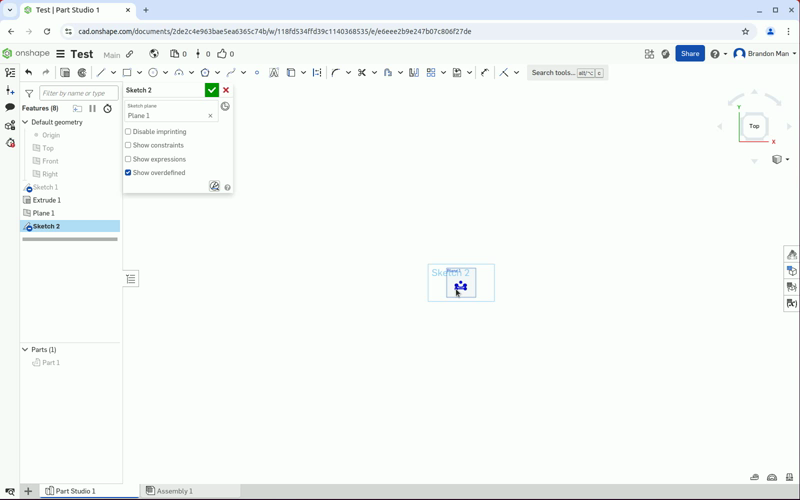
mouse_move(462, 287)
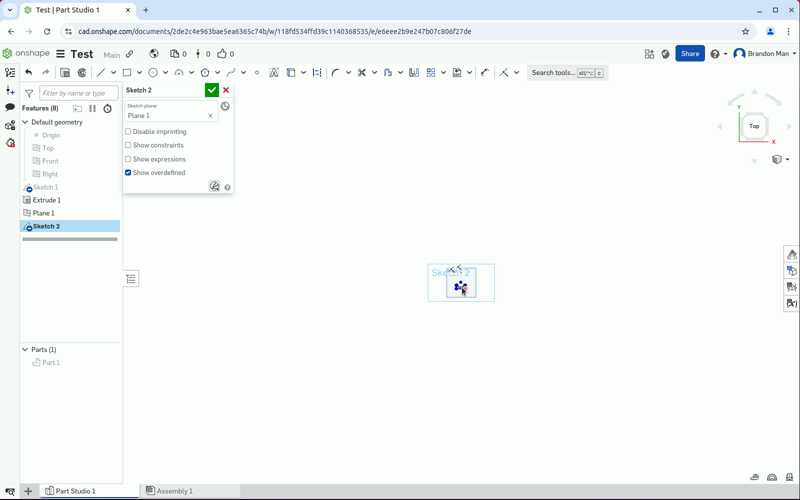
scroll(6)
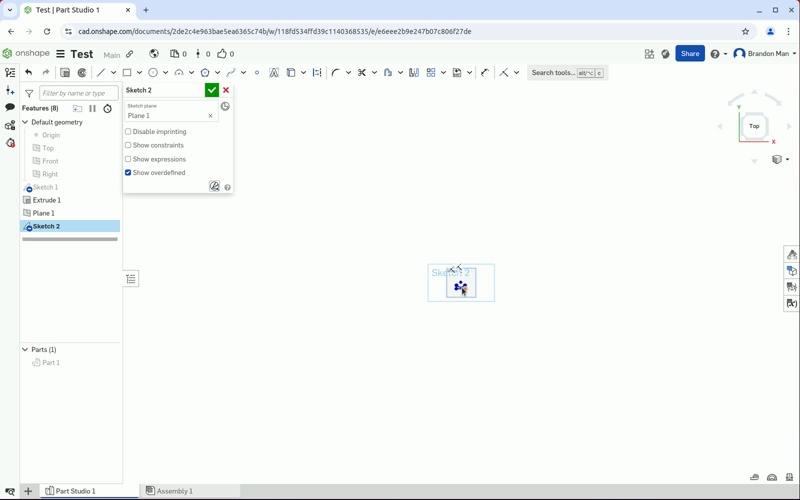
scroll(6)
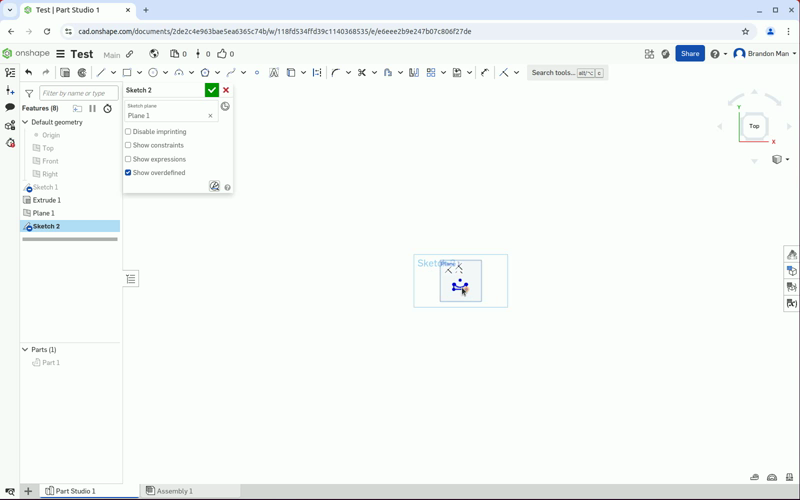
scroll(6)
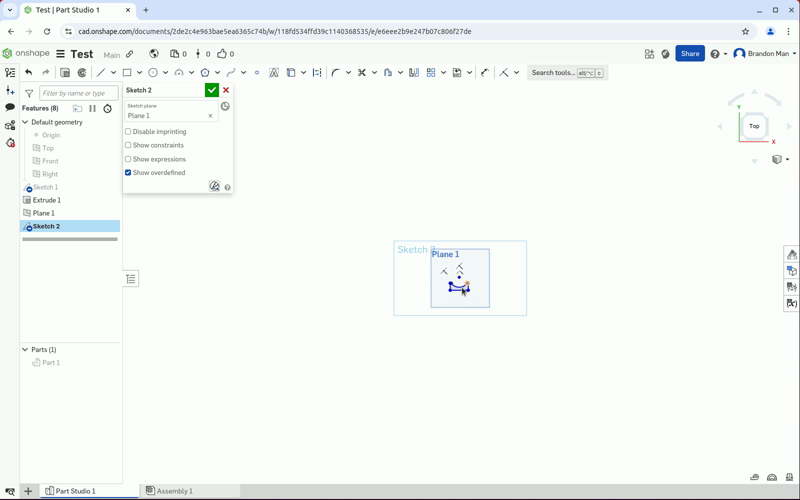
scroll(6)
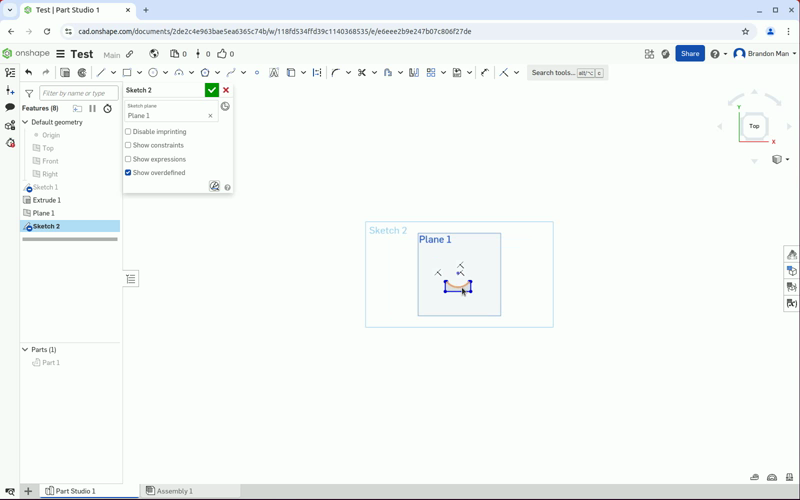
scroll(6)
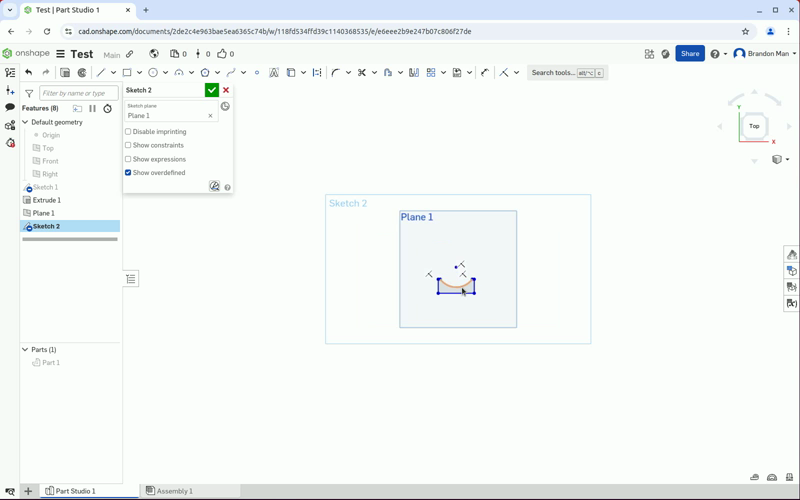
scroll(6)
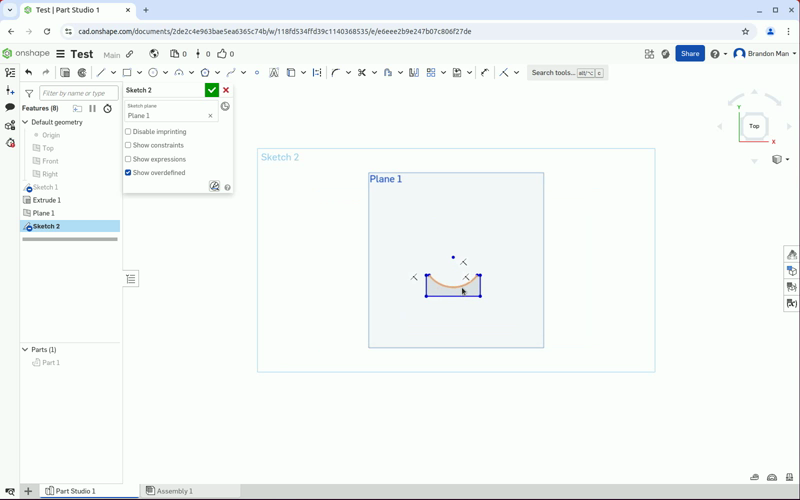
scroll(6)
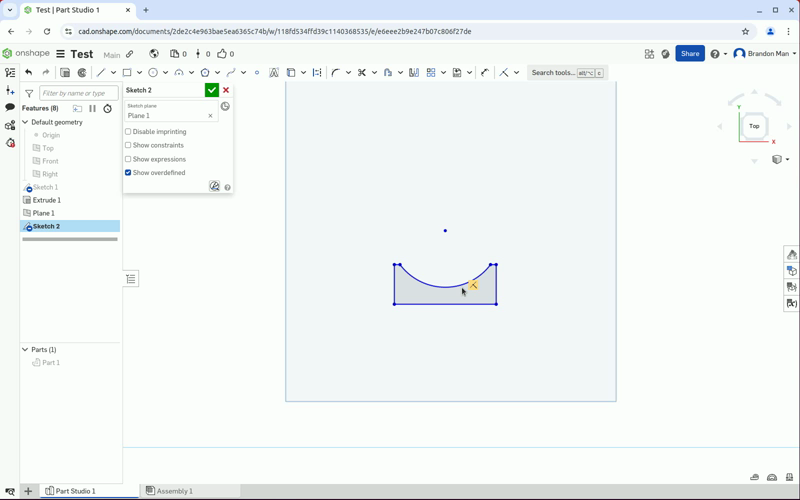
click(462, 287)
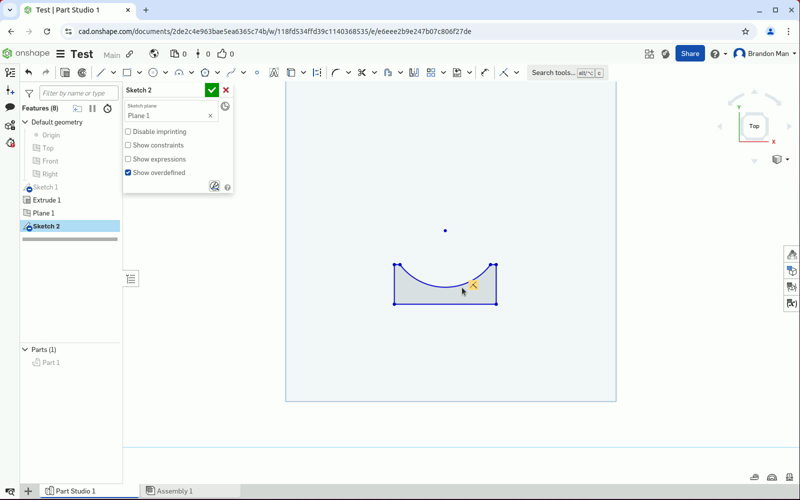
scroll(-6)
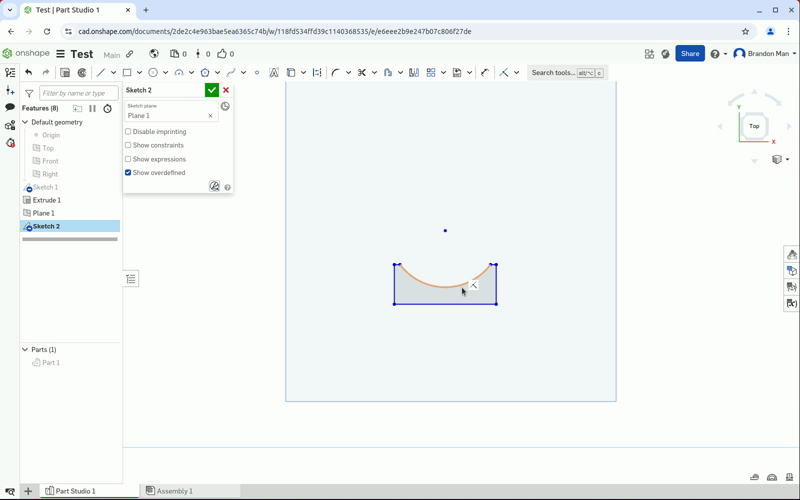
scroll(-6)
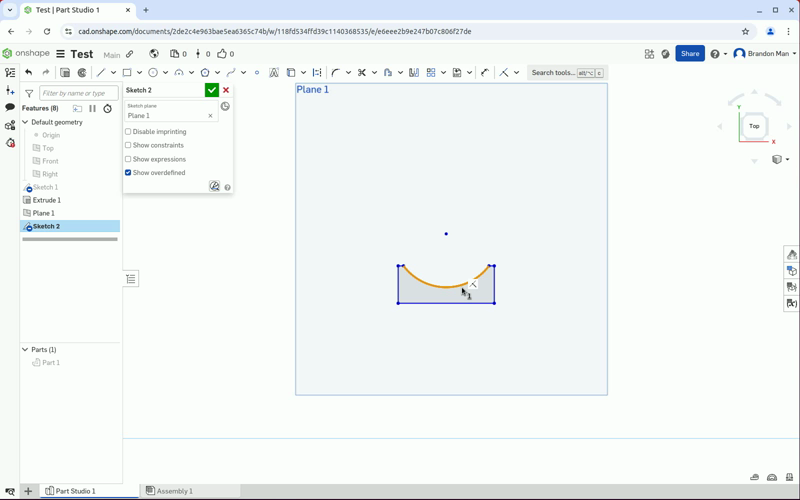
scroll(-6)
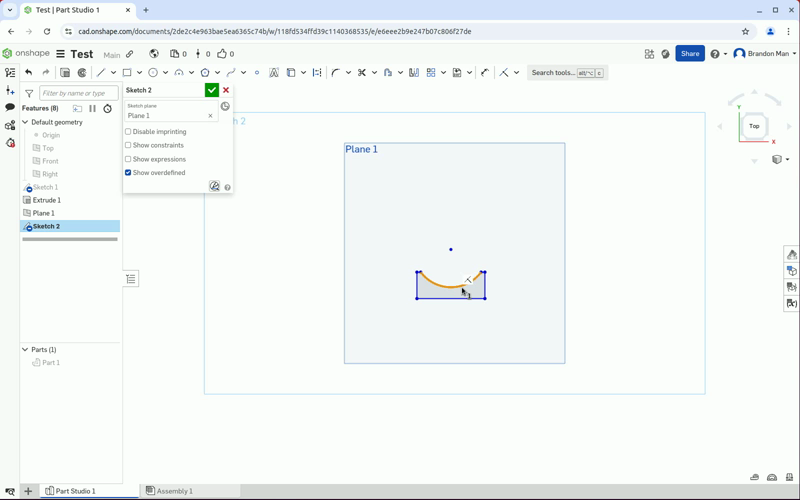
scroll(-6)
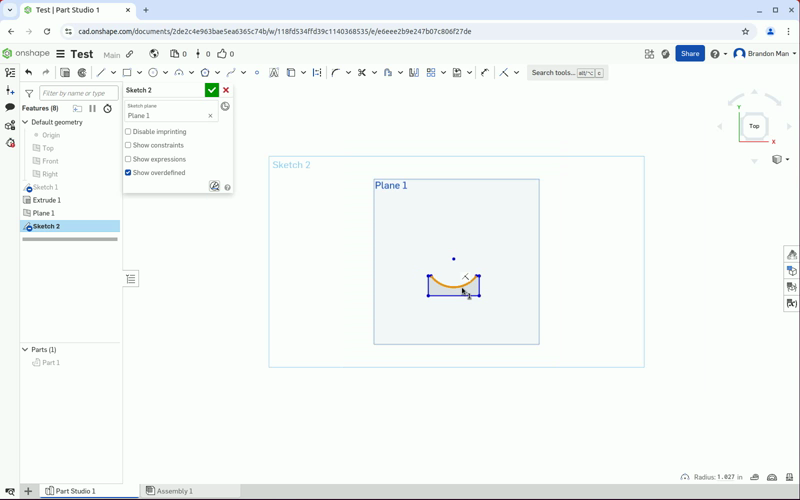
scroll(-6)
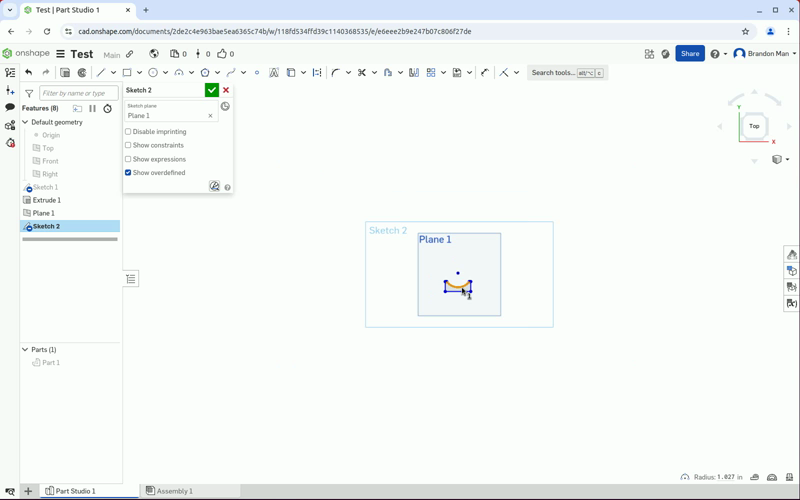
scroll(-6)
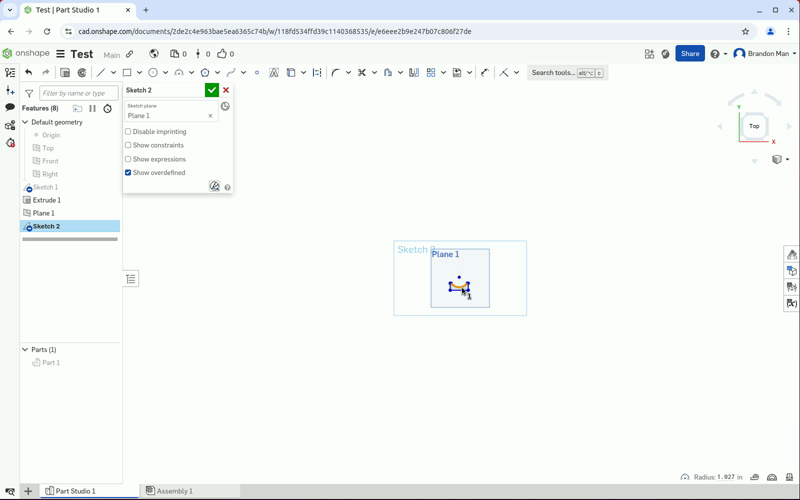
scroll(-6)
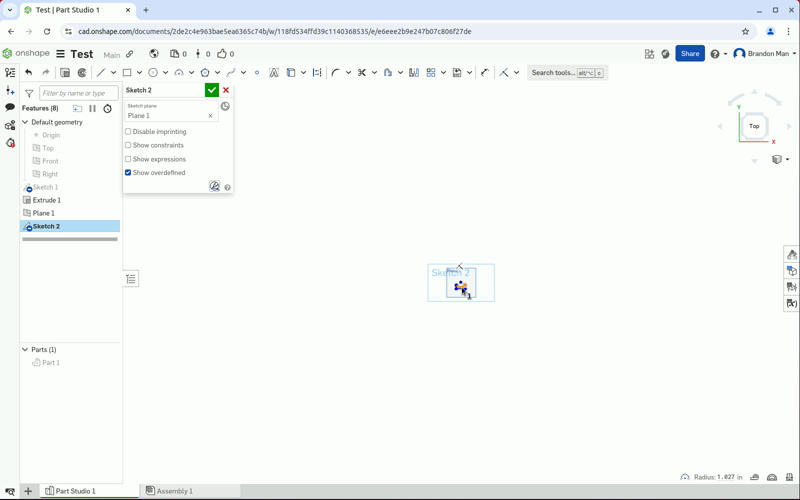
mouse_move(73, 352)
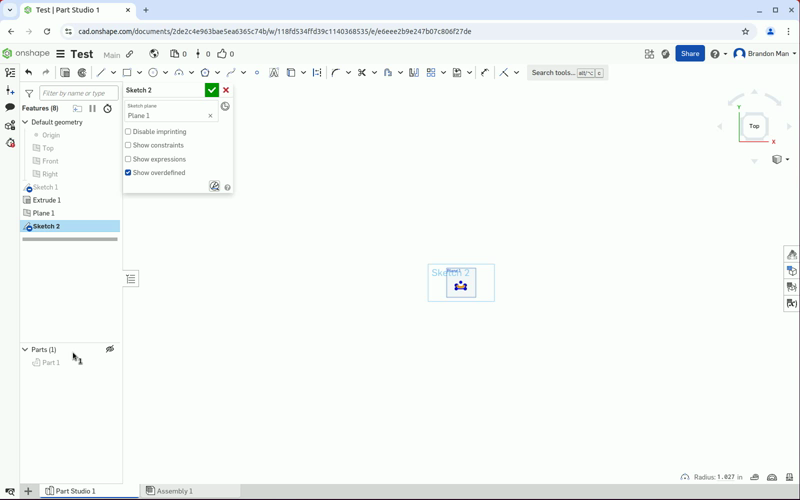
key(shift+y)
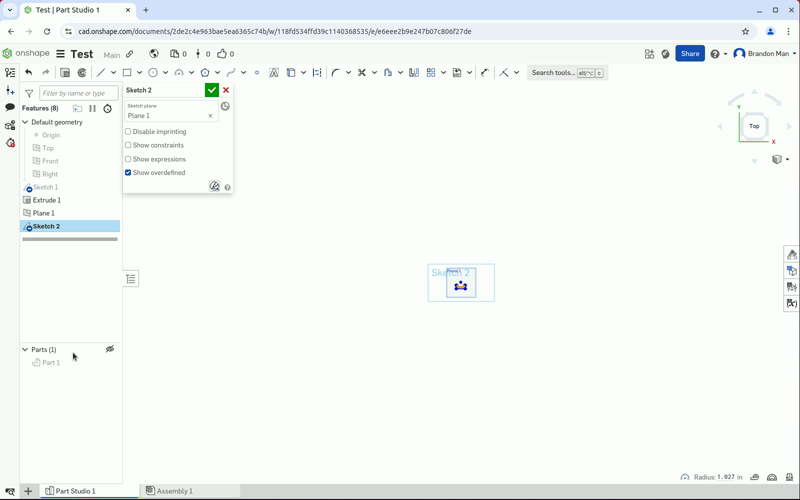
key(shift+e)
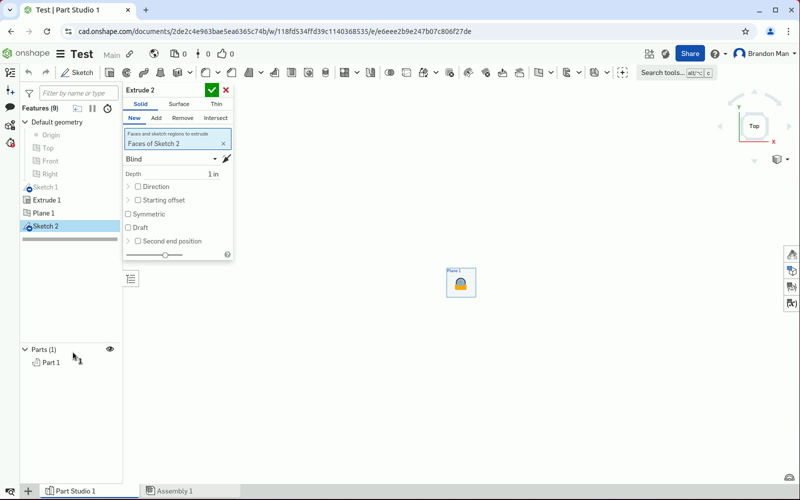
mouse_move(143, 106)
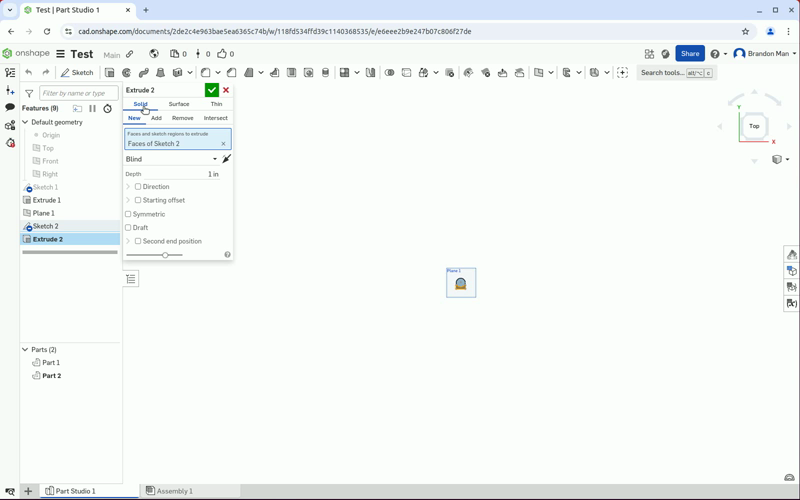
click(143, 106)
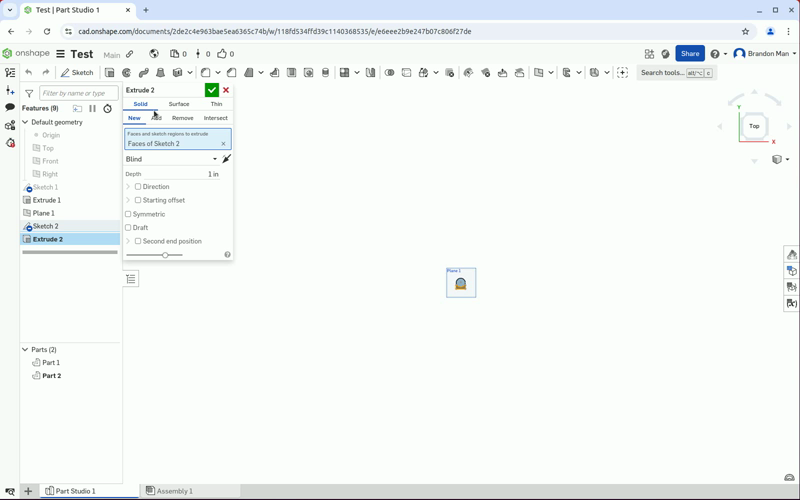
mouse_move(186, 120)
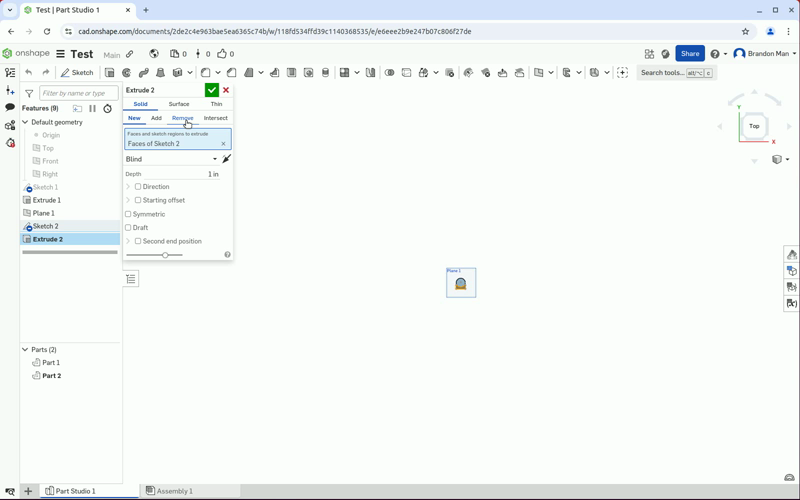
click(186, 120)
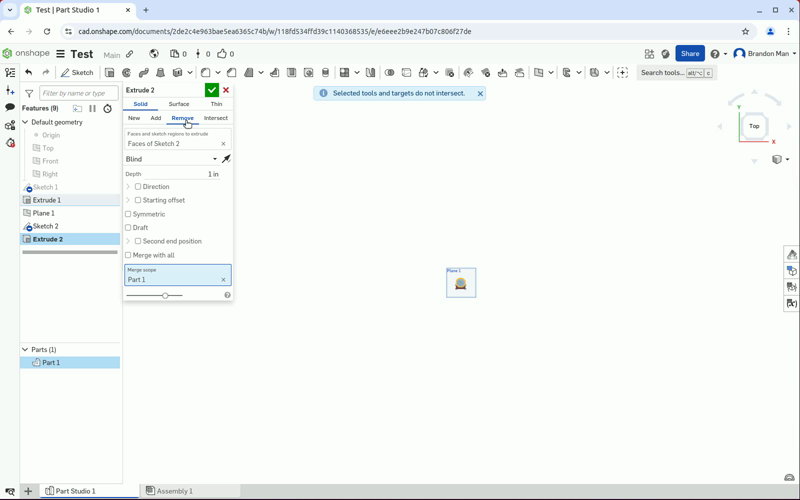
key(tab, 4)
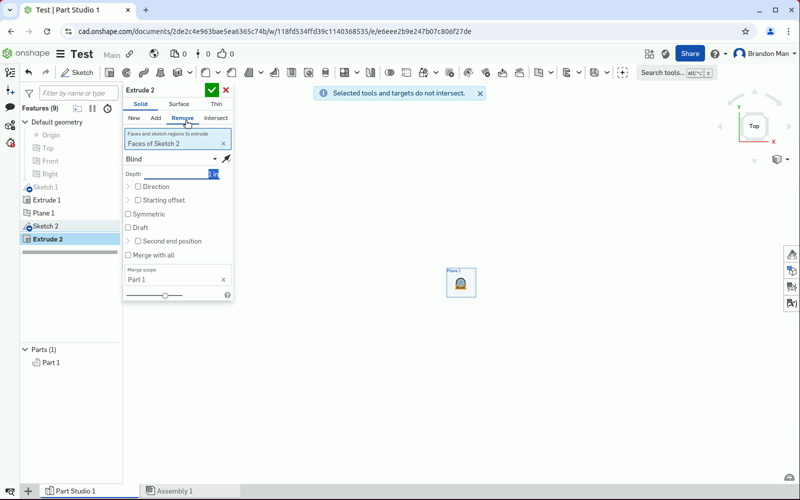
text(7.703)
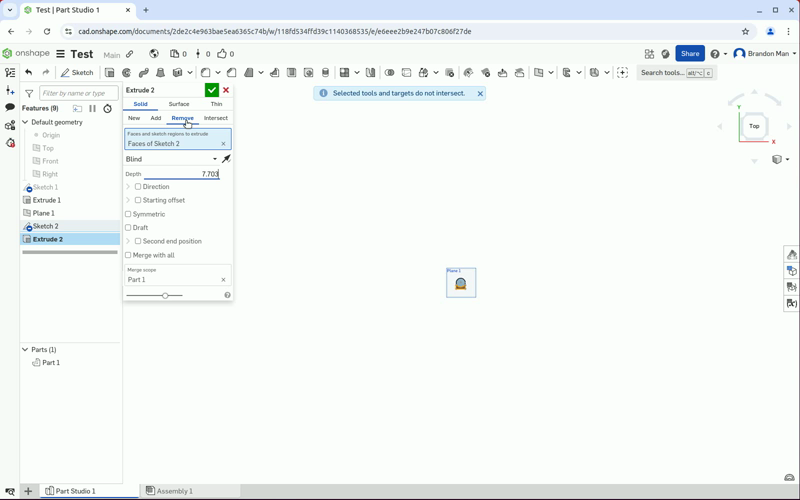
key(tab, 6)
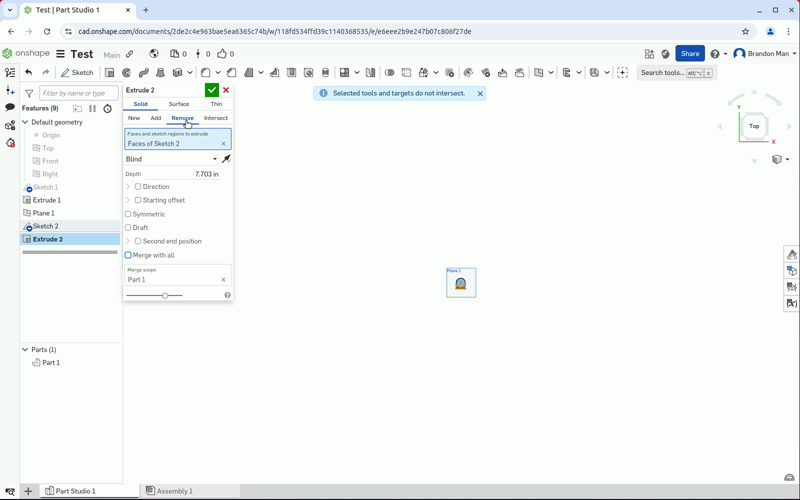
key(space)
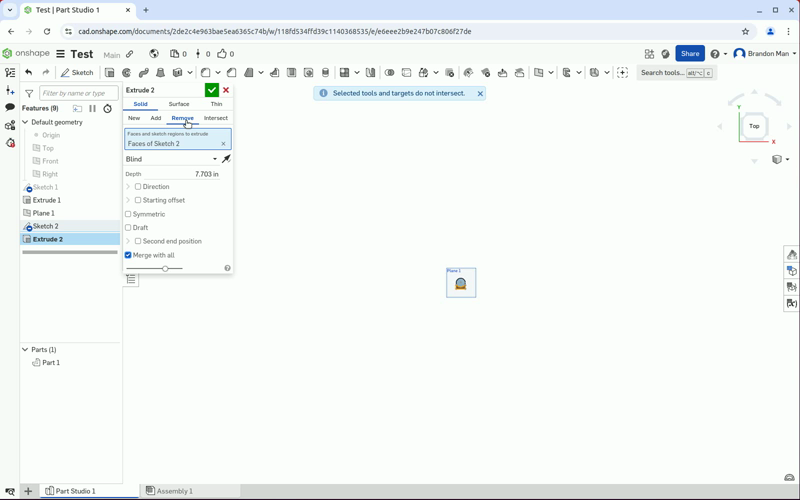
key(enter)
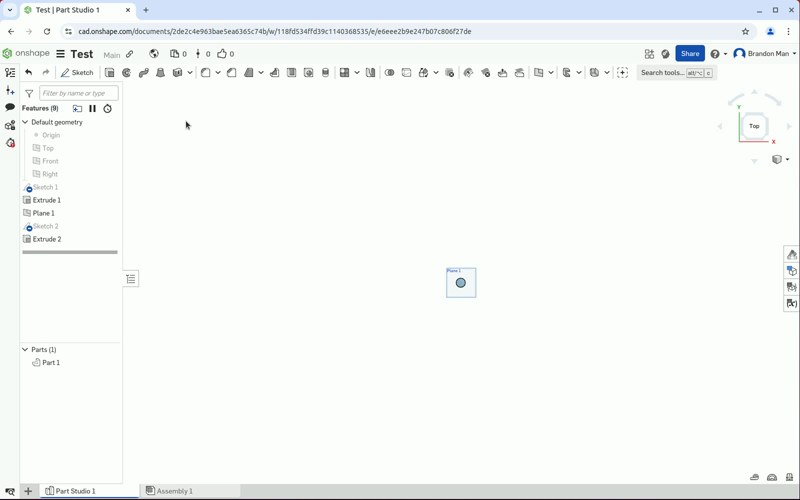
key(shift+h)
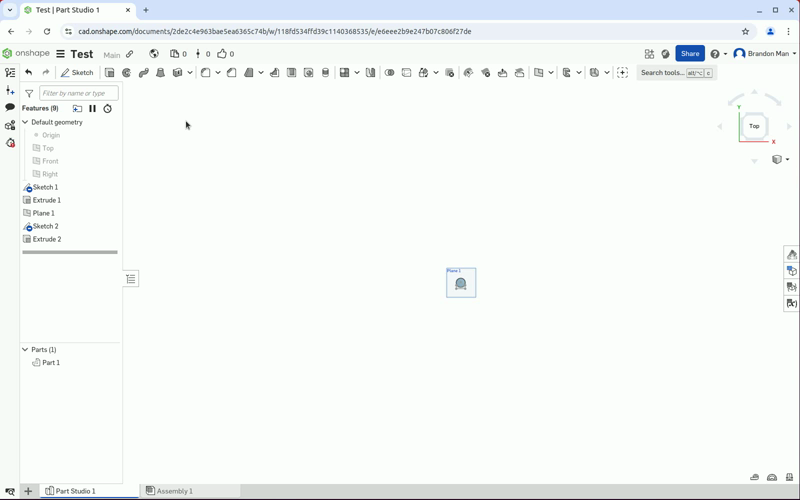
key(shift+h)
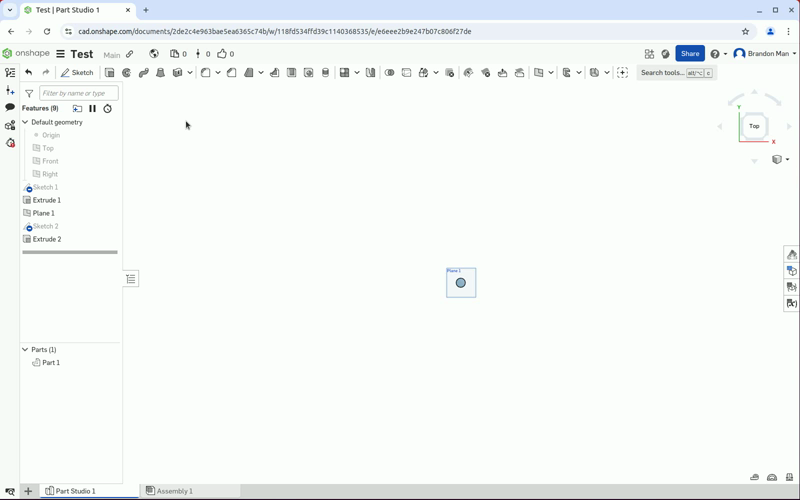
mouse_move(73, 189)
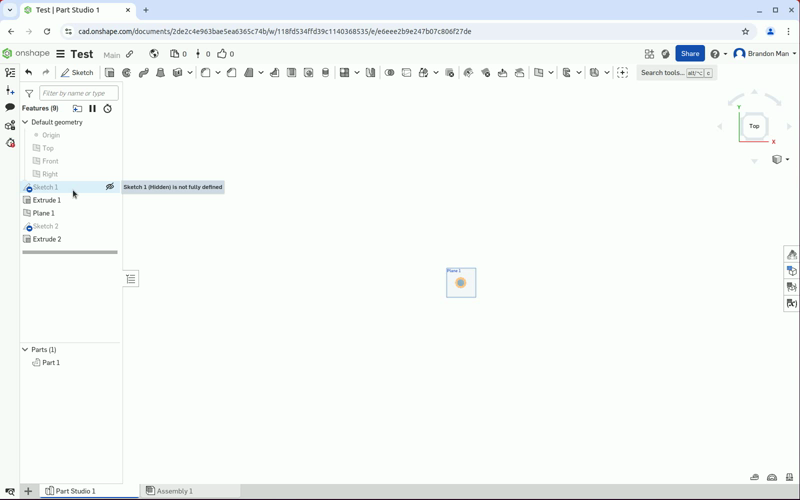
click(73, 189)
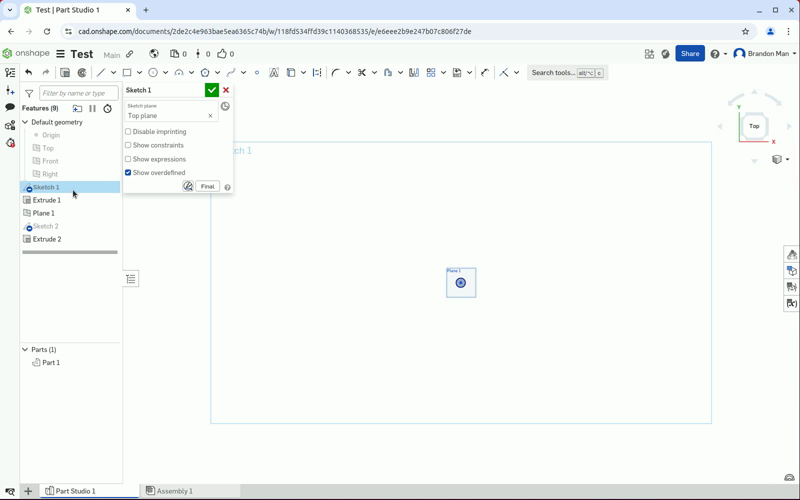
mouse_move(229, 92)
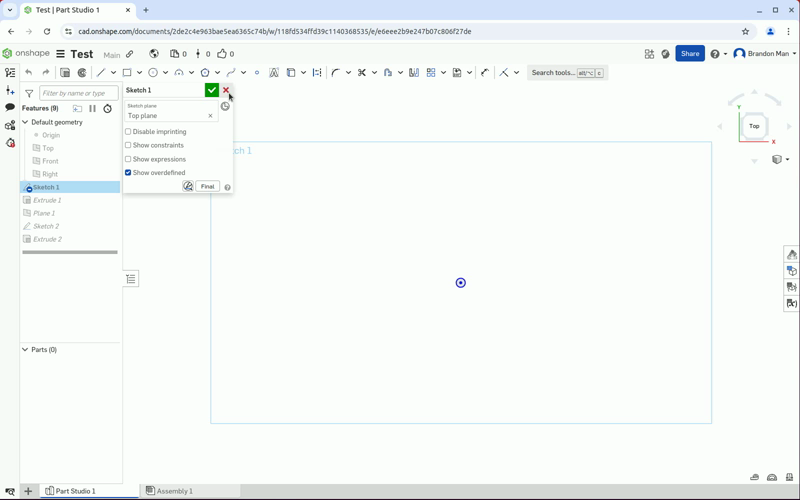
click(229, 92)
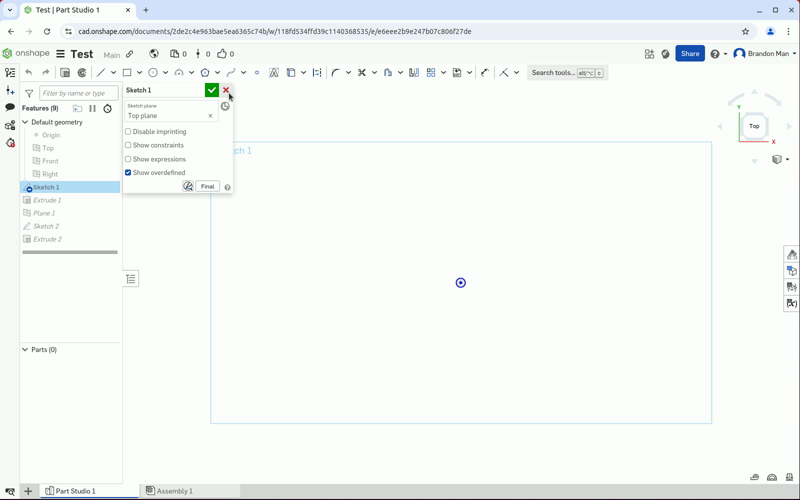
key(shift+s)
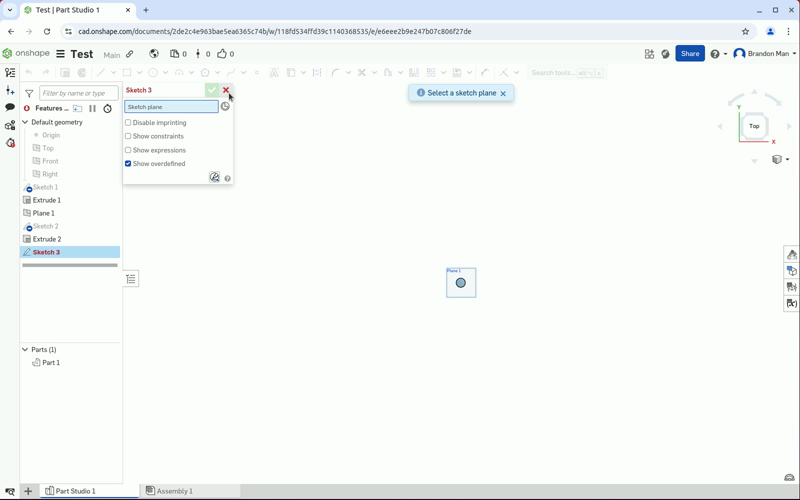
mouse_move(73, 215)
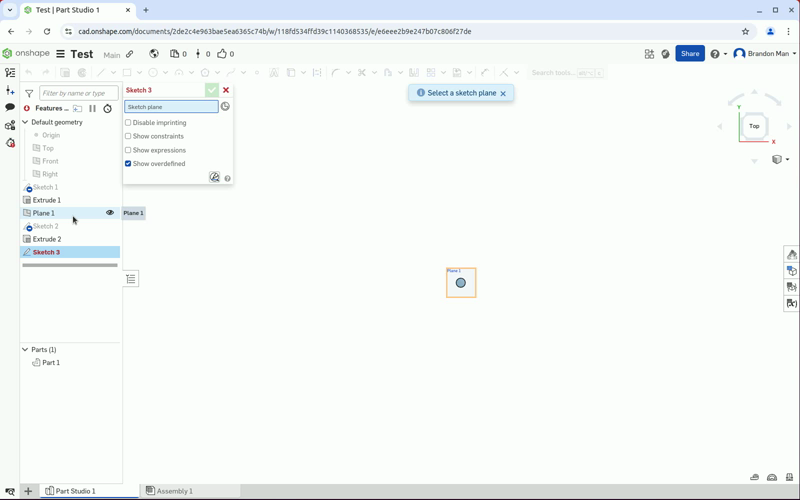
click(73, 215)
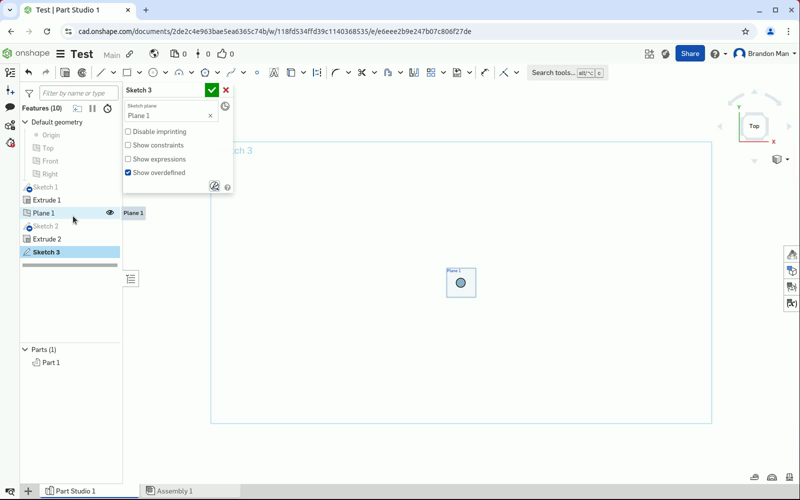
mouse_move(73, 352)
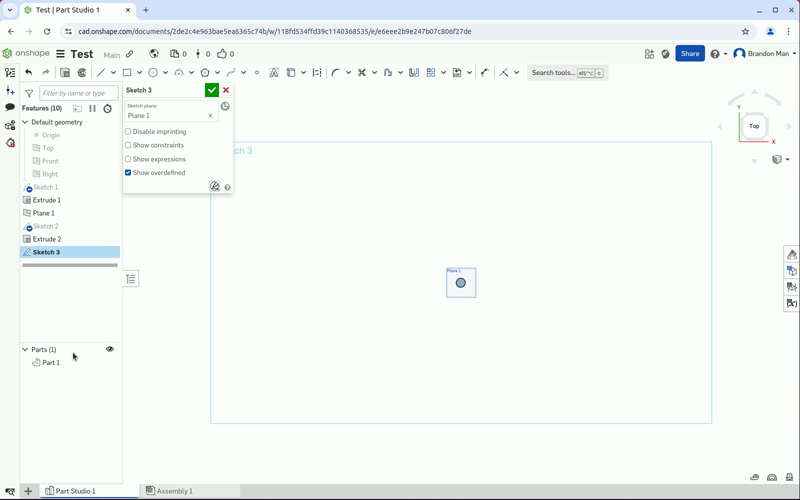
key(y)
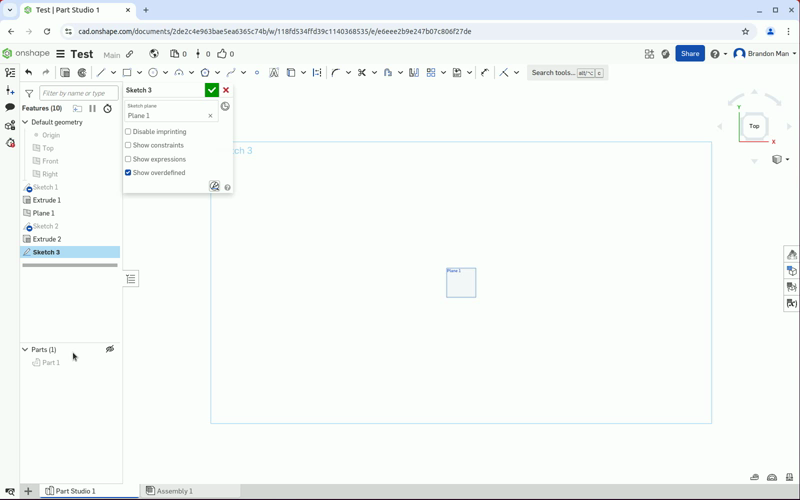
key(a)
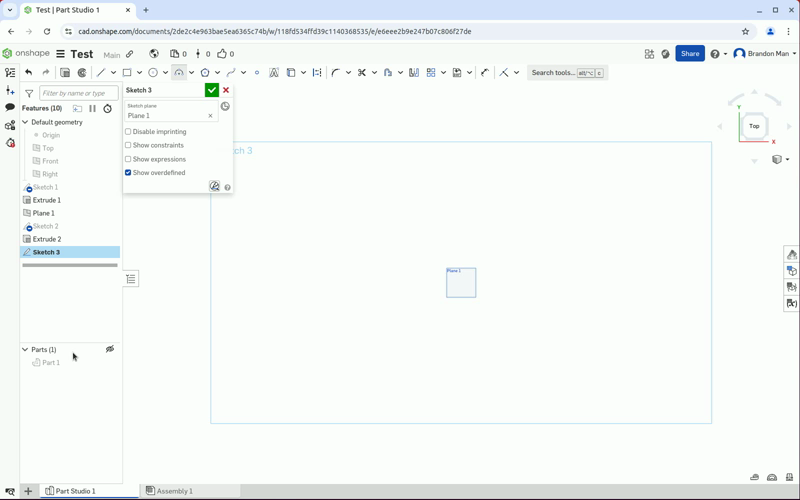
key_down(shift)
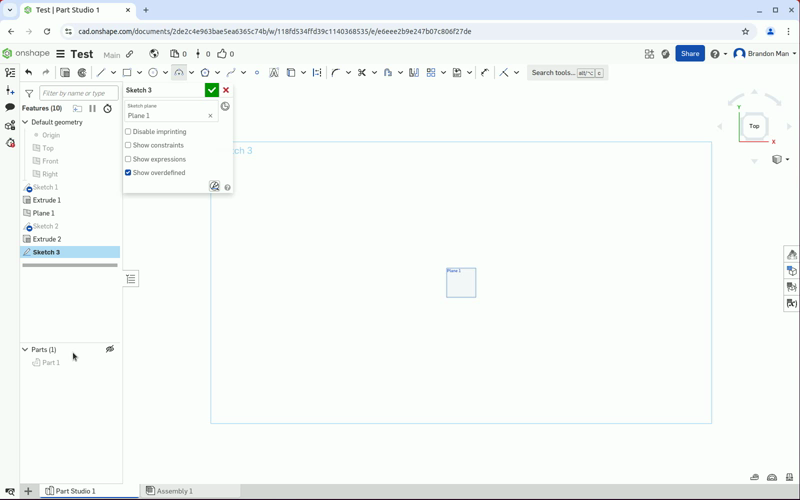
mouse_move(457, 285)
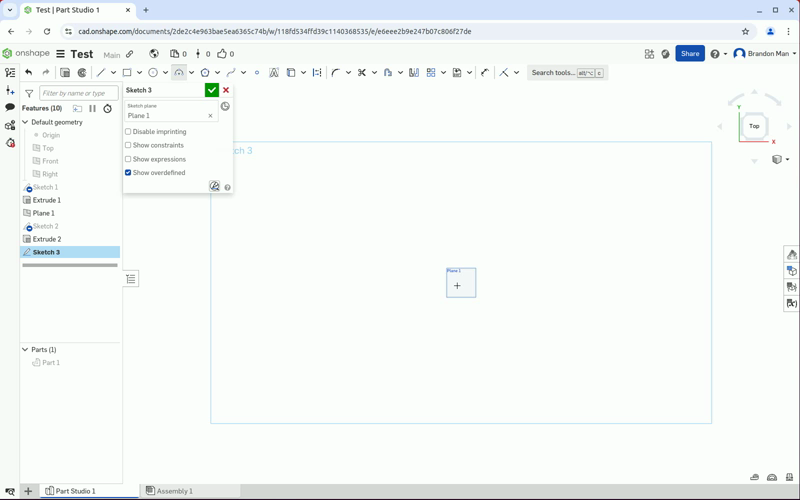
click(457, 285)
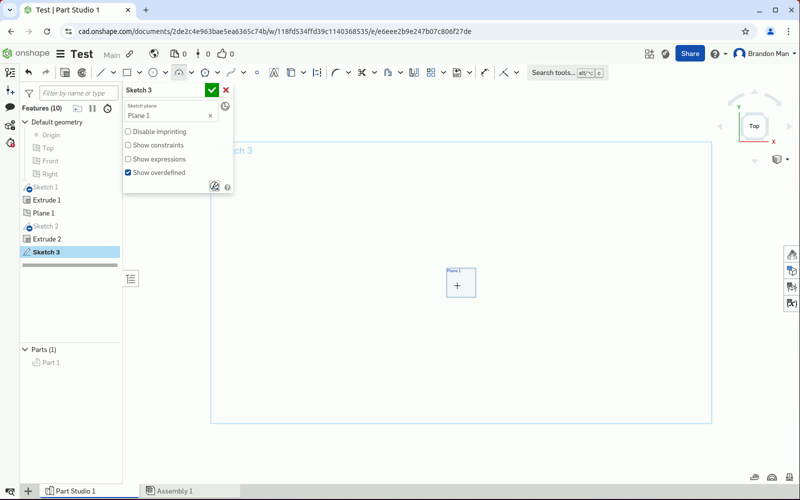
key_up(shift)
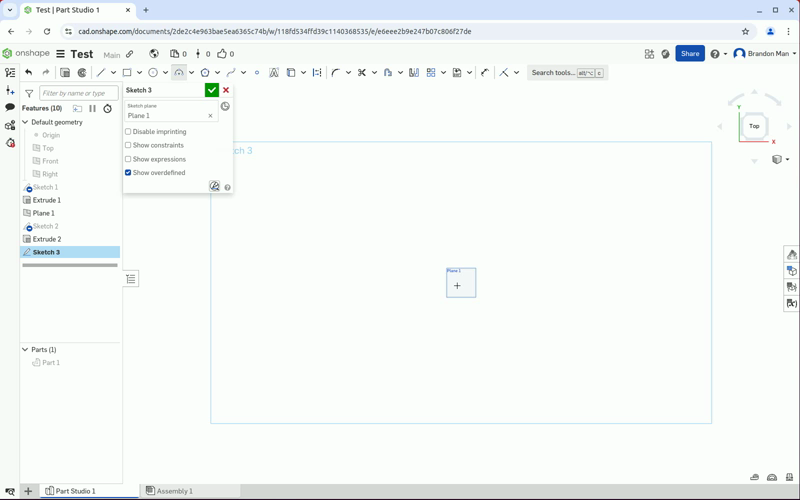
key_down(shift)
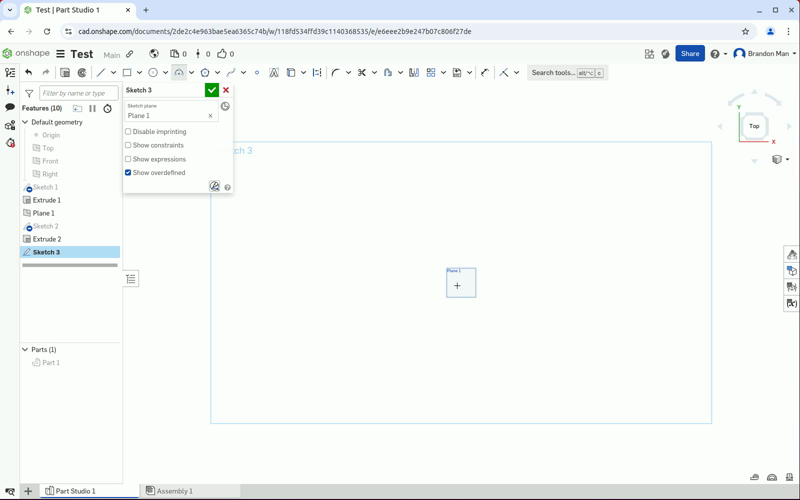
mouse_move(465, 285)
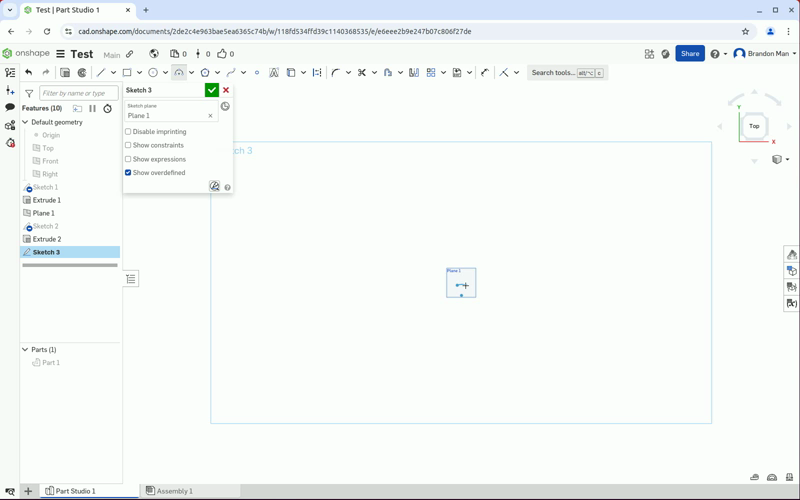
click(465, 285)
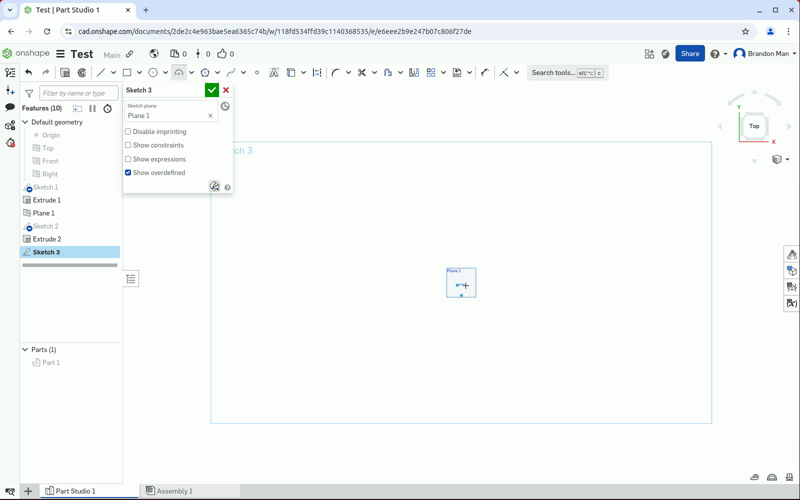
mouse_move(461, 287)
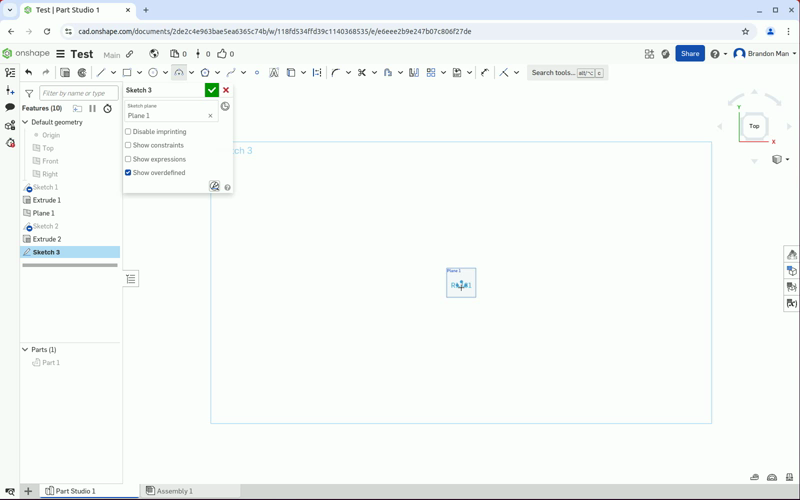
click(461, 287)
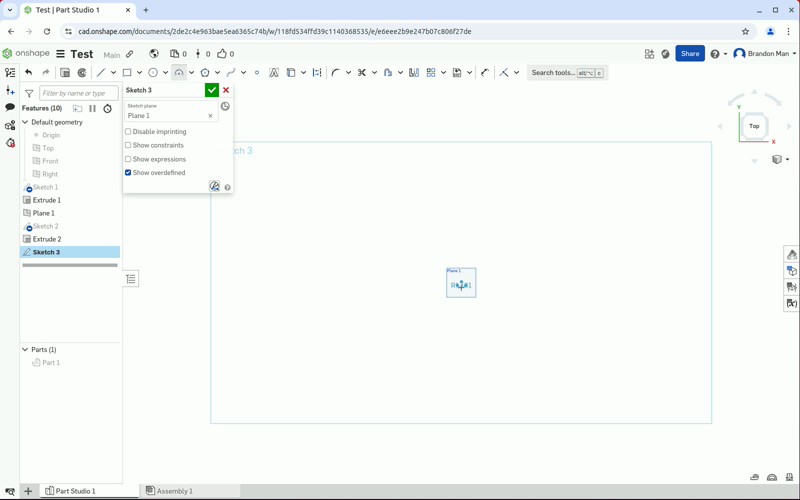
key_up(shift)
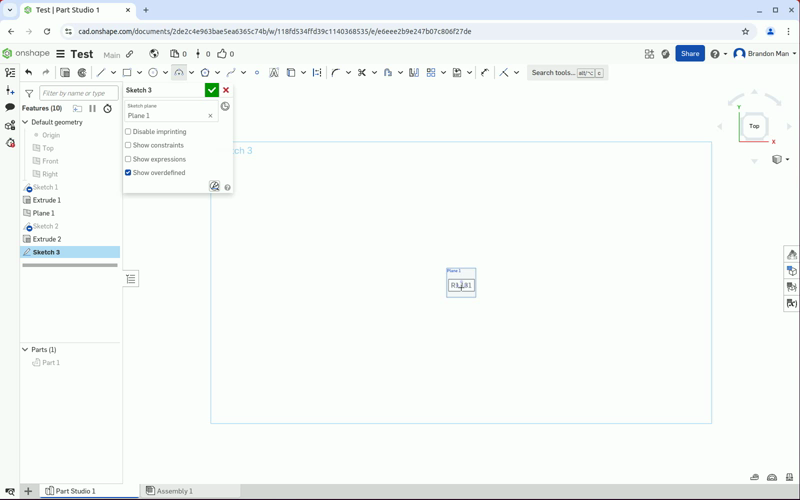
key(esc)
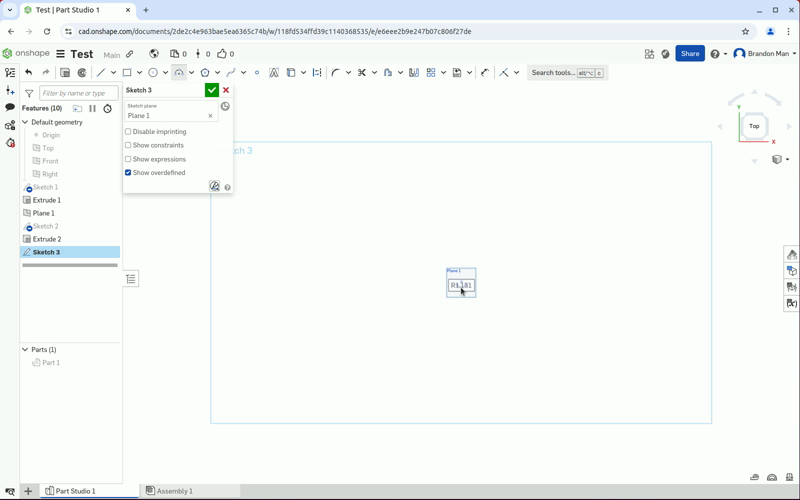
key(l)
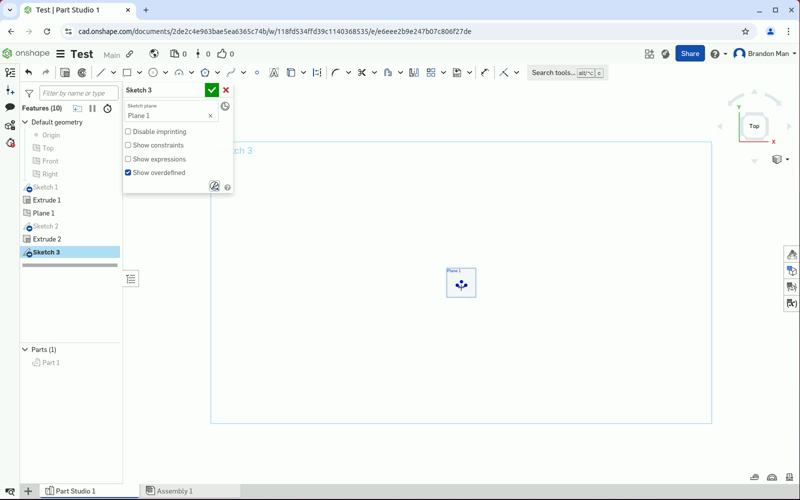
mouse_move(465, 285)
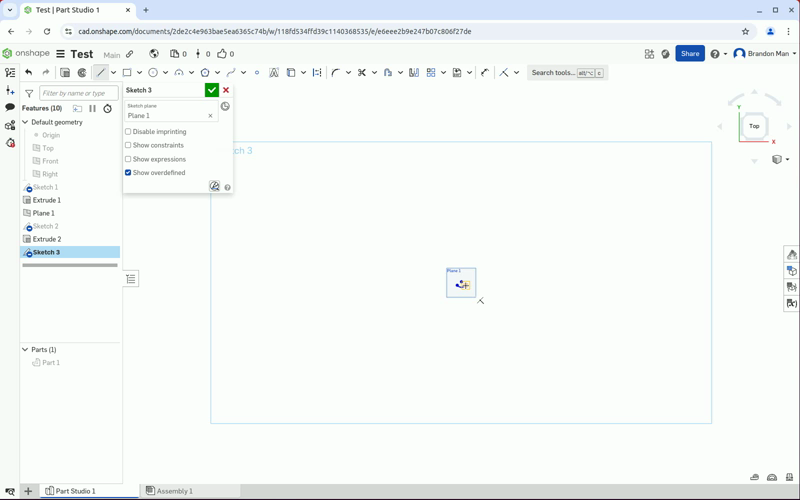
click(465, 285)
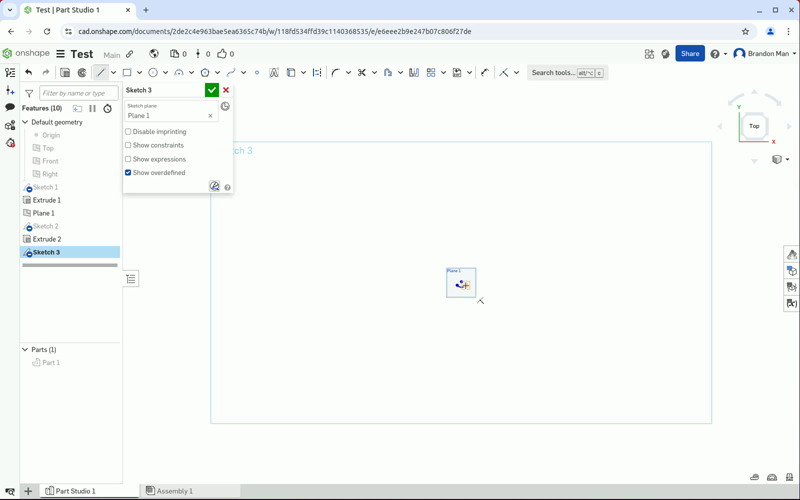
mouse_move(495, 285)
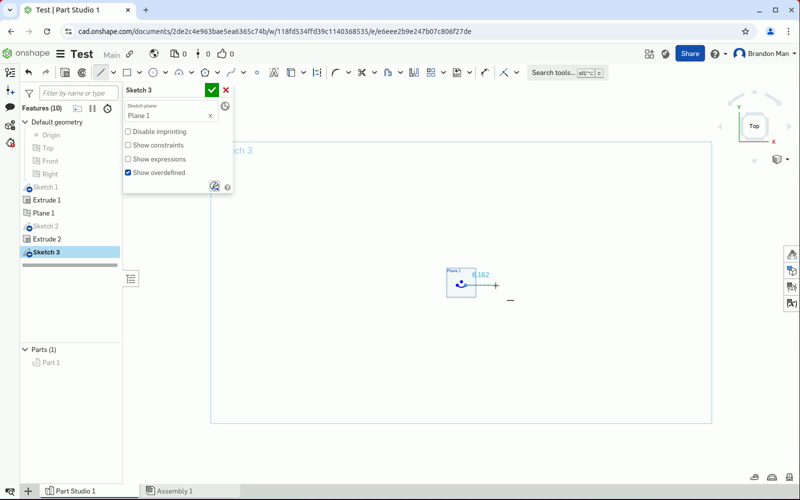
key_down(shift)
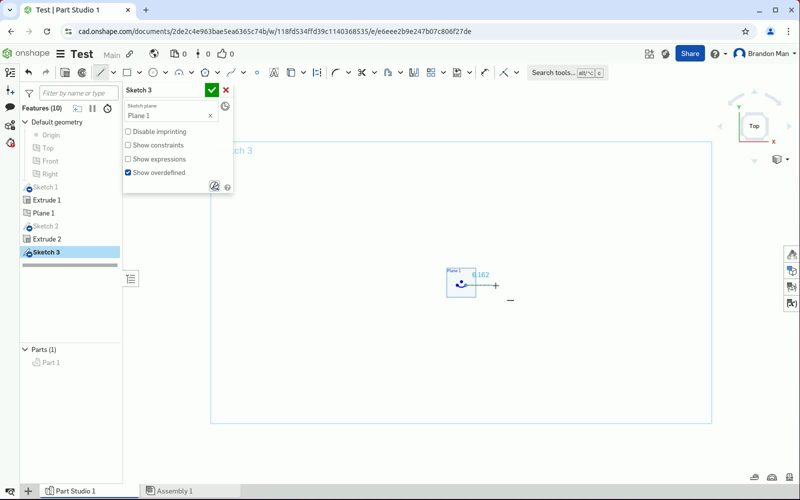
mouse_move(457, 285)
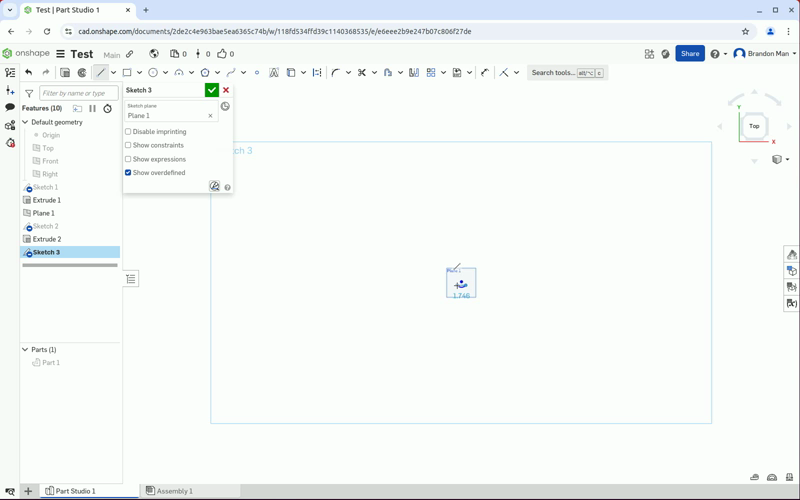
key_up(shift)
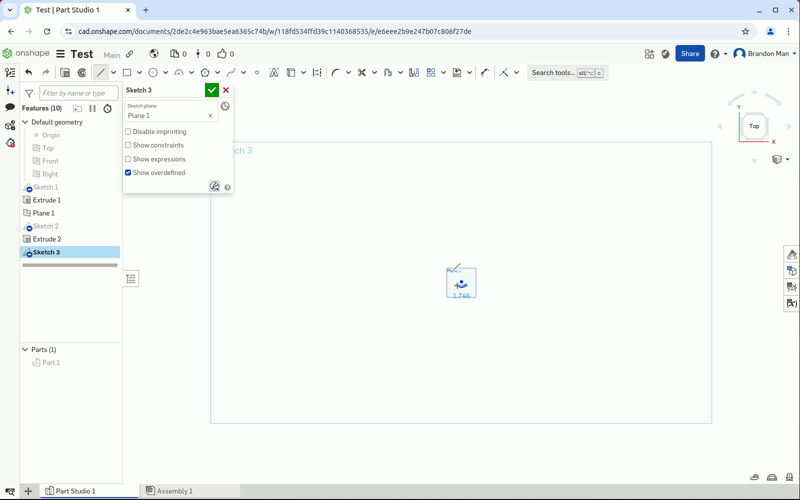
click(457, 285)
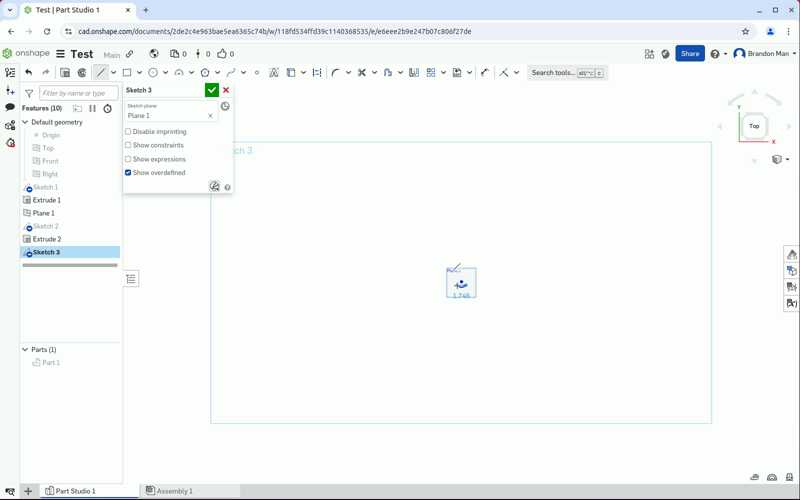
key(esc)
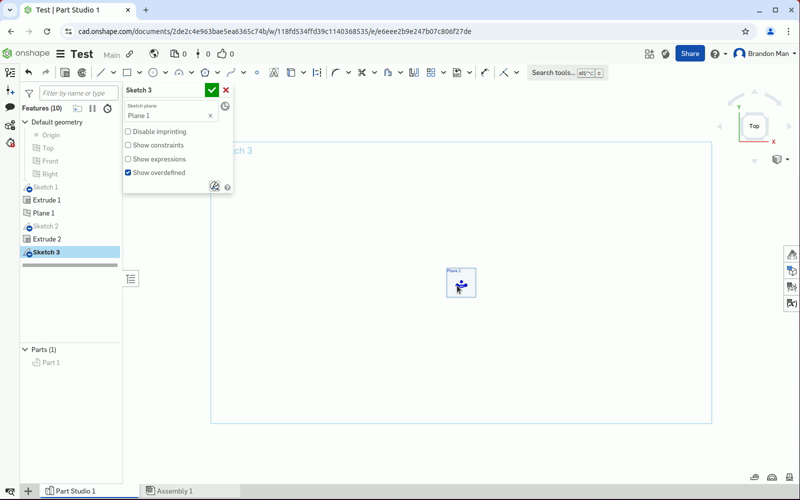
mouse_move(458, 286)
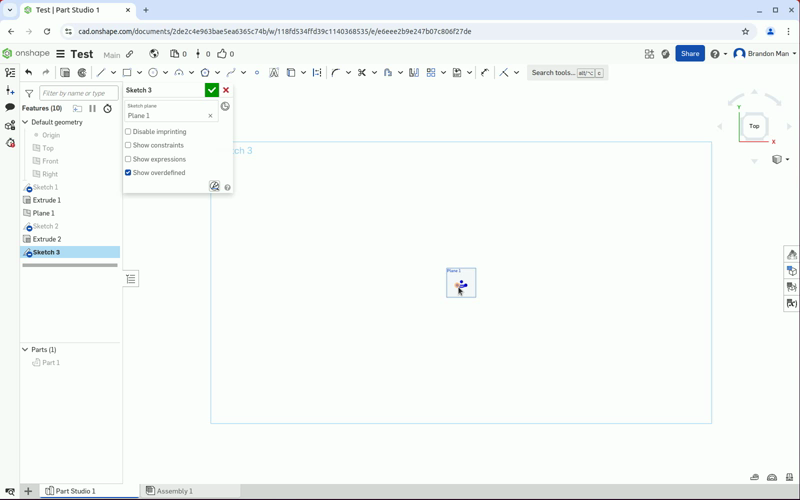
scroll(6)
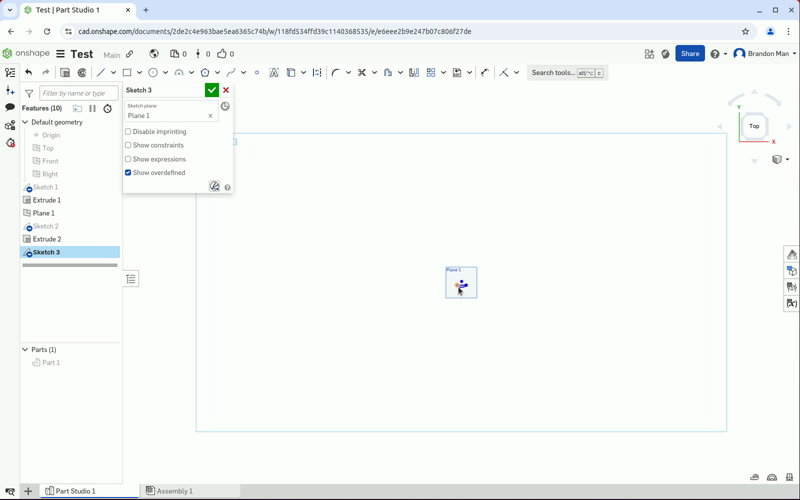
scroll(6)
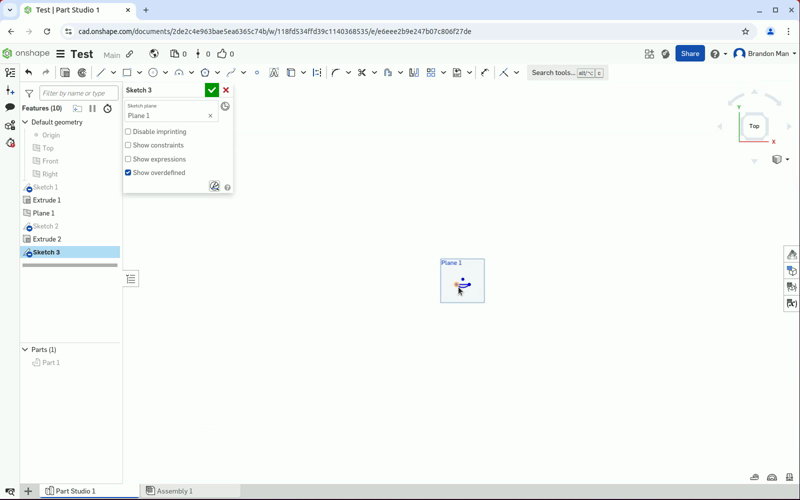
scroll(6)
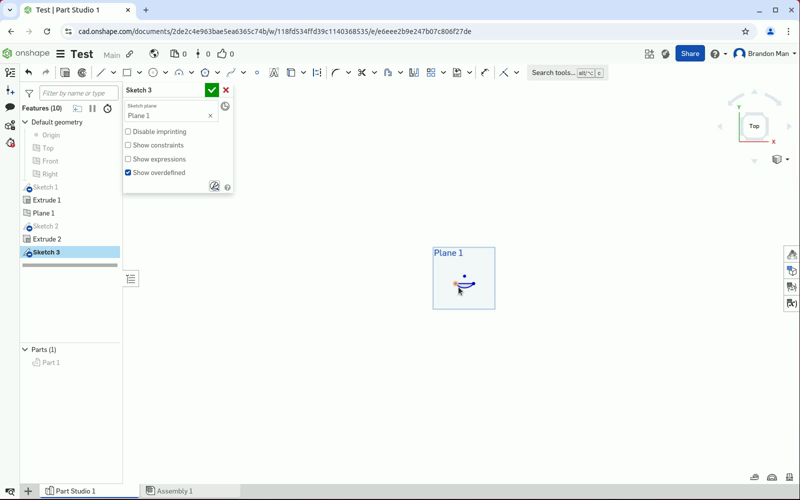
scroll(6)
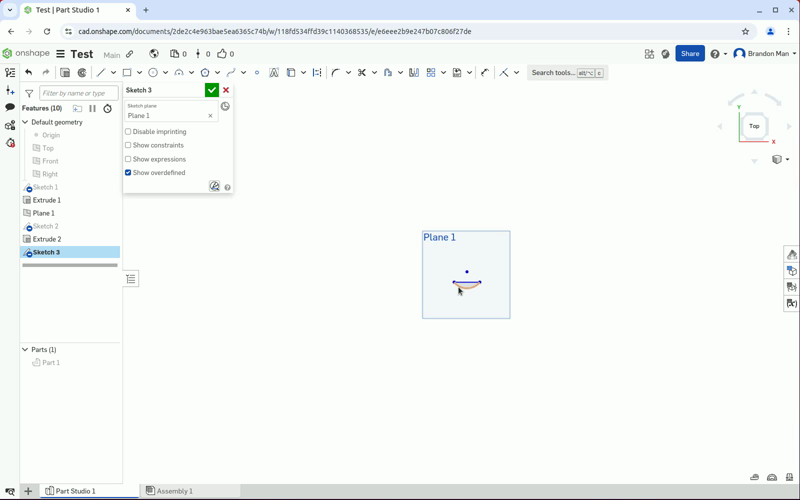
scroll(6)
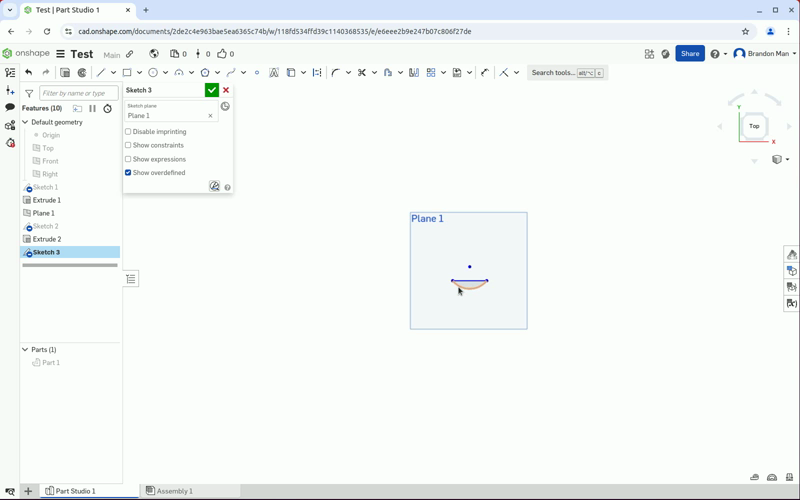
scroll(6)
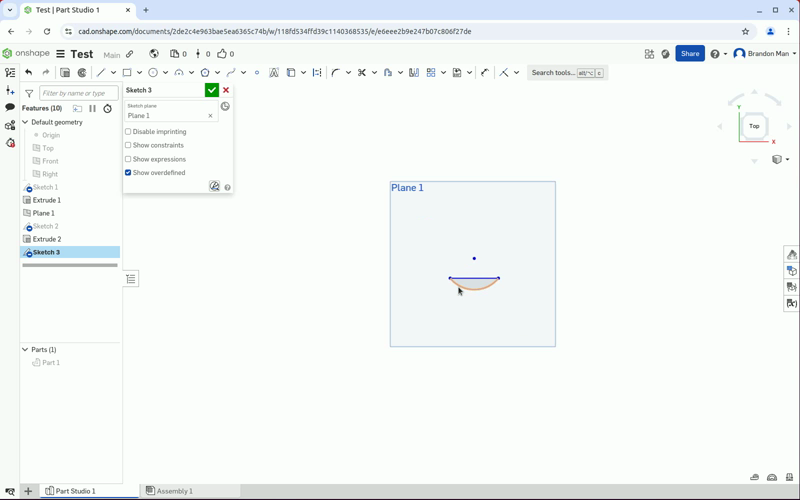
scroll(6)
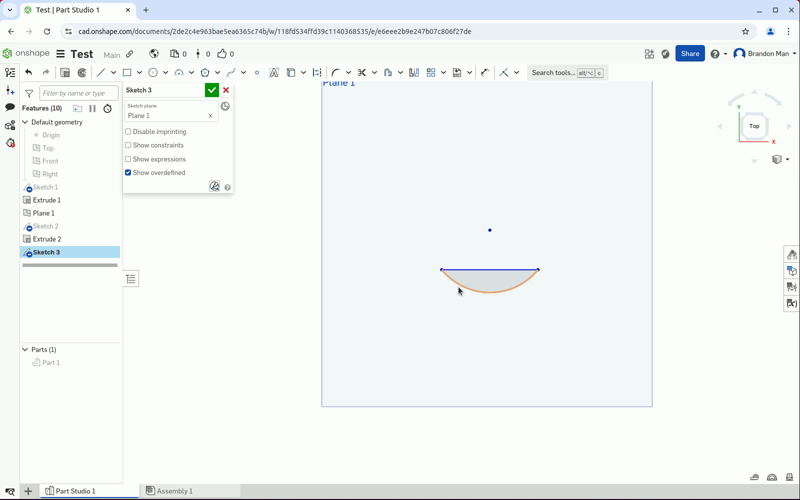
click(458, 286)
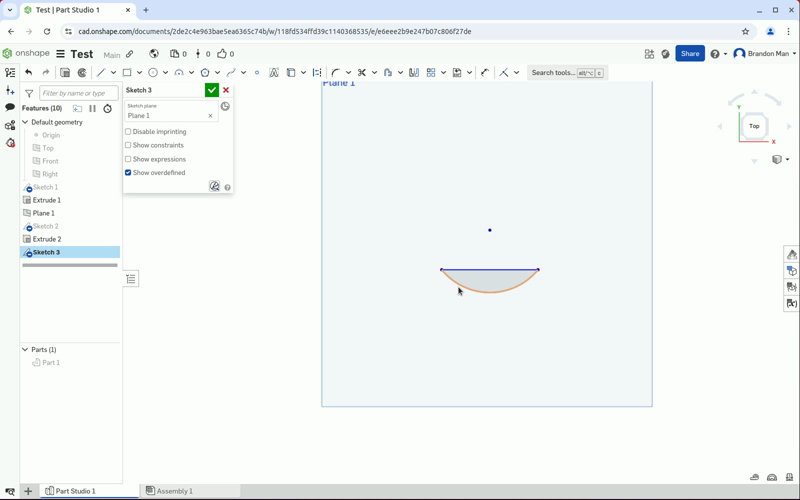
scroll(-6)
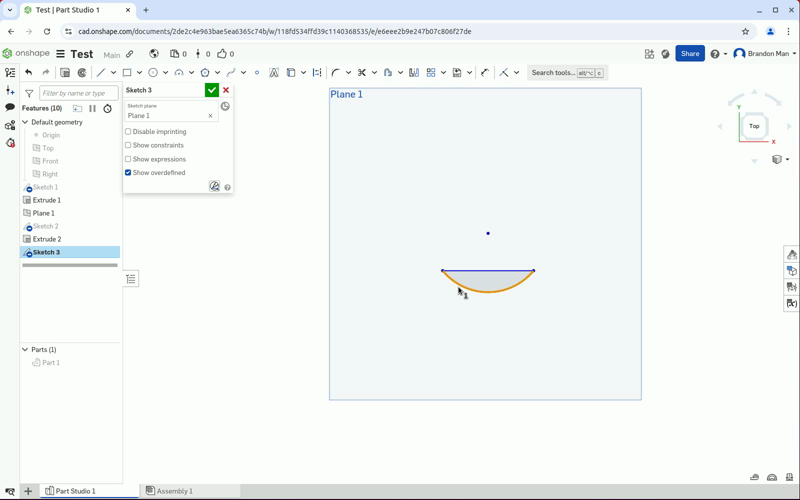
scroll(-6)
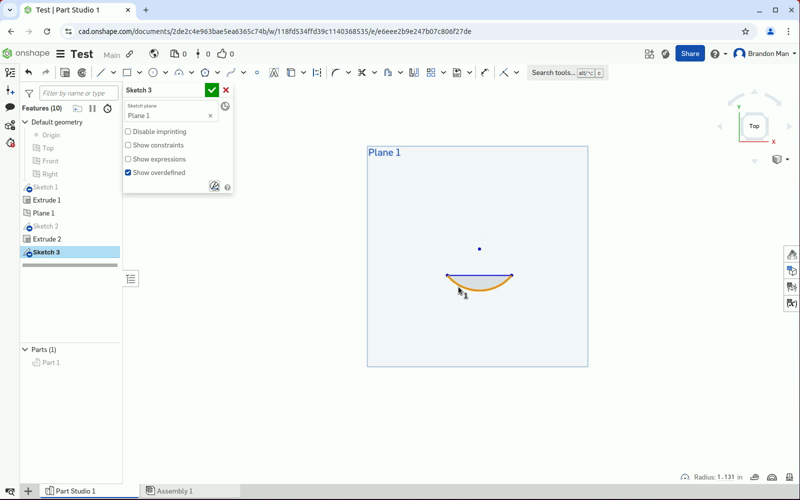
scroll(-6)
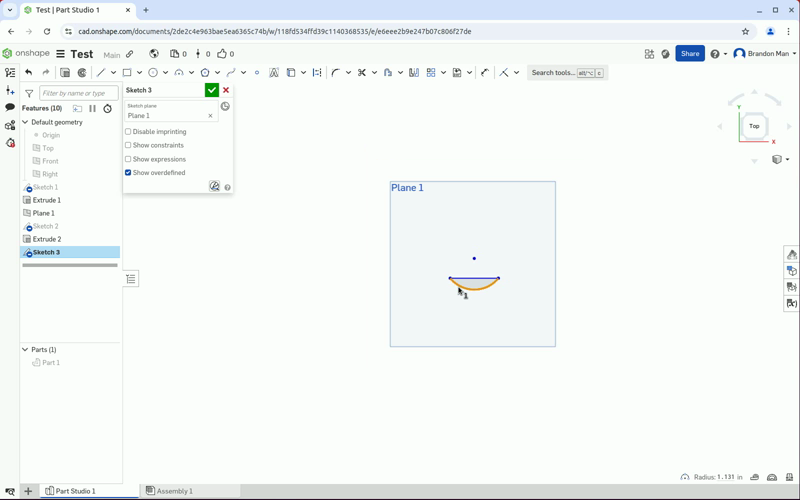
scroll(-6)
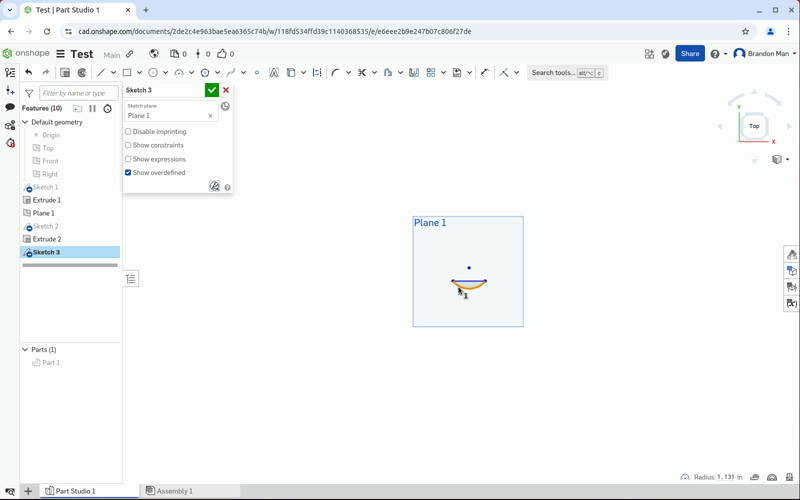
scroll(-6)
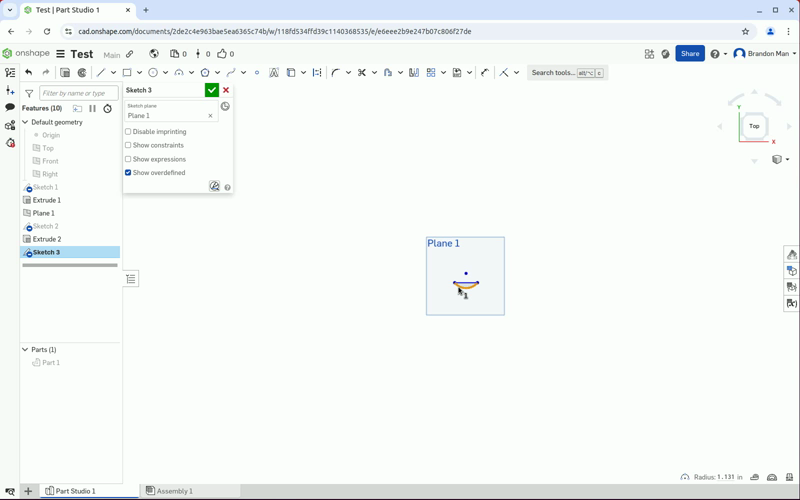
scroll(-6)
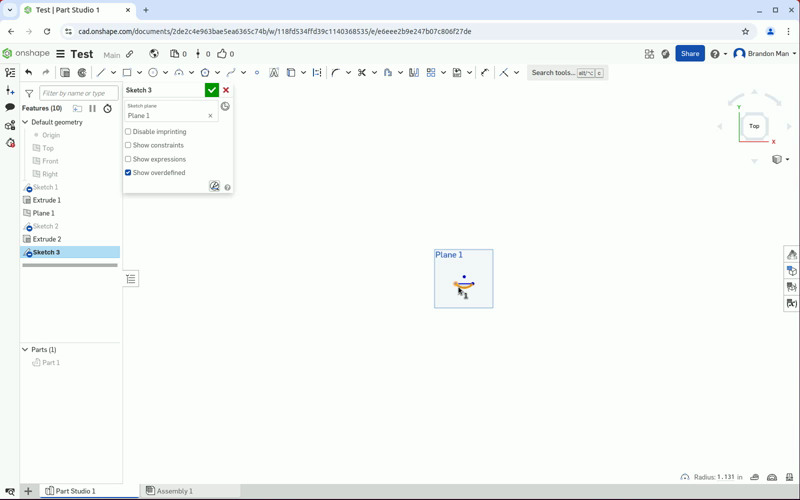
scroll(-6)
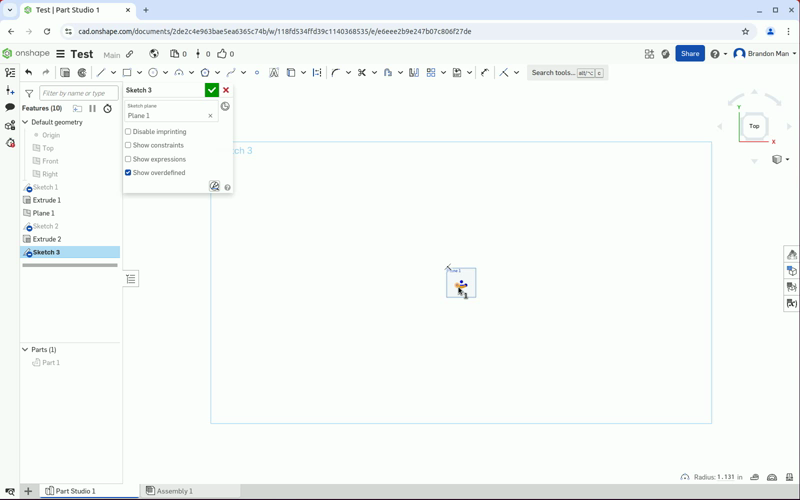
mouse_move(73, 352)
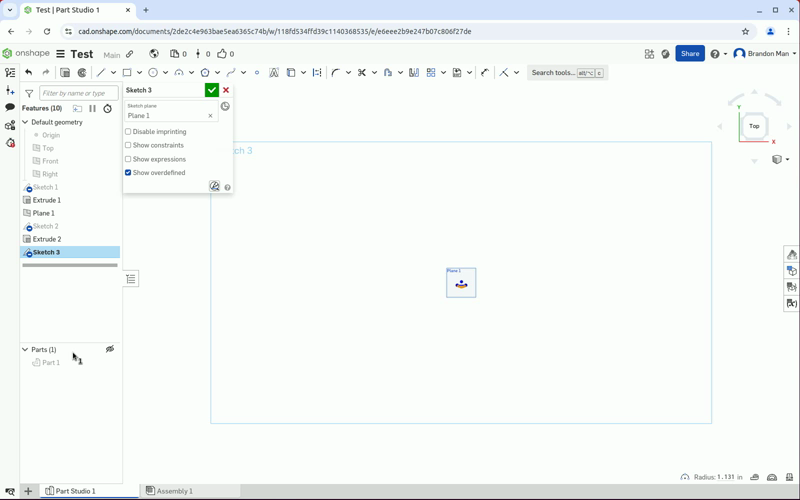
key(shift+y)
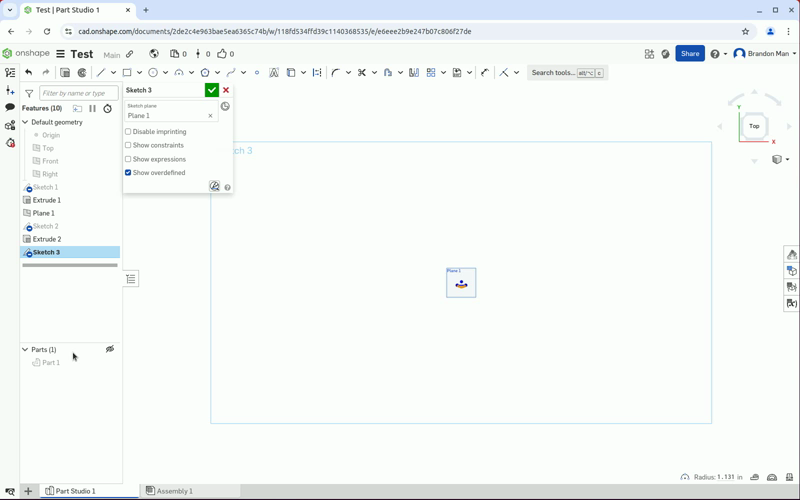
key(shift+e)
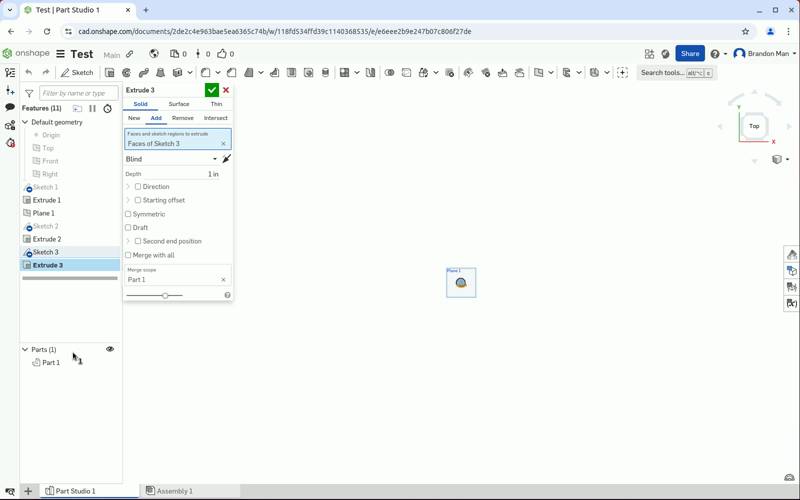
mouse_move(143, 106)
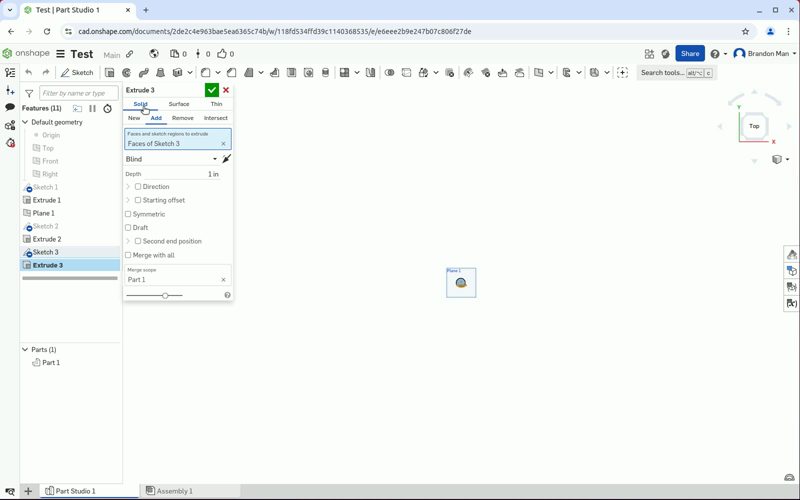
click(143, 106)
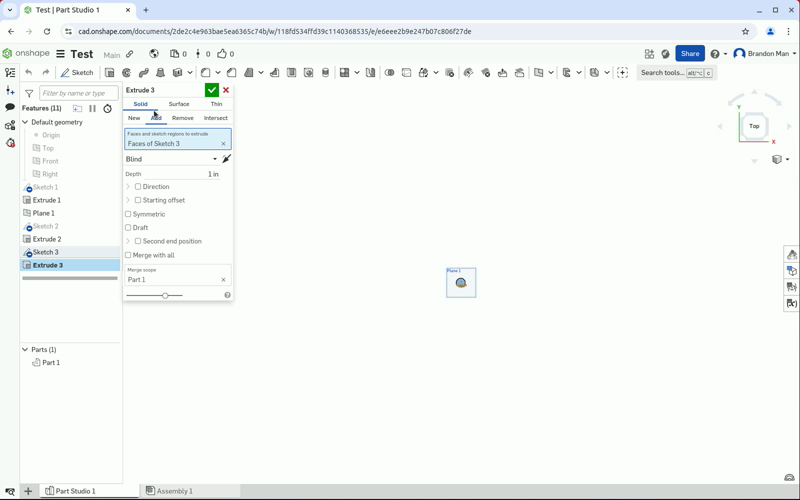
mouse_move(186, 120)
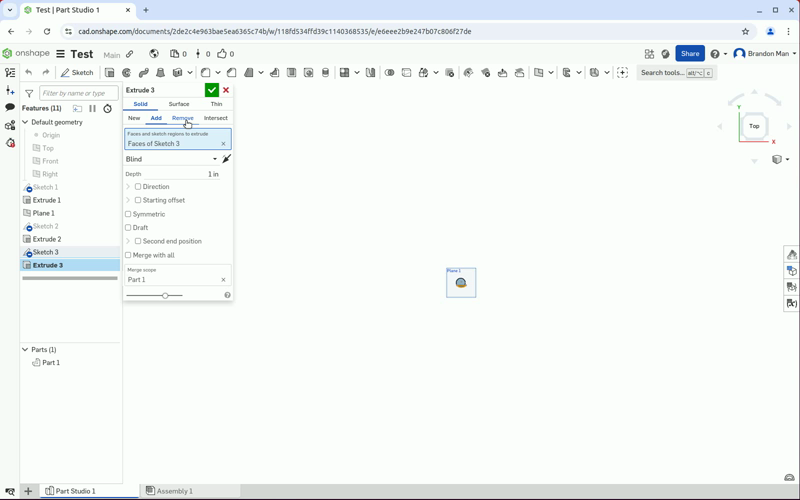
click(186, 120)
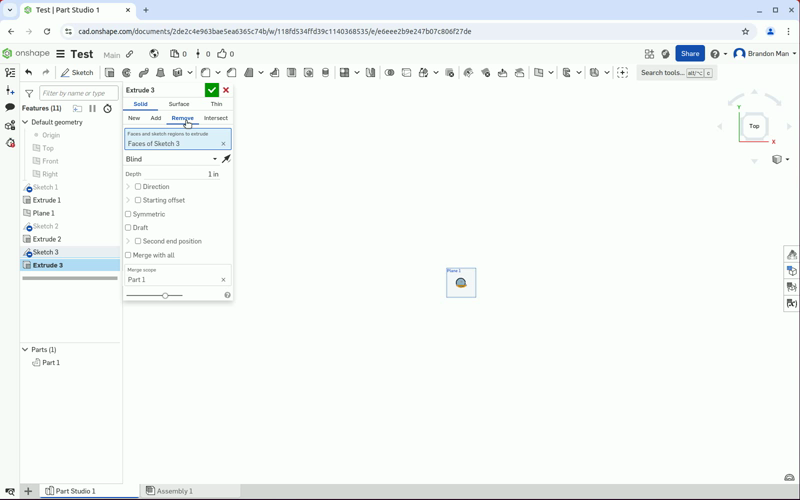
key(tab, 4)
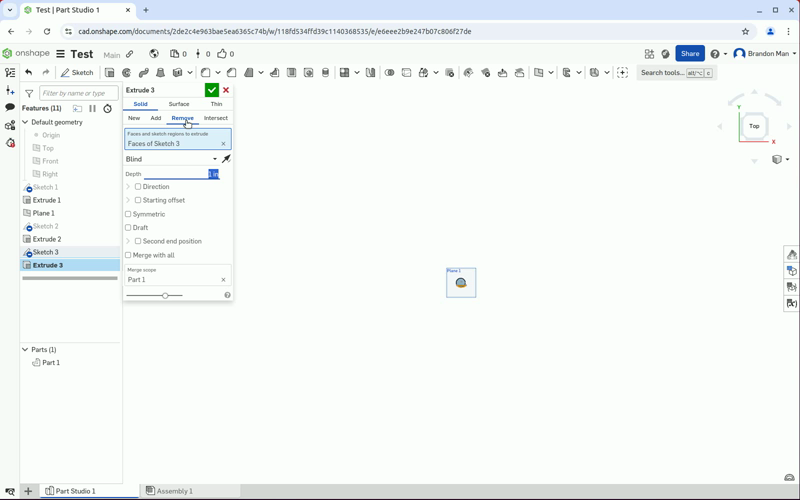
text(7.703)
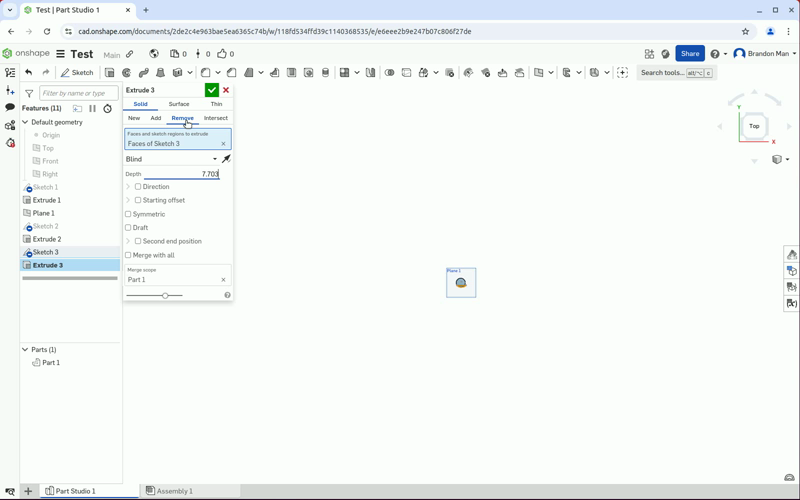
key(tab, 6)
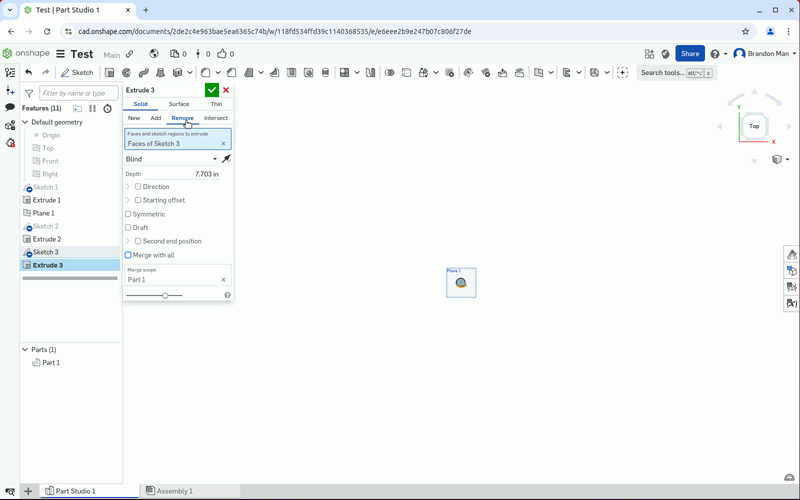
key(space)
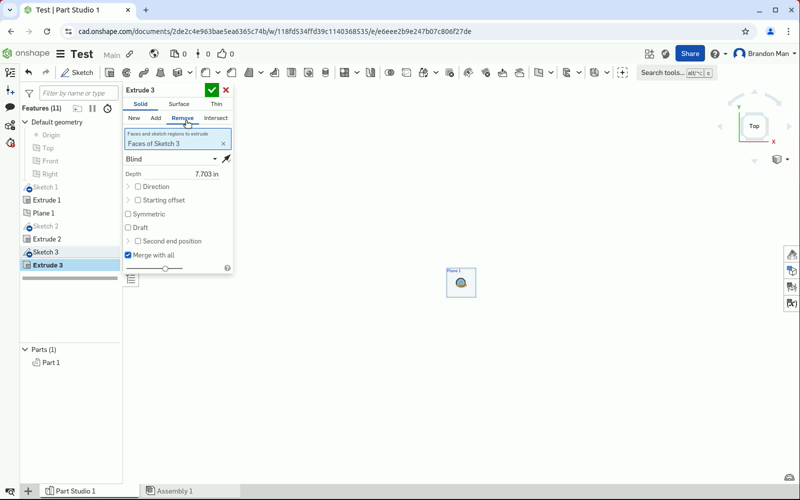
key(enter)
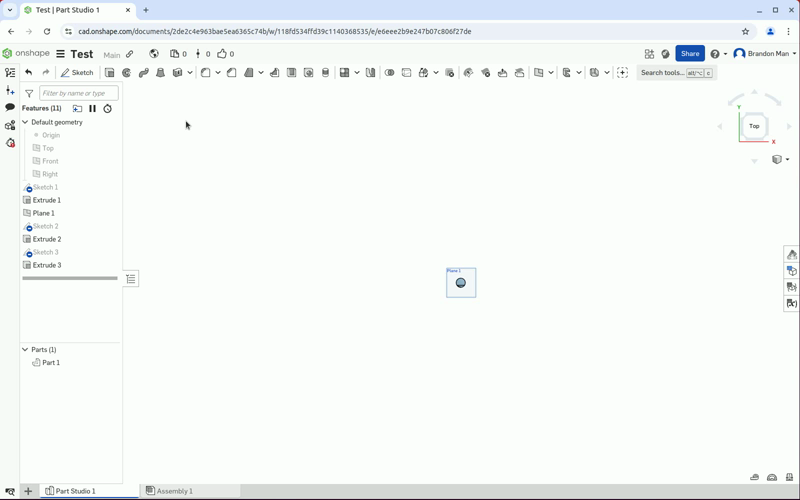
key(shift+h)
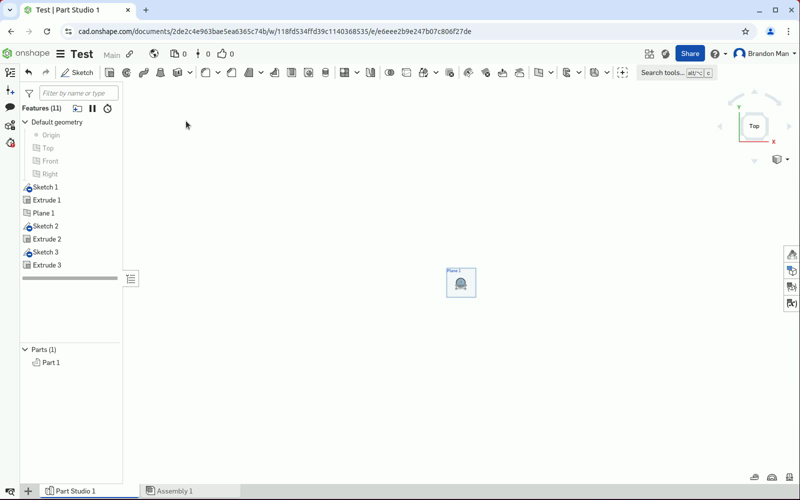
key(shift+h)
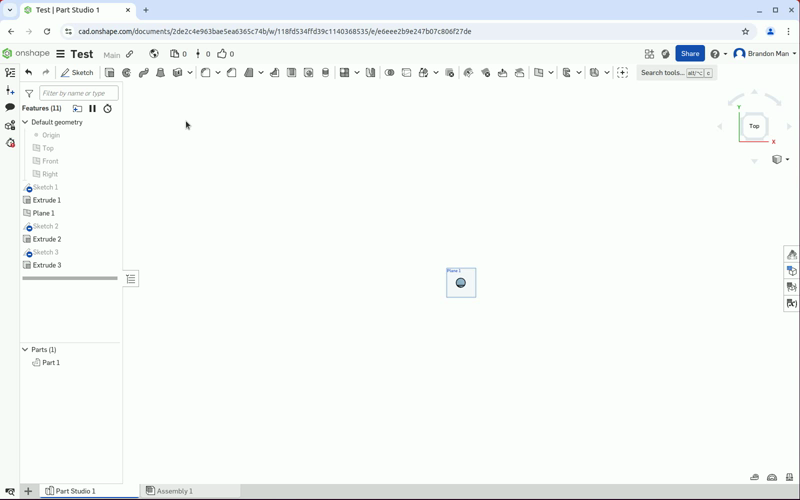
mouse_move(73, 189)
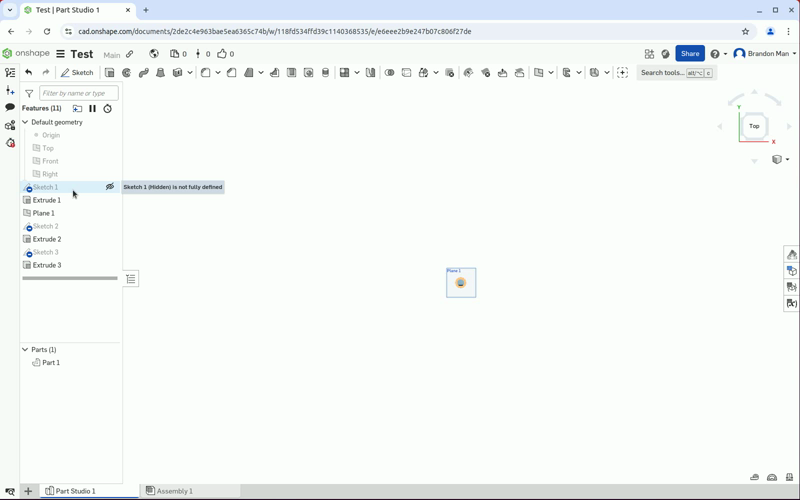
click(73, 189)
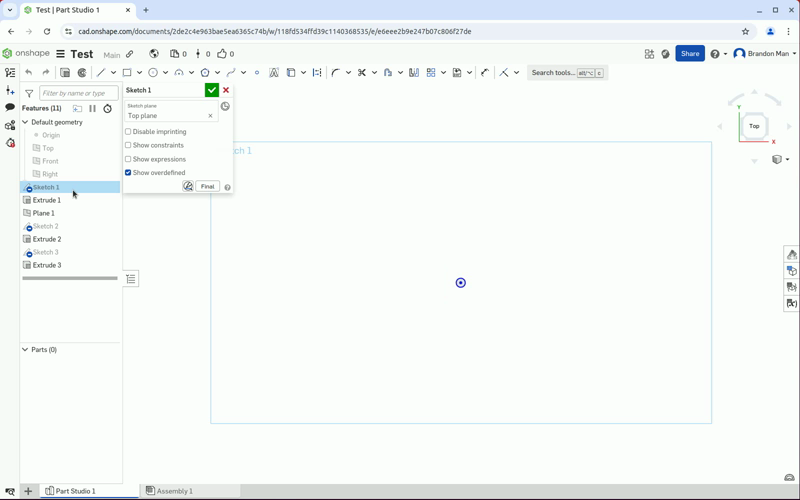
mouse_move(229, 92)
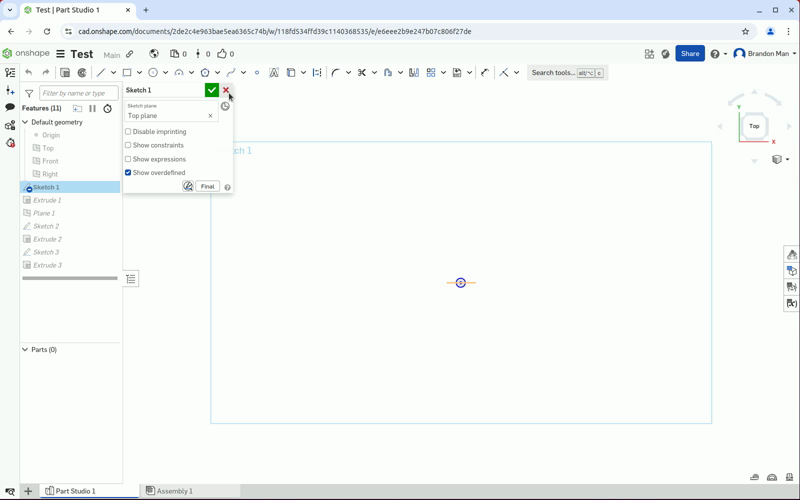
click(229, 92)
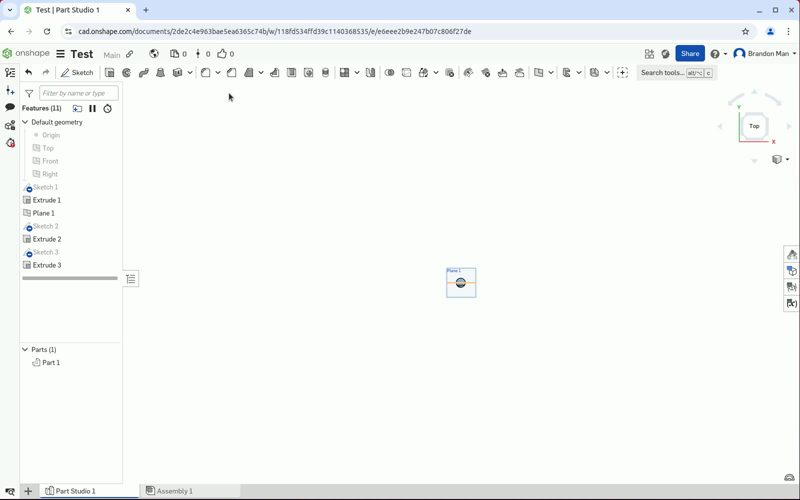
mouse_move(73, 352)
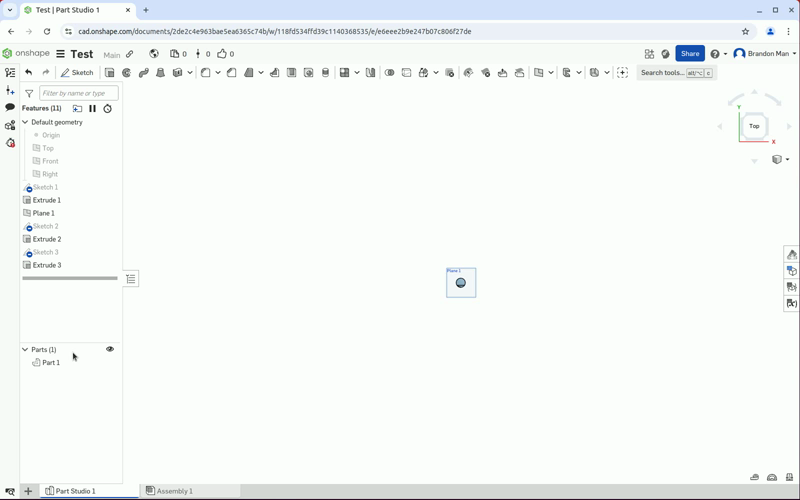
key(y)
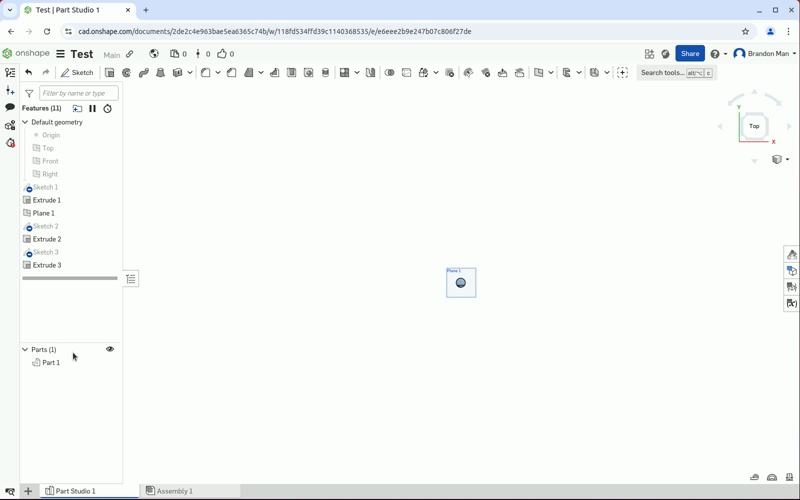
key(shift+p)
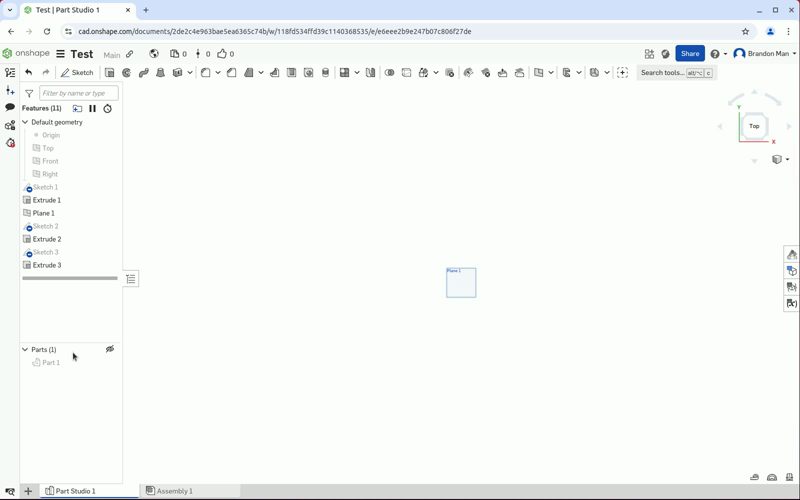
key(space)
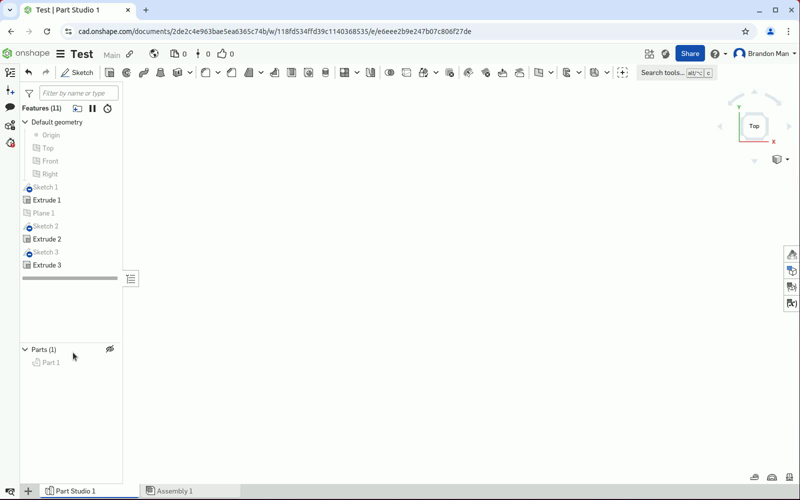
key_down(shift)
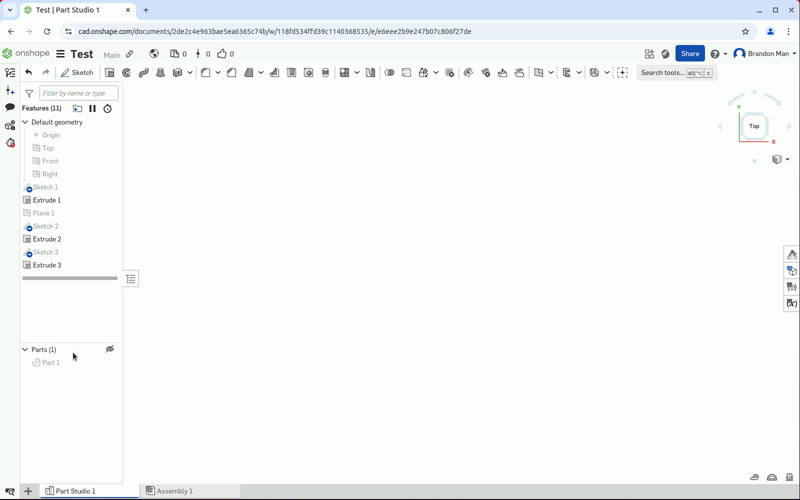
key(up)
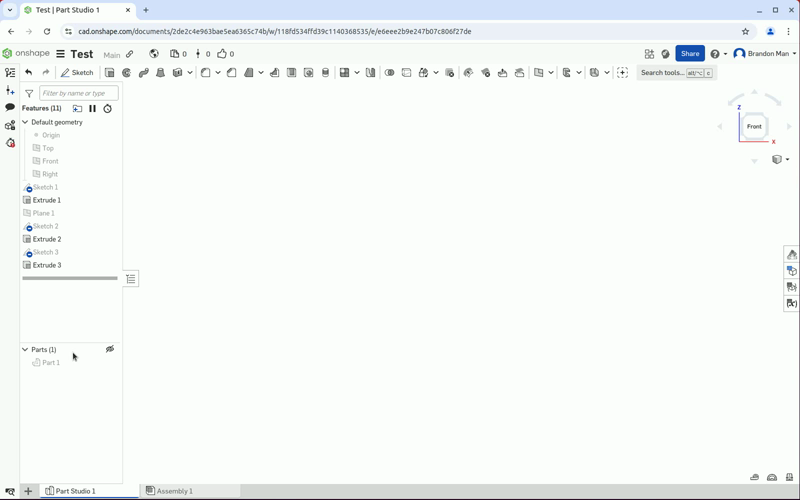
key_up(shift)
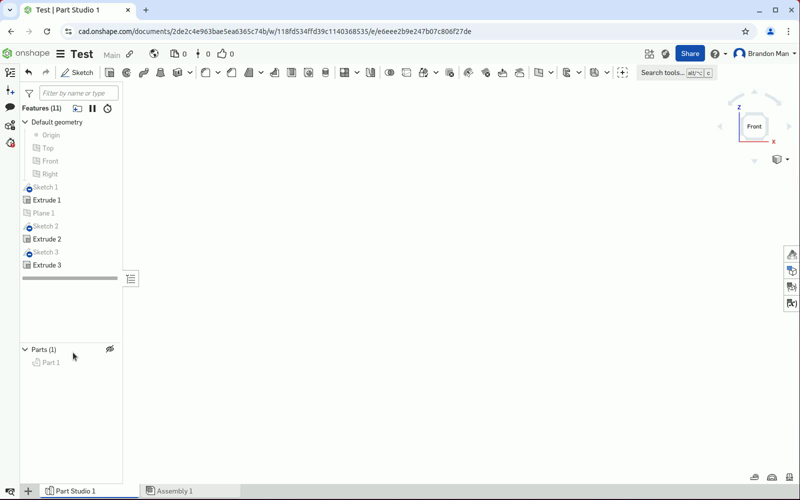
key(space)
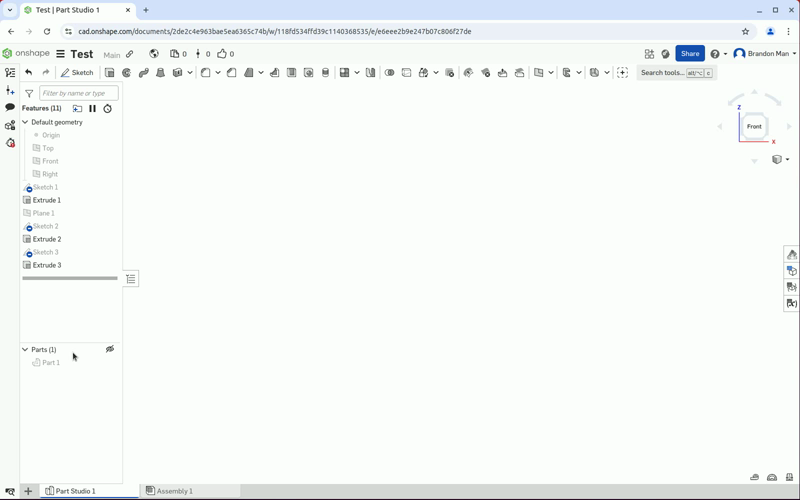
key_down(shift)
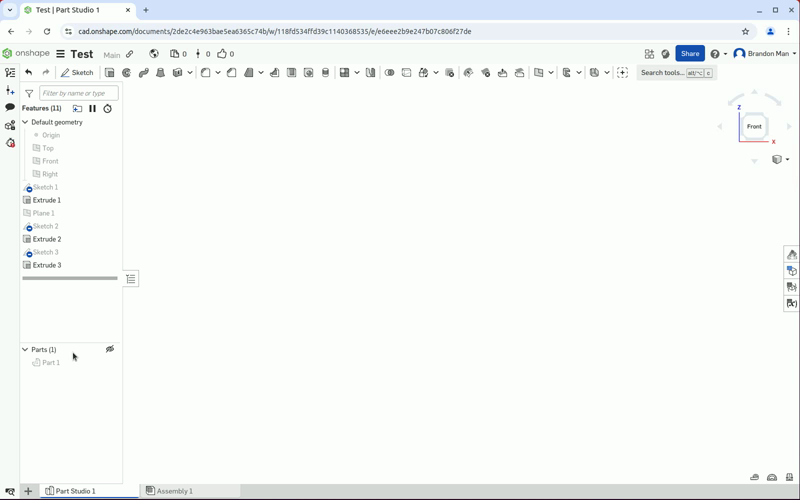
key(left)
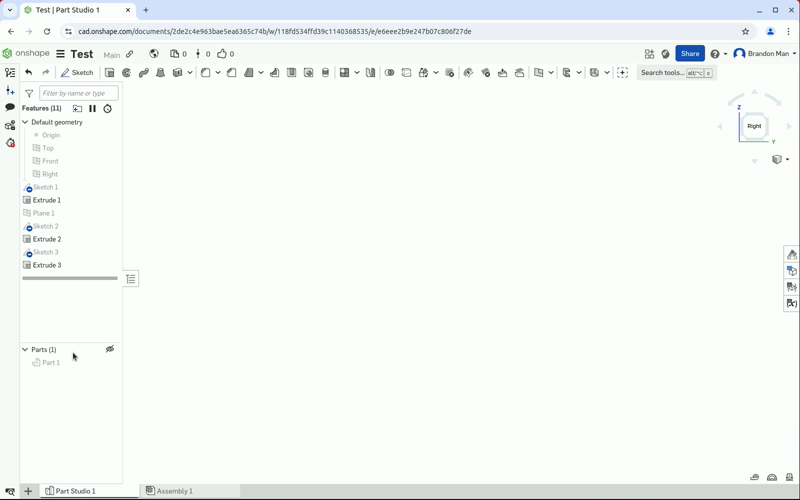
key_up(shift)
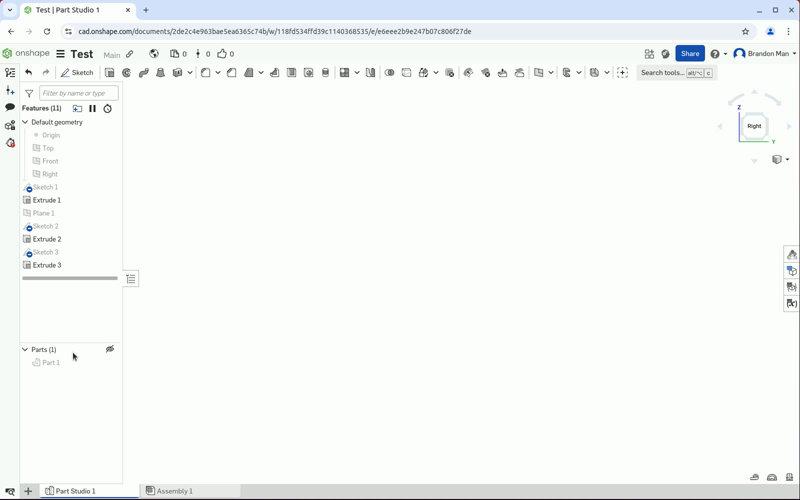
mouse_move(73, 352)
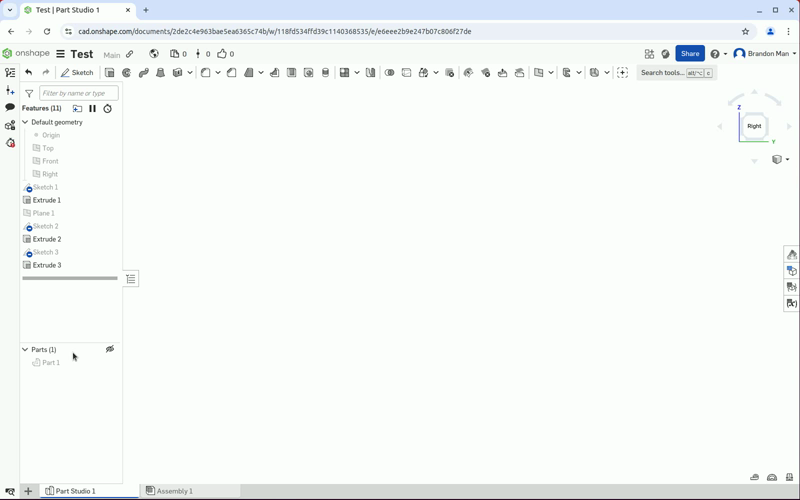
key(shift+y)
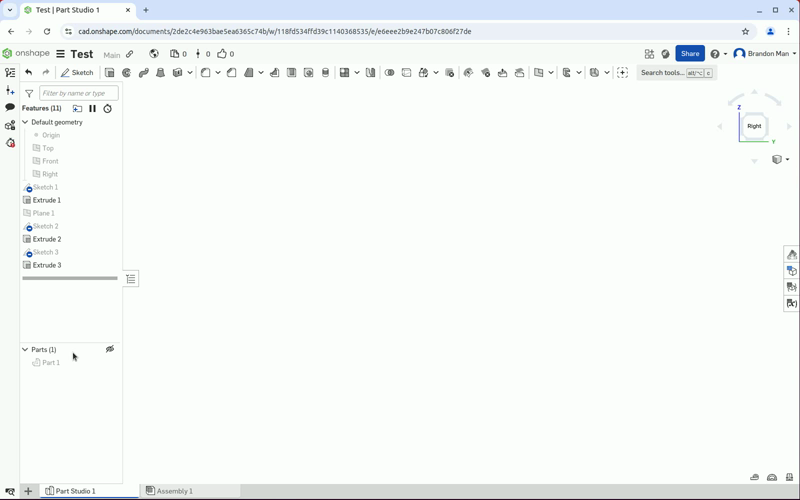
key(shift+s)
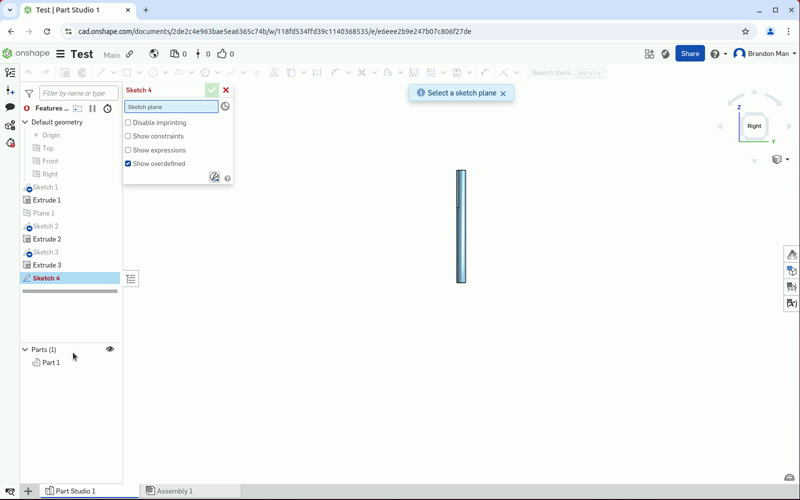
mouse_move(73, 176)
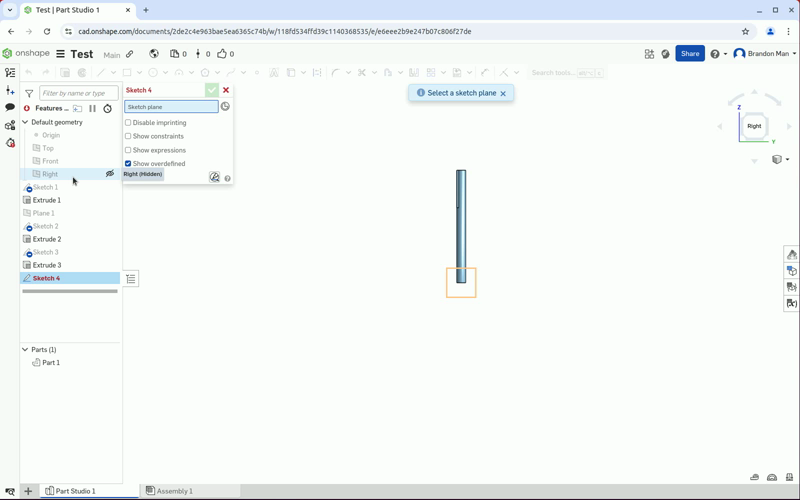
click(73, 176)
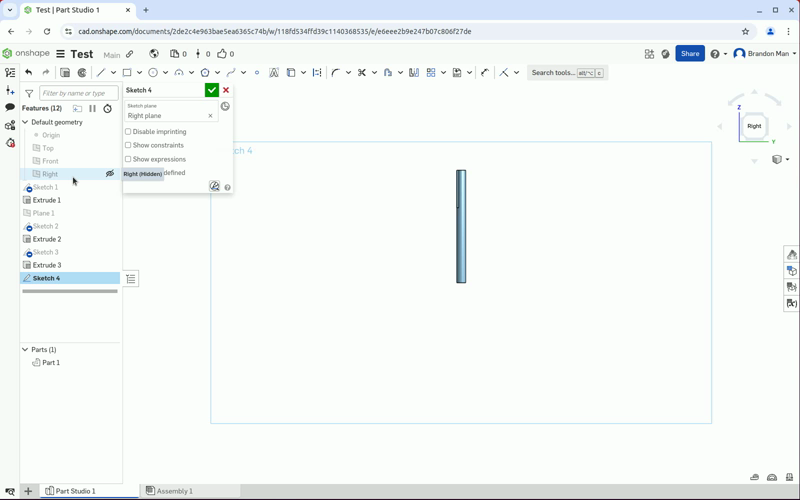
mouse_move(73, 352)
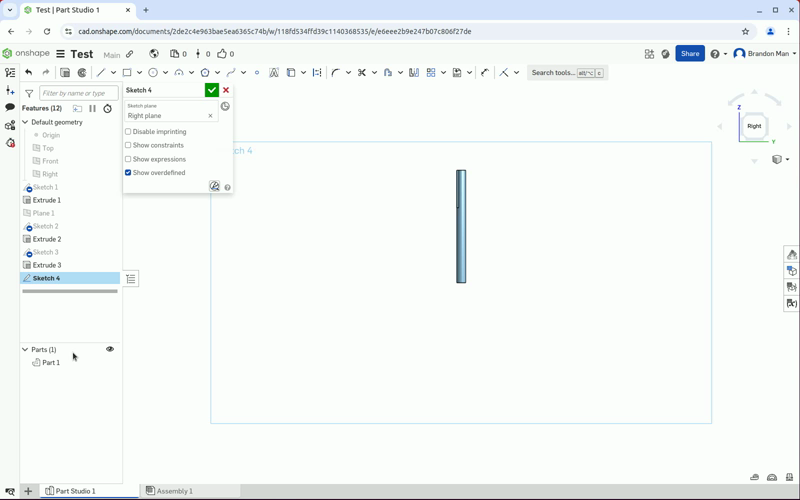
key(y)
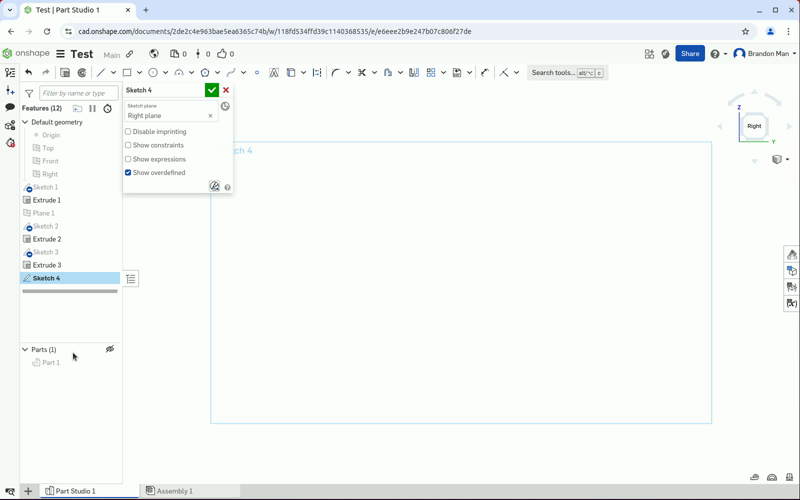
key(l)
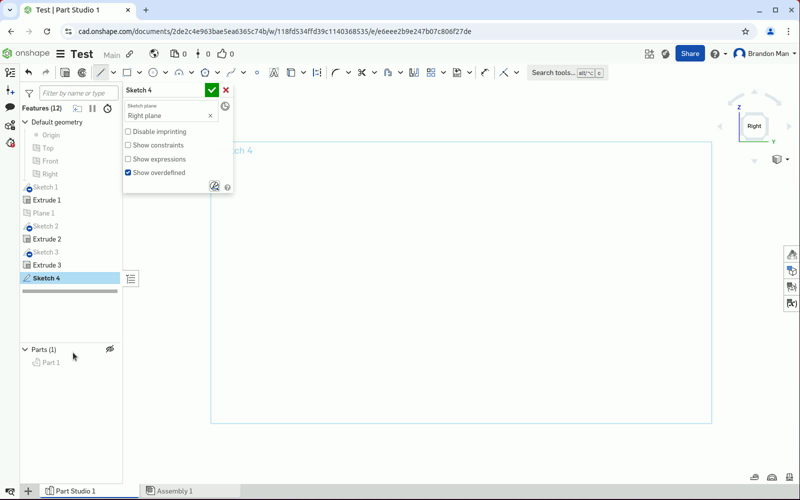
key_down(shift)
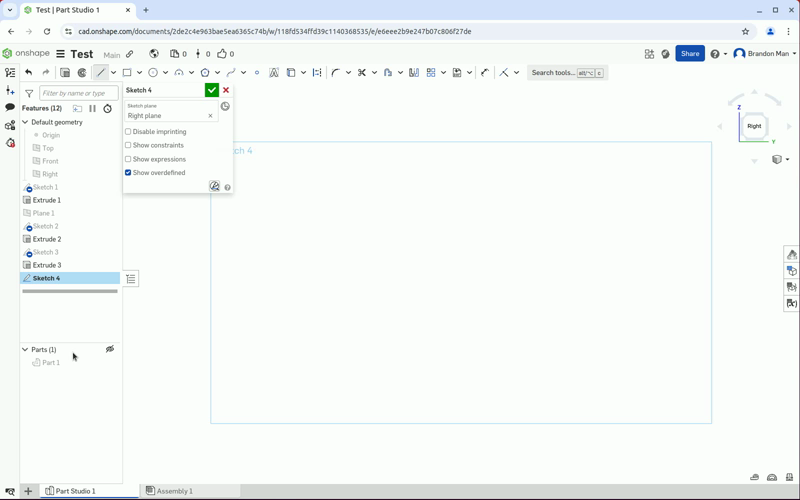
mouse_move(417, 187)
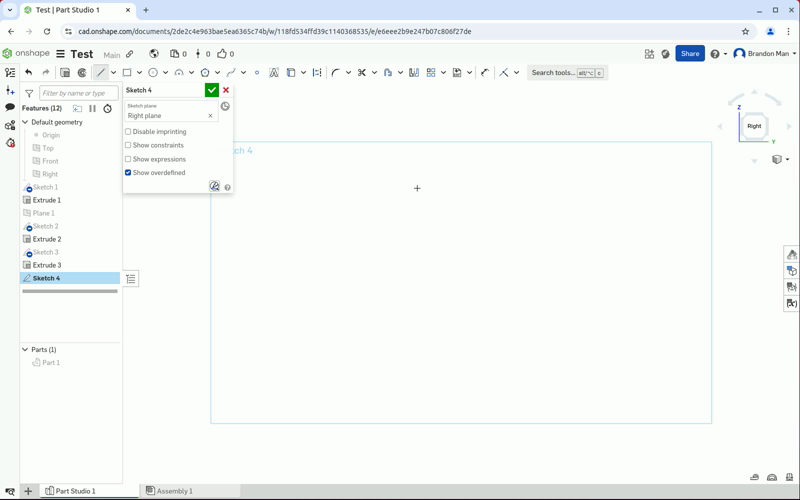
click(417, 187)
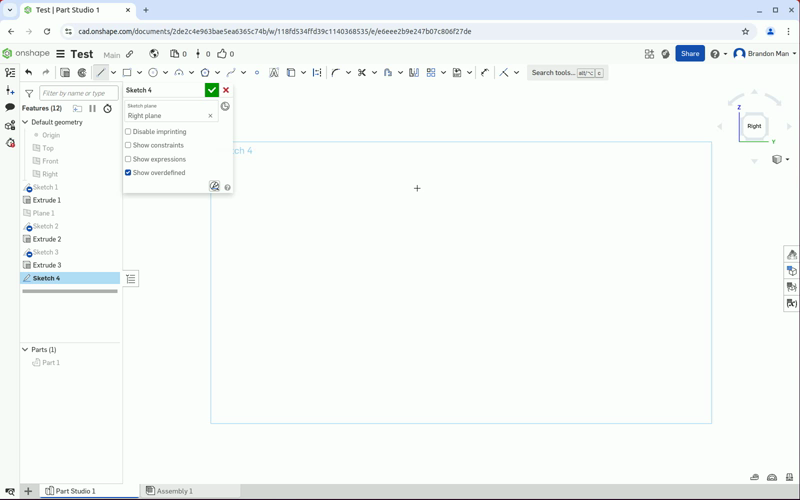
key_up(shift)
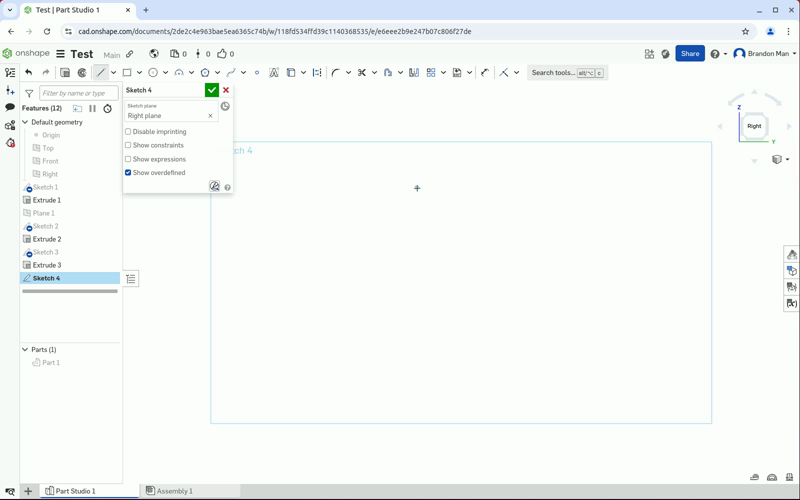
key_down(shift)
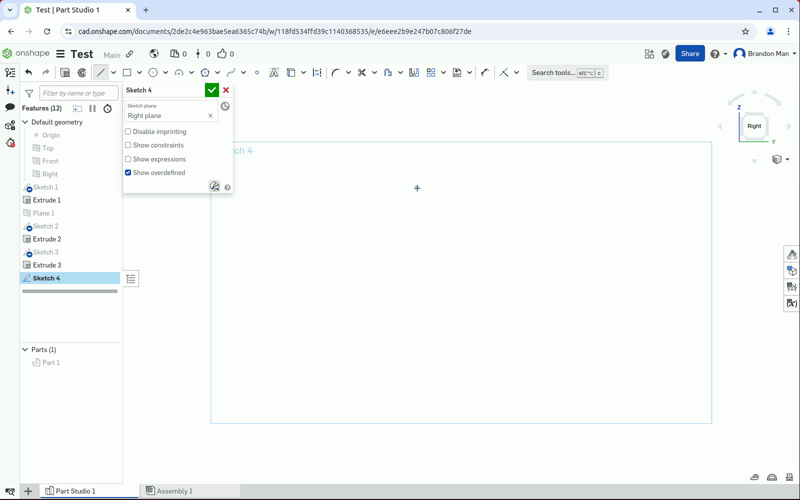
mouse_move(447, 187)
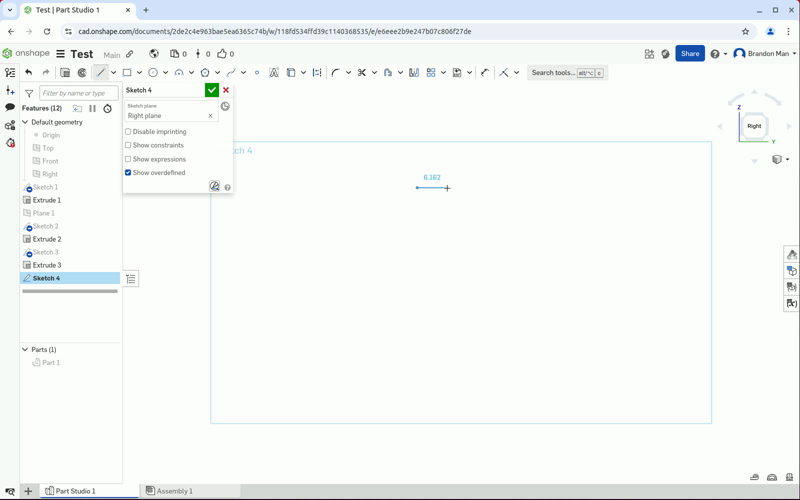
mouse_move(460, 208)
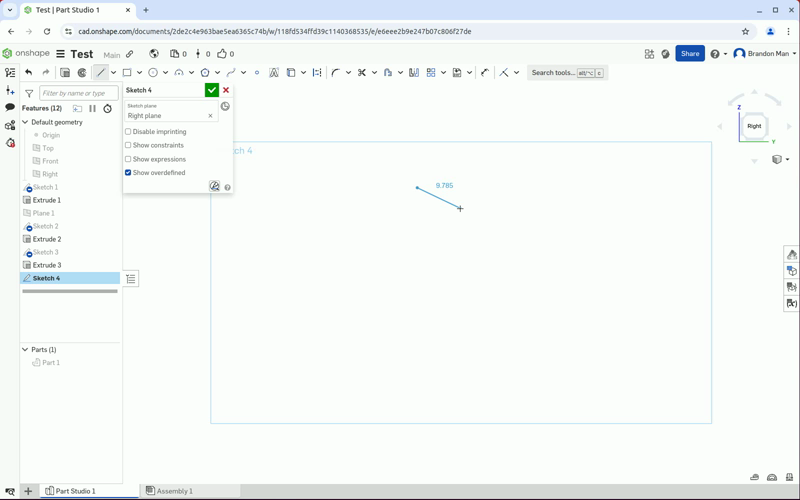
click(460, 208)
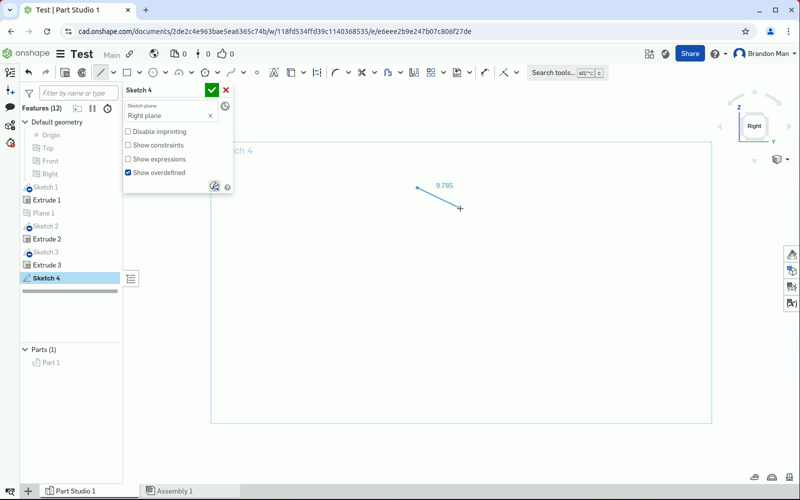
key_up(shift)
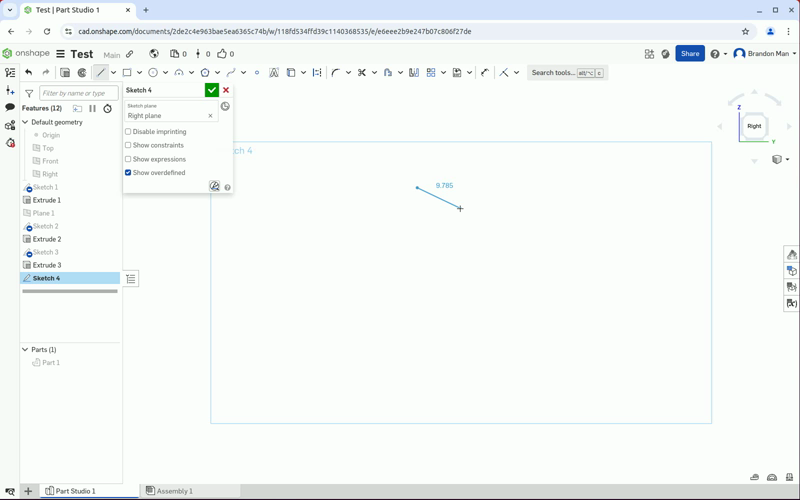
key_down(shift)
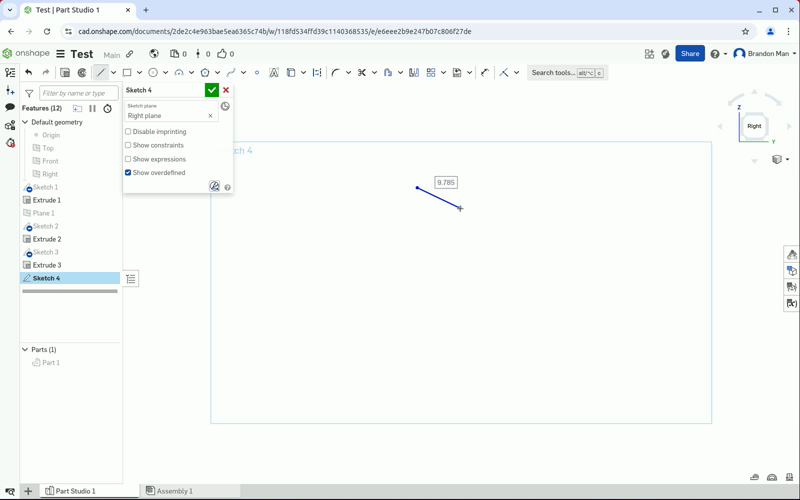
mouse_move(490, 208)
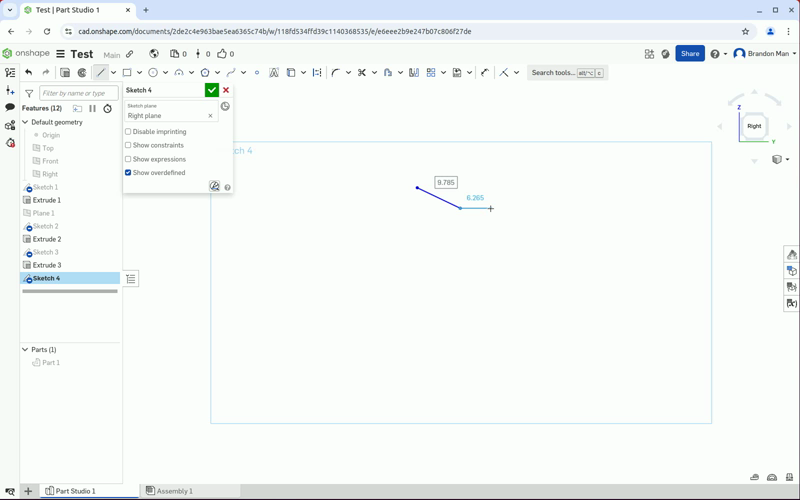
mouse_move(459, 169)
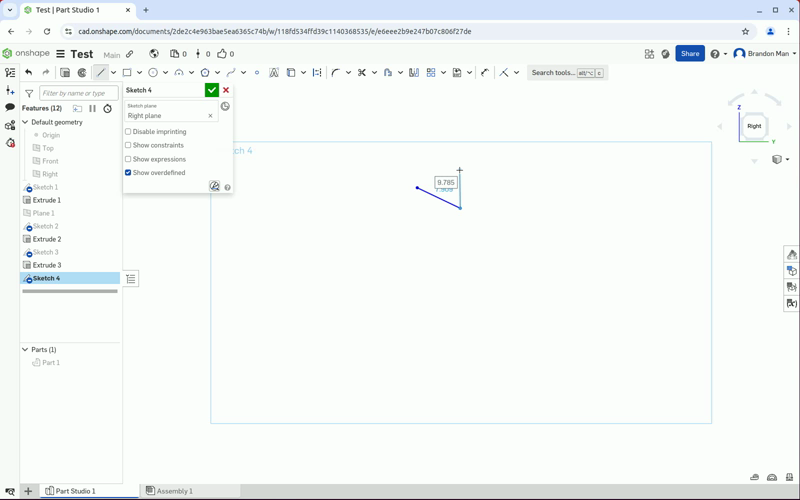
click(459, 169)
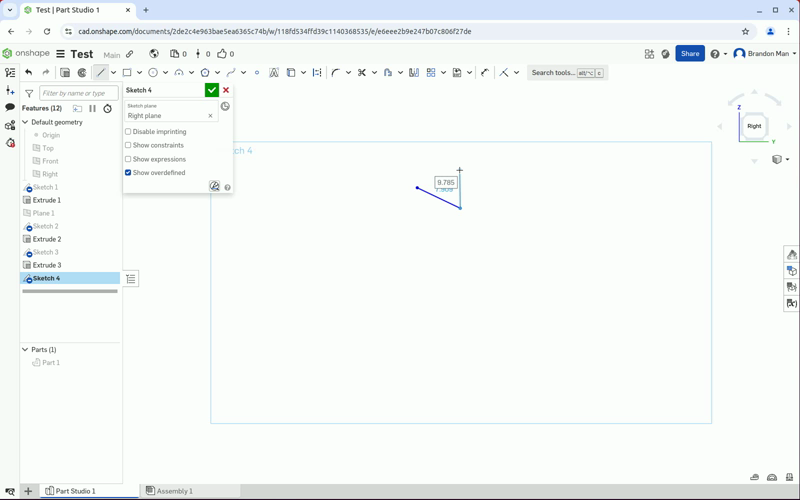
key_up(shift)
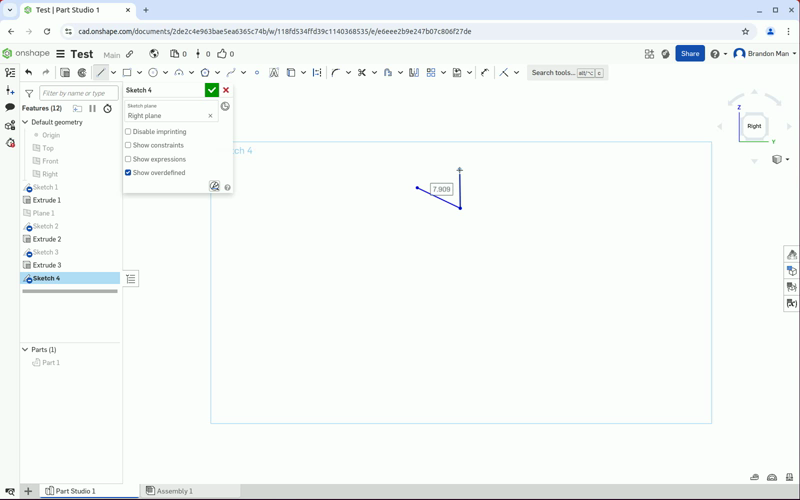
mouse_move(489, 169)
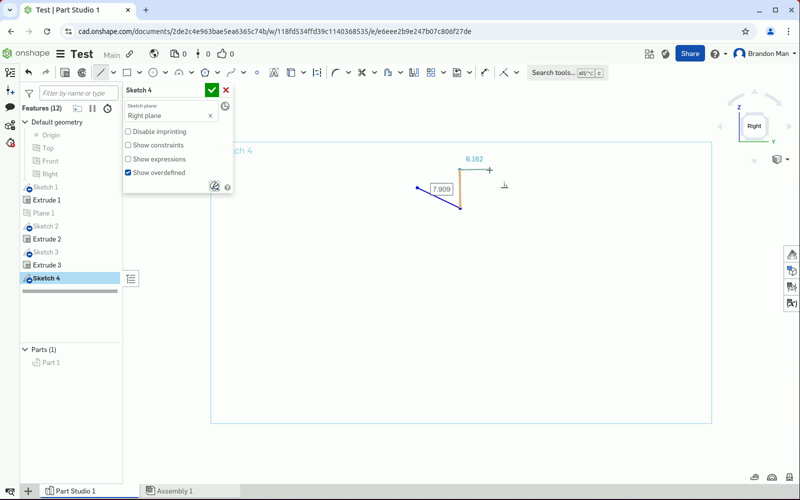
key_down(shift)
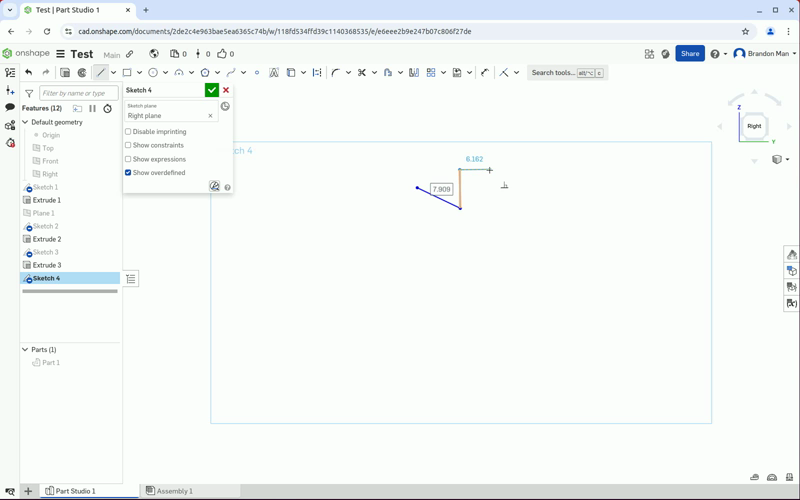
mouse_move(417, 187)
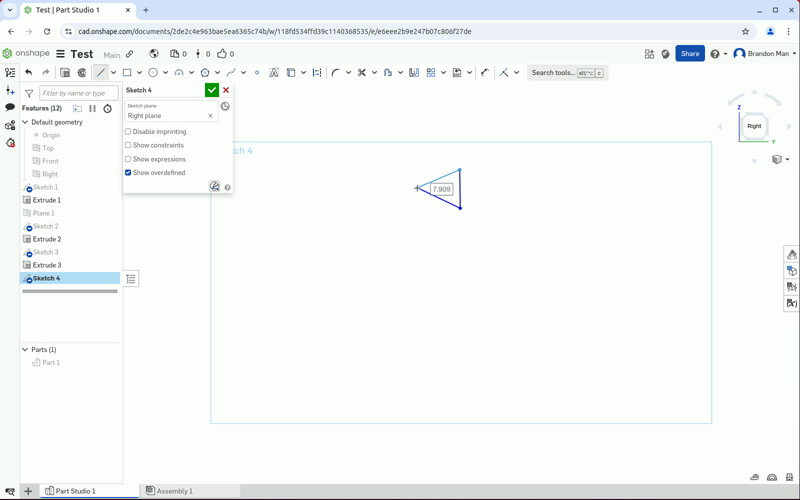
key_up(shift)
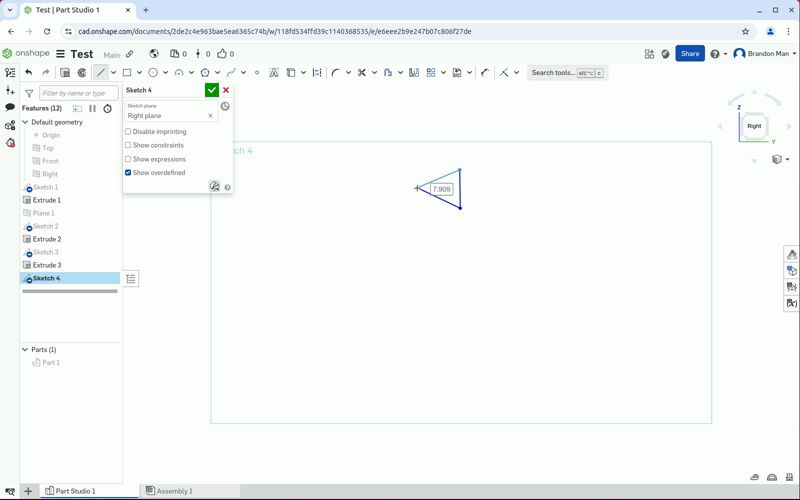
click(417, 187)
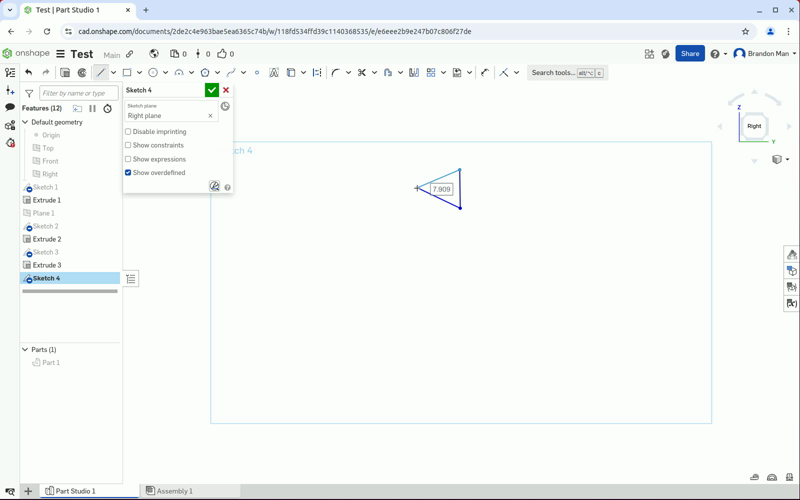
key(esc)
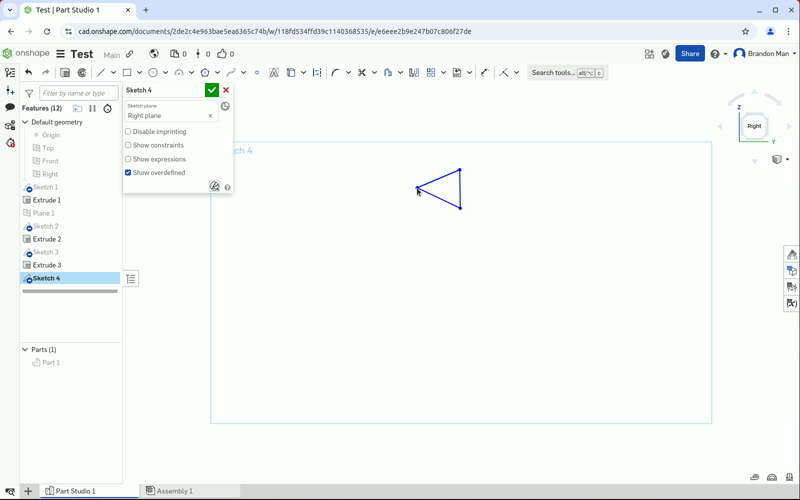
mouse_move(436, 188)
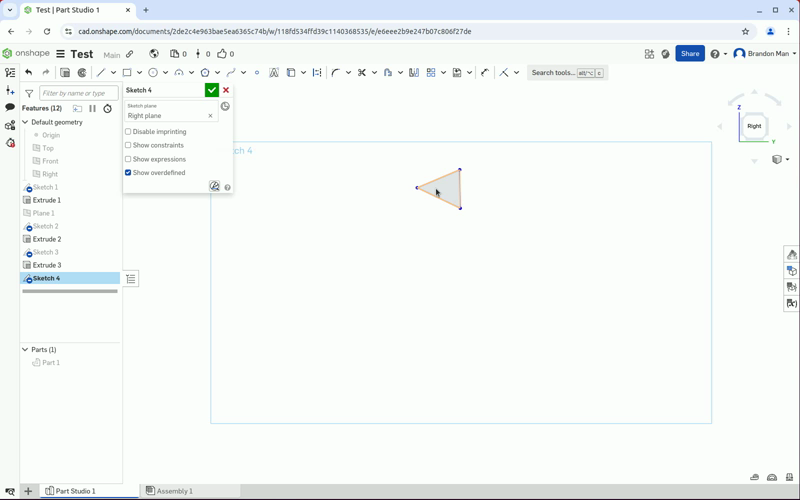
scroll(6)
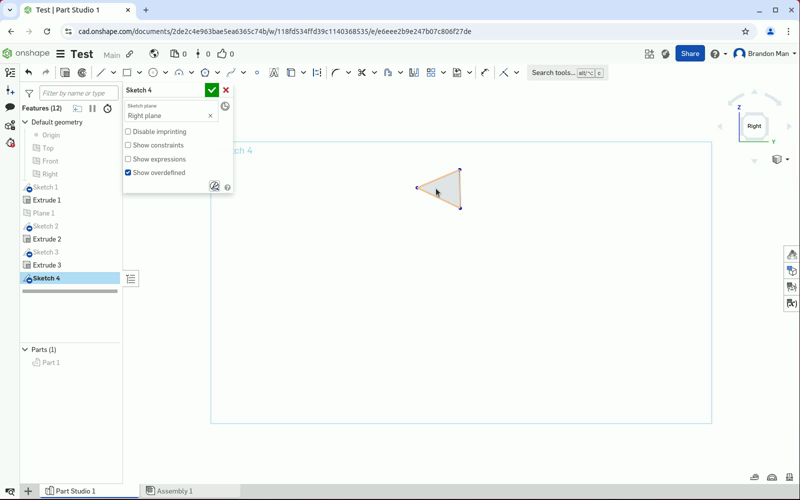
scroll(6)
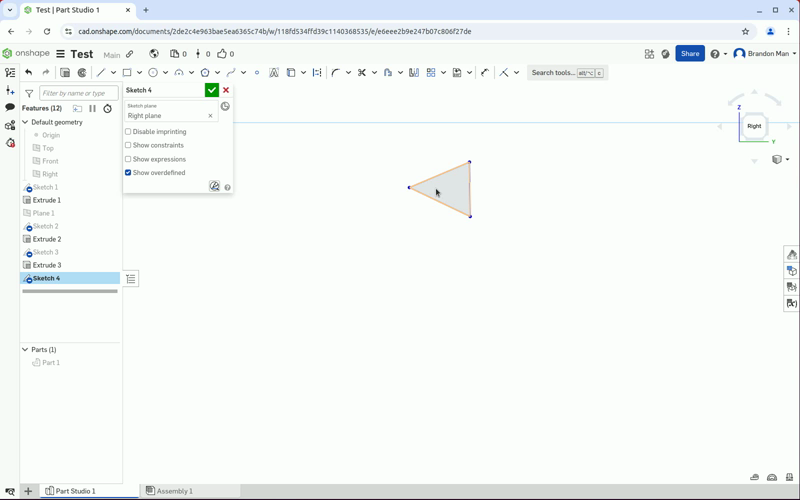
scroll(6)
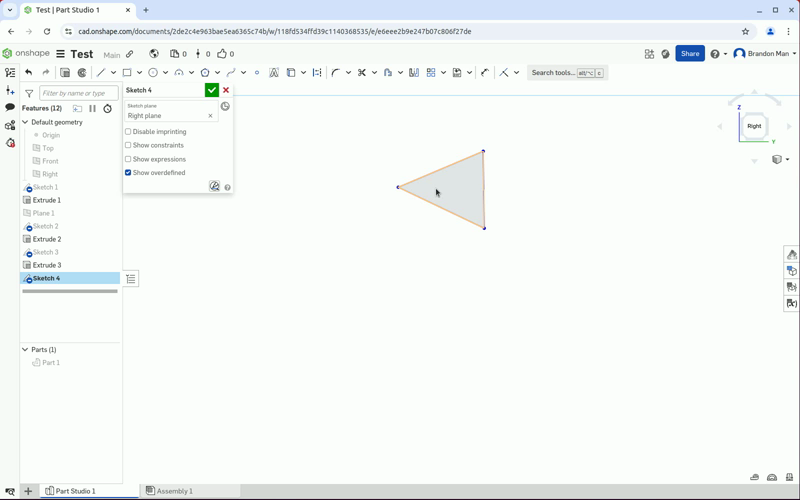
scroll(6)
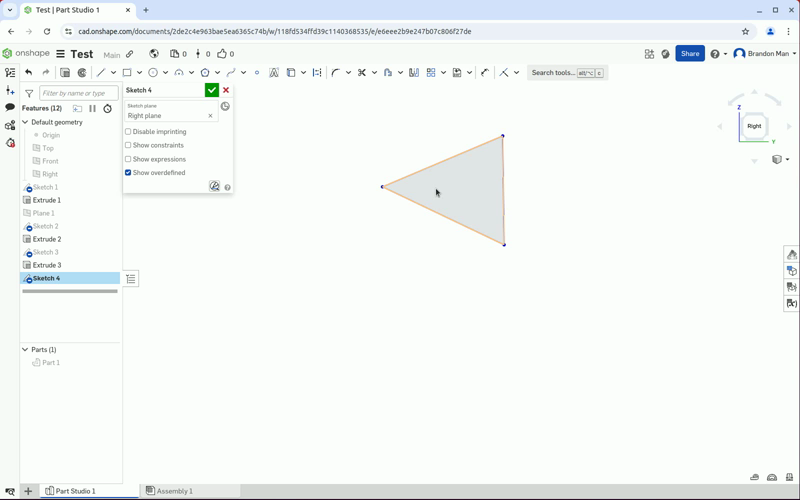
scroll(6)
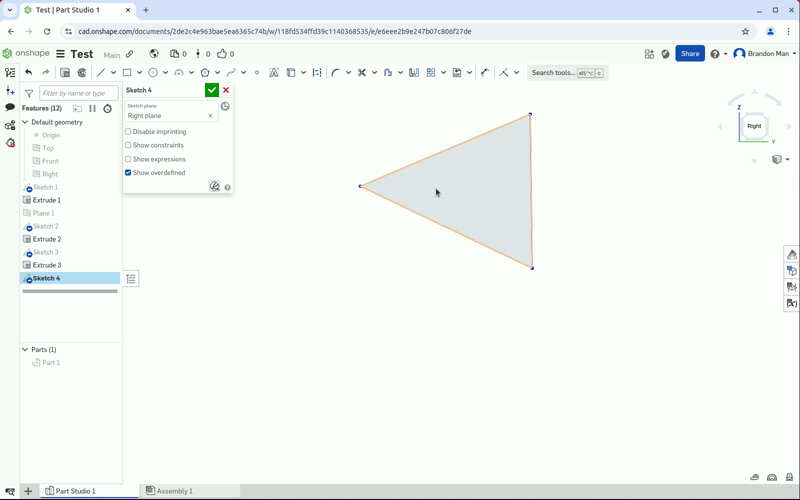
scroll(6)
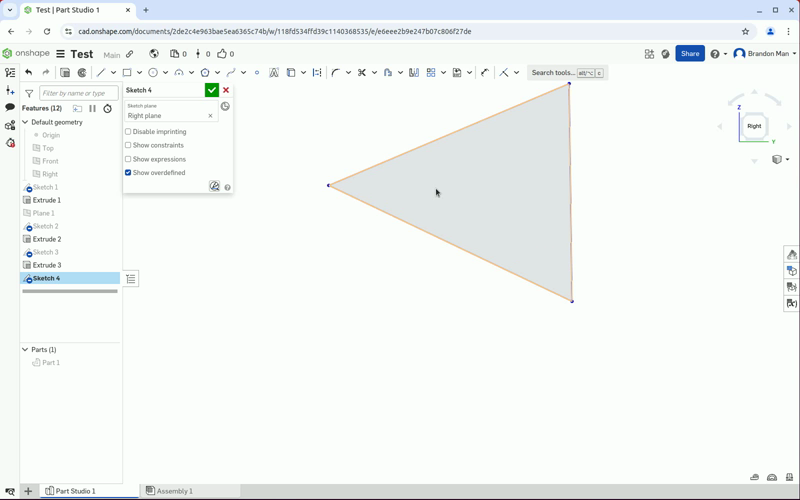
scroll(6)
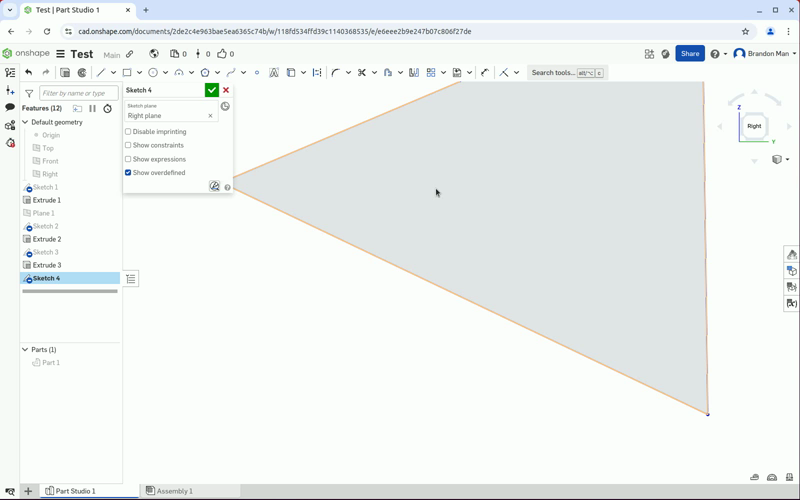
click(436, 188)
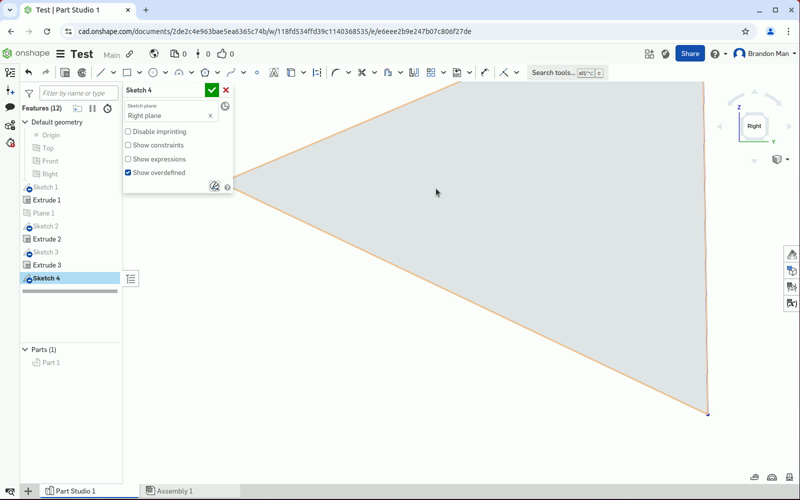
scroll(-6)
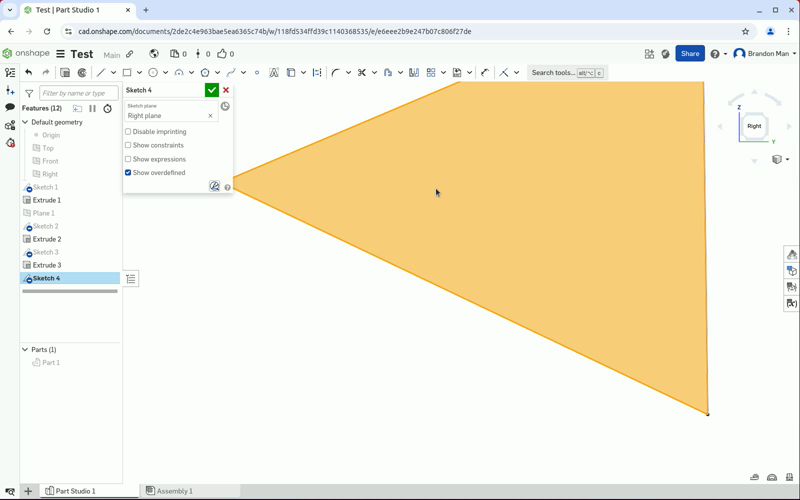
scroll(-6)
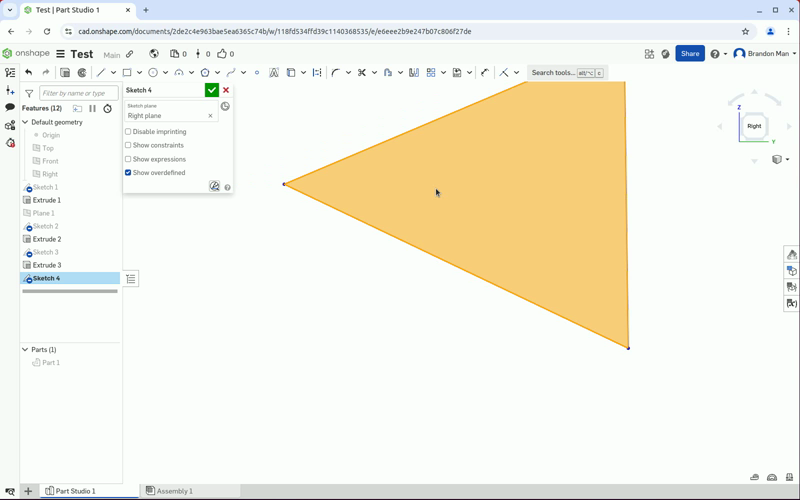
scroll(-6)
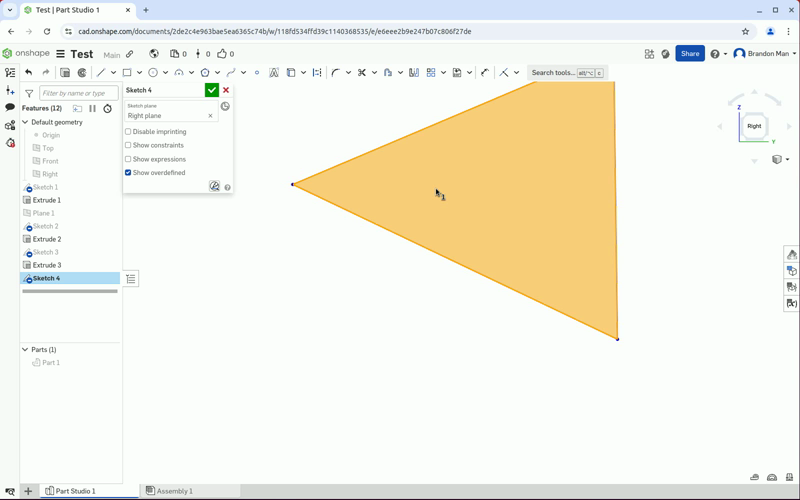
scroll(-6)
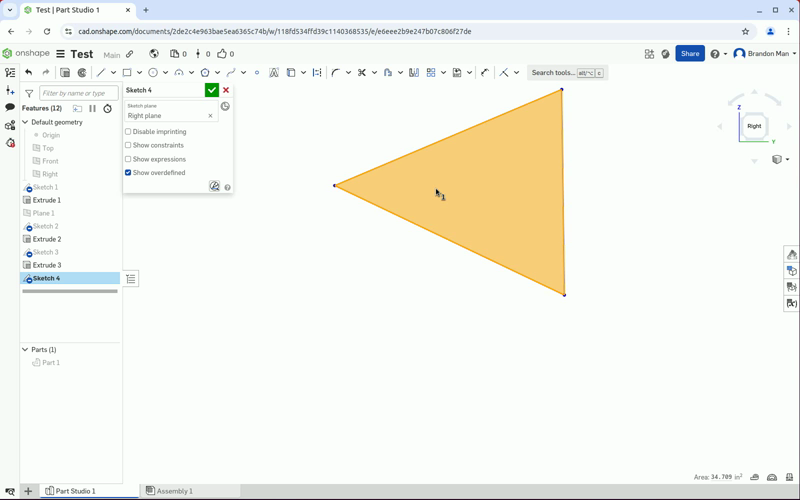
scroll(-6)
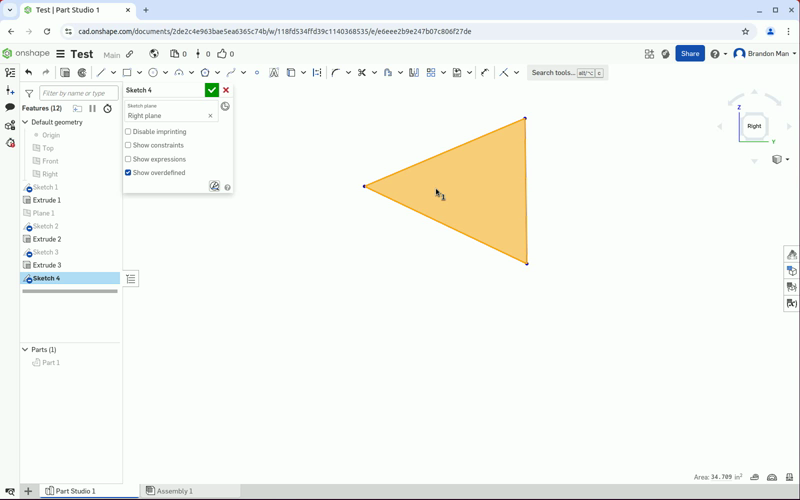
scroll(-6)
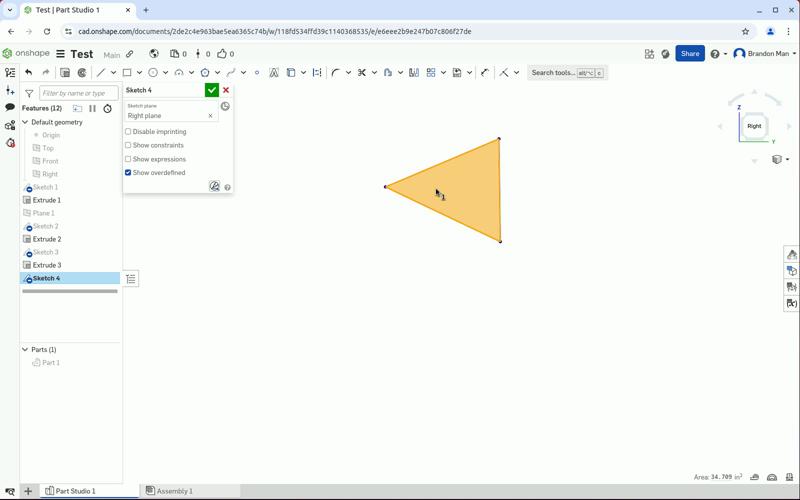
scroll(-6)
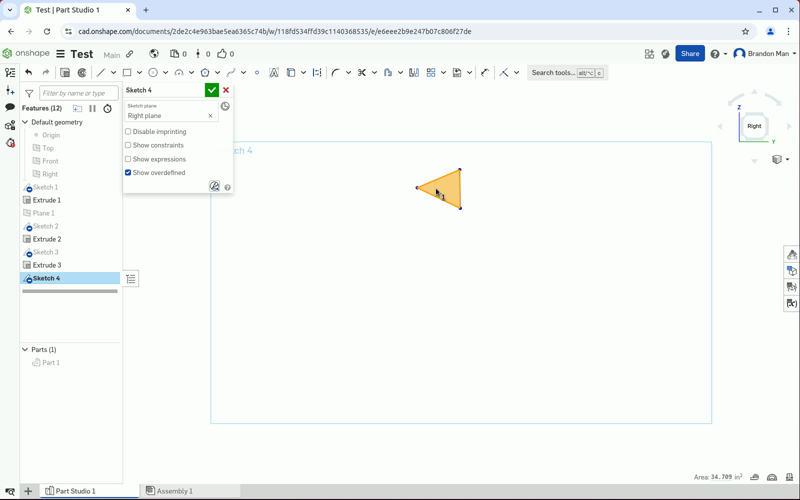
mouse_move(73, 352)
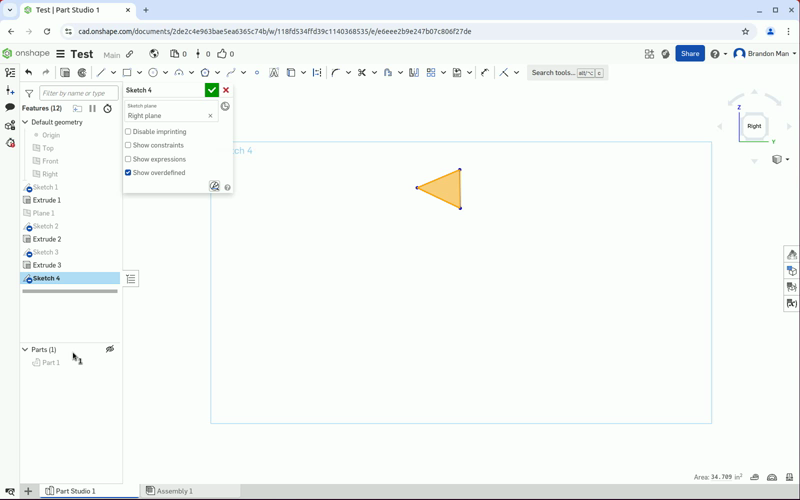
key(shift+y)
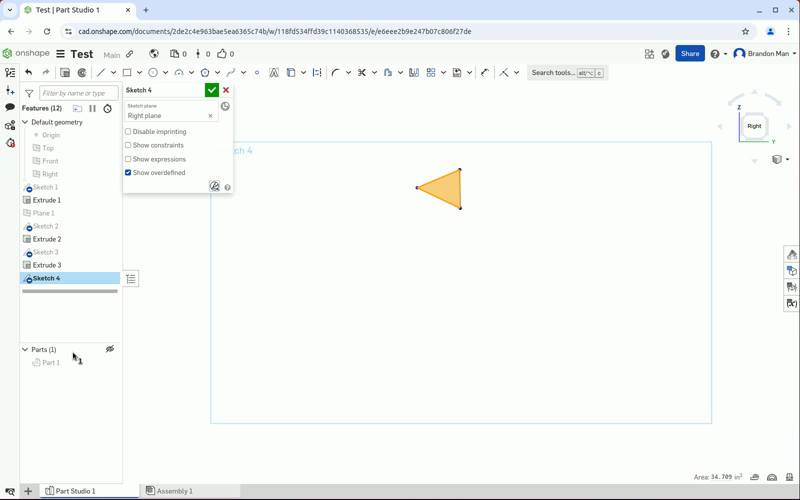
key(shift+e)
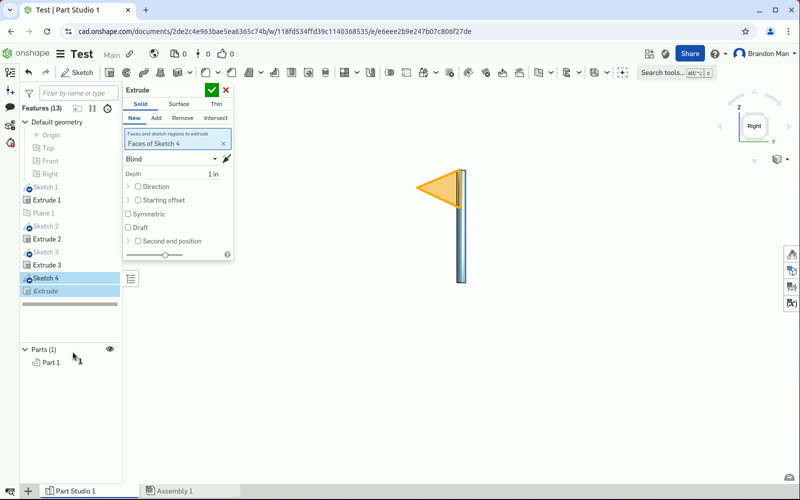
mouse_move(143, 106)
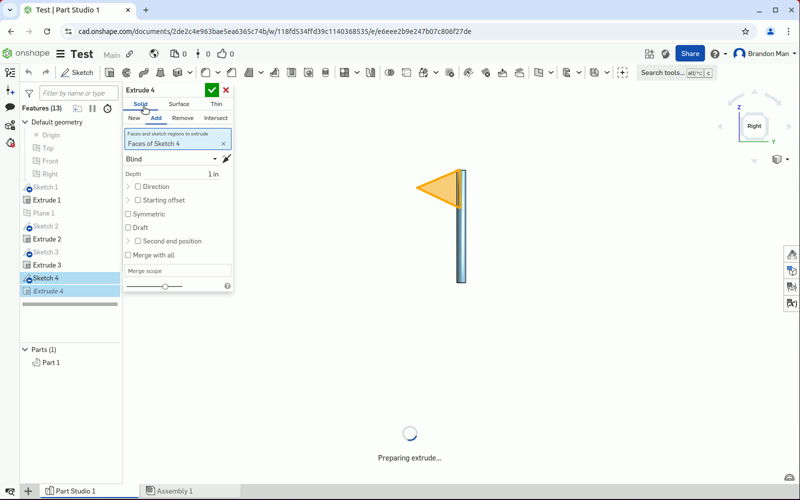
click(143, 106)
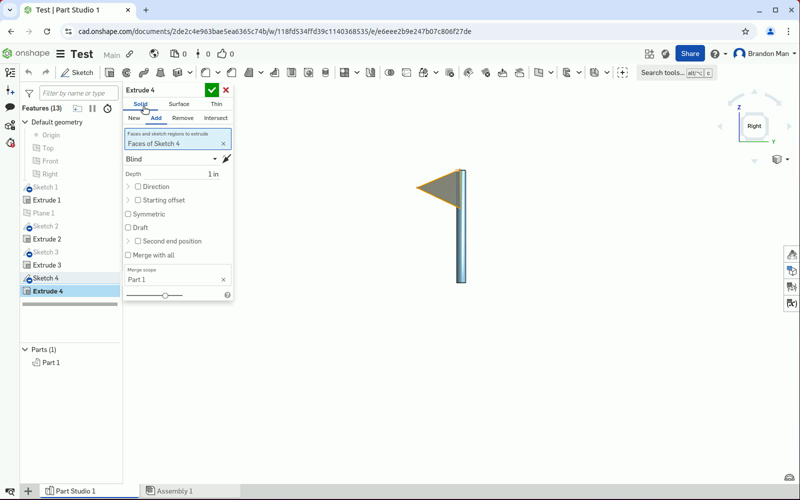
mouse_move(137, 120)
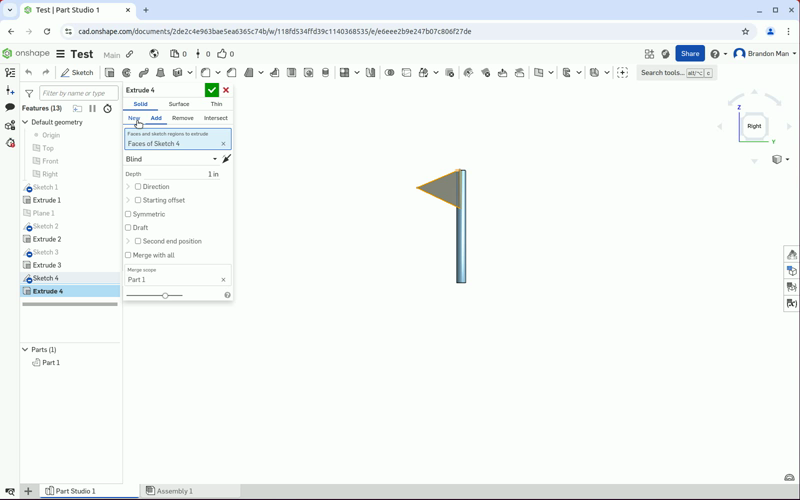
click(137, 120)
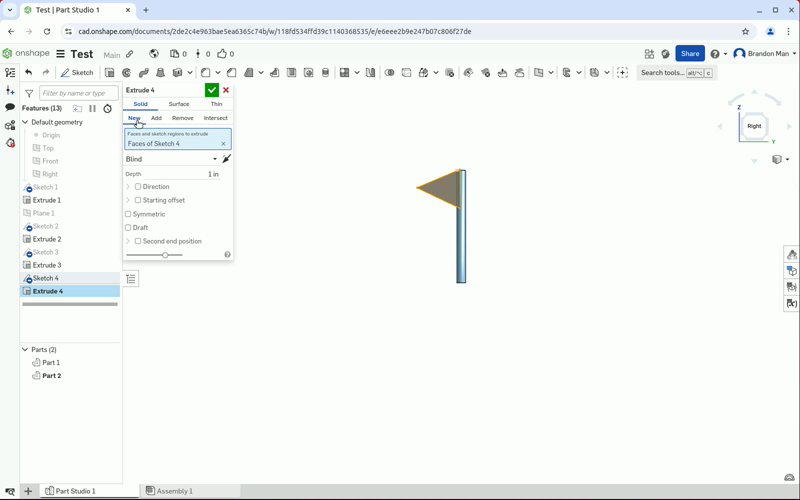
key(tab, 4)
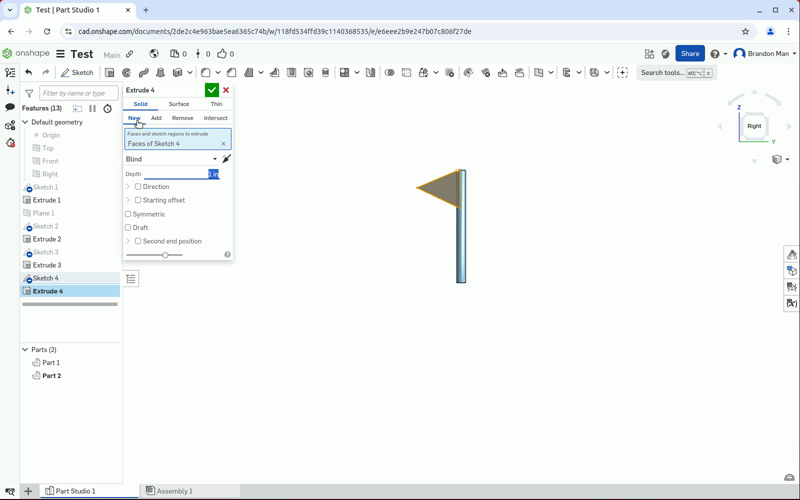
text(1.444)
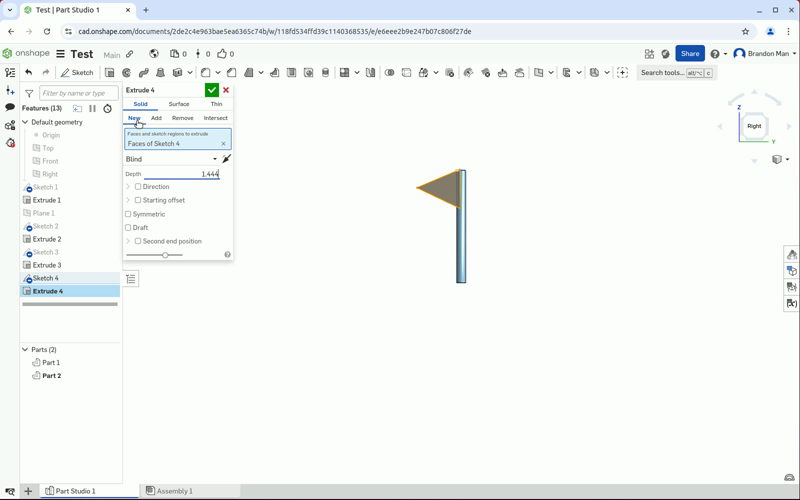
key(tab, 3)
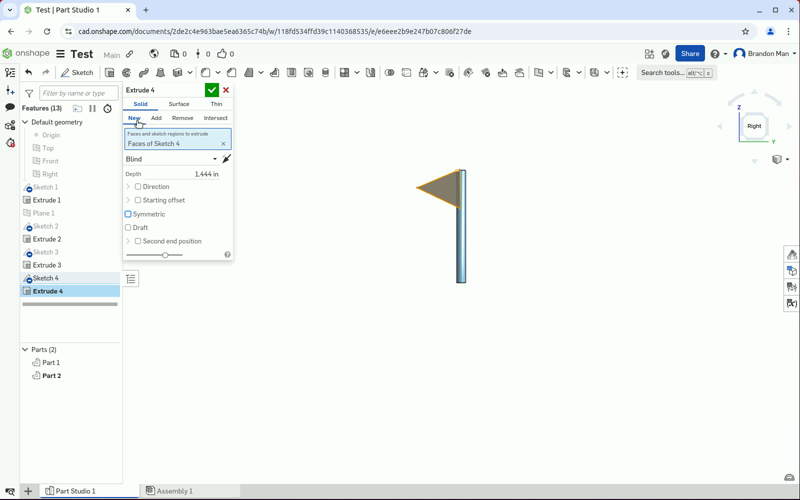
key(space)
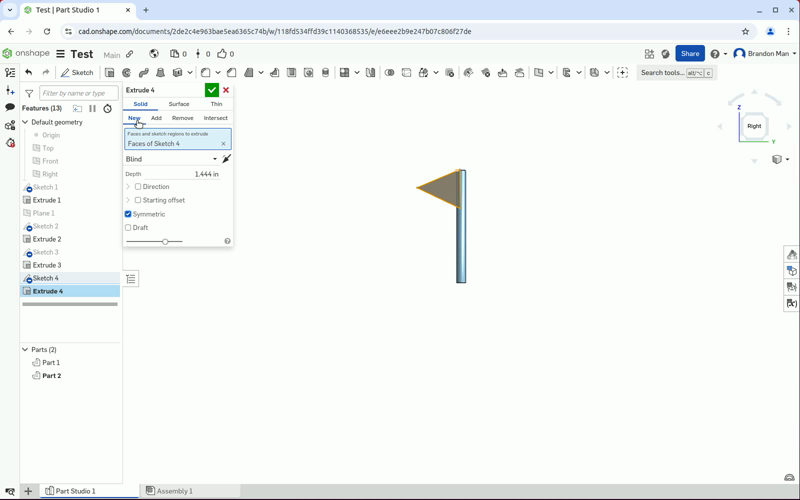
key(enter)
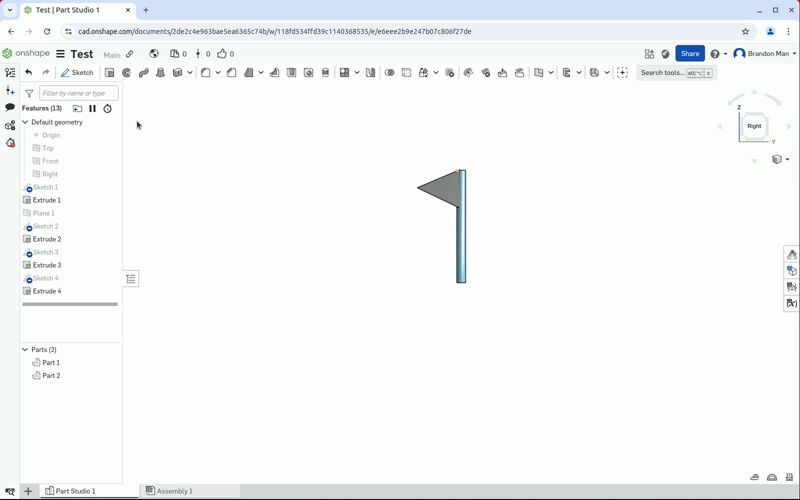
key(shift+h)
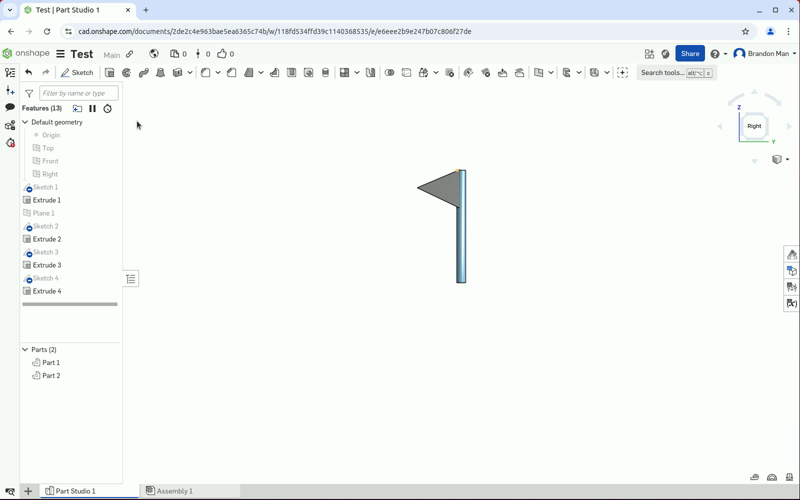
key(shift+h)
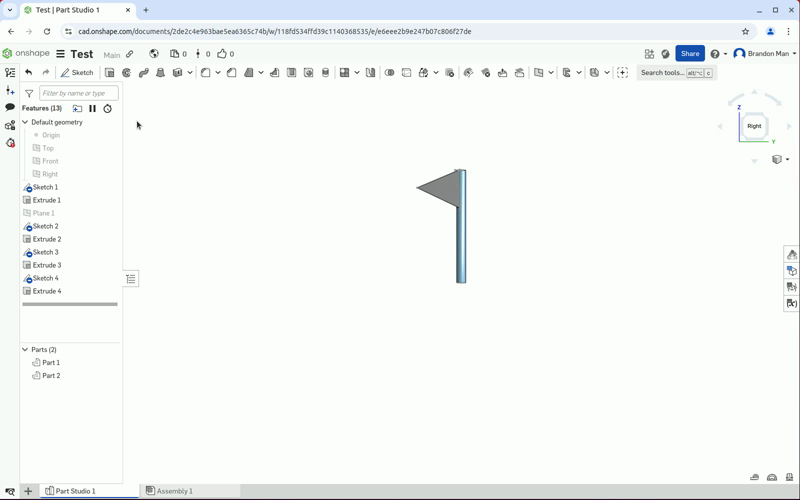
key(shift+7)
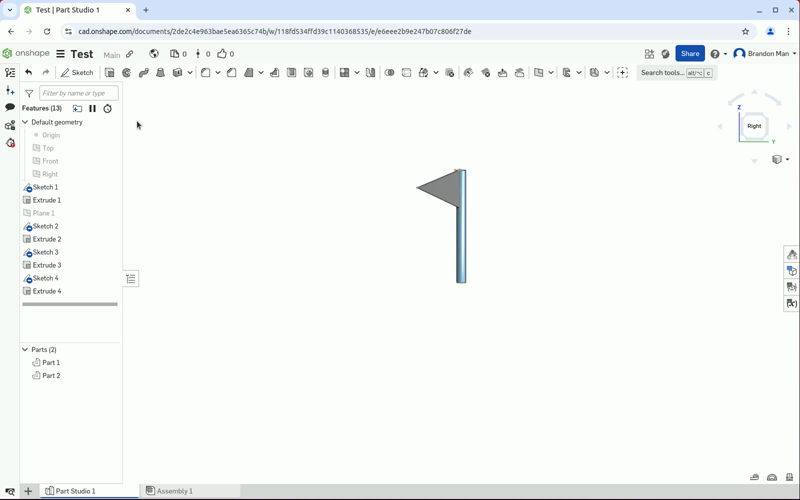
key(right, 2)
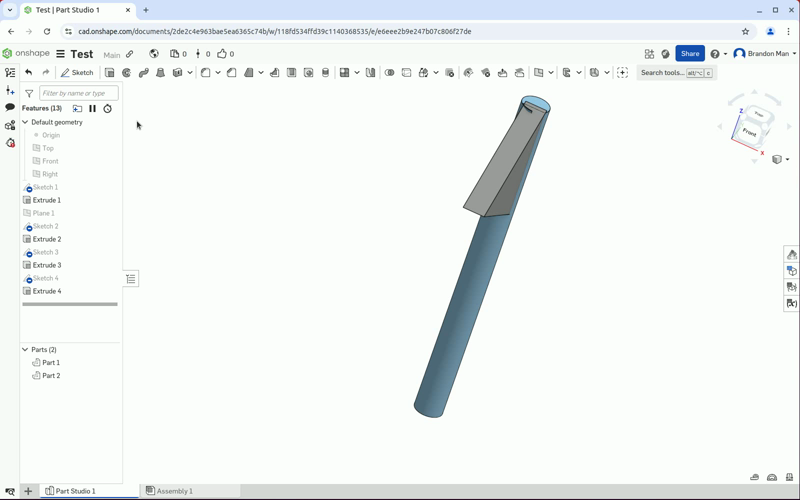
key(down, 2)
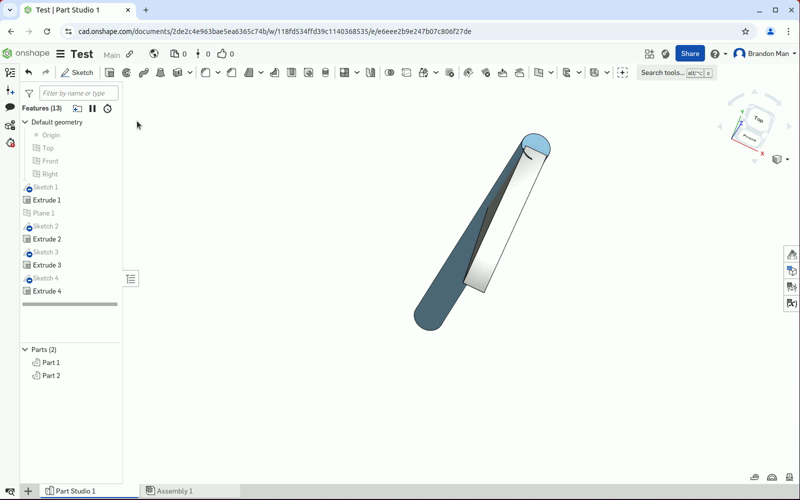
key(up, 2)
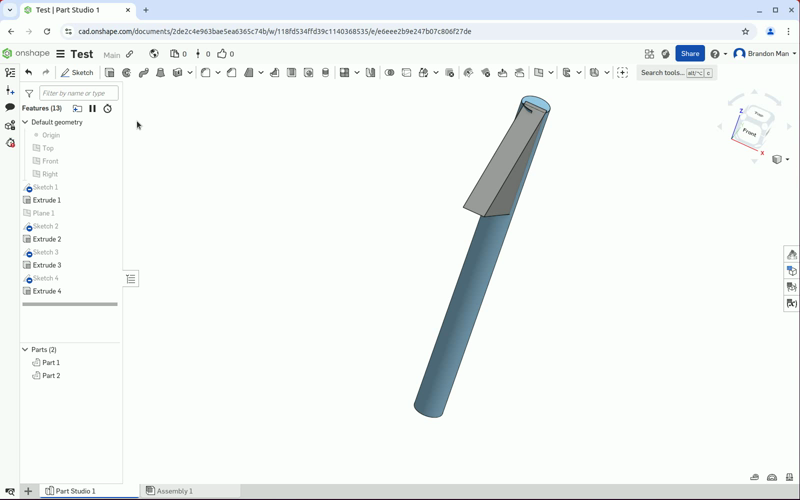
key(left, 2)
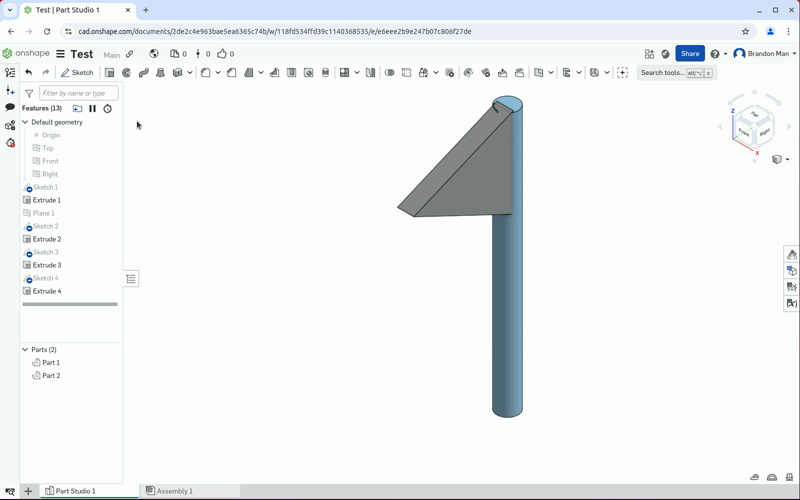
mouse_move(73, 189)
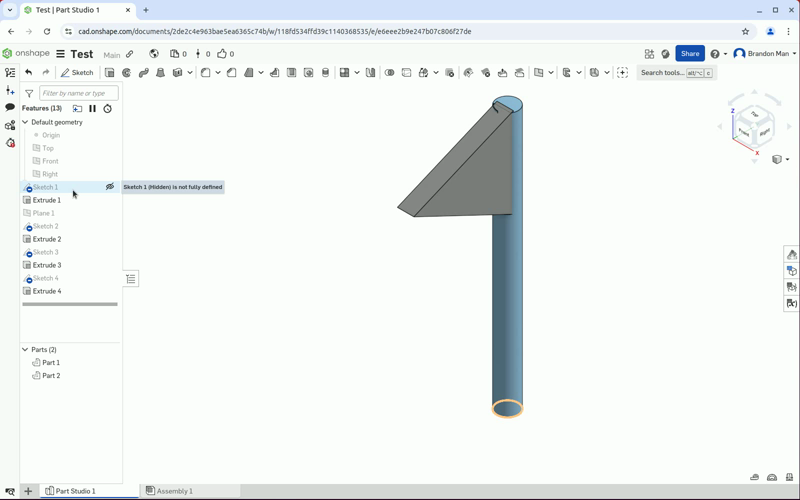
click(73, 189)